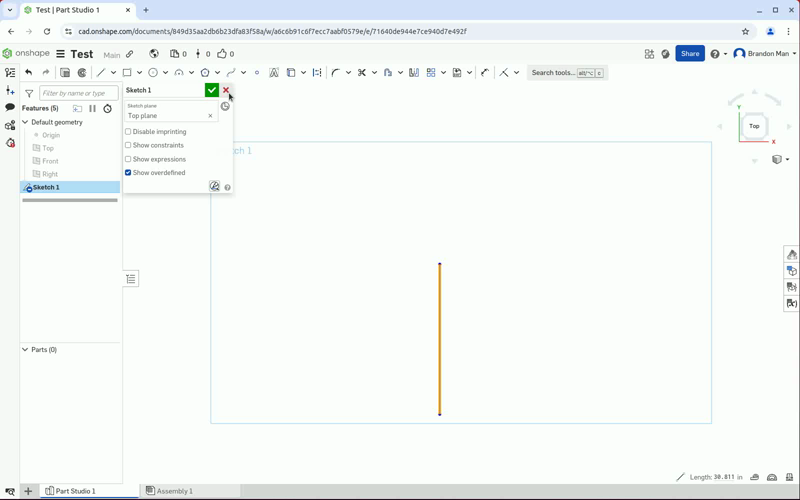
key(shift+h)
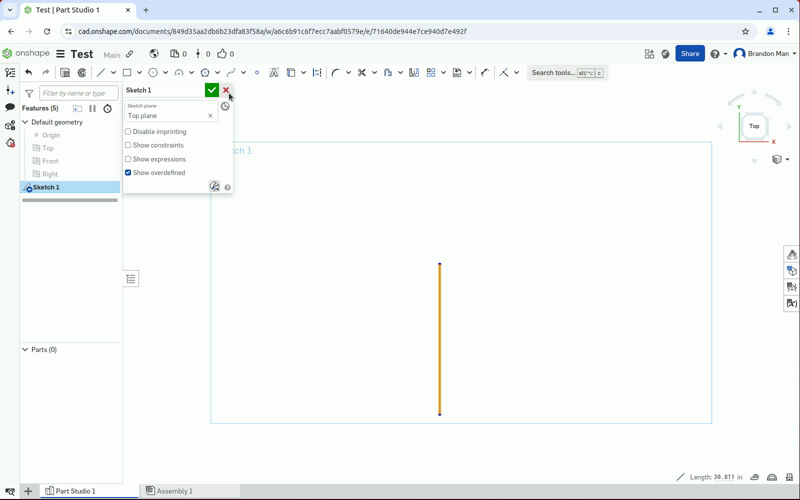
key(shift+s)
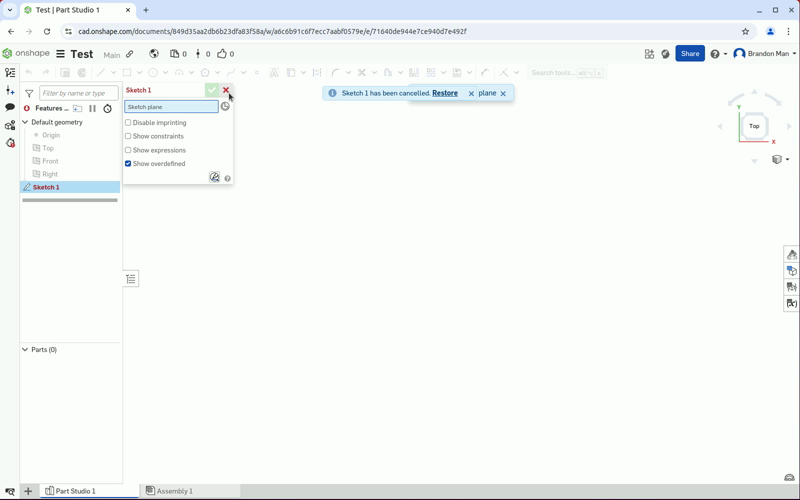
mouse_move(73, 150)
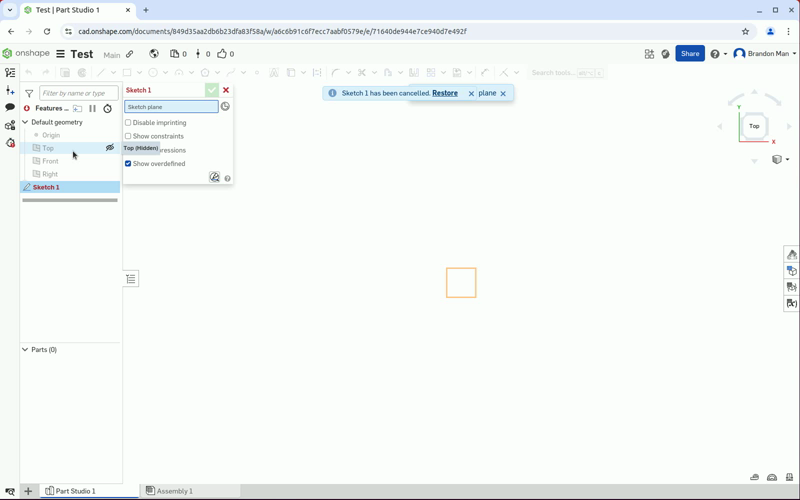
click(73, 150)
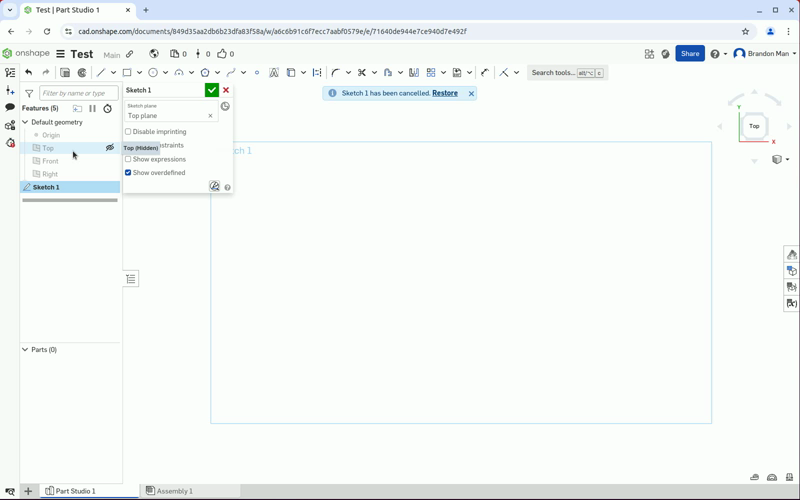
mouse_move(73, 352)
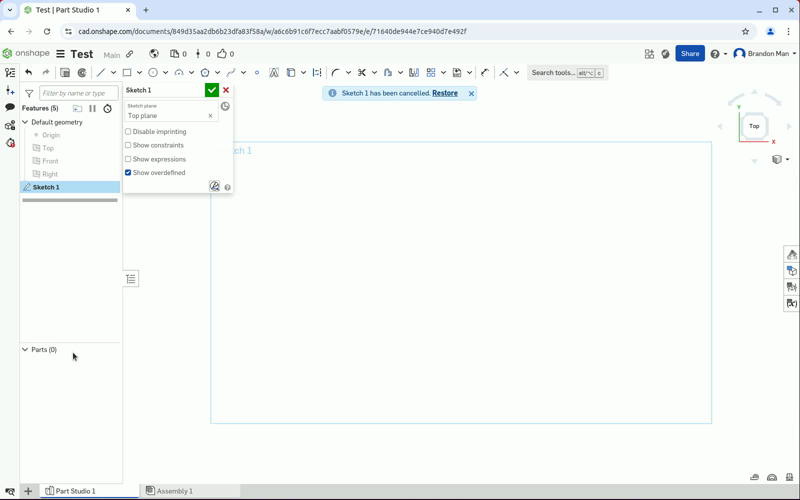
key(y)
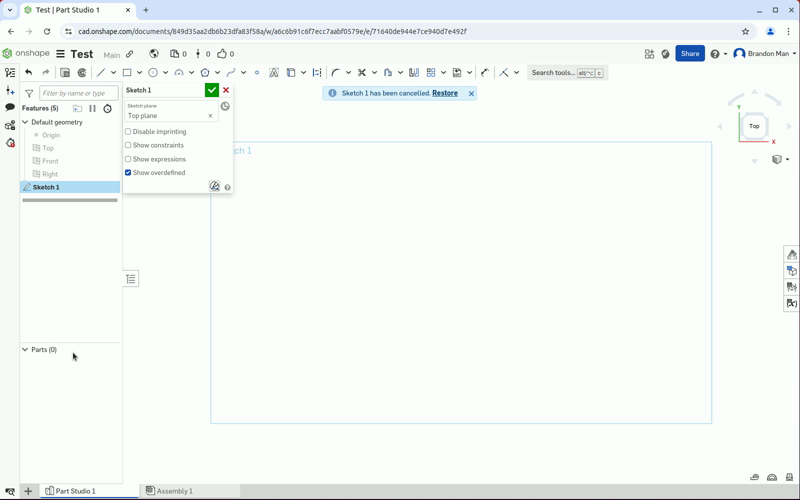
key(c)
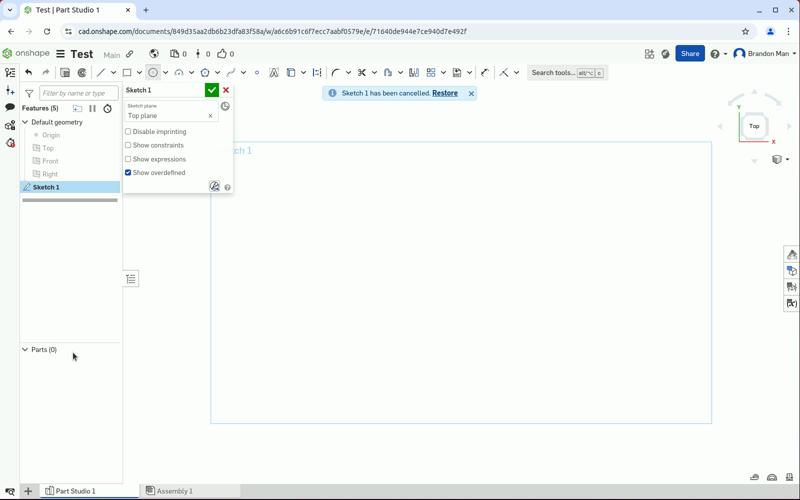
key_down(shift)
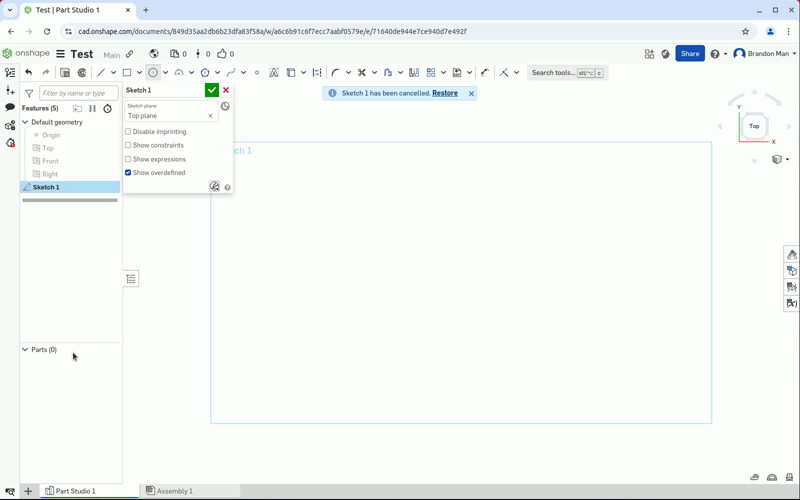
mouse_move(461, 201)
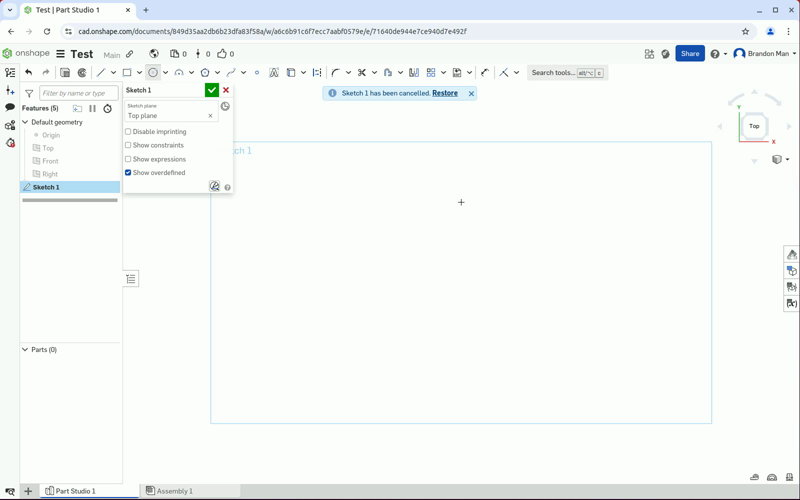
click(461, 201)
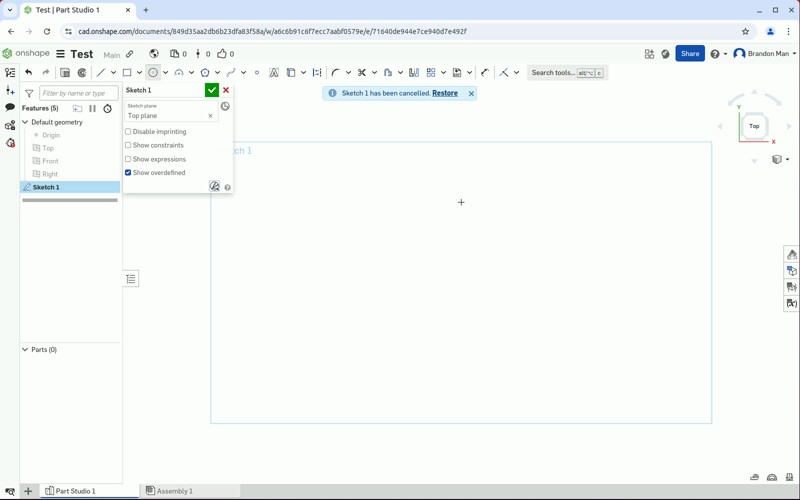
key_up(shift)
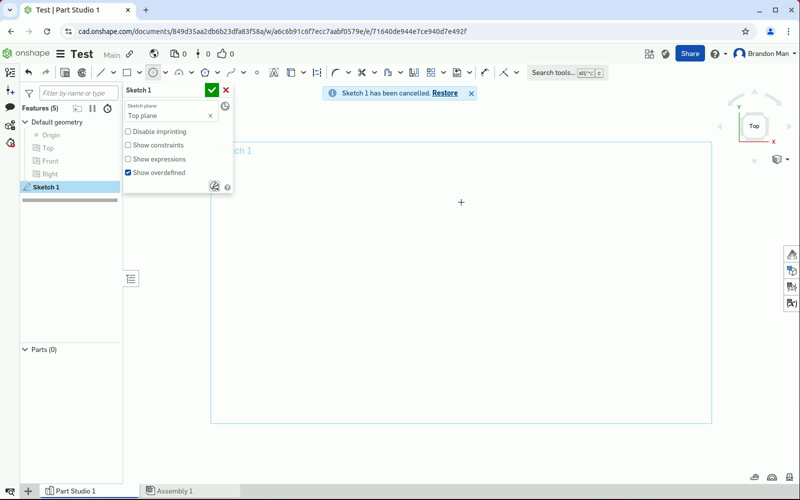
mouse_move(493, 201)
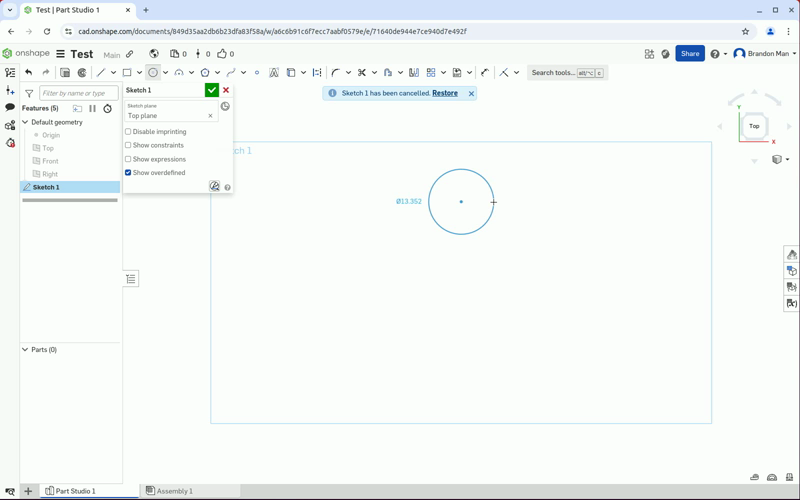
click(493, 201)
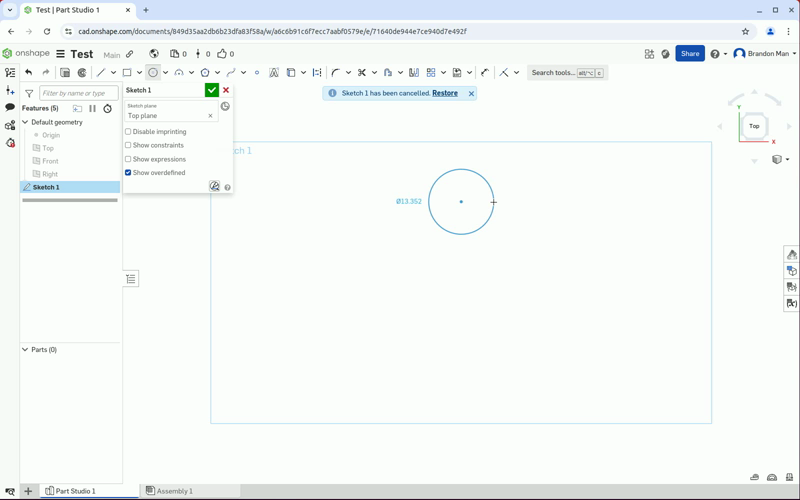
key(esc)
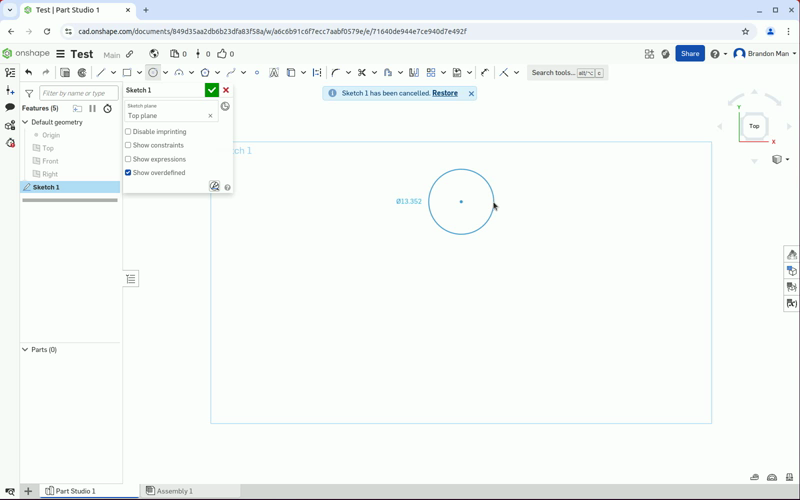
key(c)
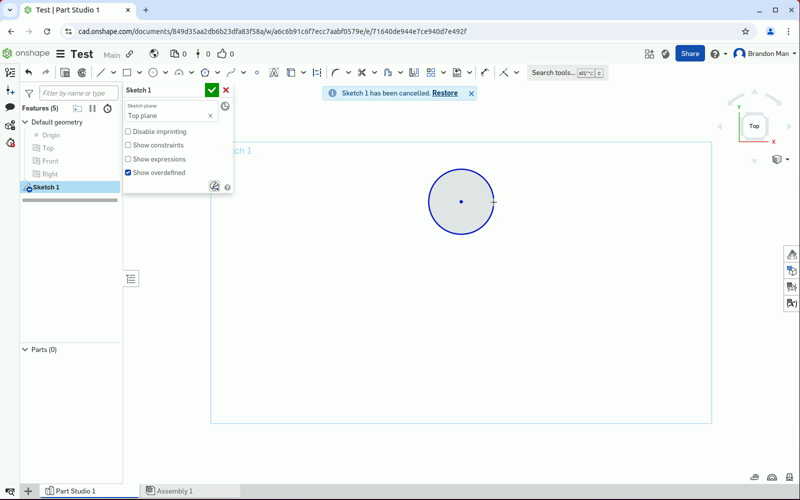
key_down(shift)
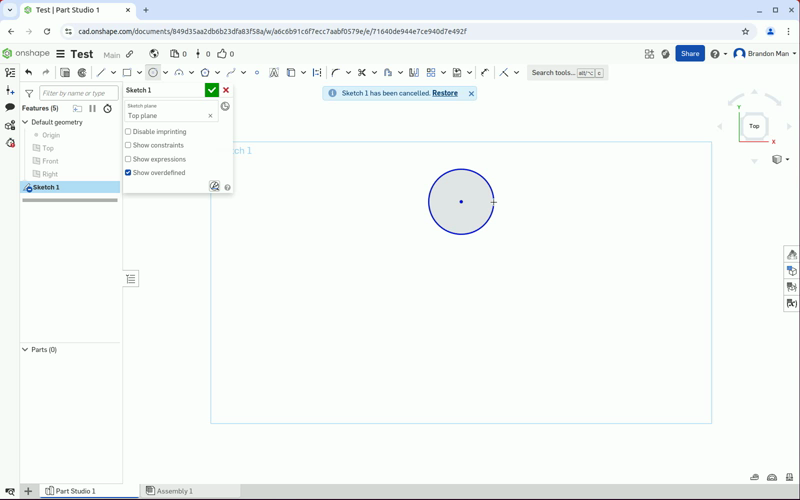
mouse_move(461, 201)
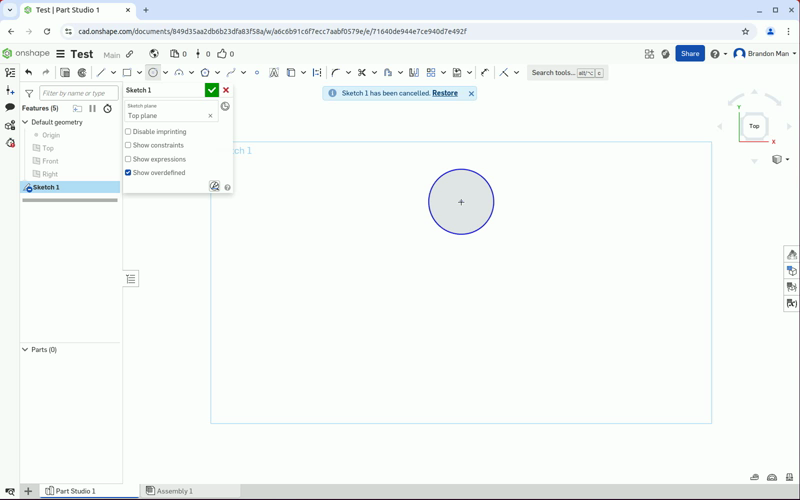
click(461, 201)
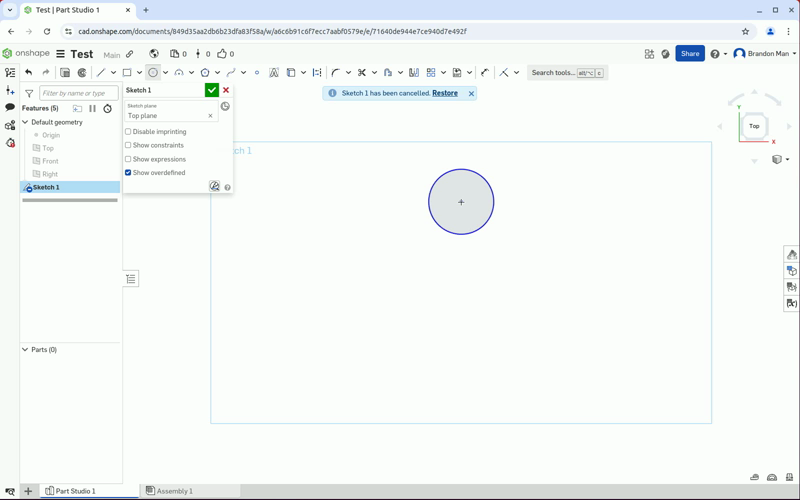
key_up(shift)
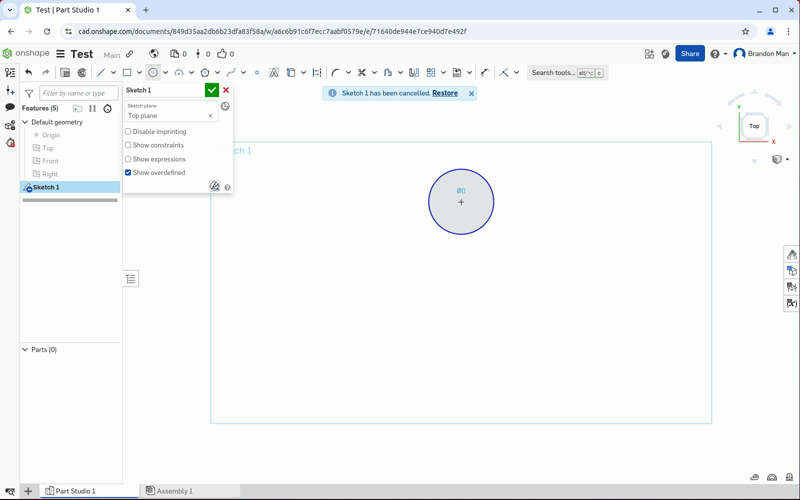
mouse_move(484, 201)
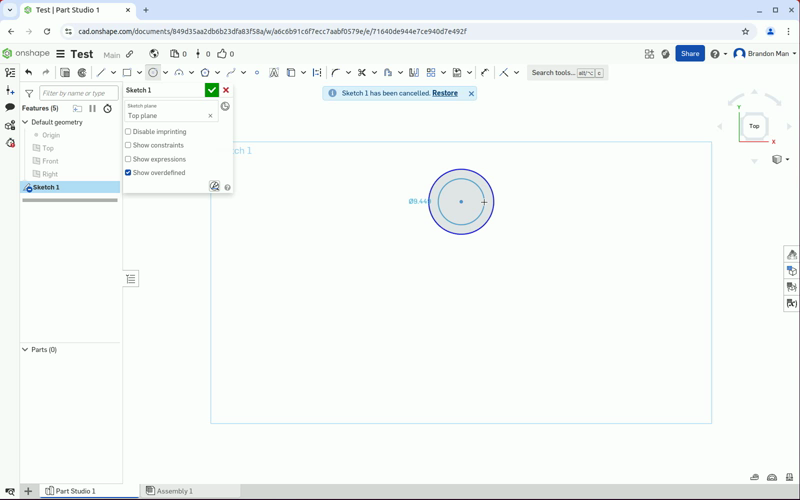
click(484, 201)
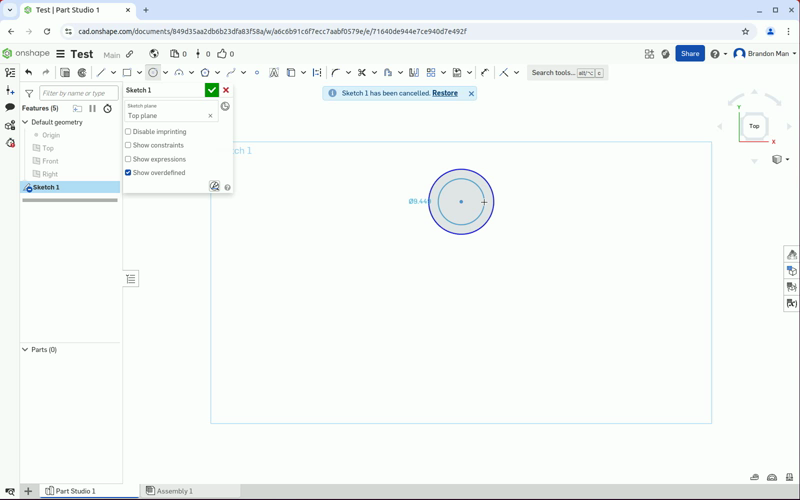
key(esc)
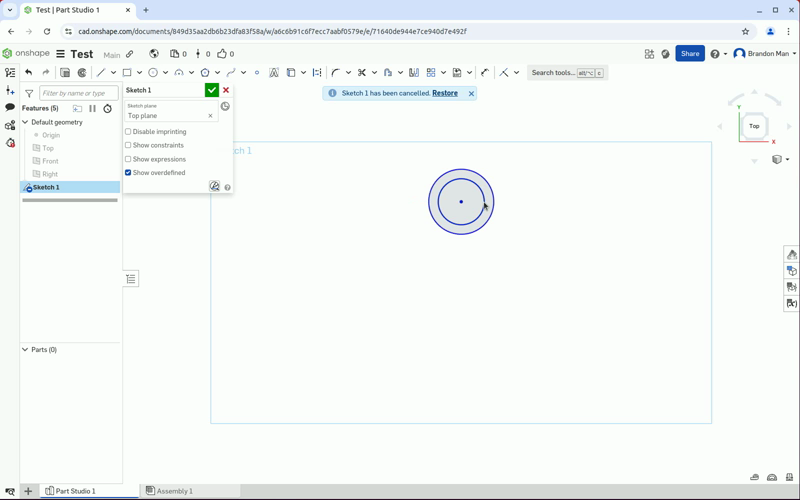
mouse_move(435, 186)
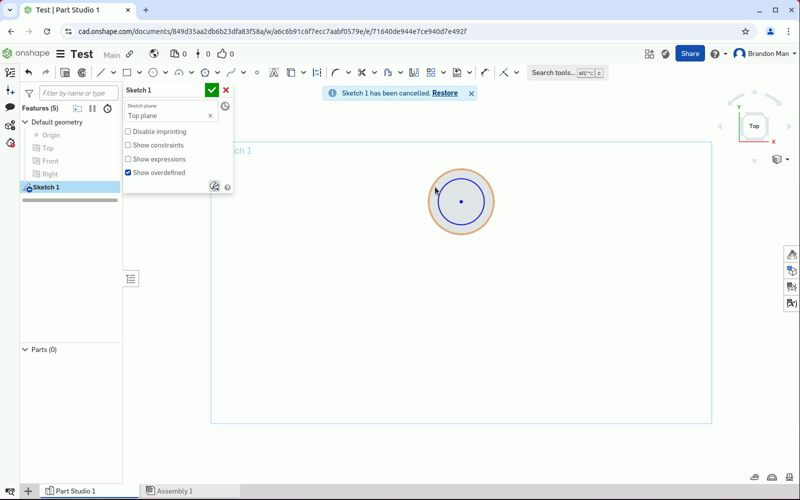
scroll(6)
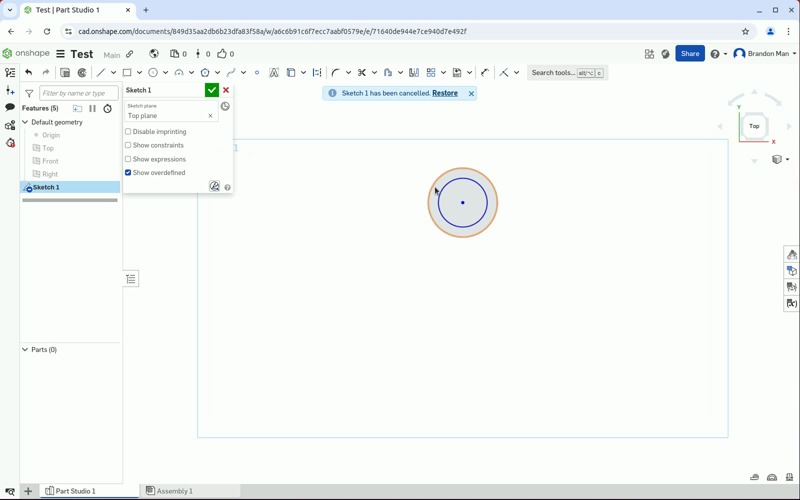
scroll(6)
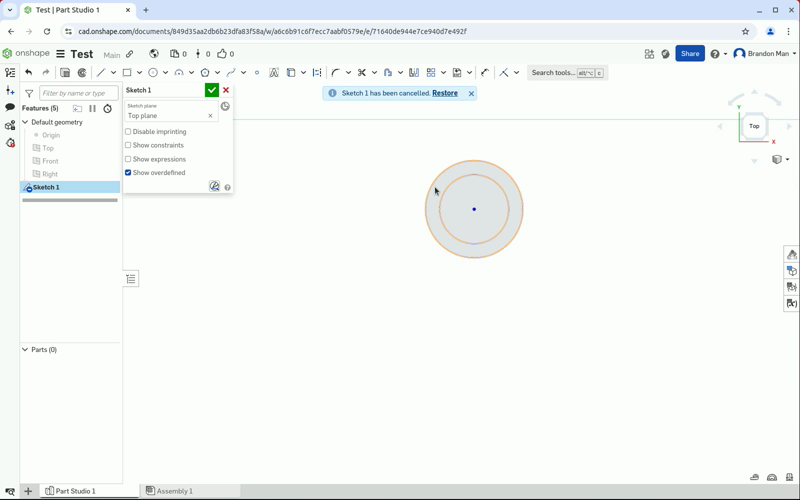
scroll(6)
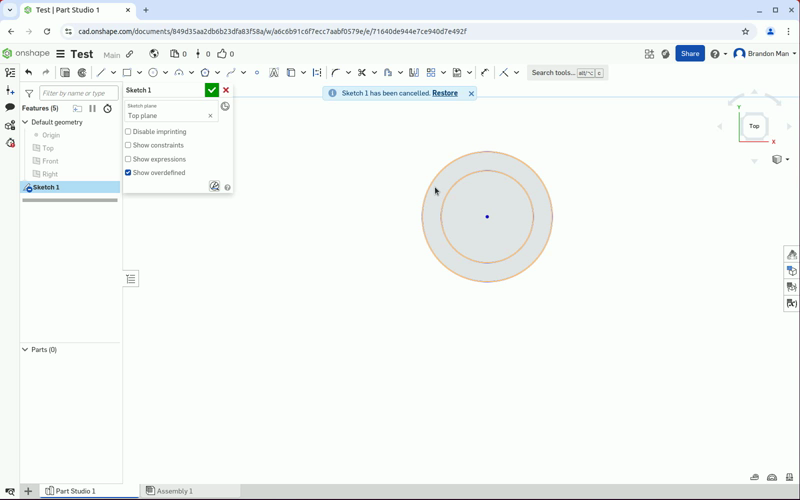
scroll(6)
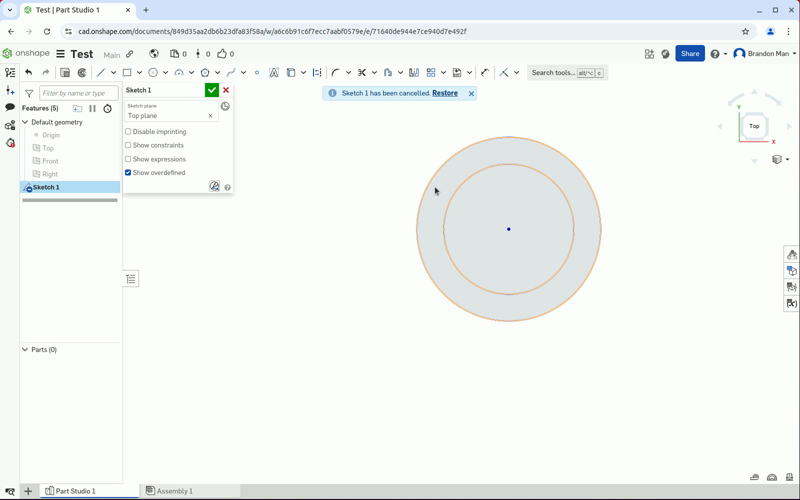
scroll(6)
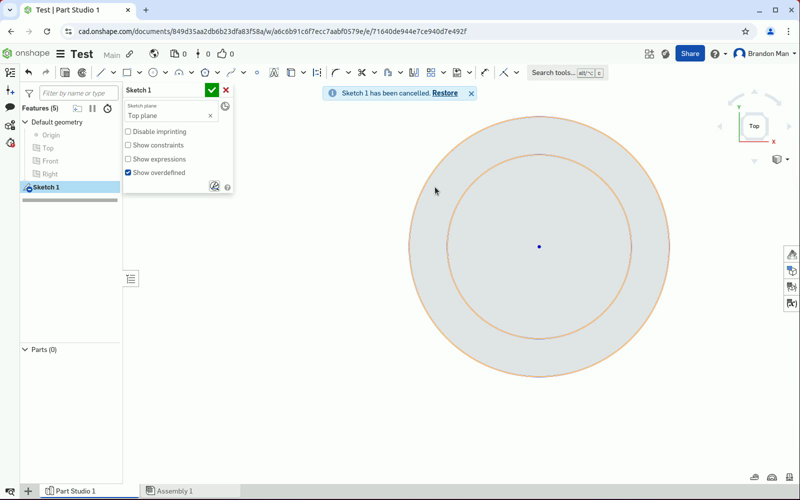
scroll(6)
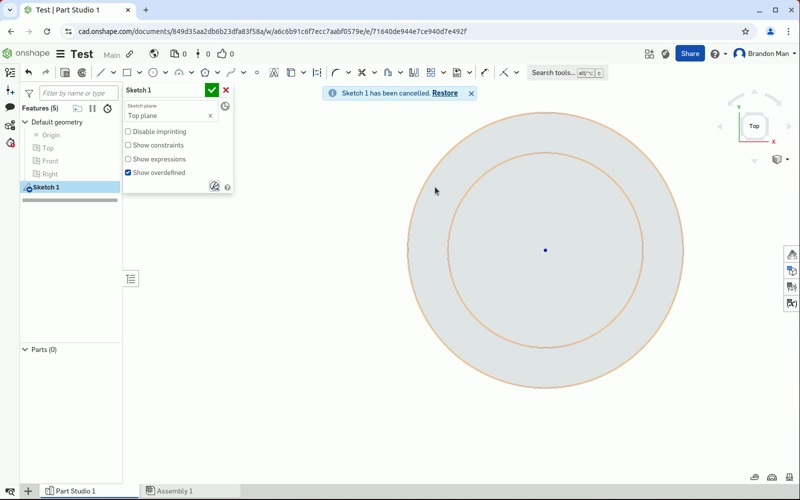
scroll(6)
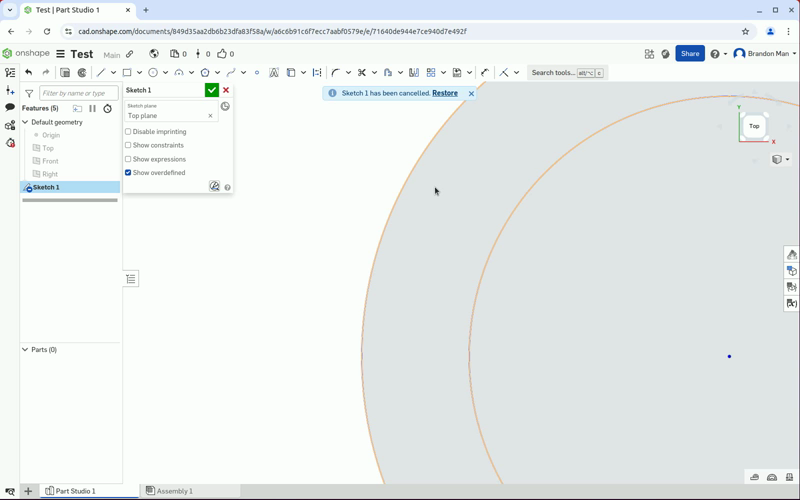
click(435, 186)
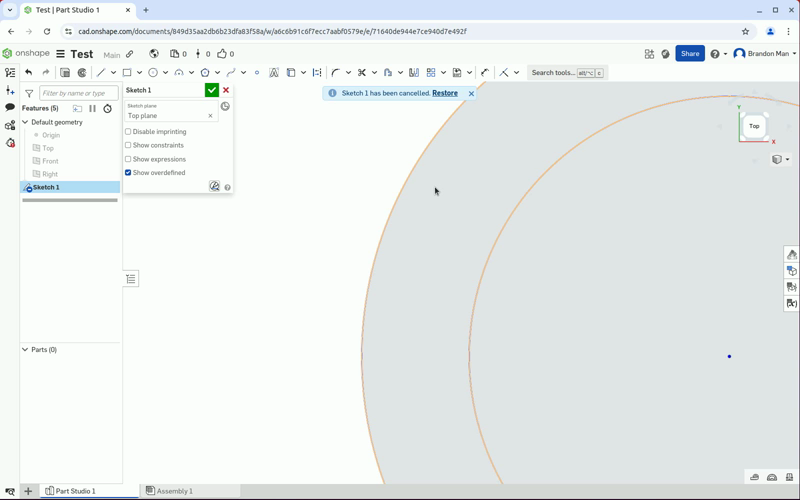
scroll(-6)
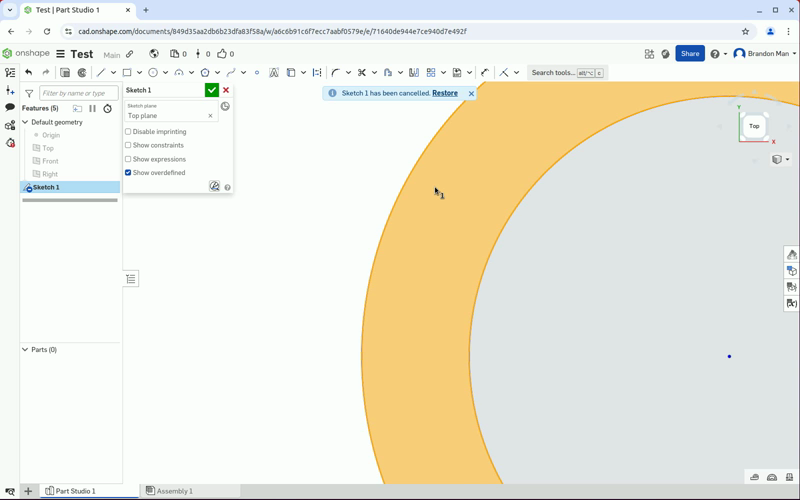
scroll(-6)
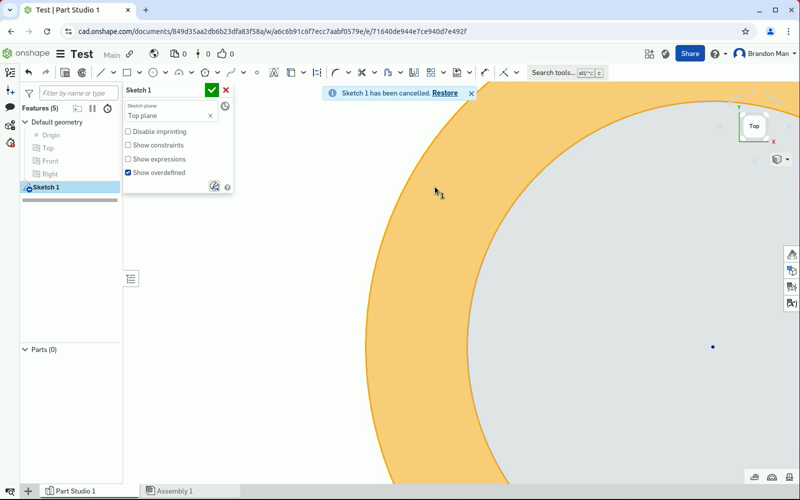
scroll(-6)
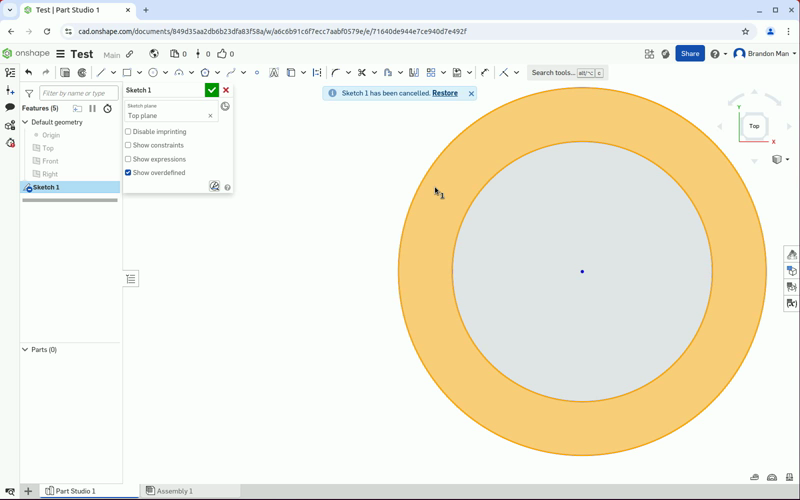
scroll(-6)
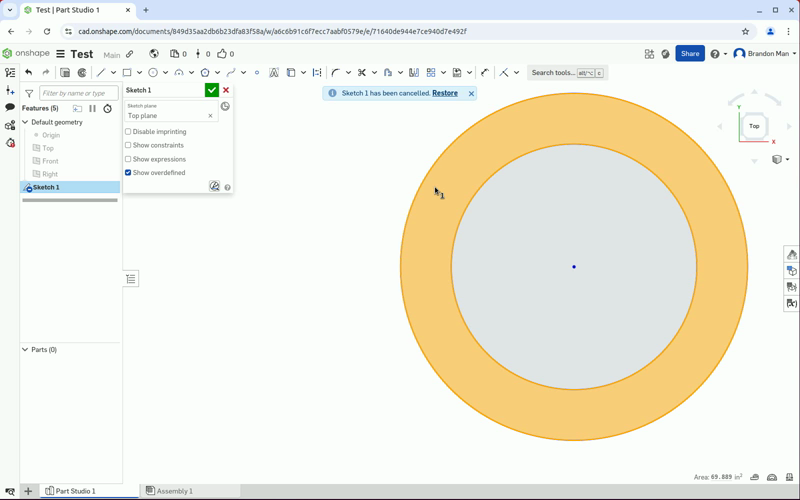
scroll(-6)
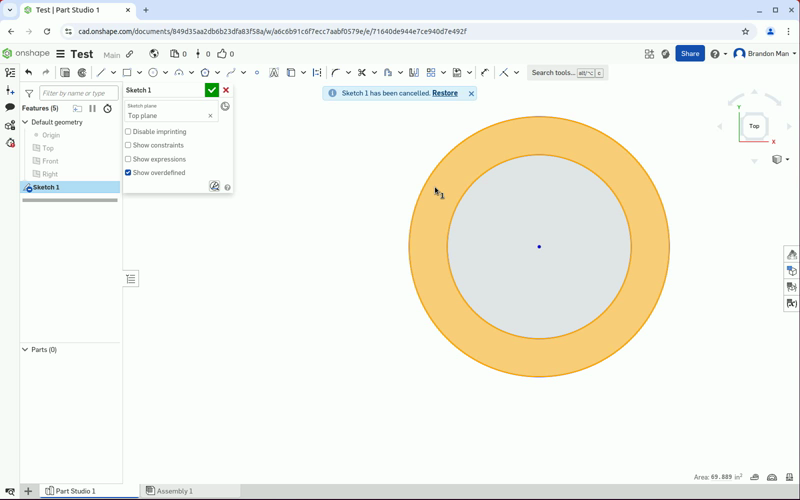
scroll(-6)
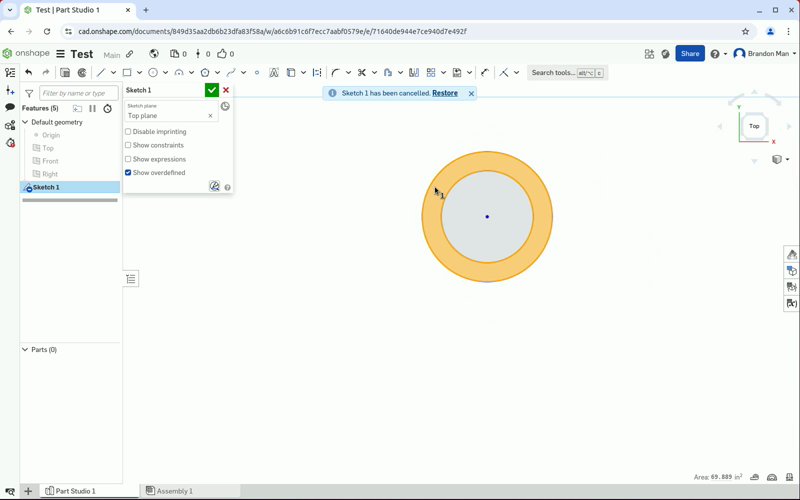
scroll(-6)
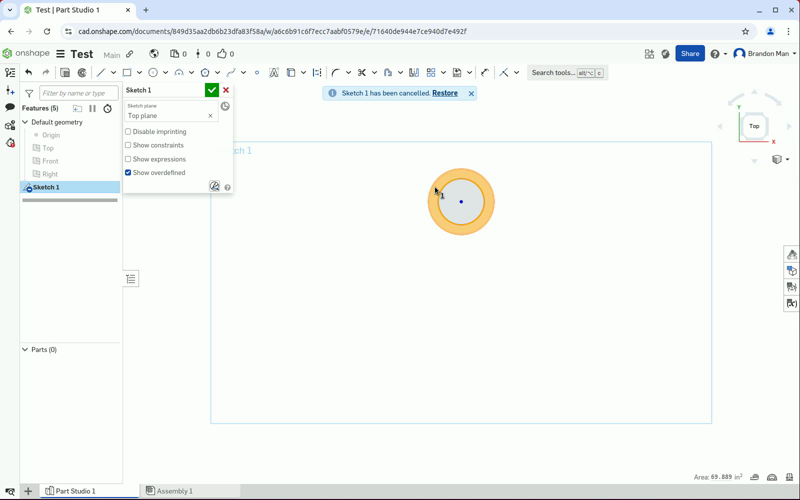
mouse_move(73, 352)
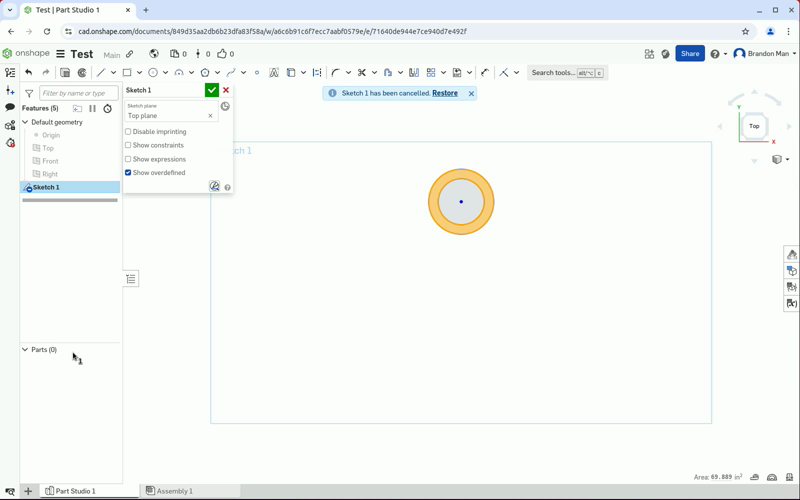
key(shift+y)
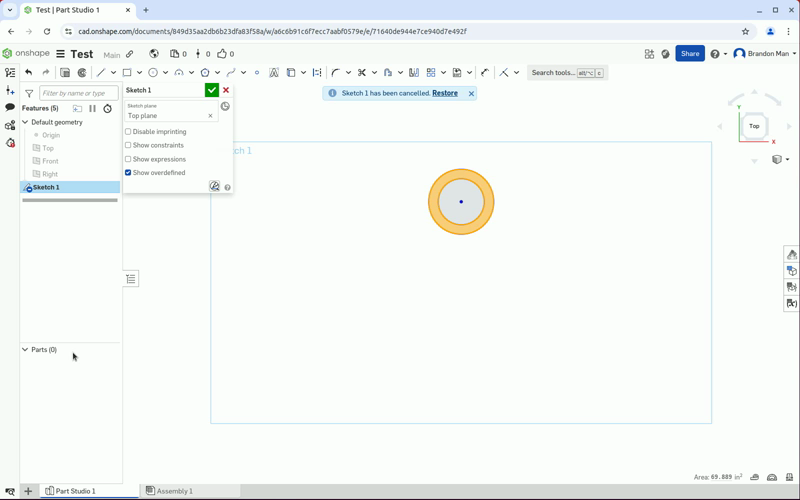
key(shift+e)
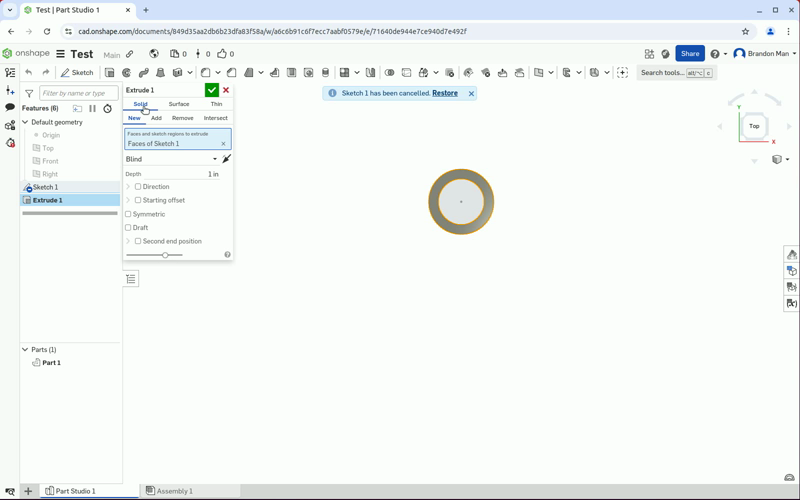
mouse_move(143, 106)
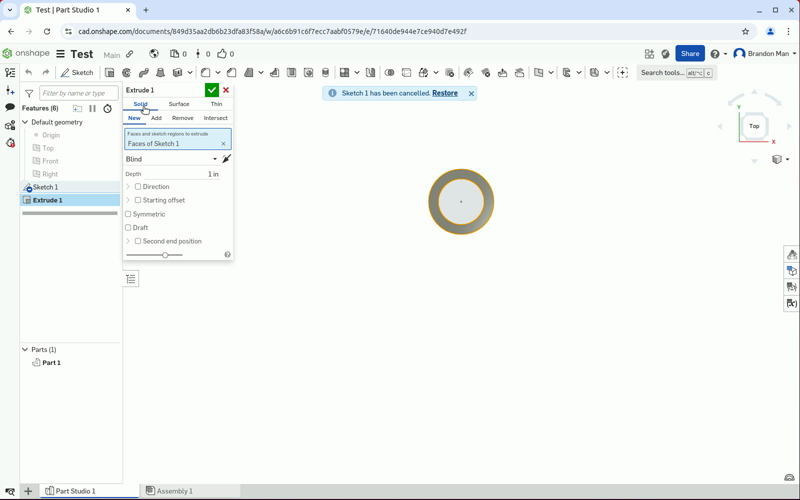
click(143, 106)
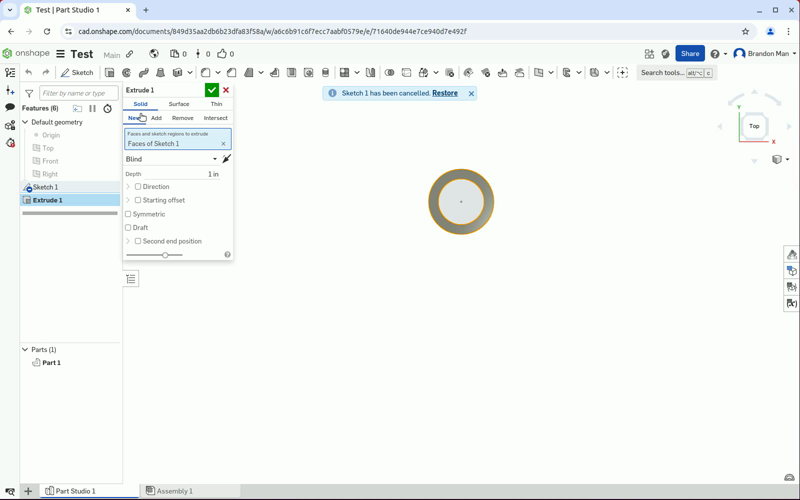
mouse_move(137, 120)
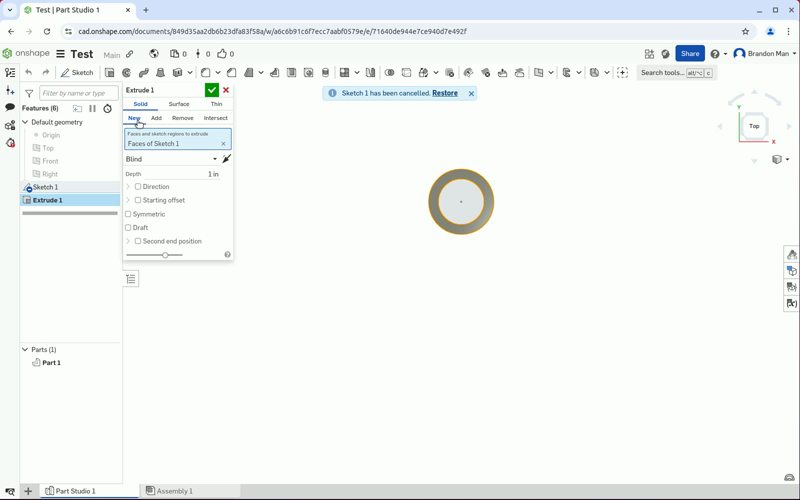
click(137, 120)
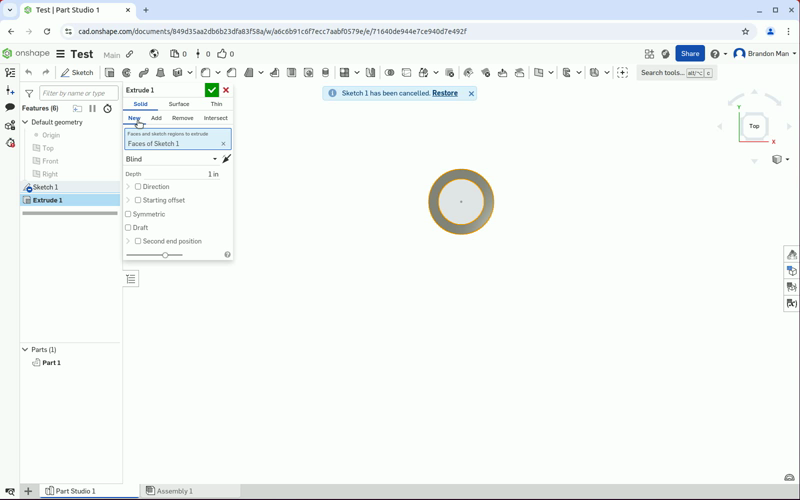
key(tab, 4)
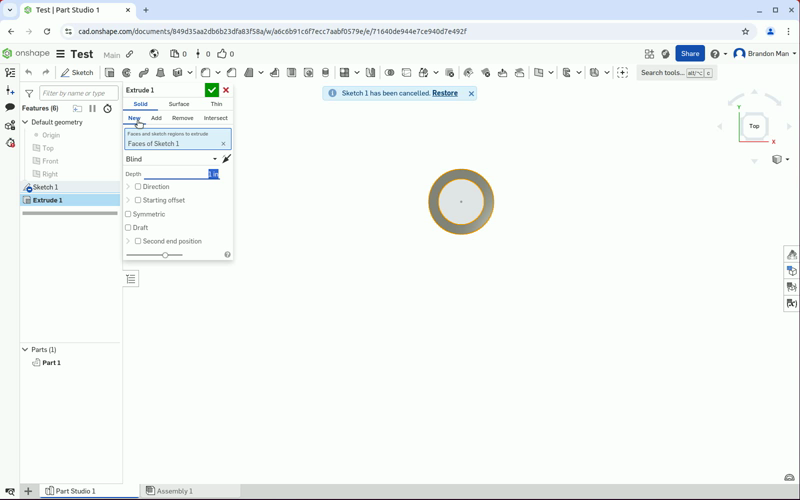
text(2.648)
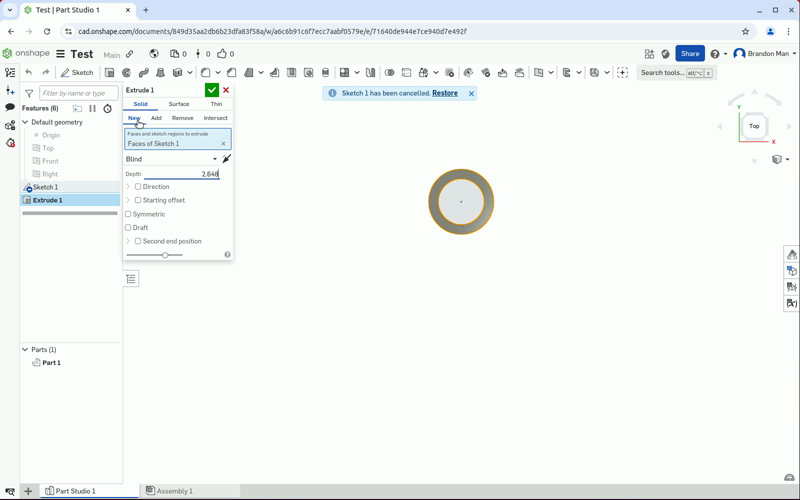
key(enter)
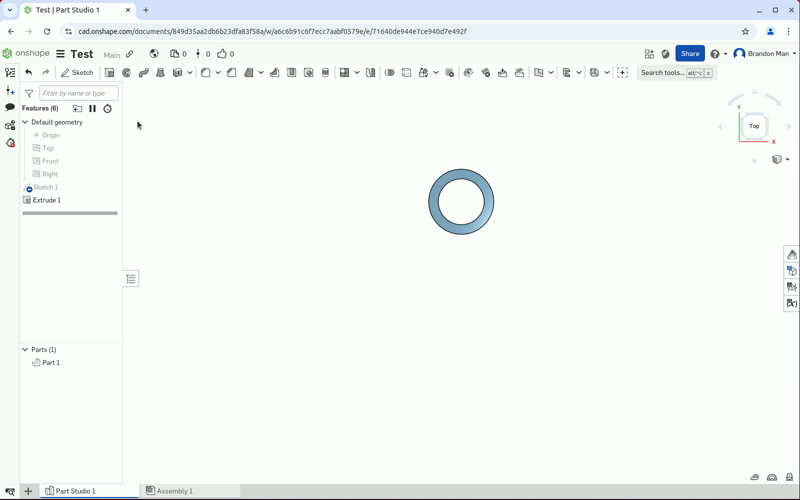
key(shift+h)
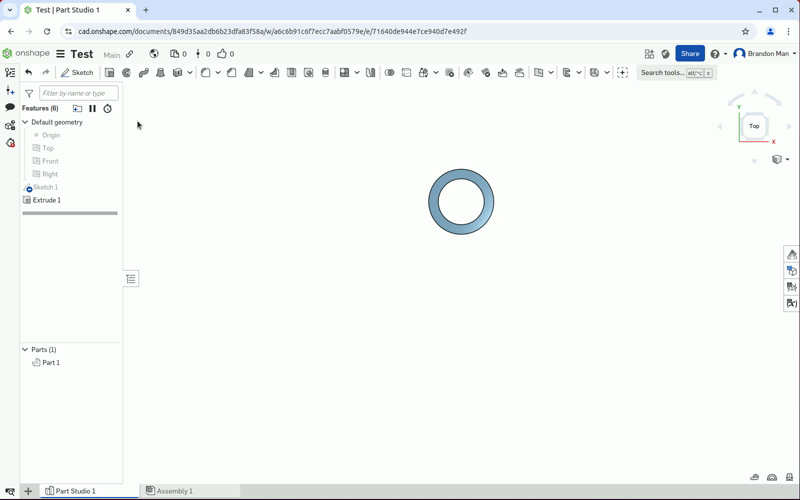
key(shift+h)
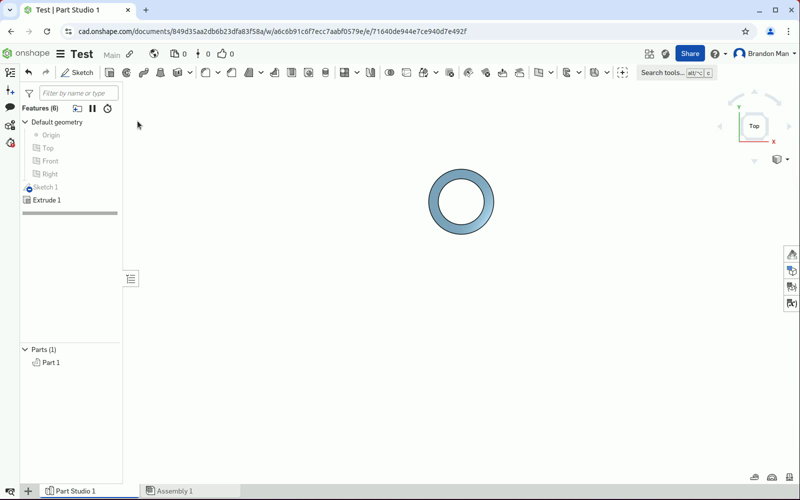
mouse_move(73, 189)
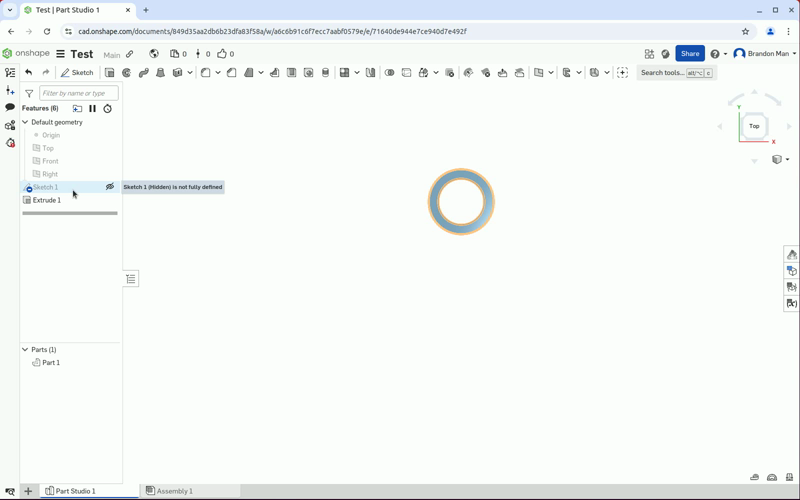
click(73, 189)
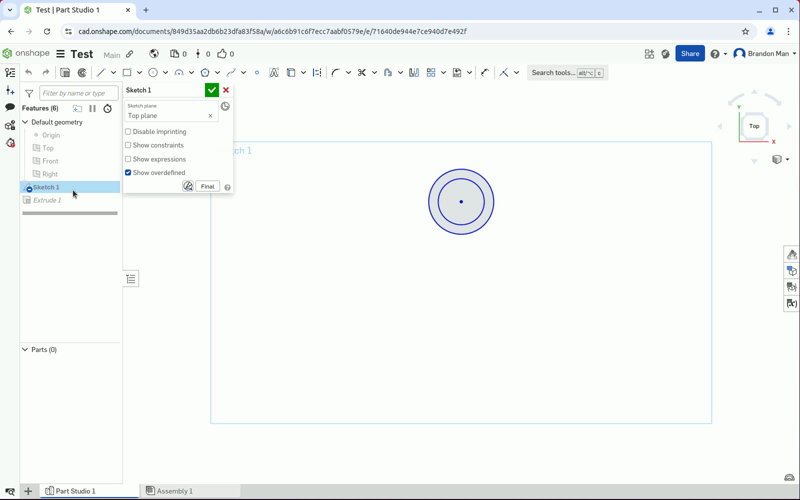
mouse_move(229, 92)
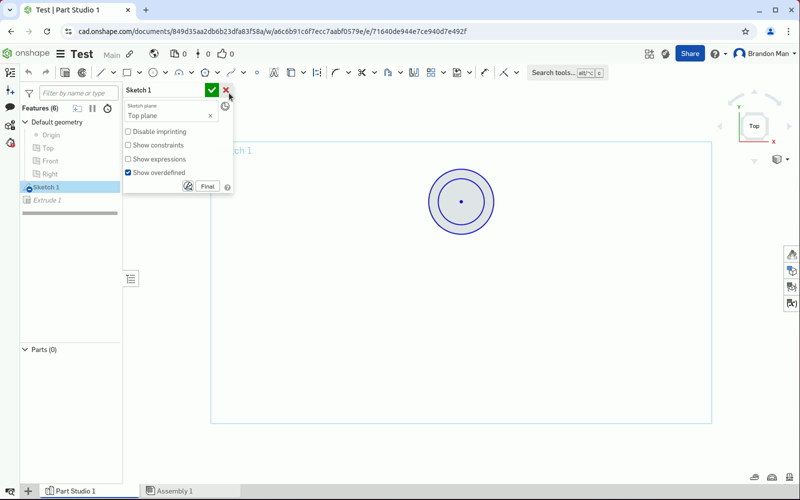
click(229, 92)
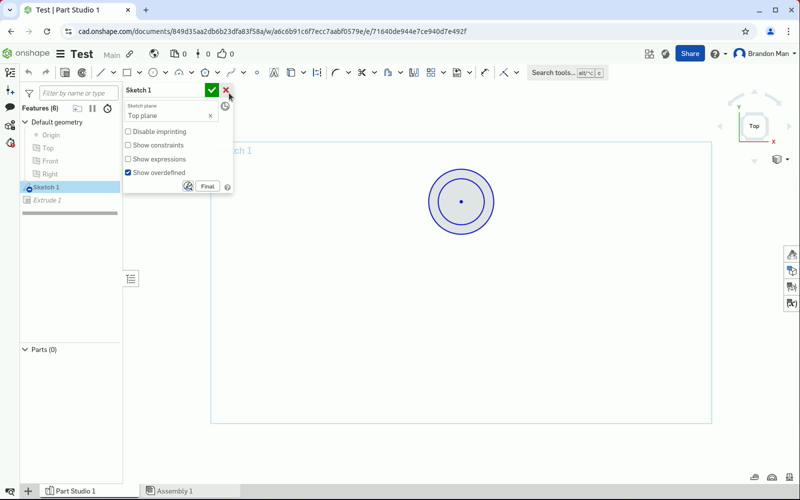
key(shift+s)
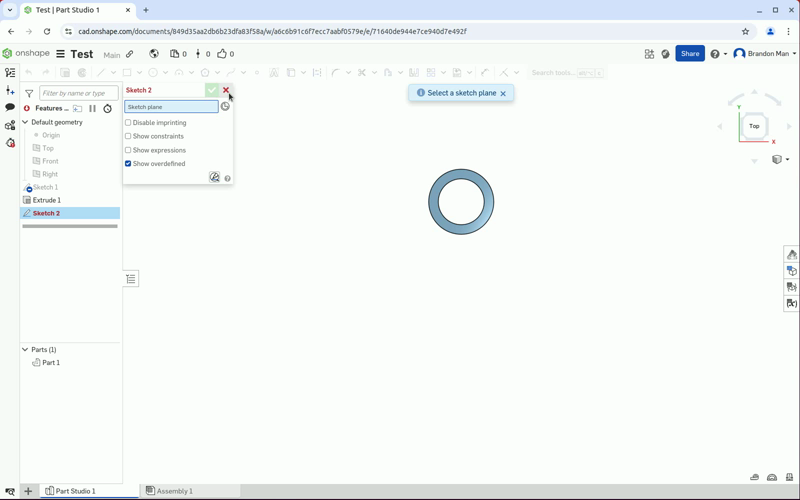
mouse_move(73, 150)
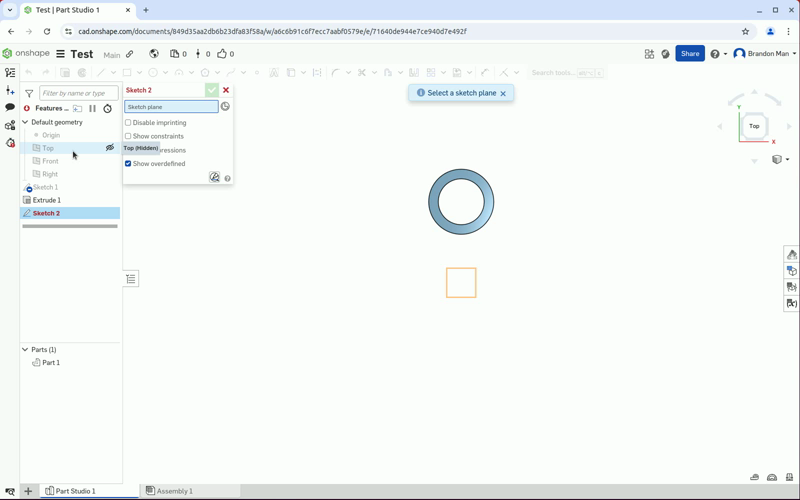
click(73, 150)
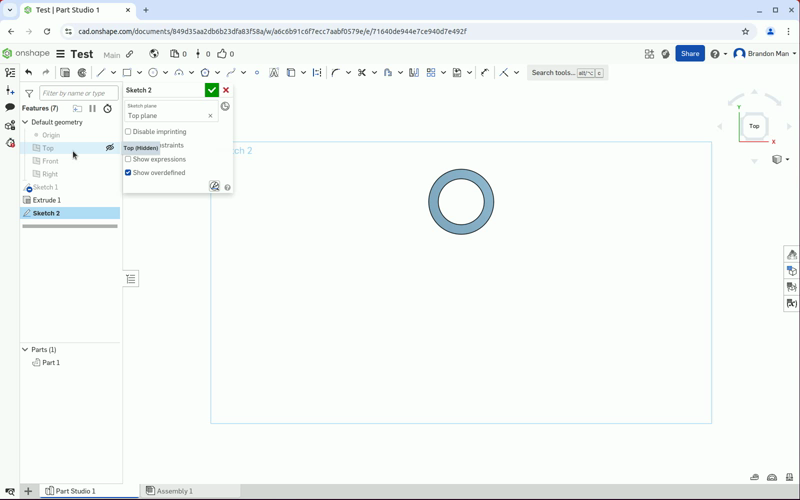
mouse_move(73, 352)
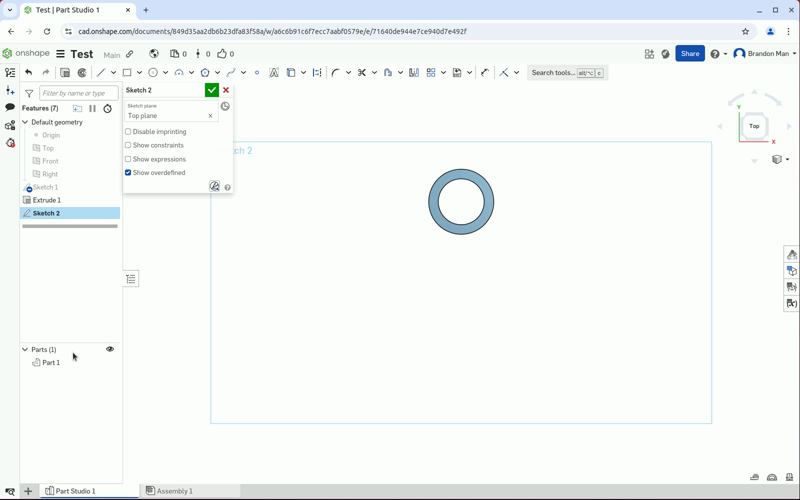
key(y)
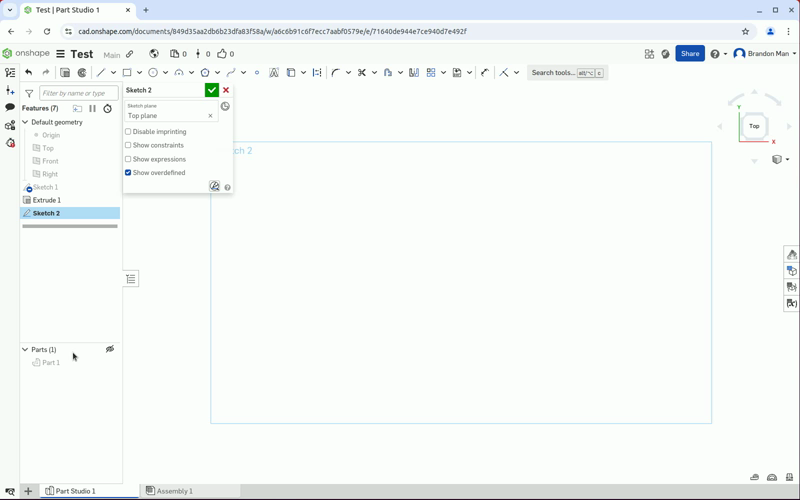
key(c)
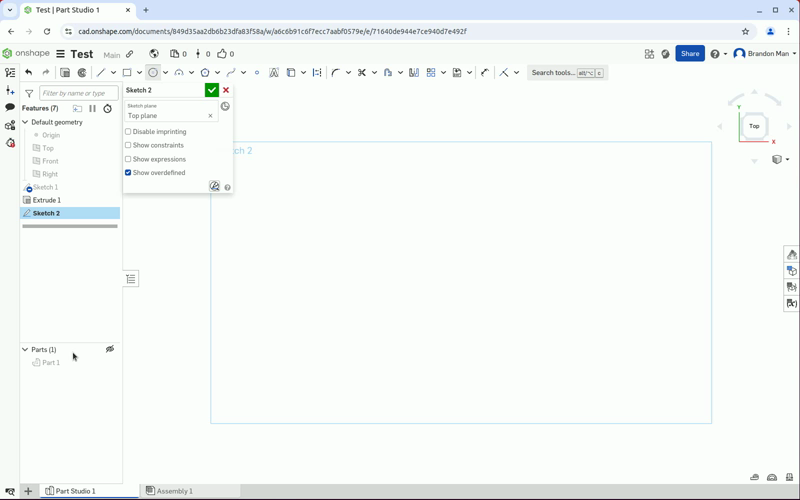
key_down(shift)
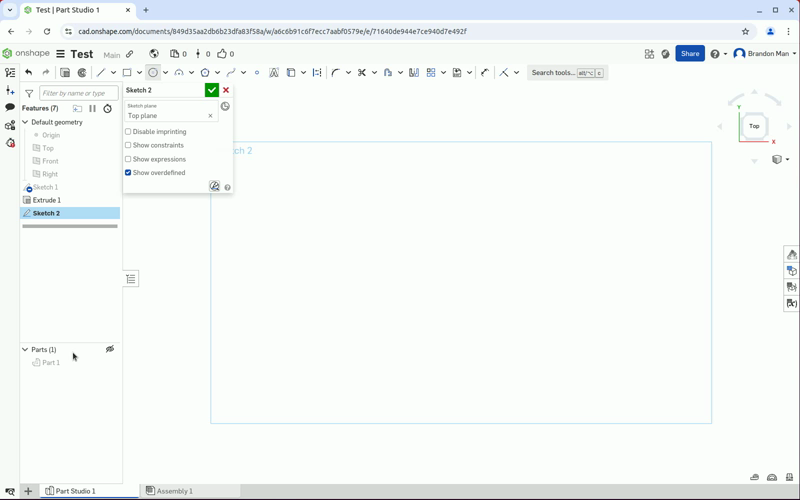
mouse_move(390, 324)
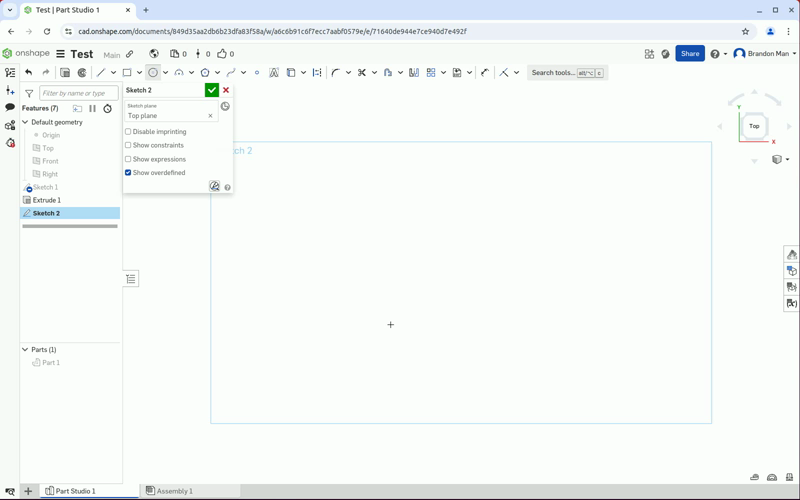
click(390, 324)
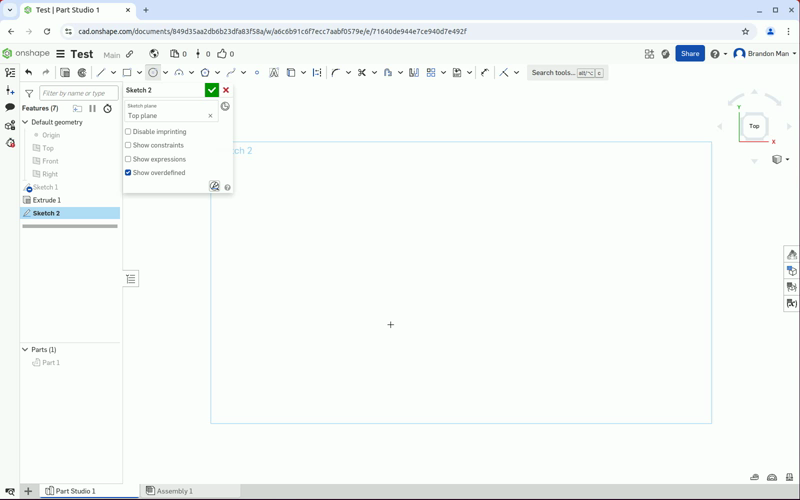
key_up(shift)
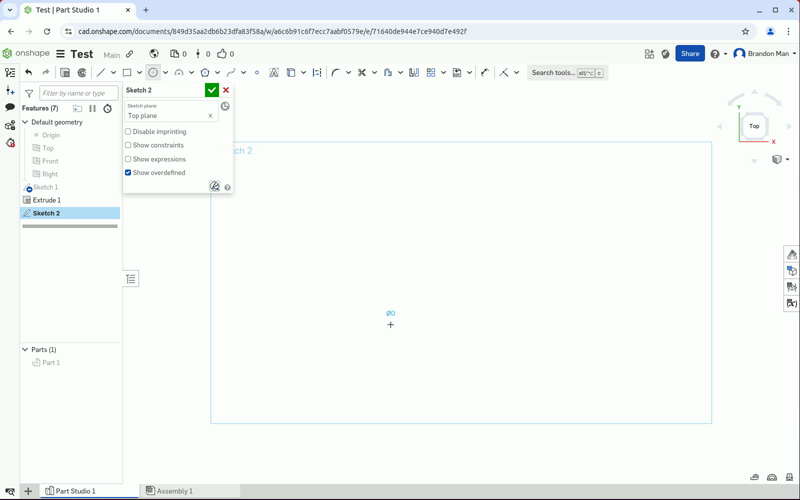
mouse_move(422, 324)
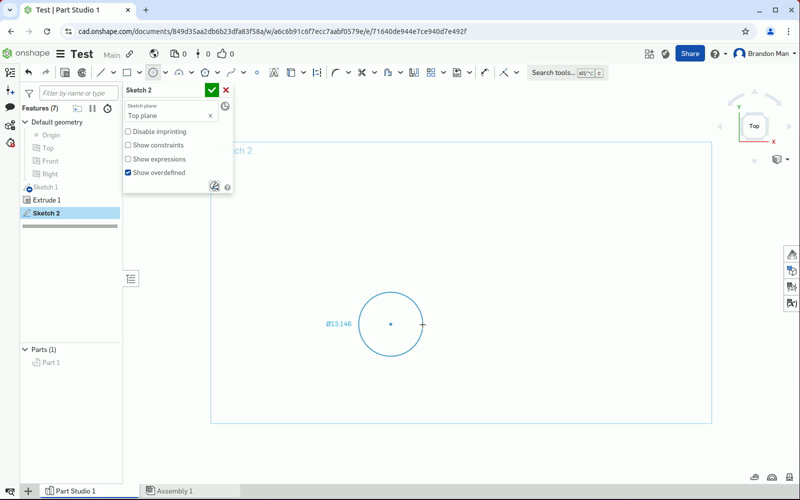
click(422, 324)
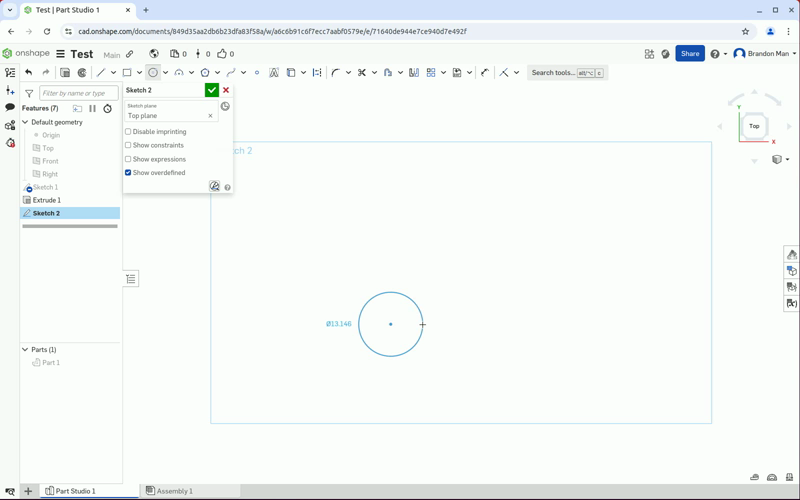
key(esc)
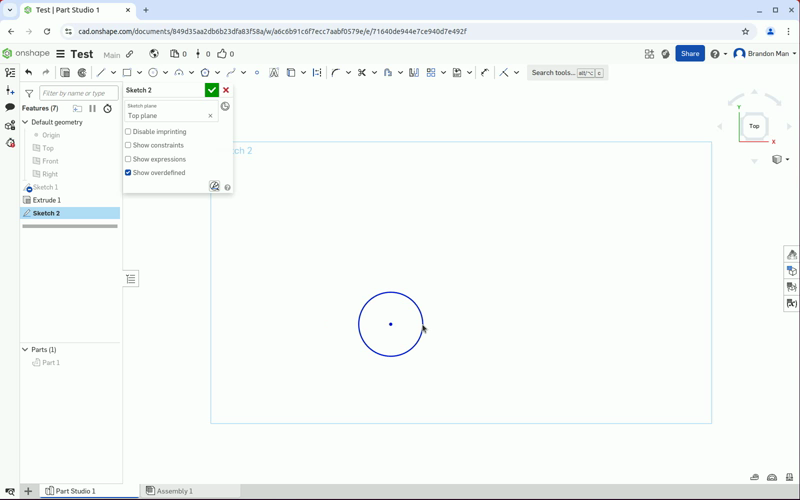
key(c)
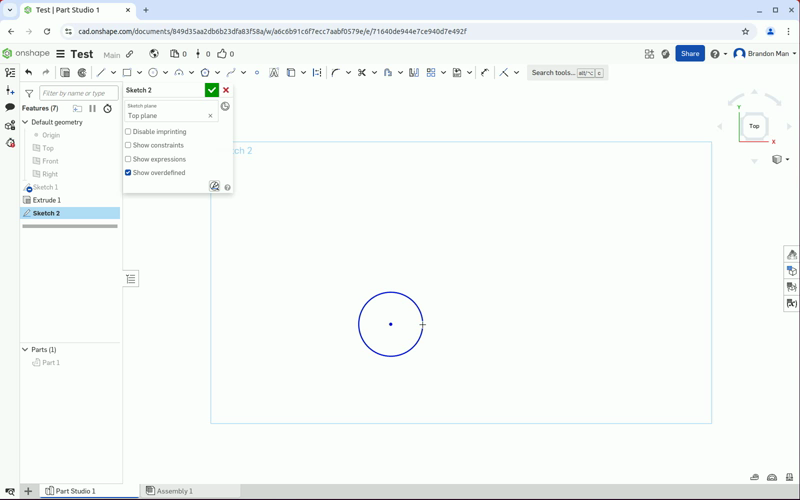
key_down(shift)
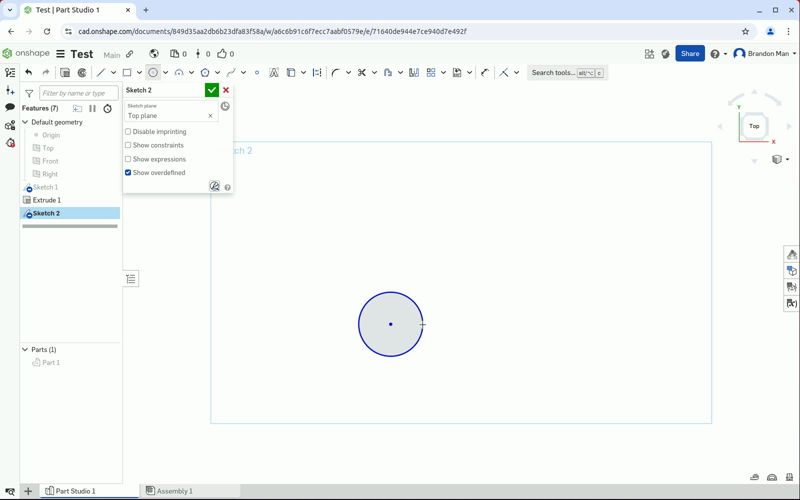
mouse_move(390, 324)
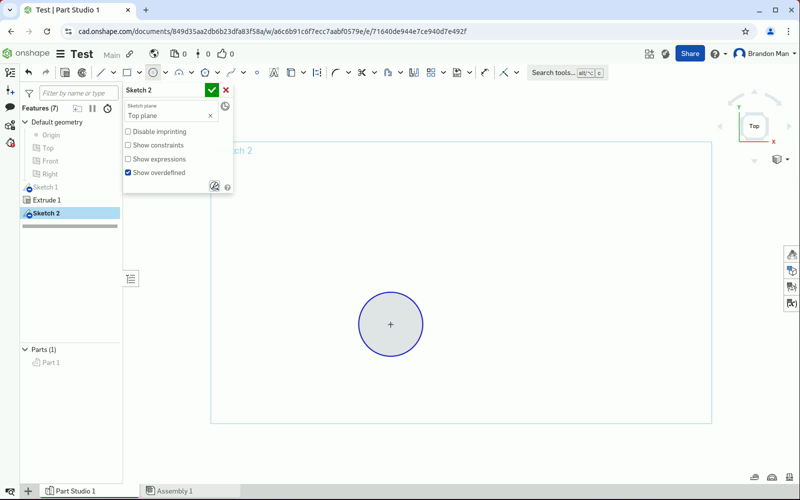
click(390, 324)
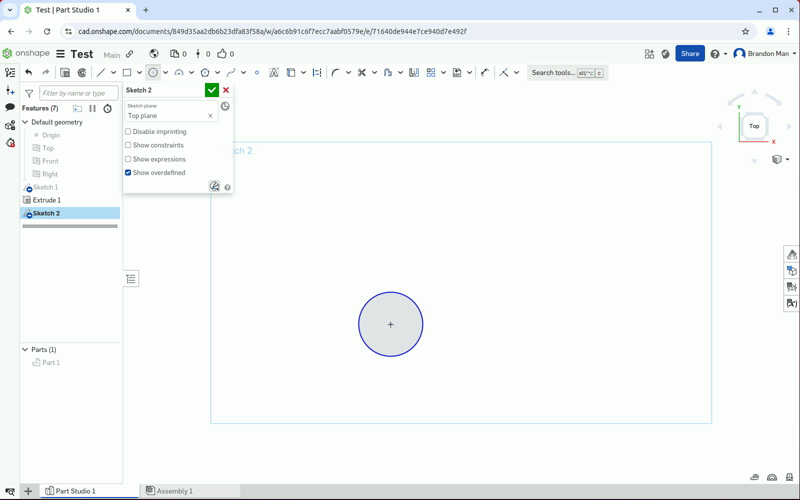
key_up(shift)
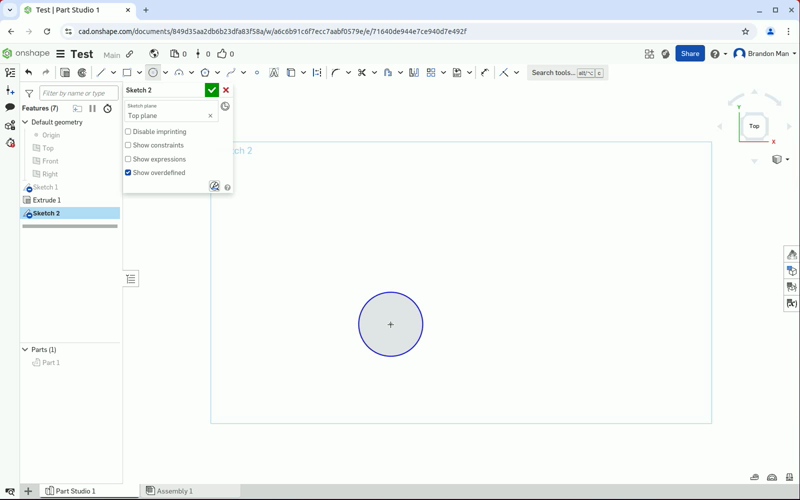
mouse_move(413, 324)
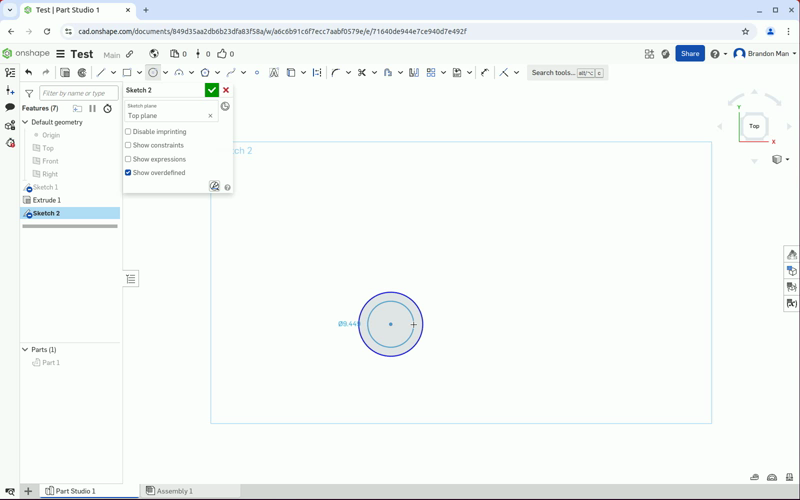
click(413, 324)
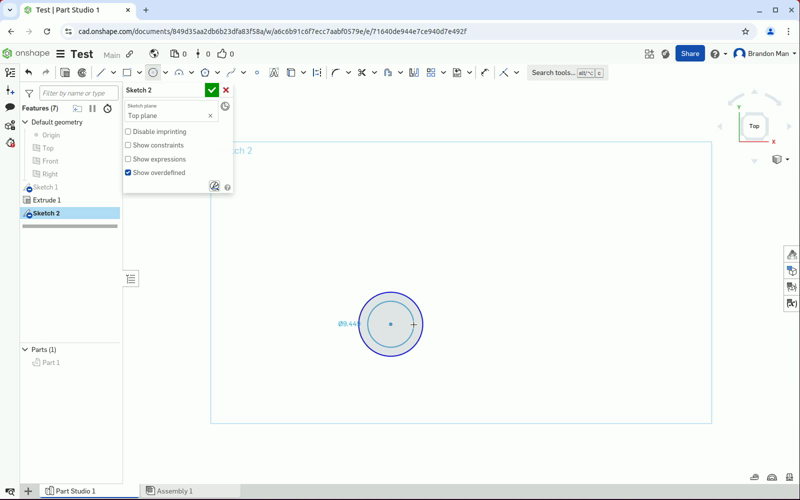
key(esc)
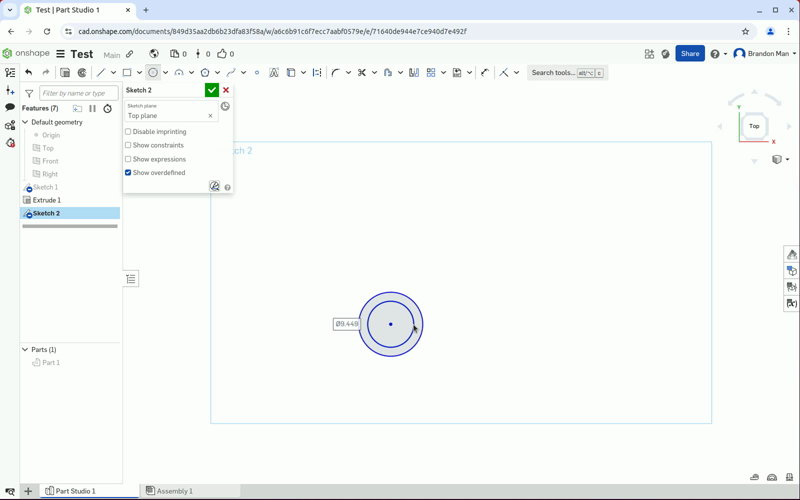
mouse_move(417, 309)
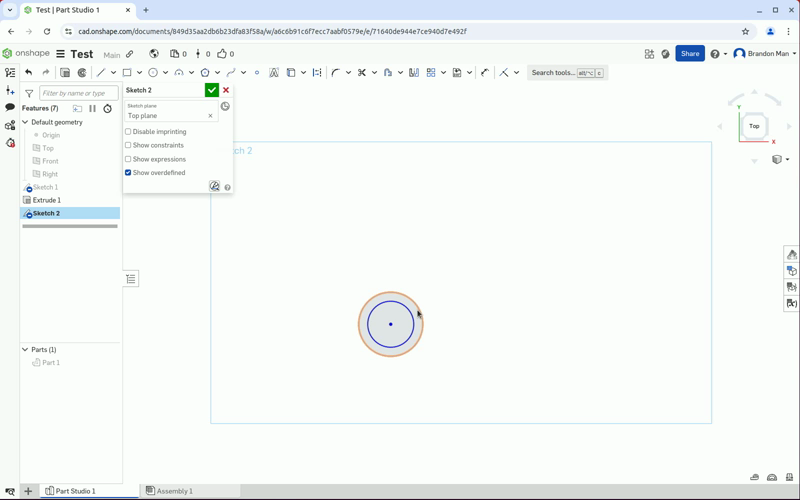
scroll(6)
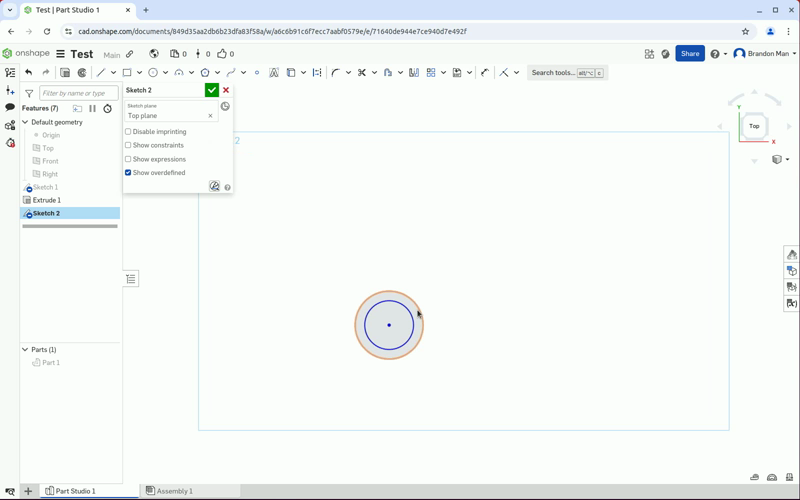
scroll(6)
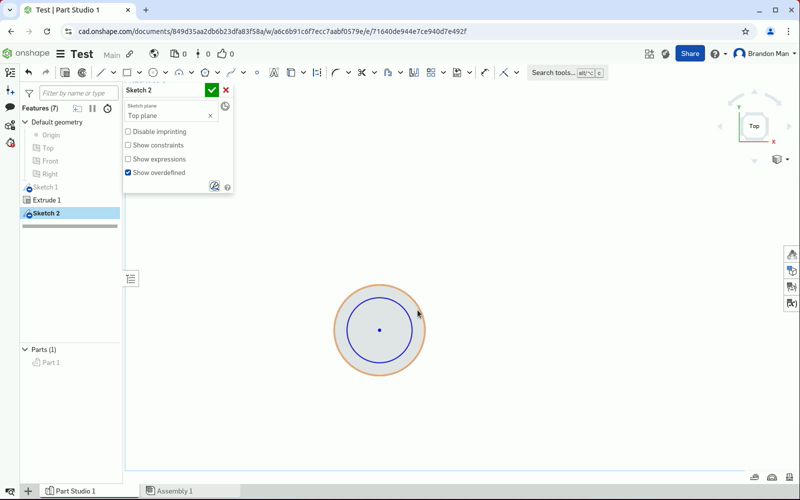
scroll(6)
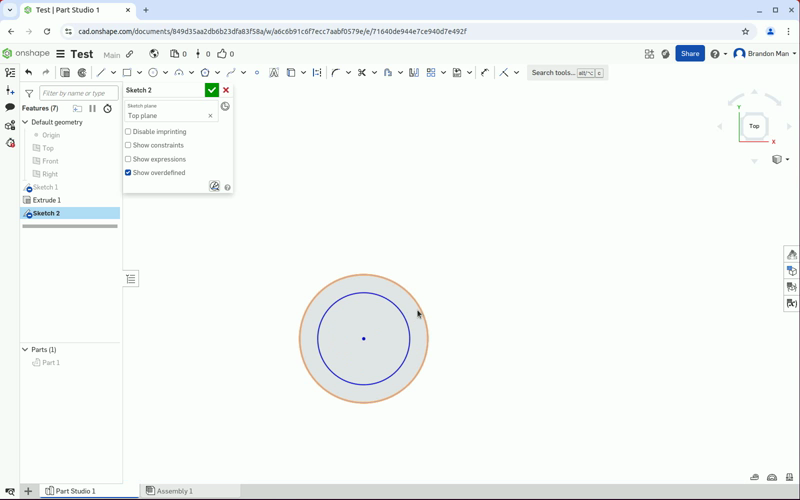
scroll(6)
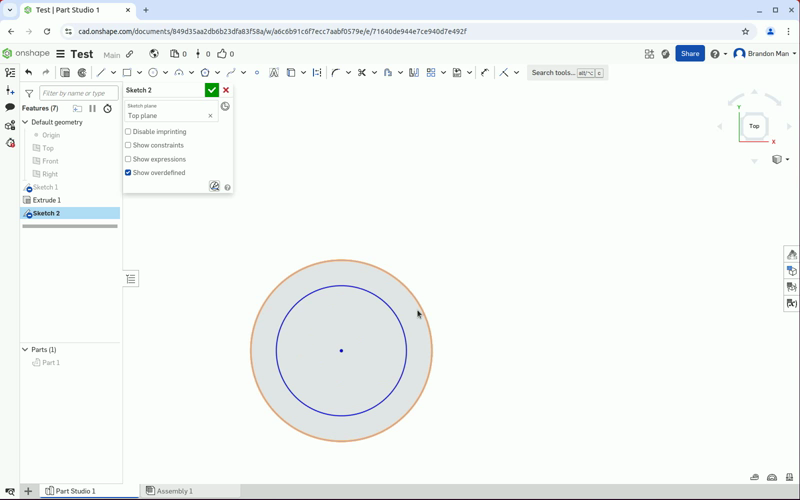
scroll(6)
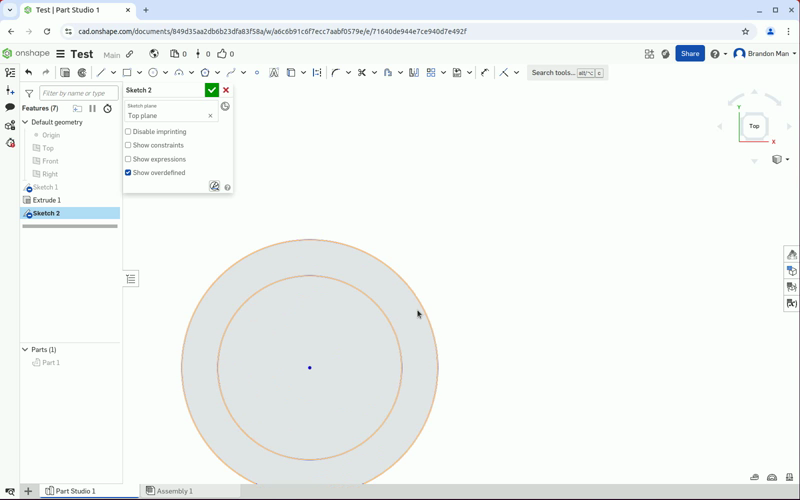
scroll(6)
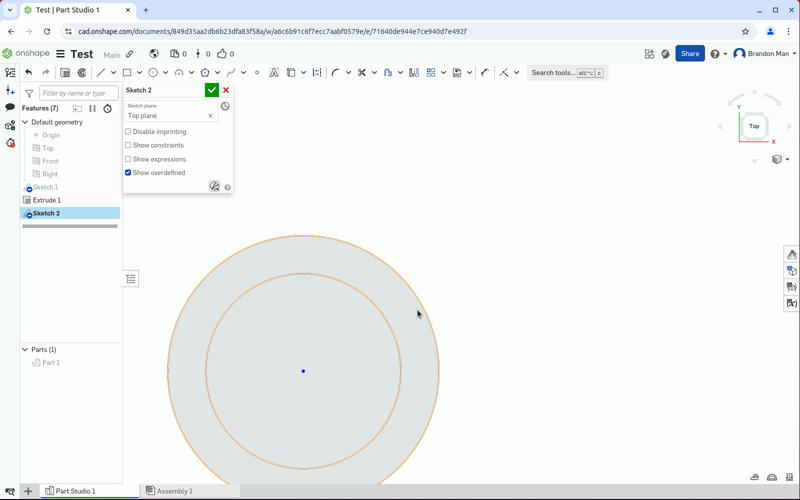
scroll(6)
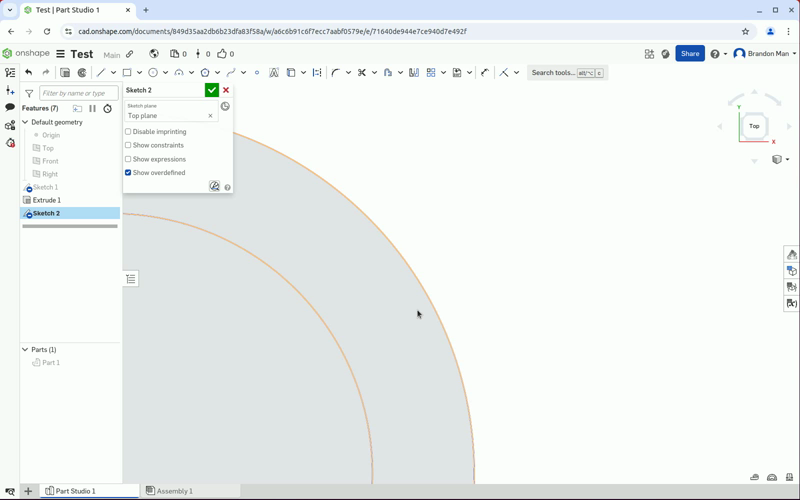
click(417, 309)
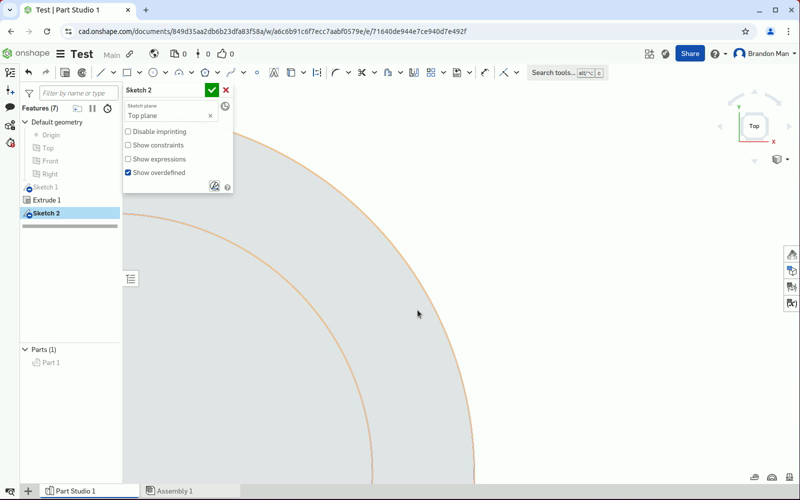
scroll(-6)
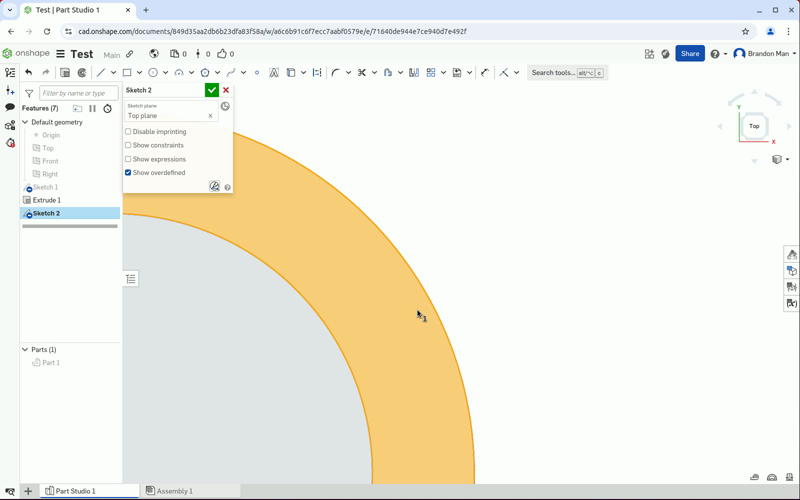
scroll(-6)
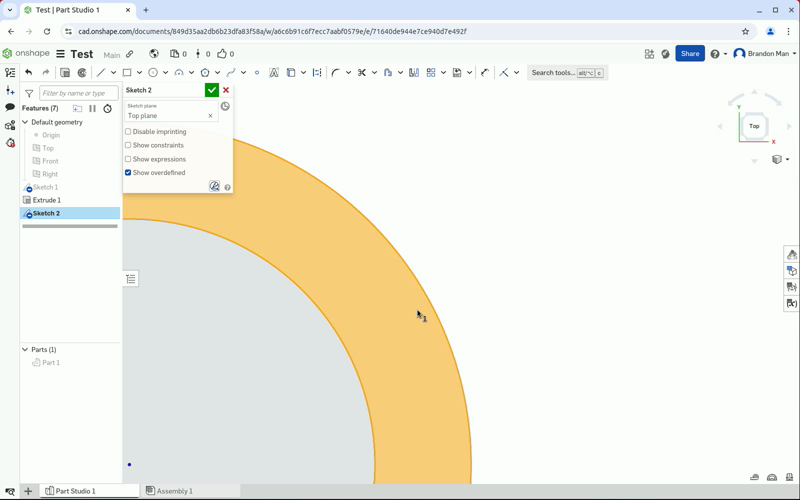
scroll(-6)
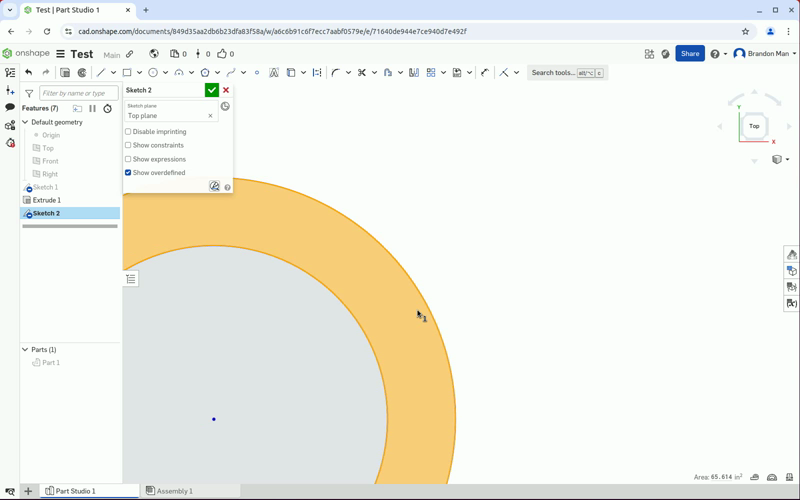
scroll(-6)
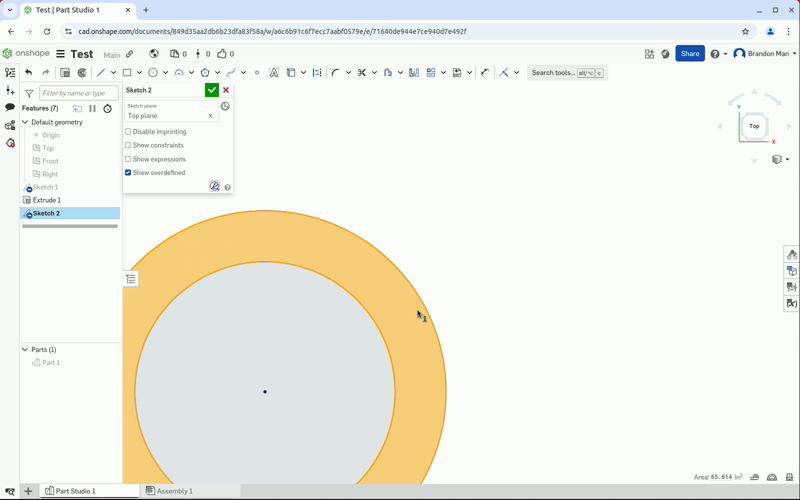
scroll(-6)
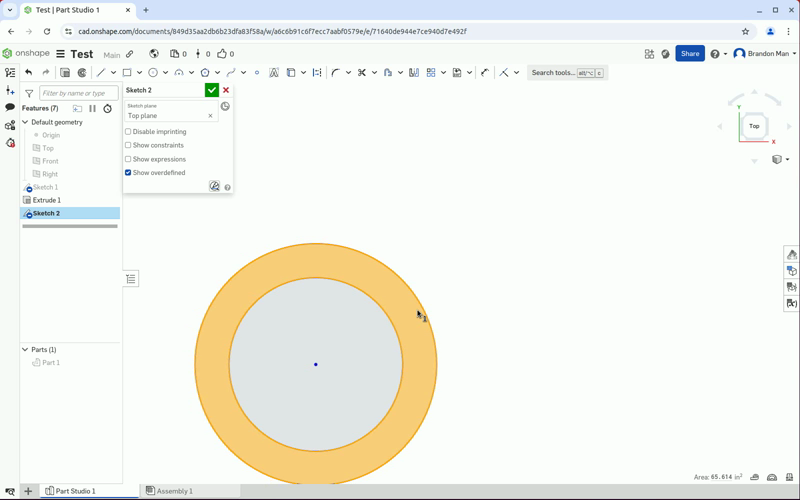
scroll(-6)
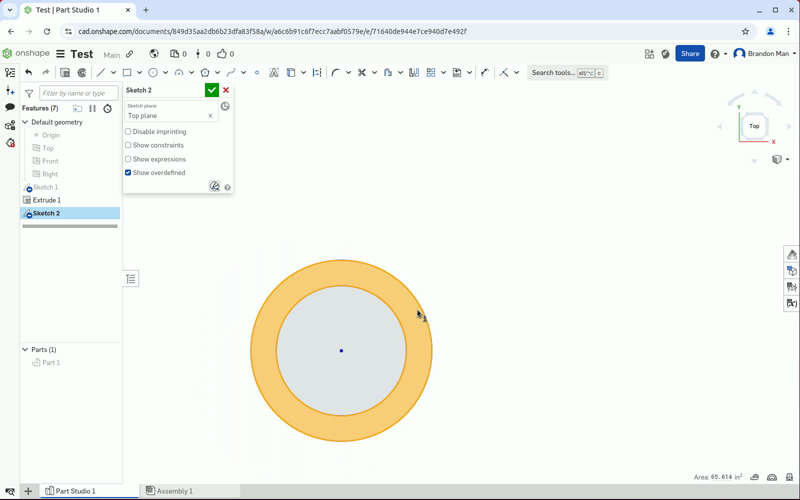
scroll(-6)
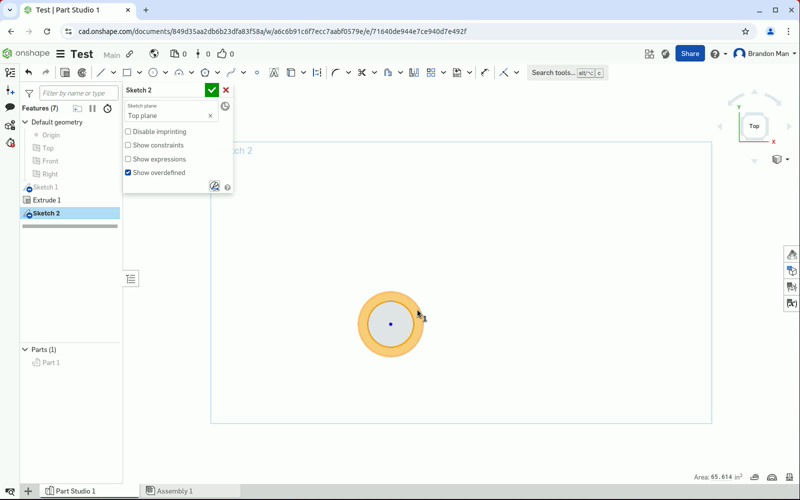
mouse_move(73, 352)
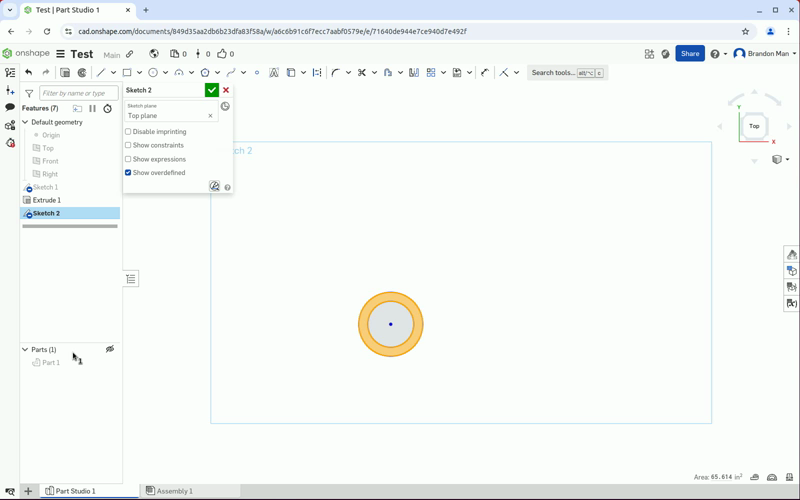
key(shift+y)
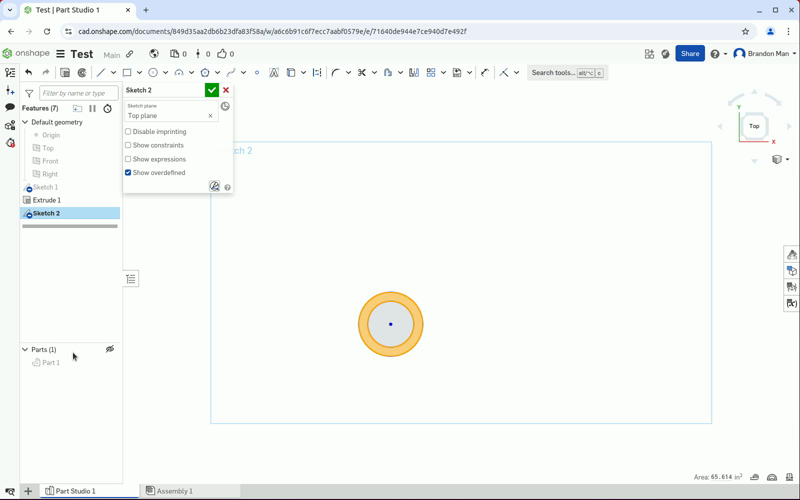
key(shift+e)
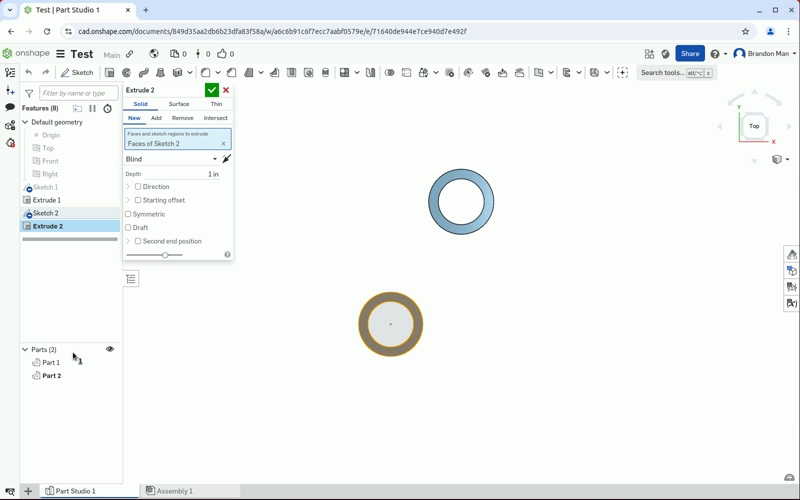
mouse_move(143, 106)
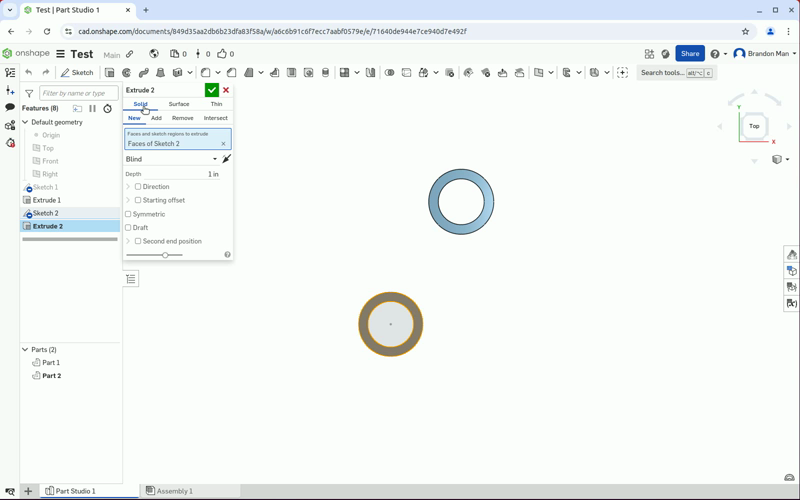
click(143, 106)
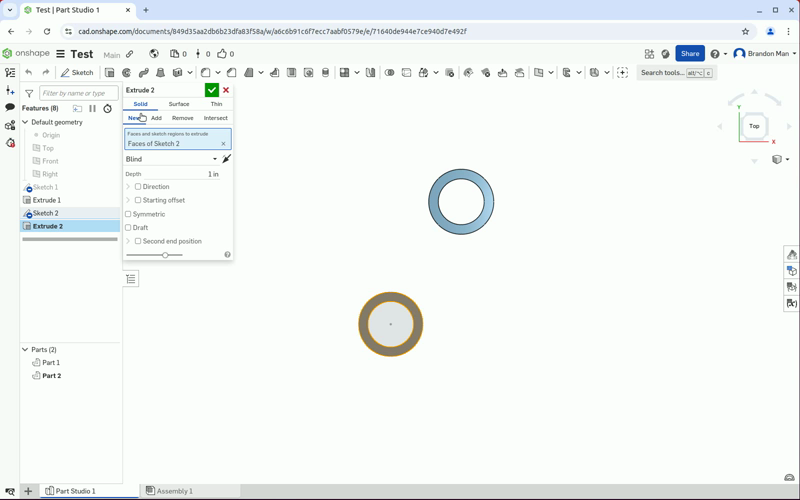
mouse_move(137, 120)
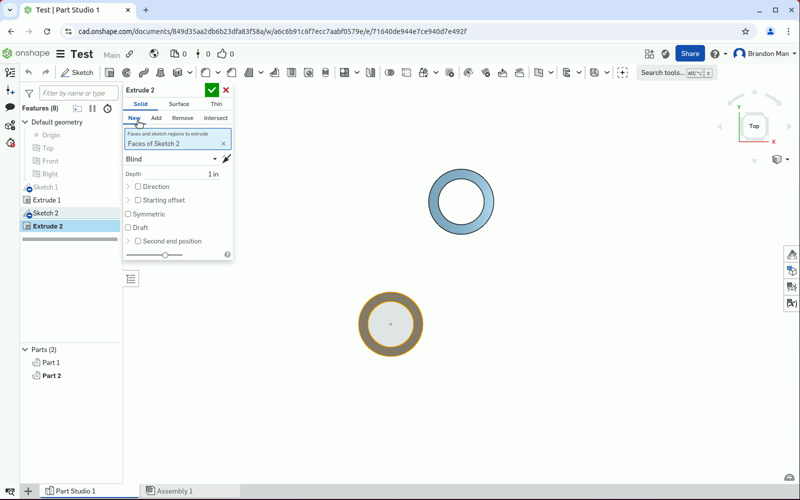
click(137, 120)
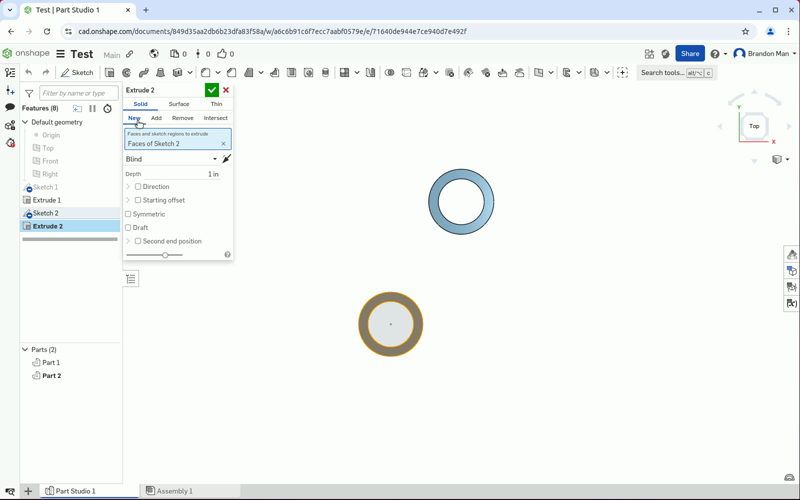
key(tab, 4)
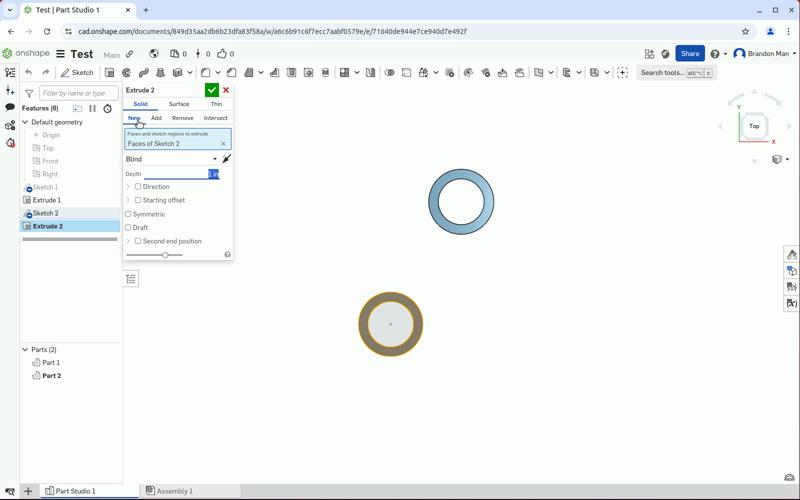
text(2.648)
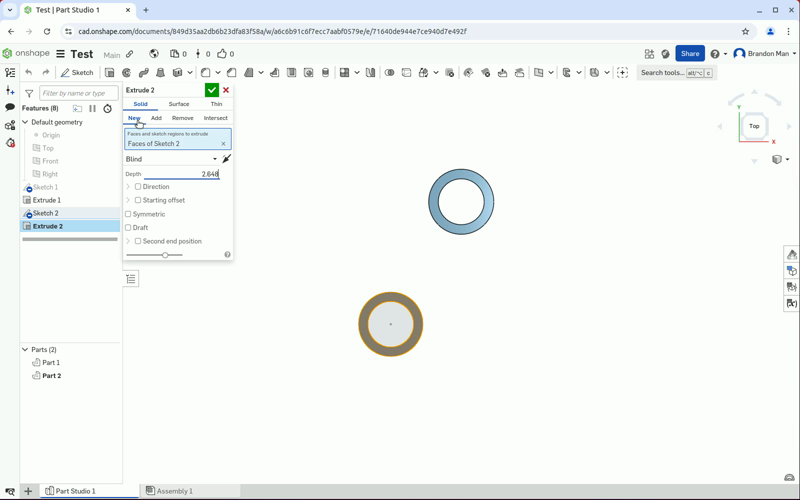
key(enter)
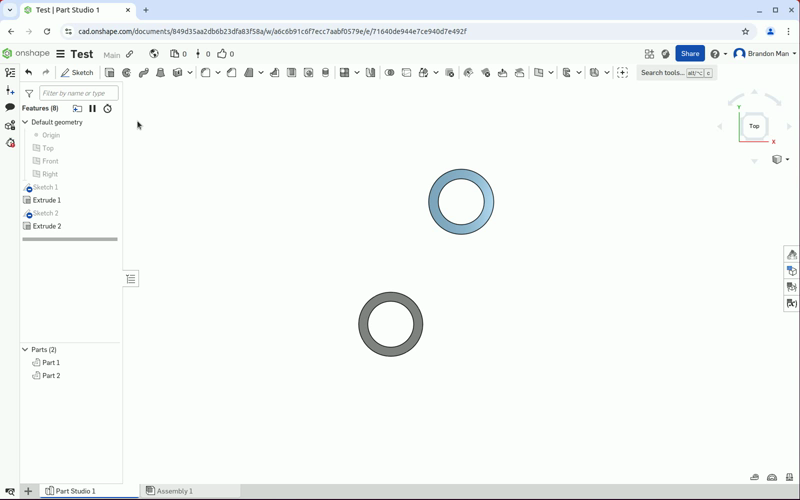
key(shift+h)
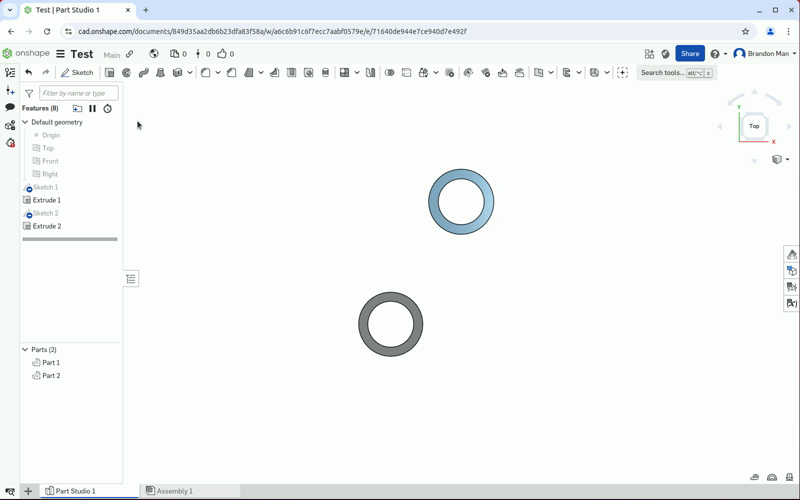
key(shift+h)
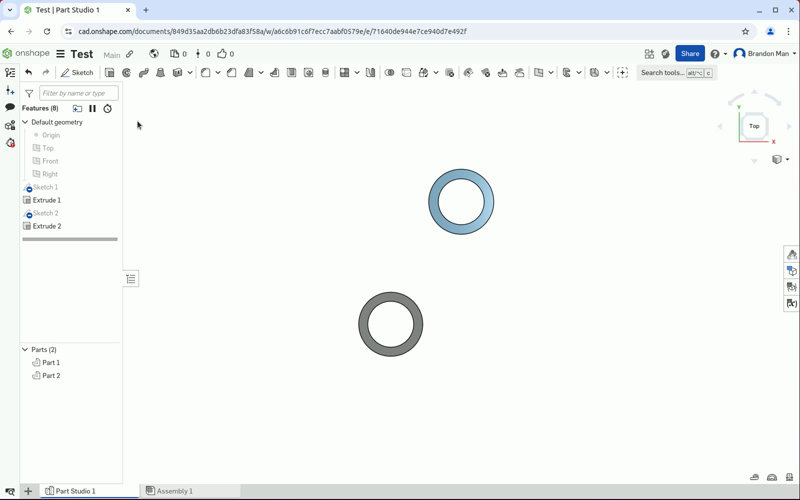
mouse_move(73, 189)
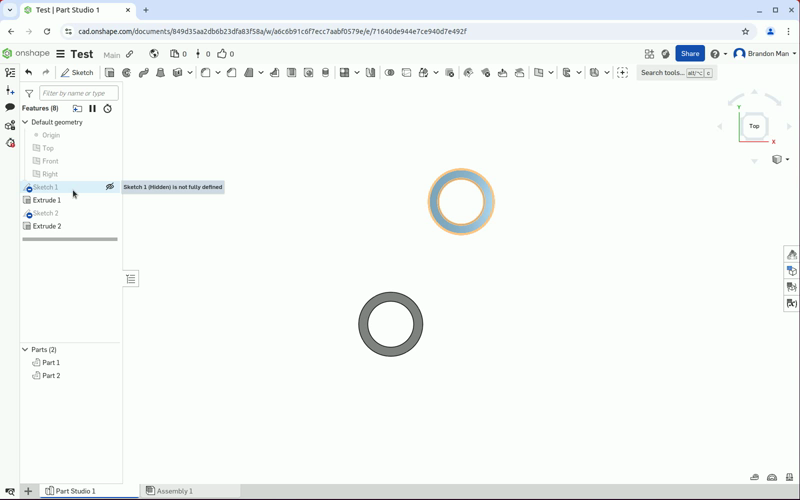
click(73, 189)
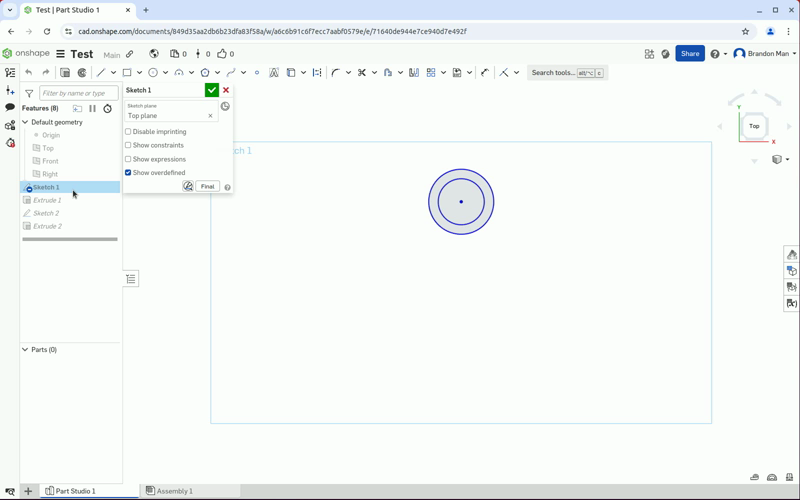
mouse_move(229, 92)
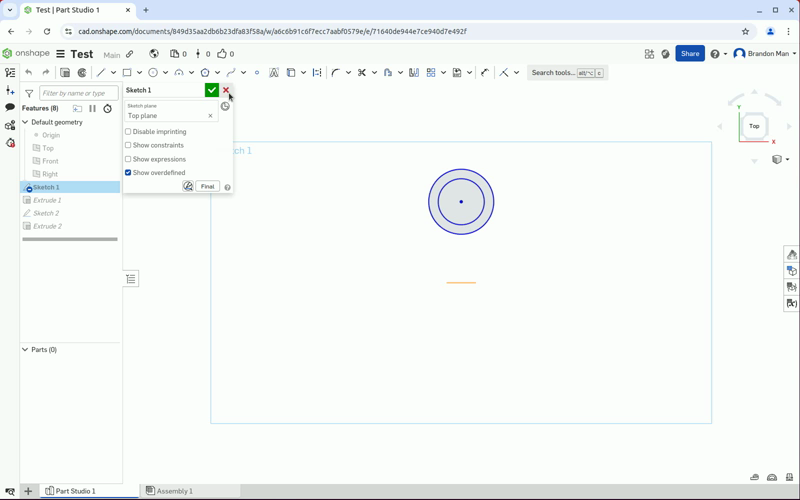
click(229, 92)
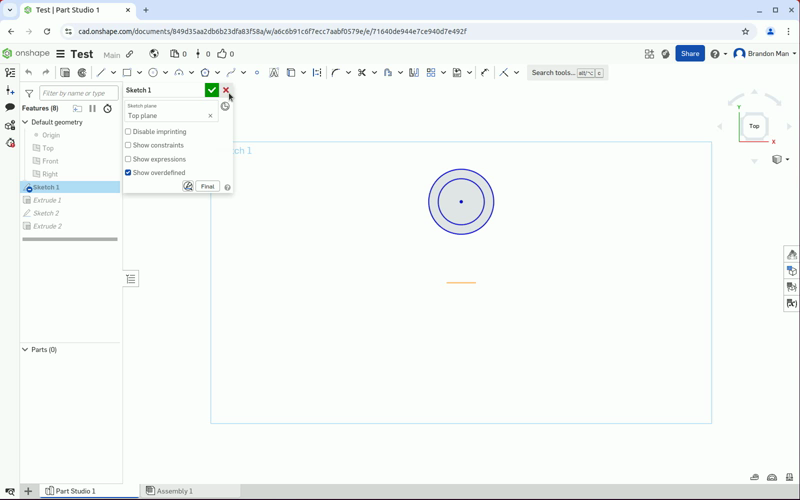
key(shift+s)
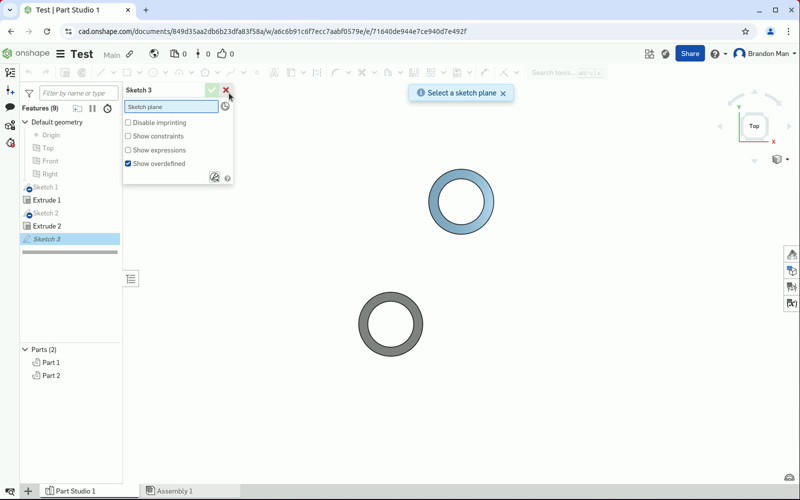
mouse_move(73, 150)
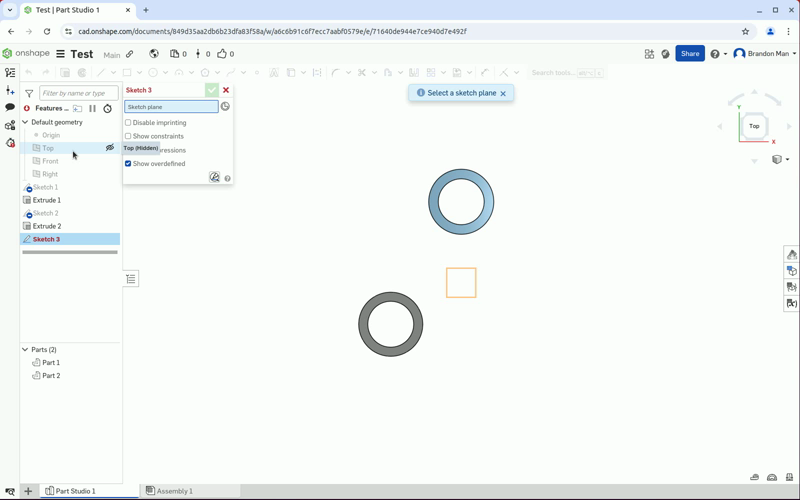
click(73, 150)
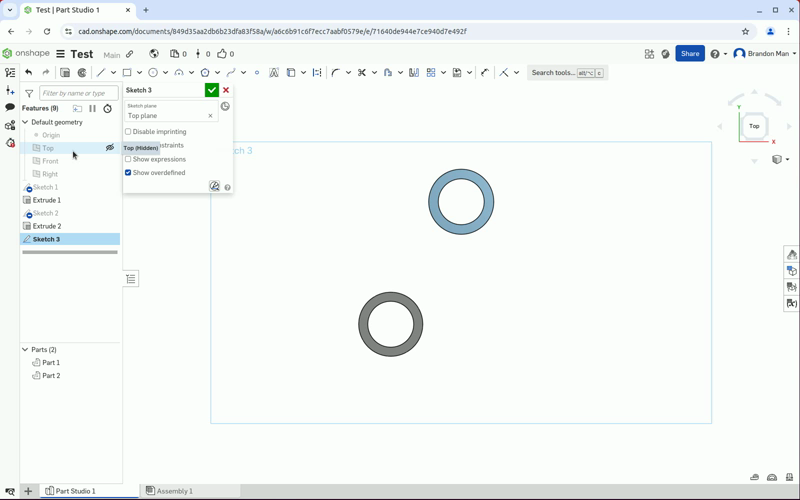
mouse_move(73, 352)
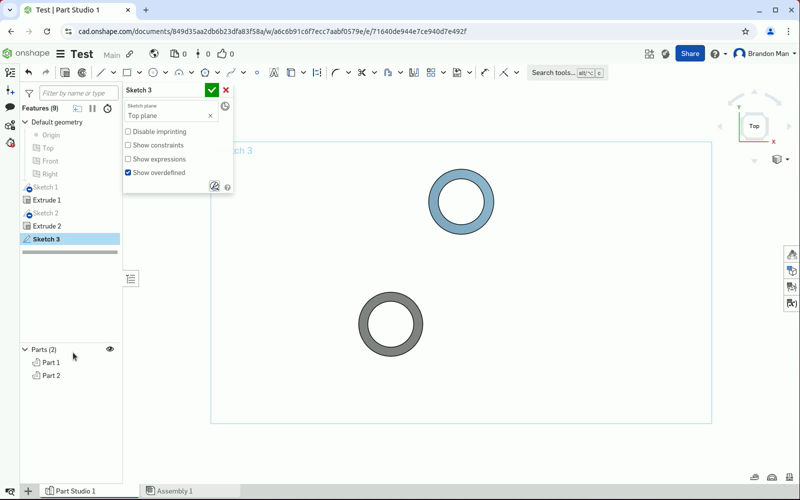
key(y)
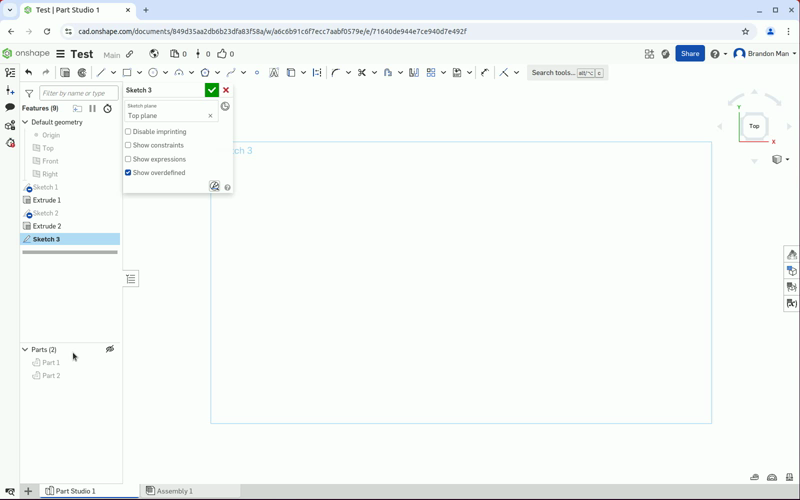
key(c)
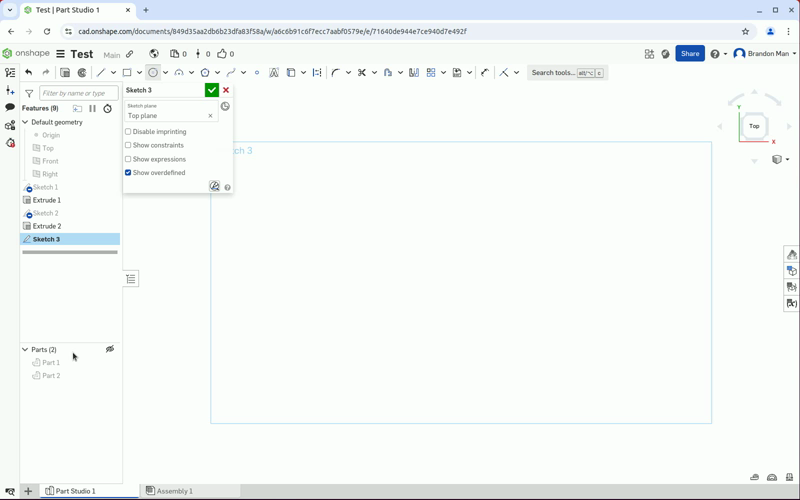
key_down(shift)
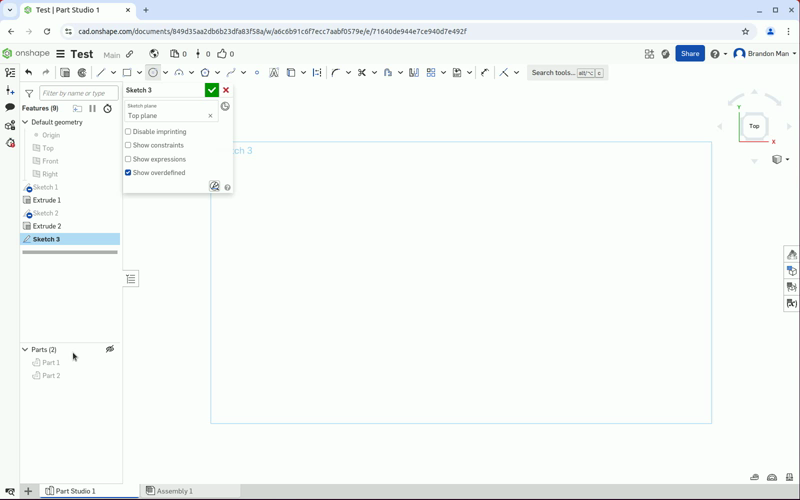
mouse_move(531, 324)
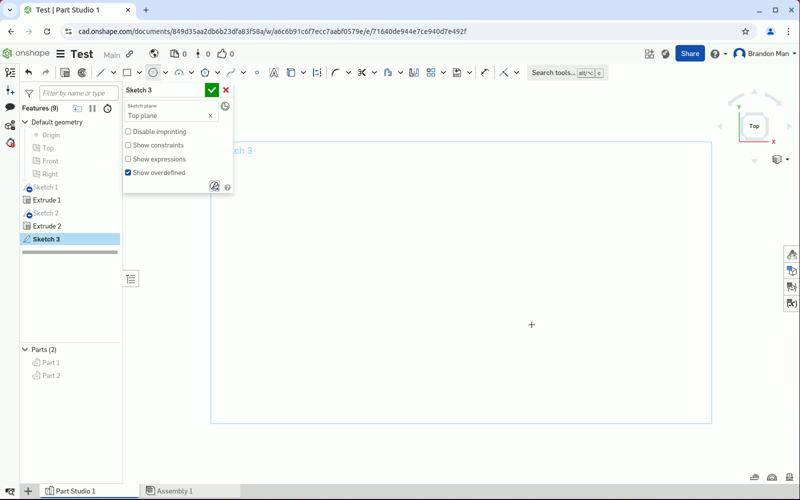
click(531, 324)
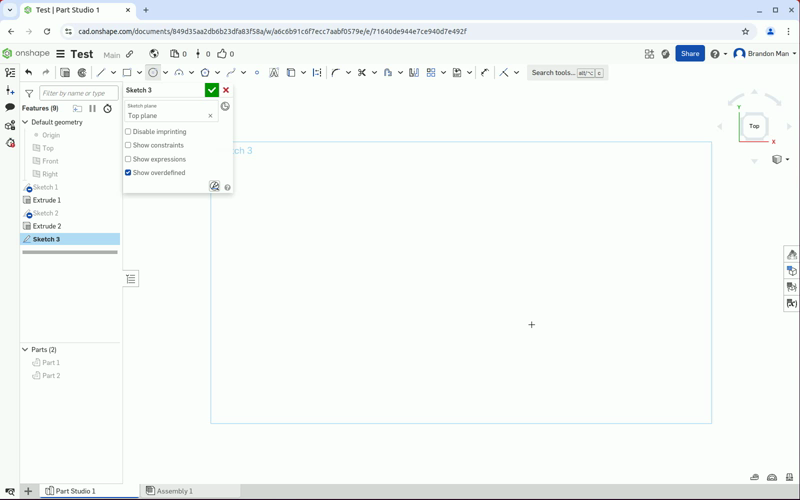
key_up(shift)
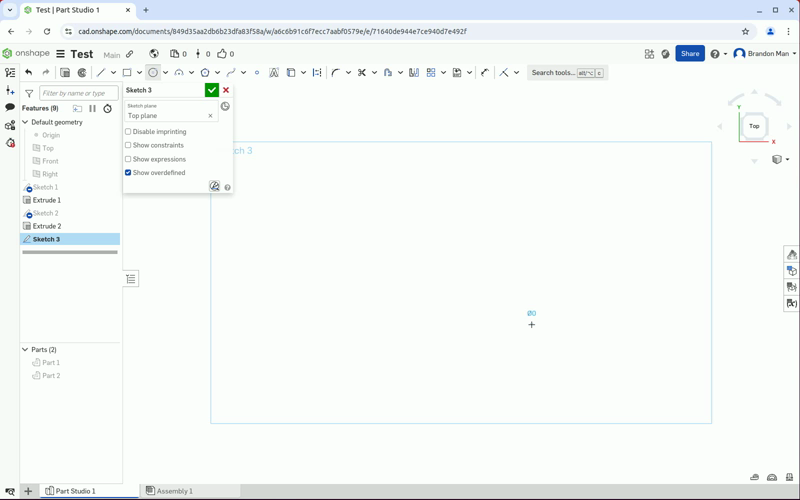
mouse_move(563, 324)
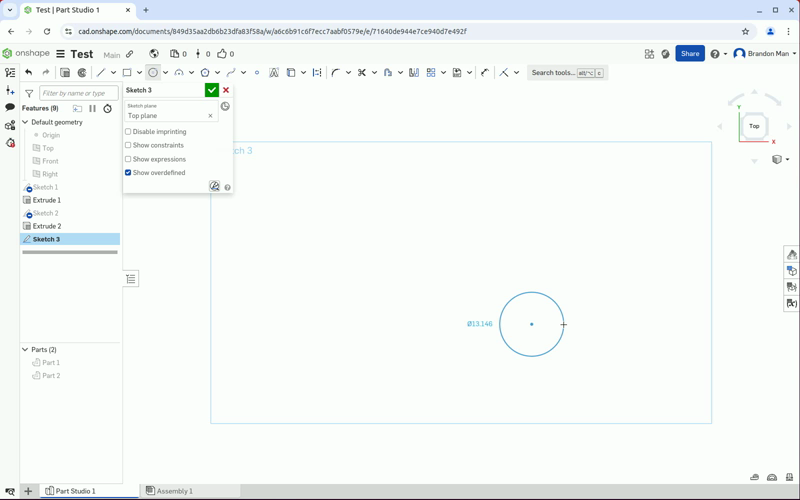
click(563, 324)
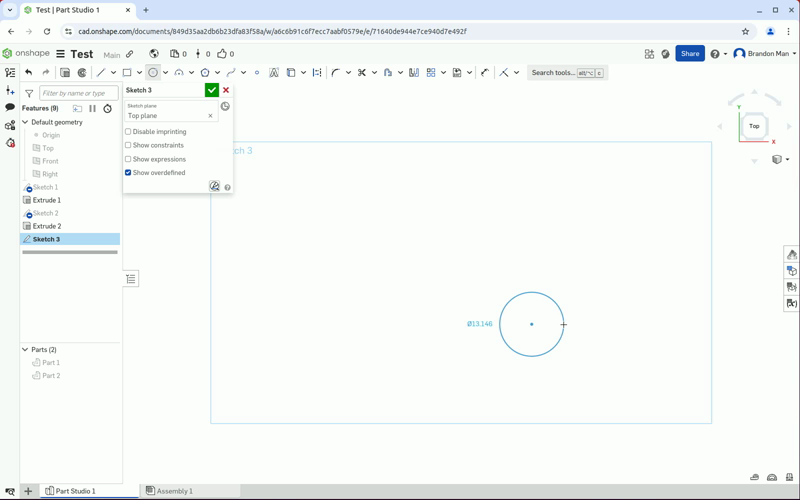
key(esc)
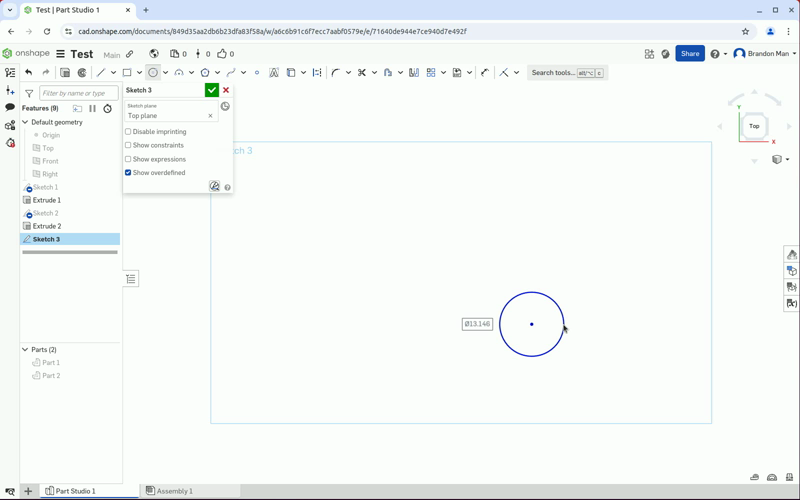
key(c)
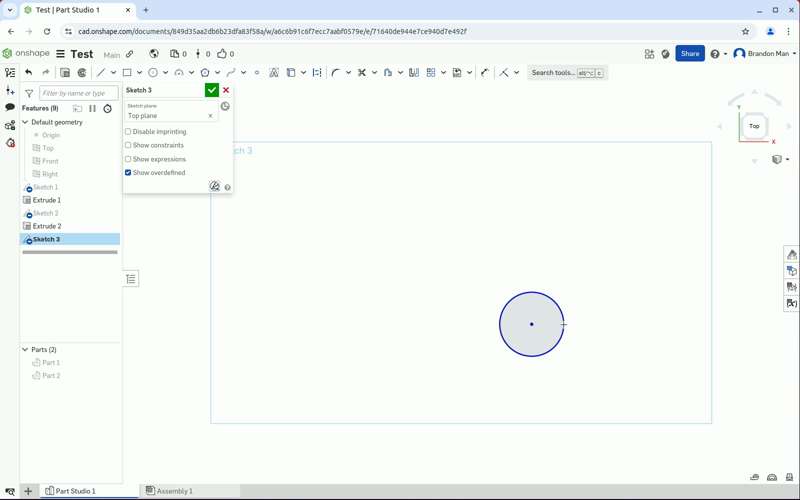
key_down(shift)
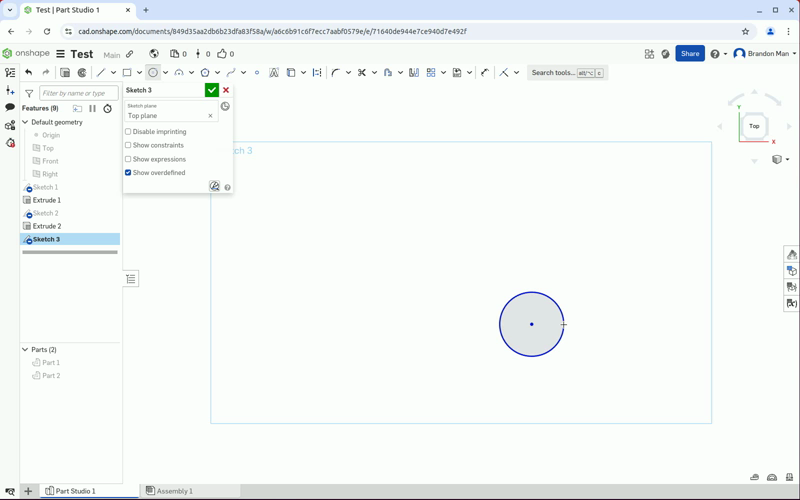
mouse_move(531, 324)
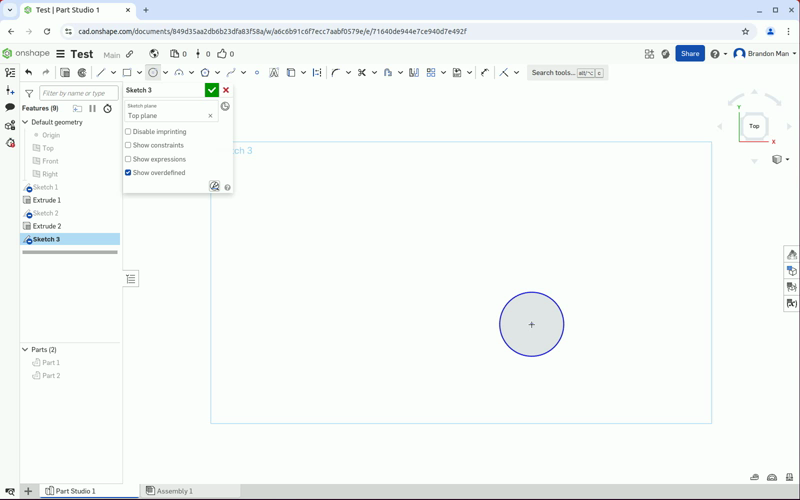
click(531, 324)
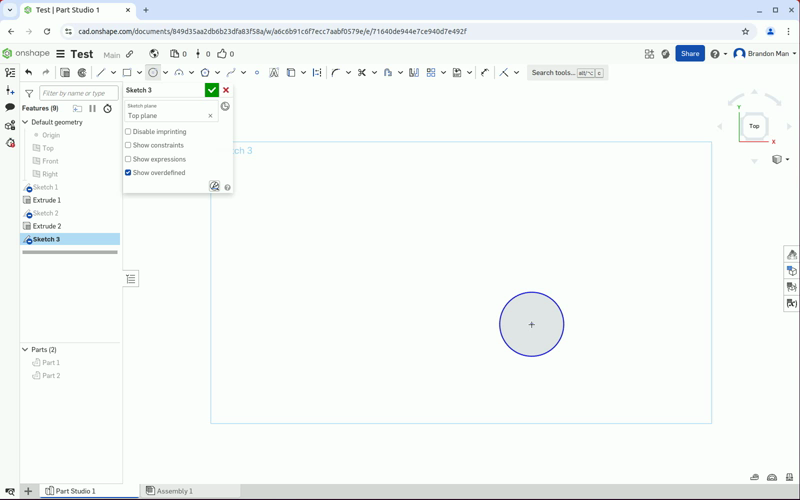
key_up(shift)
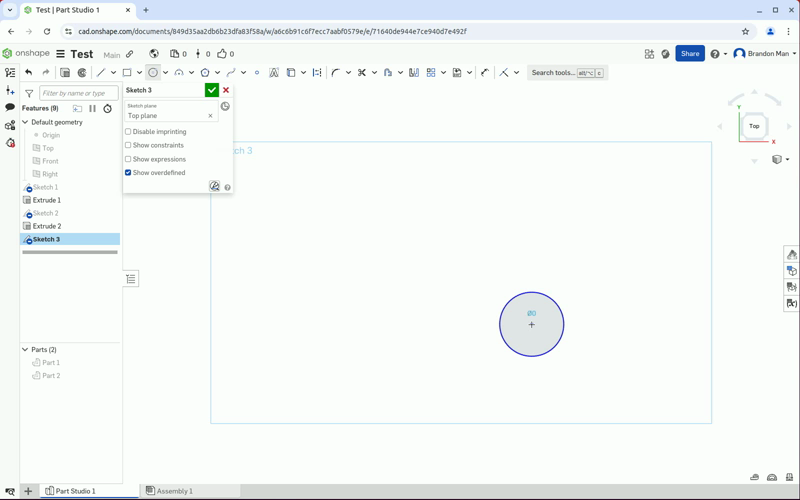
mouse_move(554, 324)
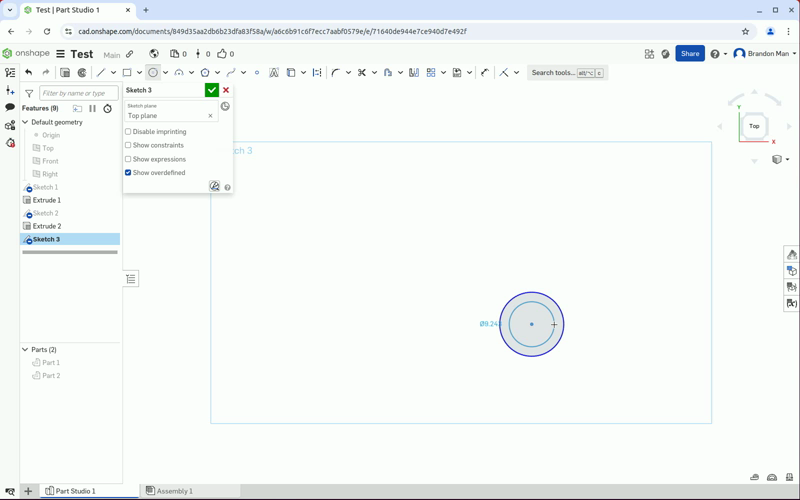
click(554, 324)
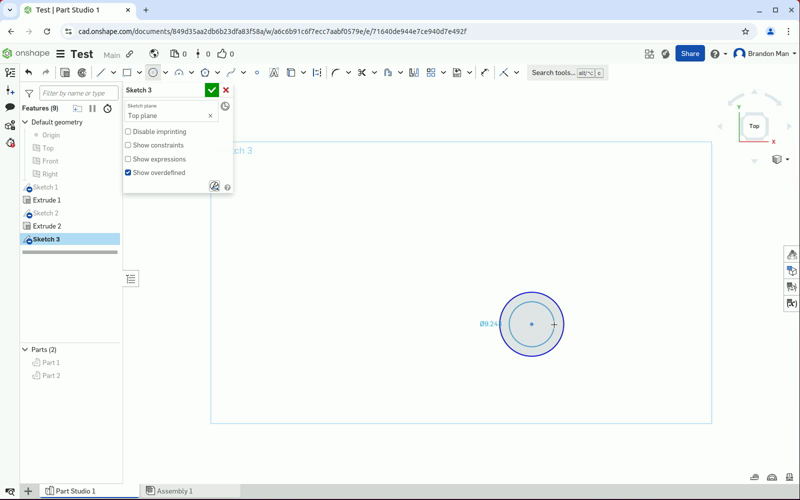
key(esc)
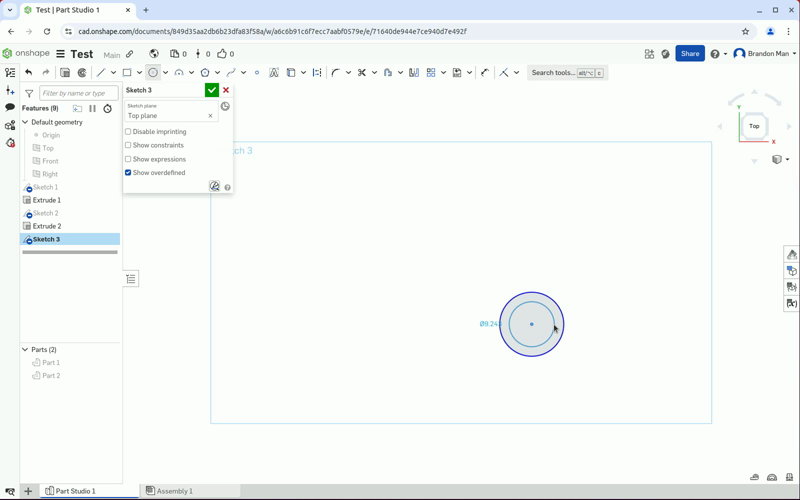
mouse_move(559, 326)
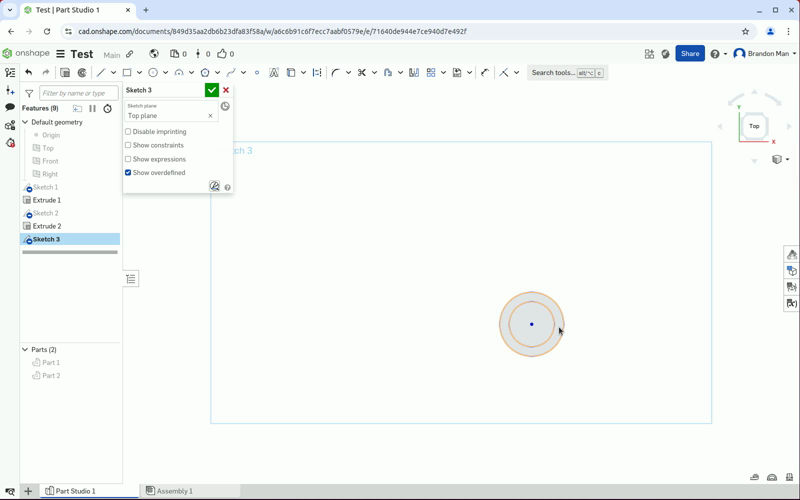
scroll(6)
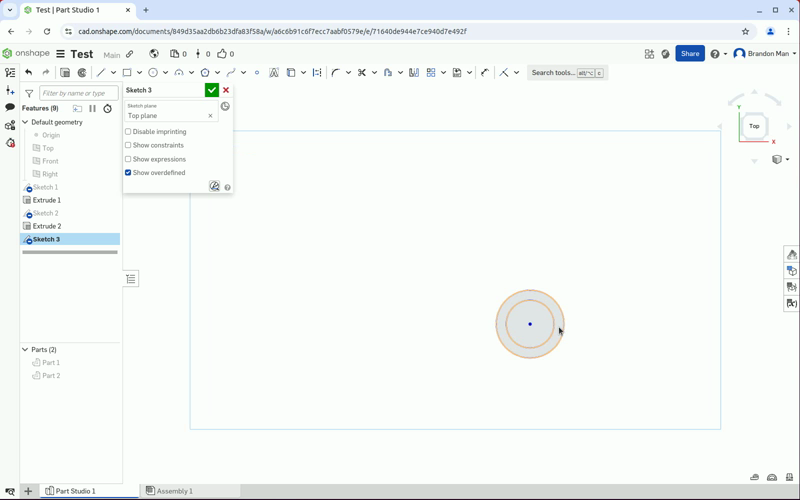
scroll(6)
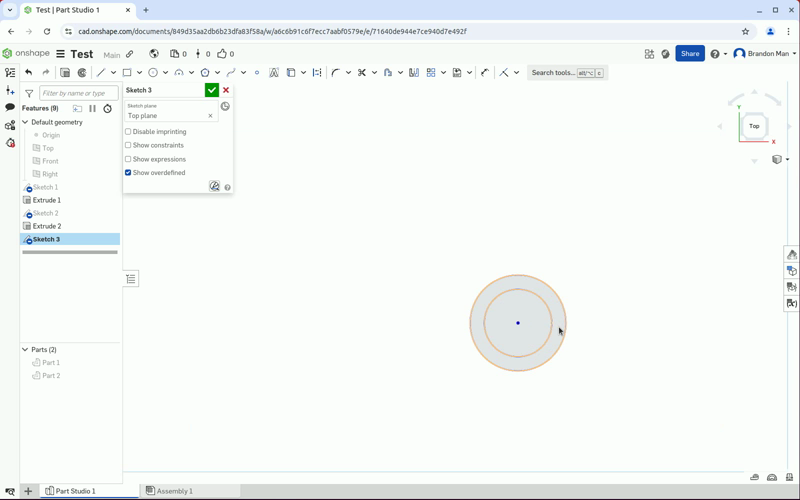
scroll(6)
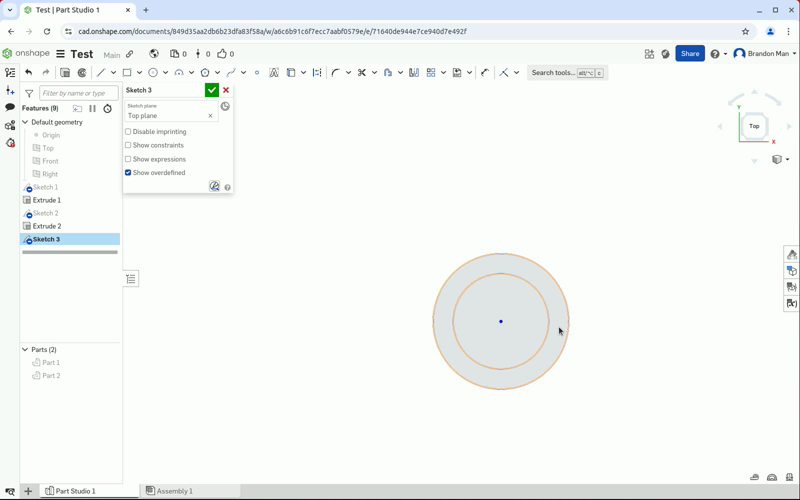
scroll(6)
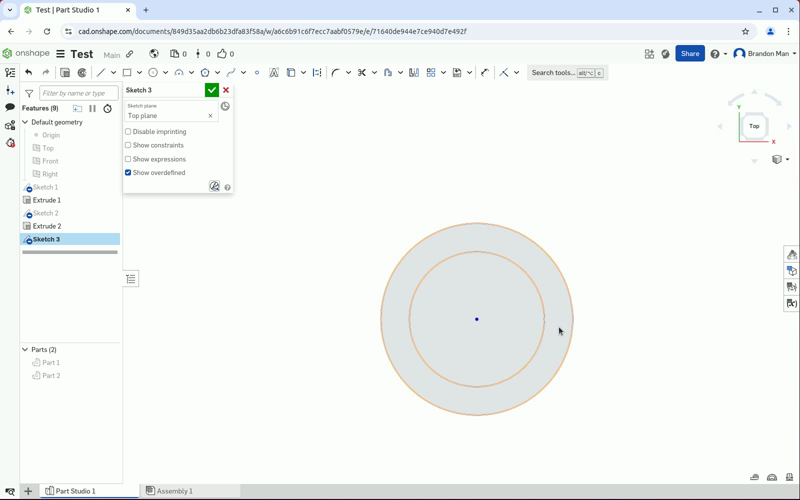
scroll(6)
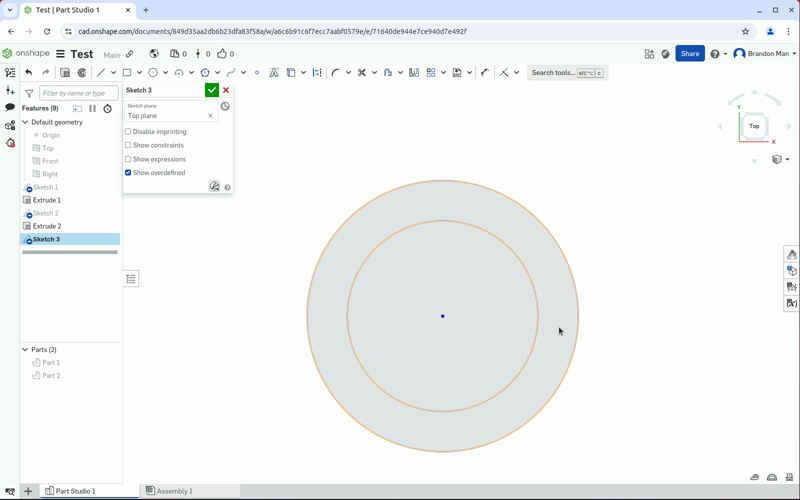
scroll(6)
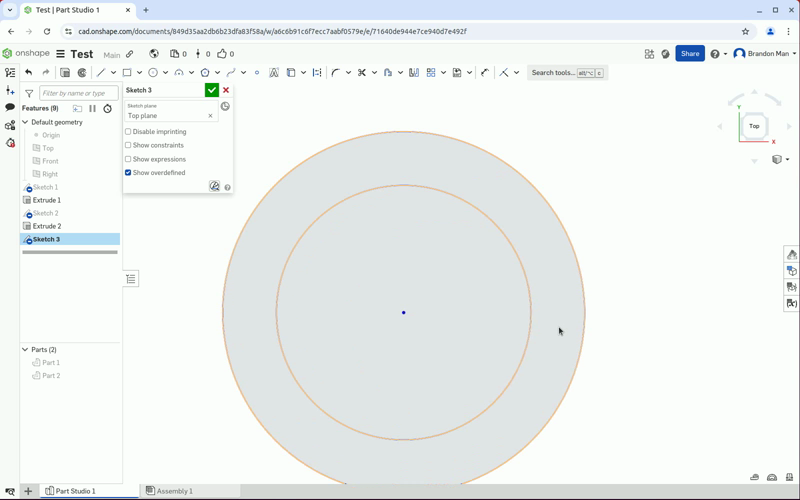
scroll(6)
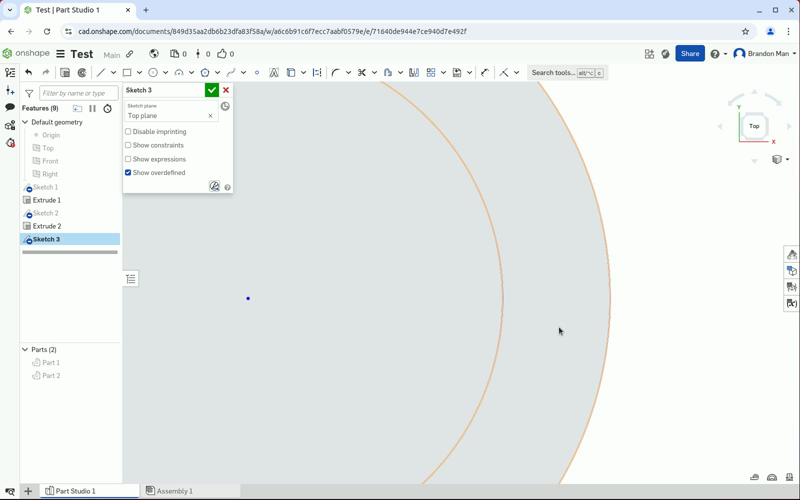
click(559, 326)
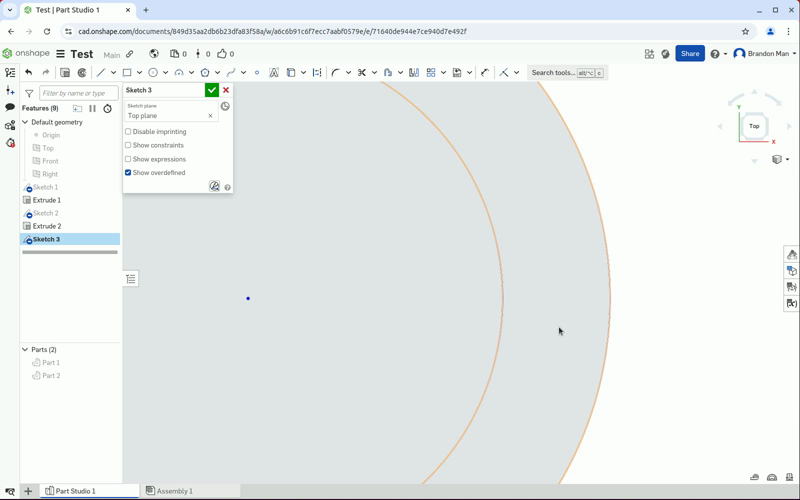
scroll(-6)
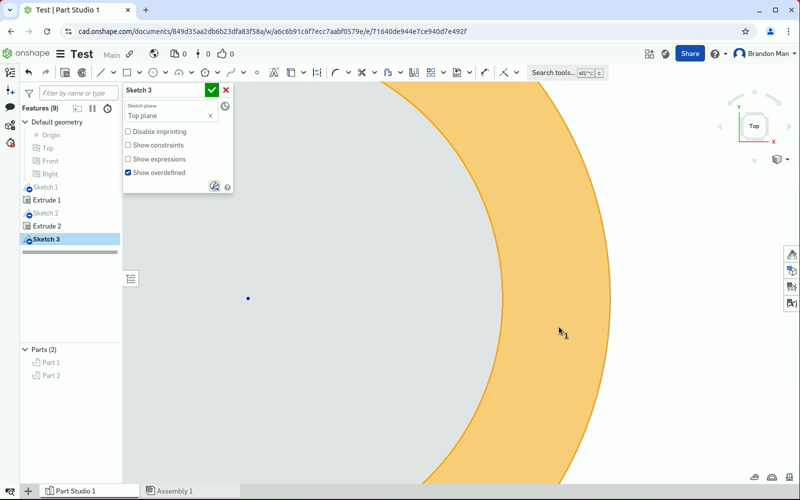
scroll(-6)
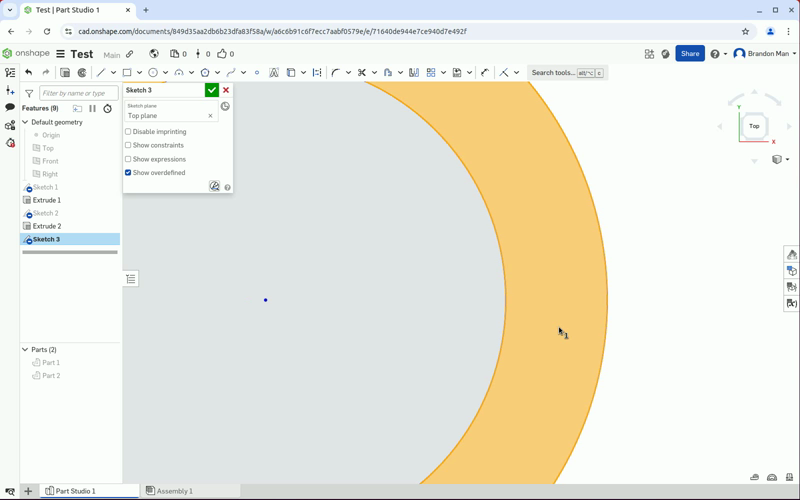
scroll(-6)
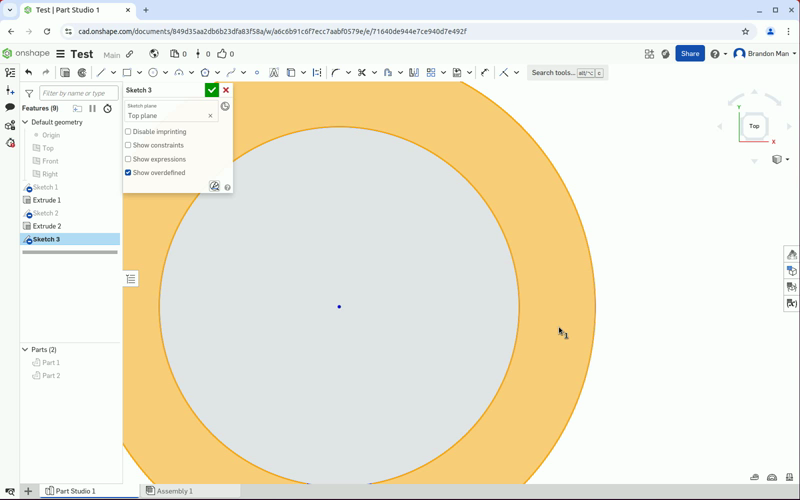
scroll(-6)
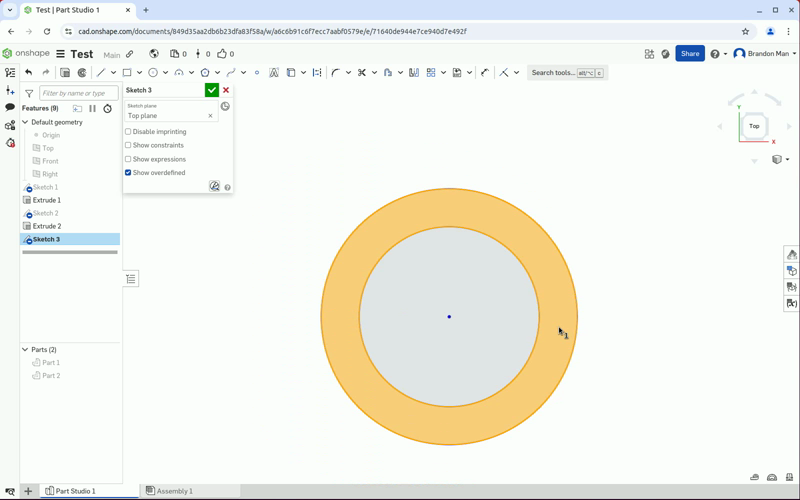
scroll(-6)
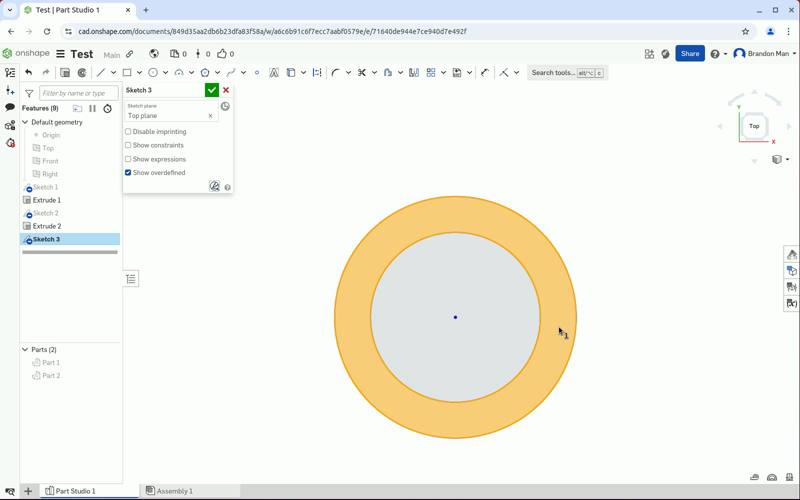
scroll(-6)
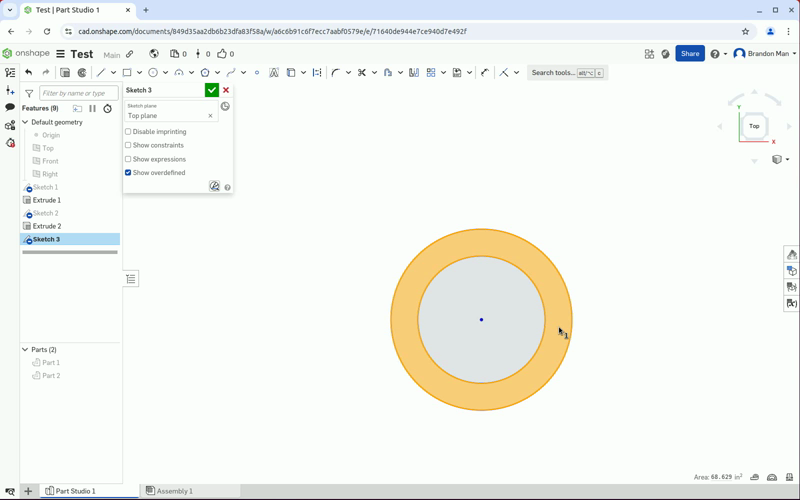
scroll(-6)
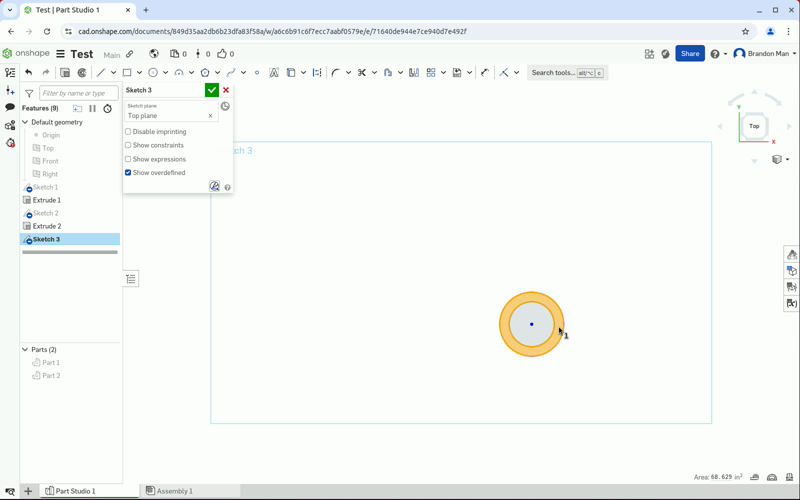
mouse_move(73, 352)
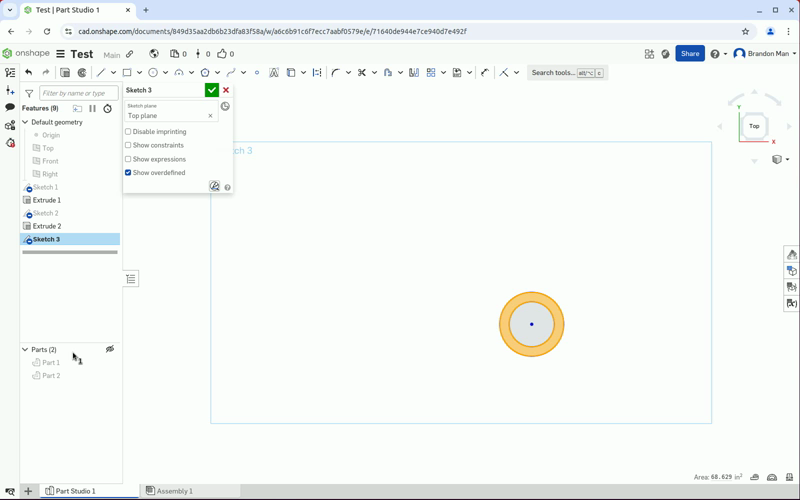
key(shift+y)
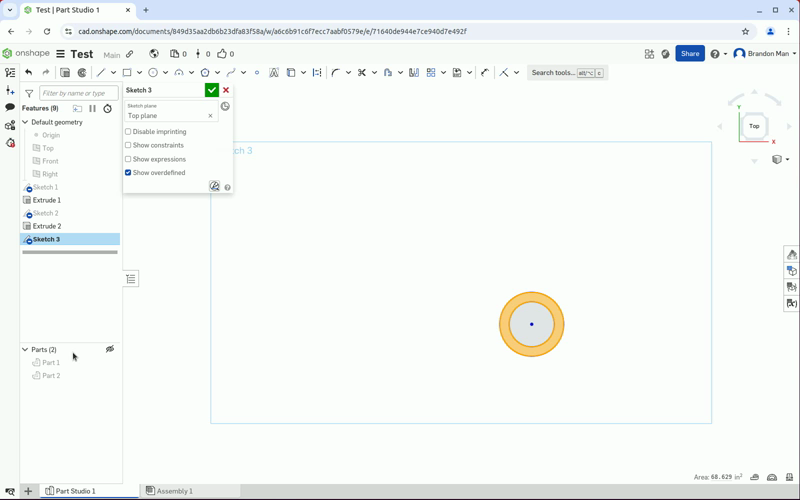
key(shift+e)
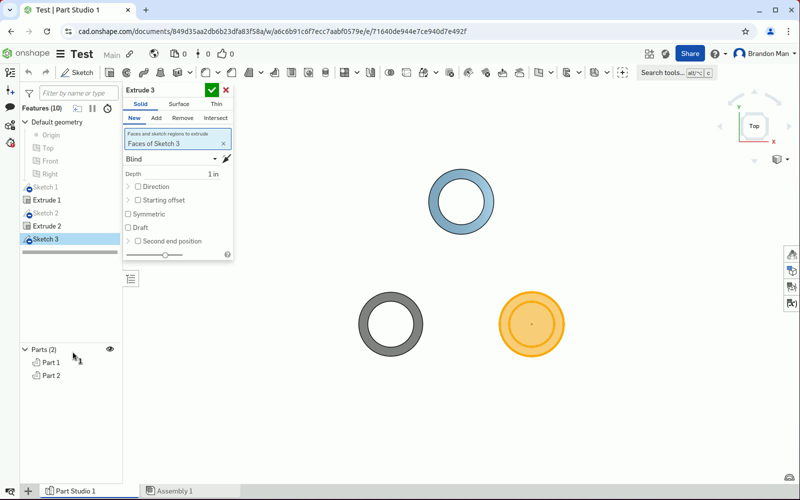
mouse_move(143, 106)
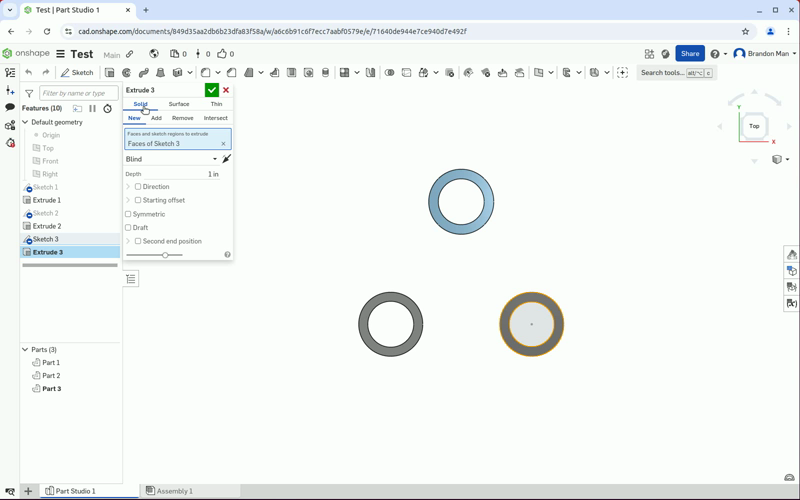
click(143, 106)
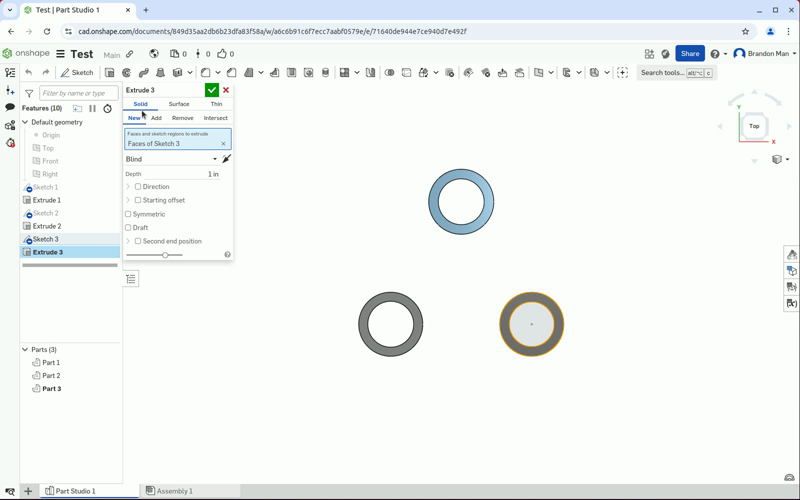
mouse_move(137, 120)
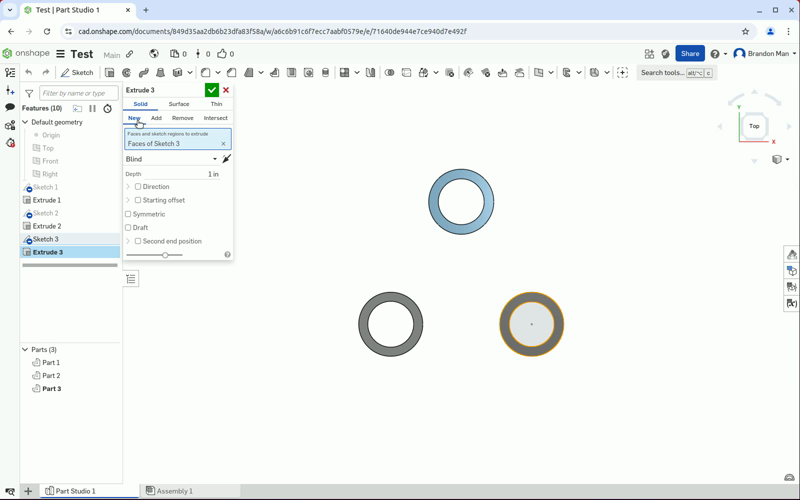
click(137, 120)
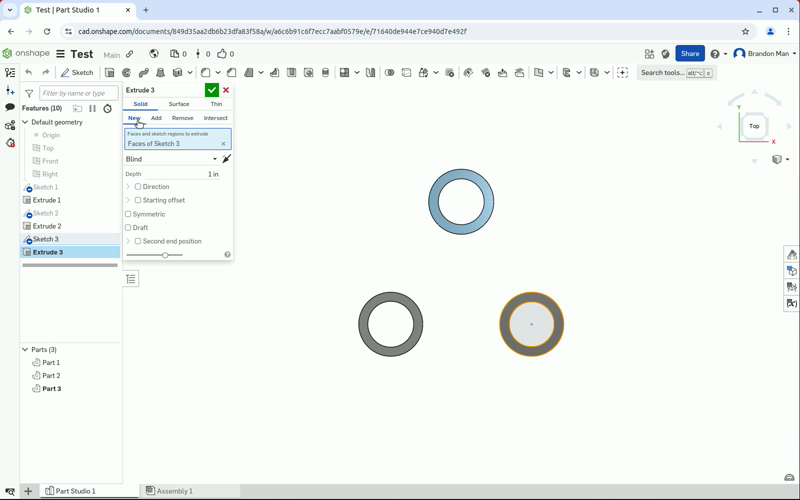
key(tab, 4)
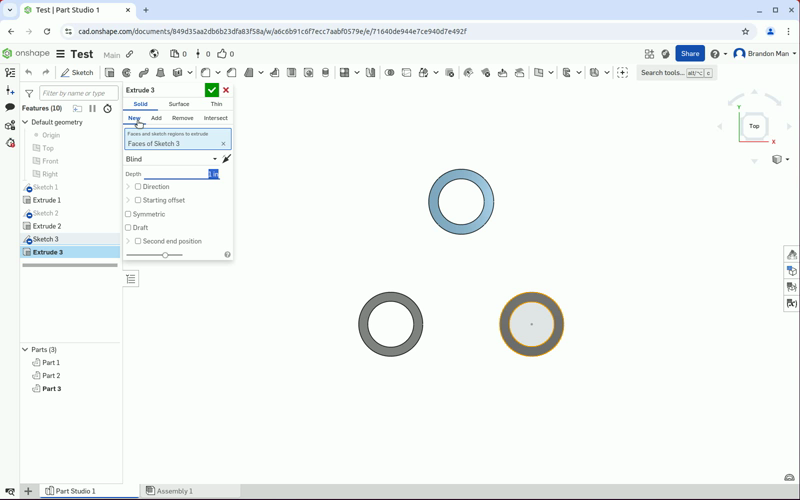
text(2.648)
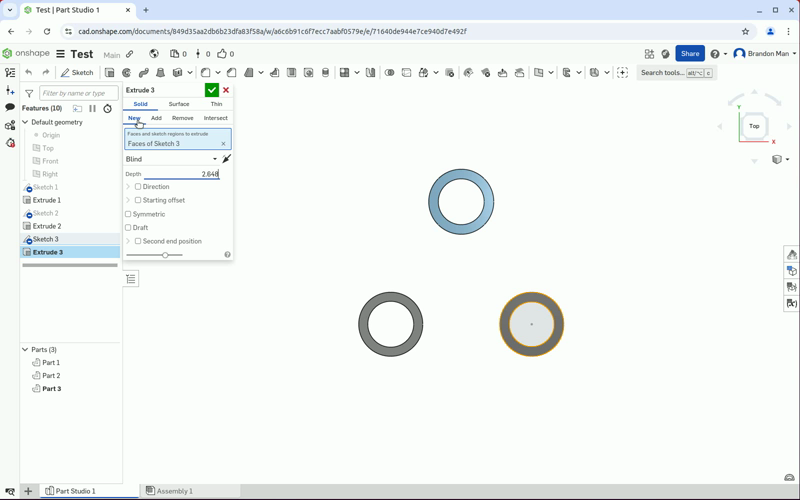
key(enter)
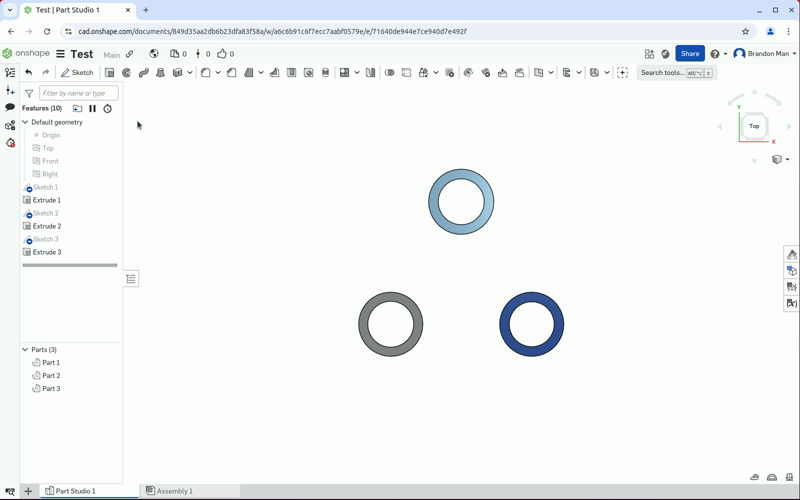
key(shift+h)
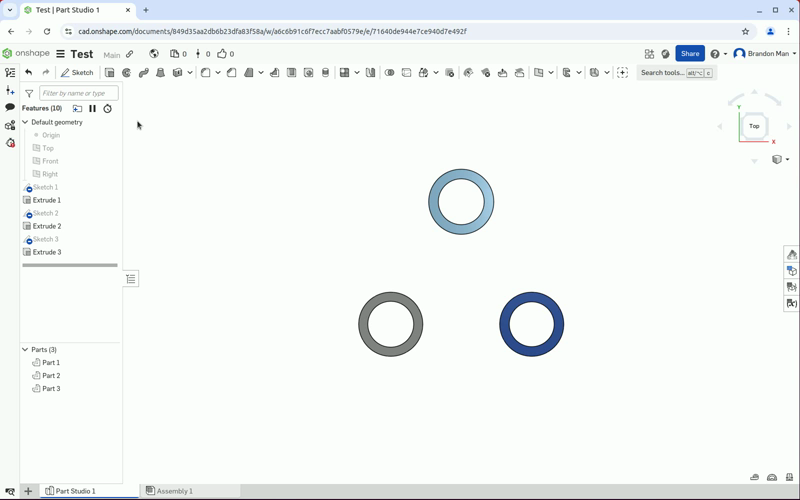
key(shift+h)
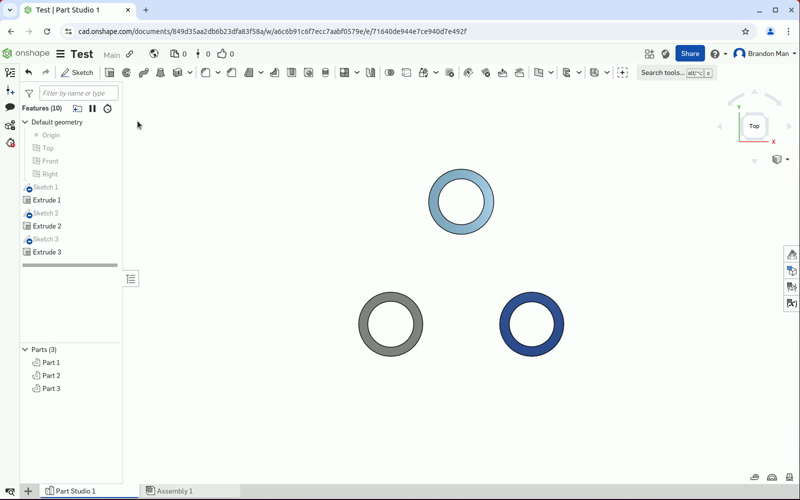
mouse_move(73, 189)
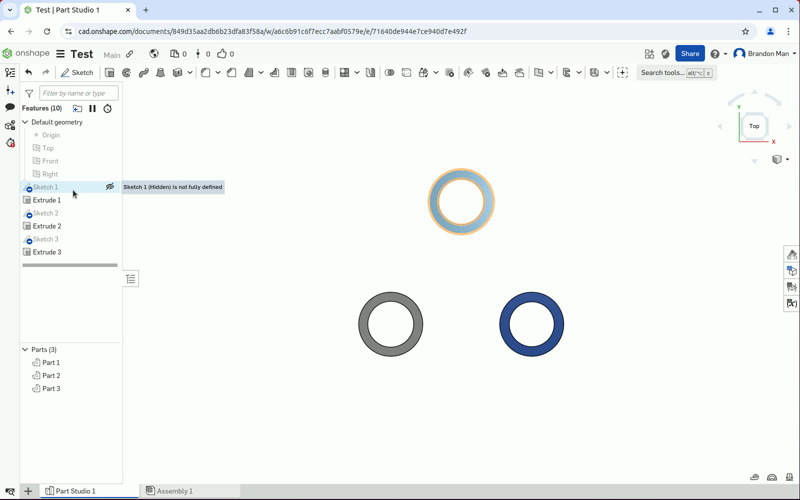
click(73, 189)
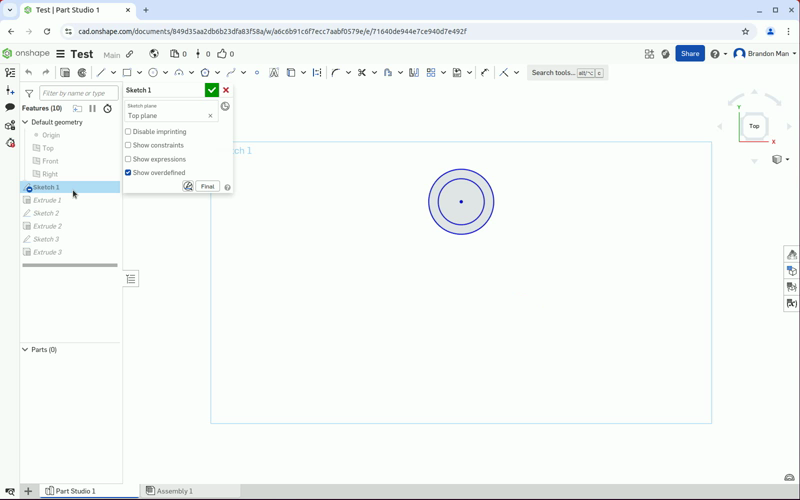
mouse_move(229, 92)
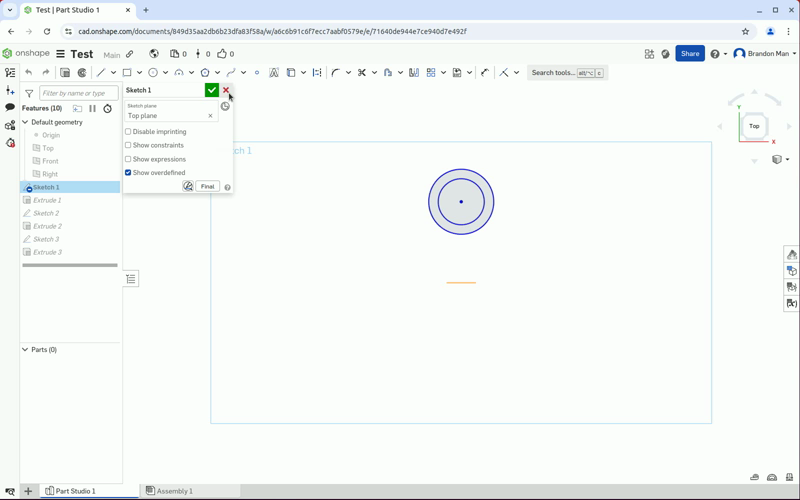
click(229, 92)
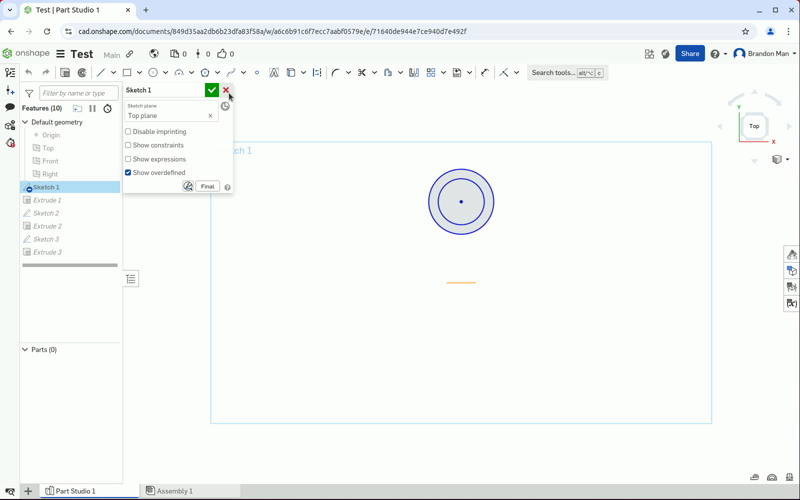
key(shift+s)
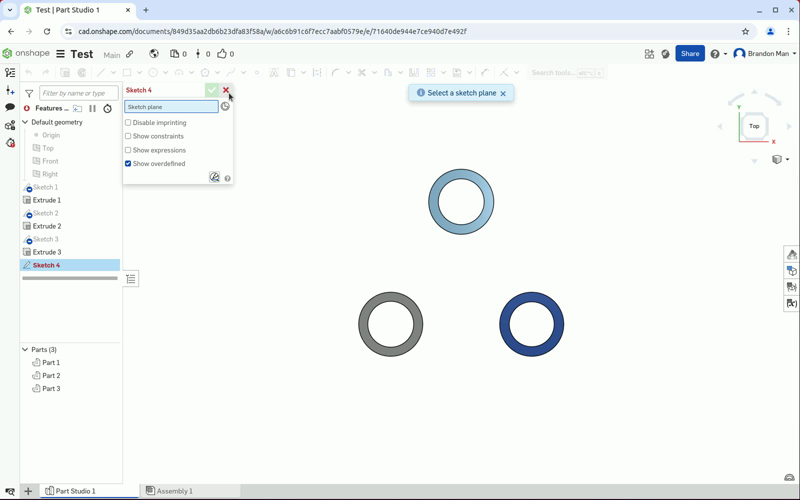
mouse_move(73, 150)
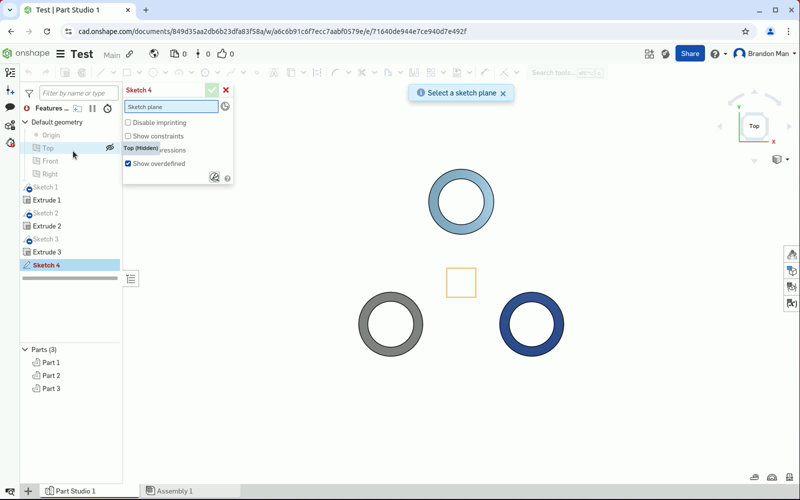
click(73, 150)
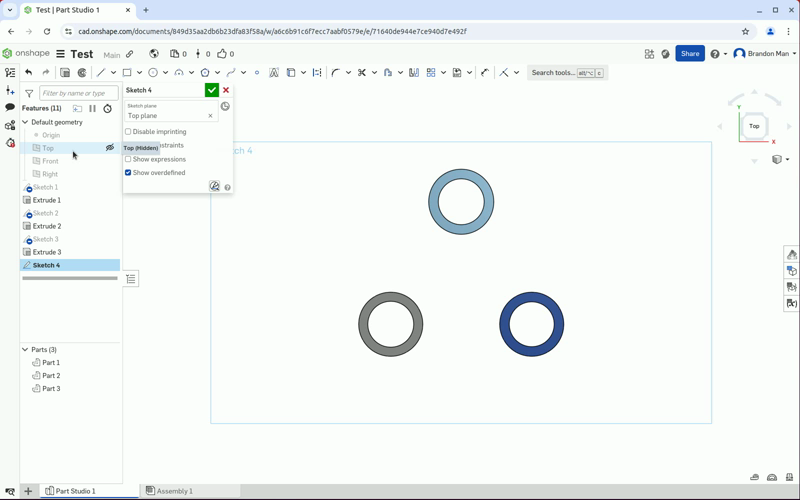
mouse_move(73, 352)
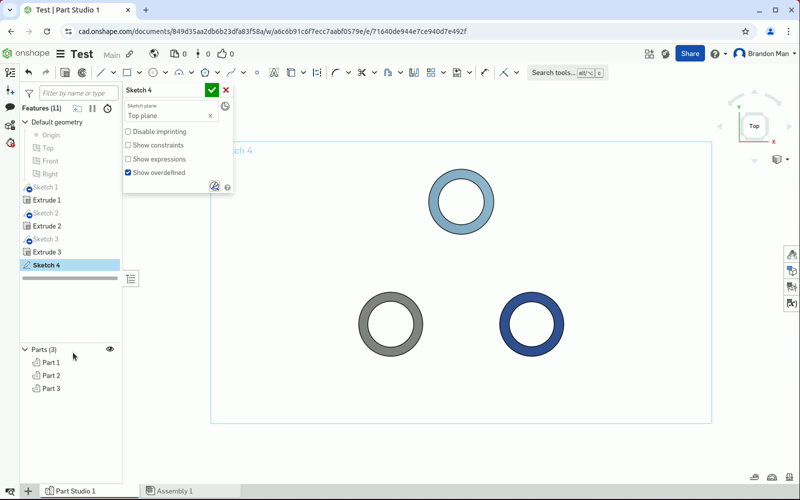
key(y)
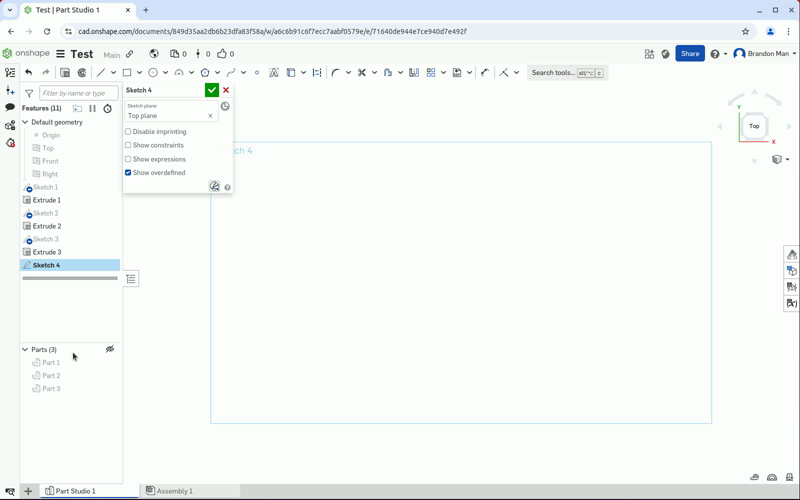
key(a)
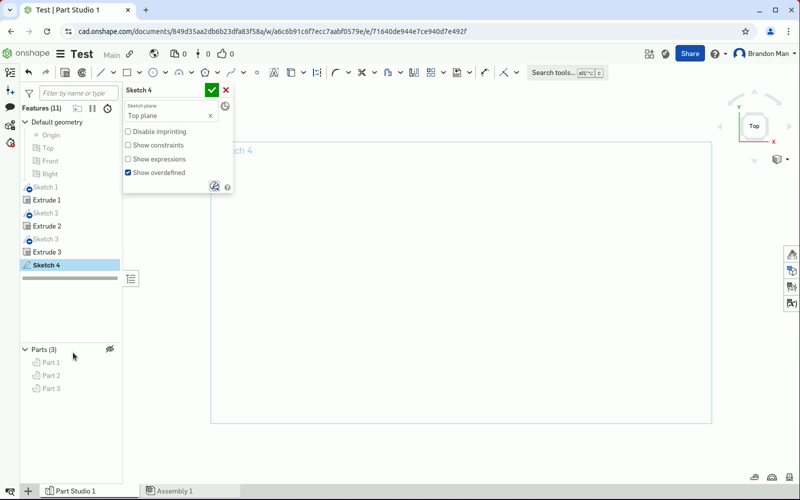
key_down(shift)
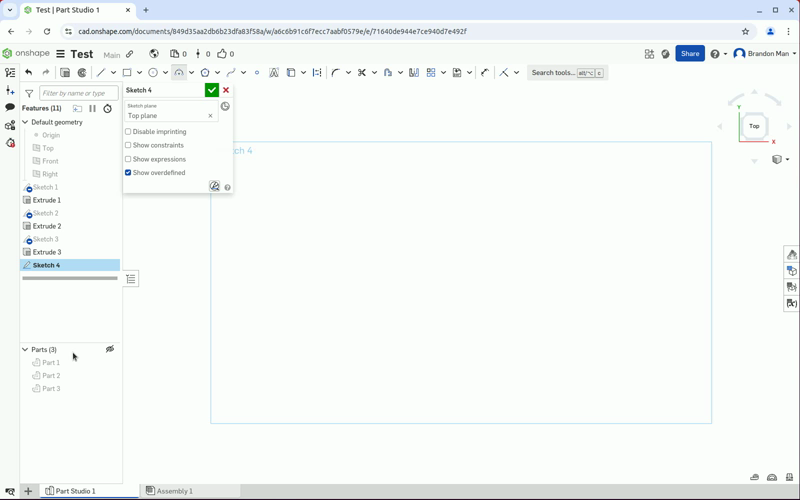
mouse_move(396, 292)
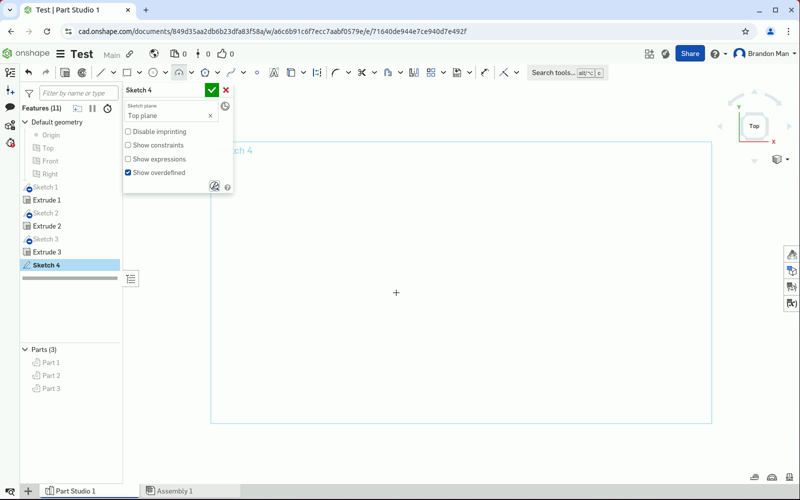
click(396, 292)
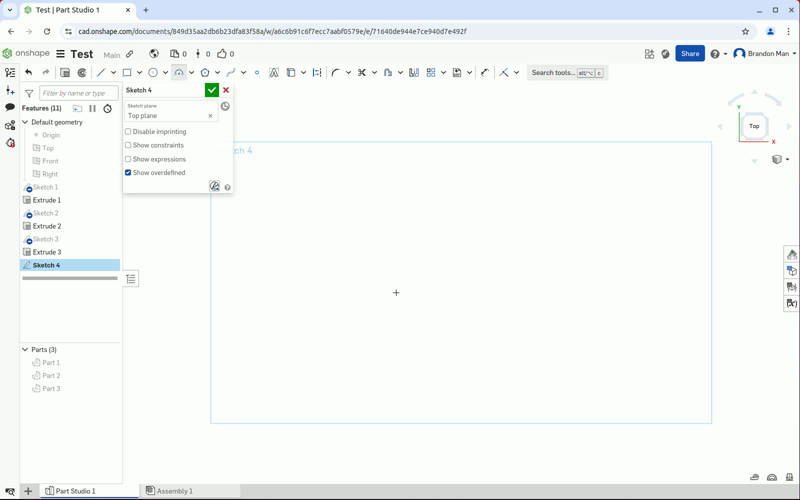
key_up(shift)
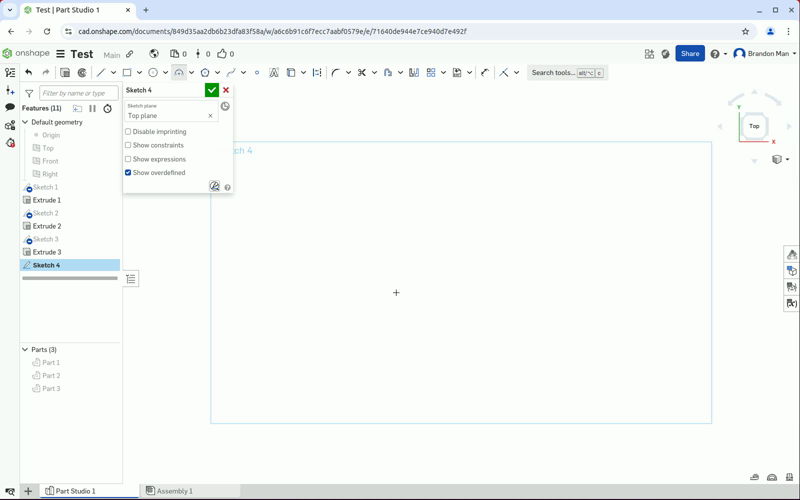
key_down(shift)
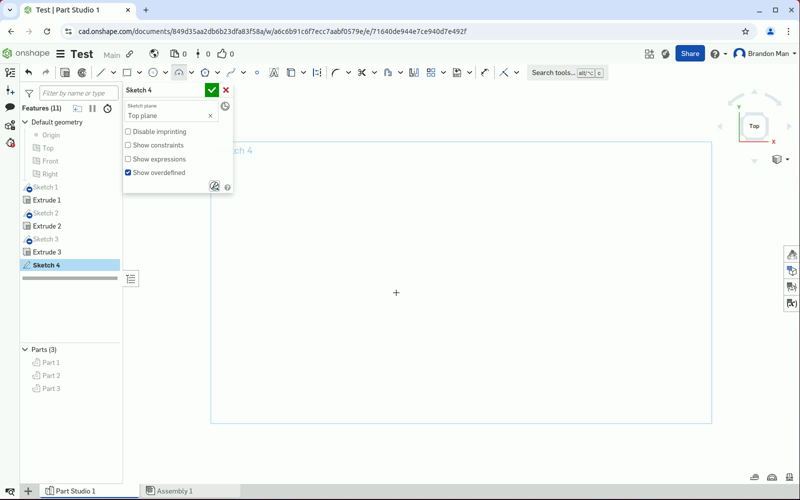
mouse_move(420, 334)
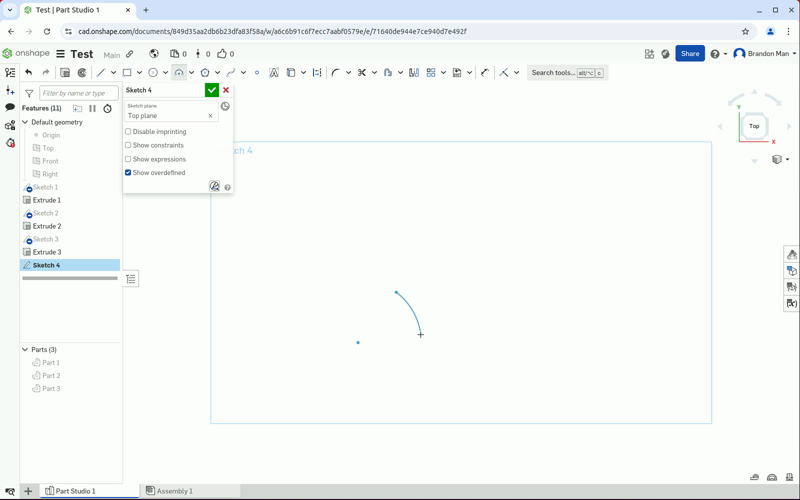
click(420, 334)
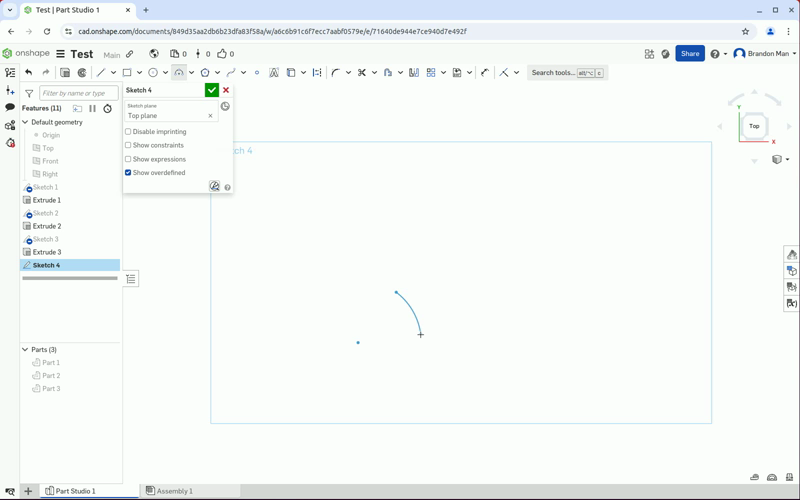
mouse_move(418, 307)
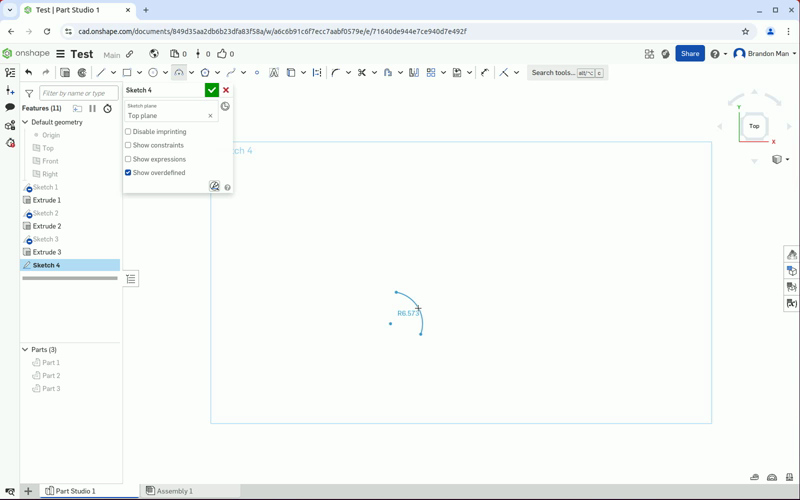
click(418, 307)
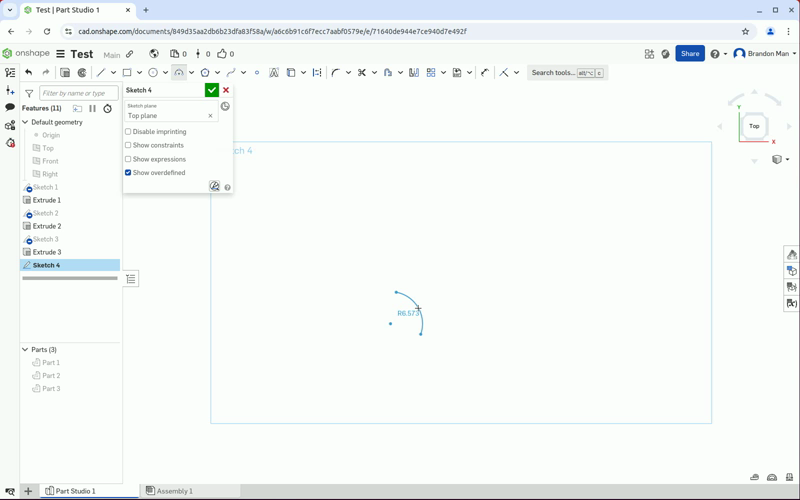
key_up(shift)
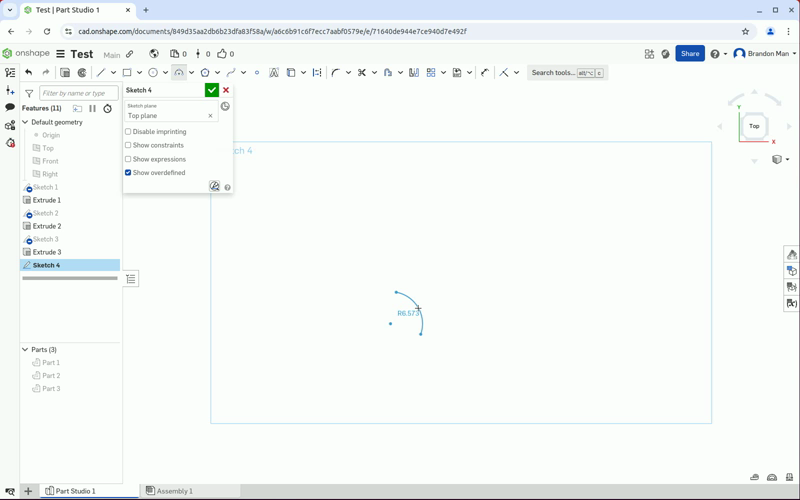
key(esc)
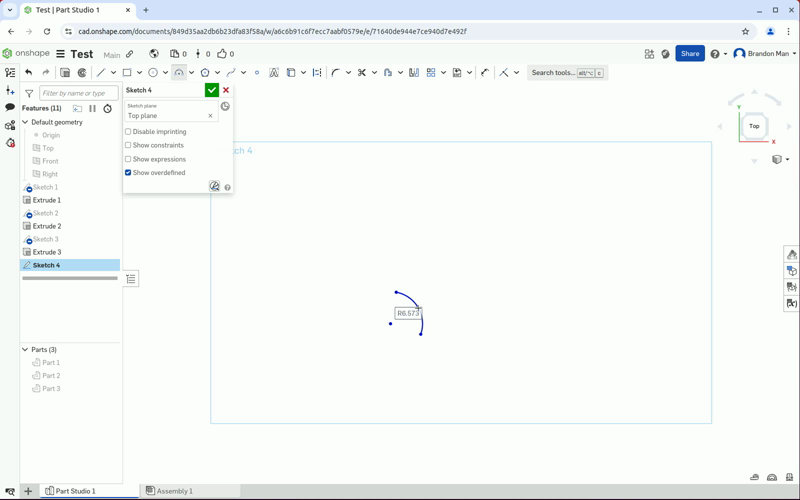
key(l)
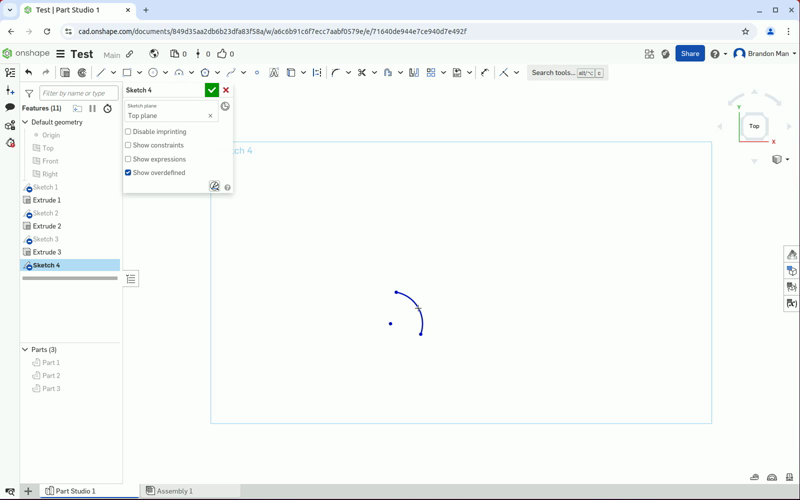
mouse_move(420, 334)
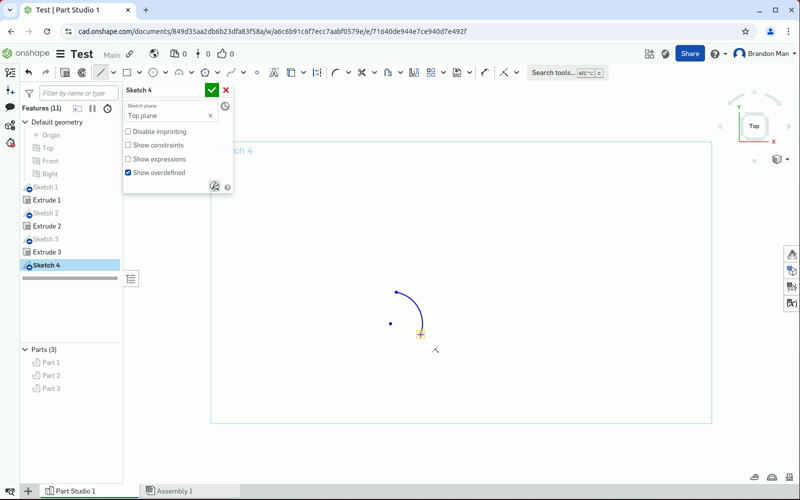
click(420, 334)
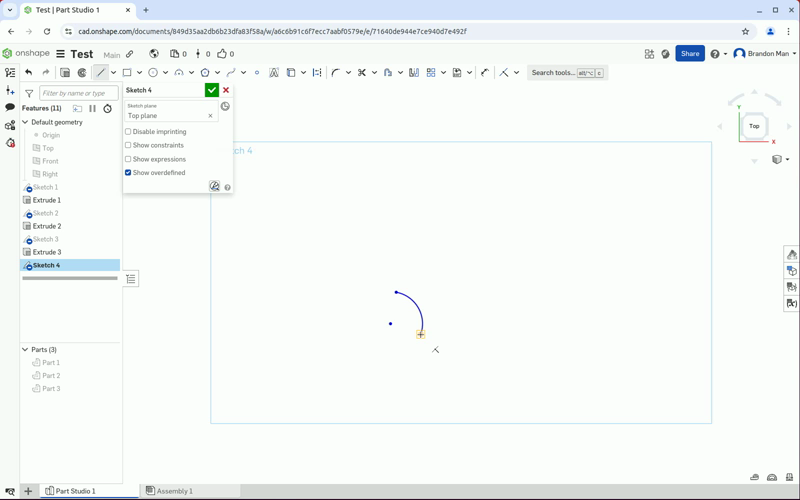
key_down(shift)
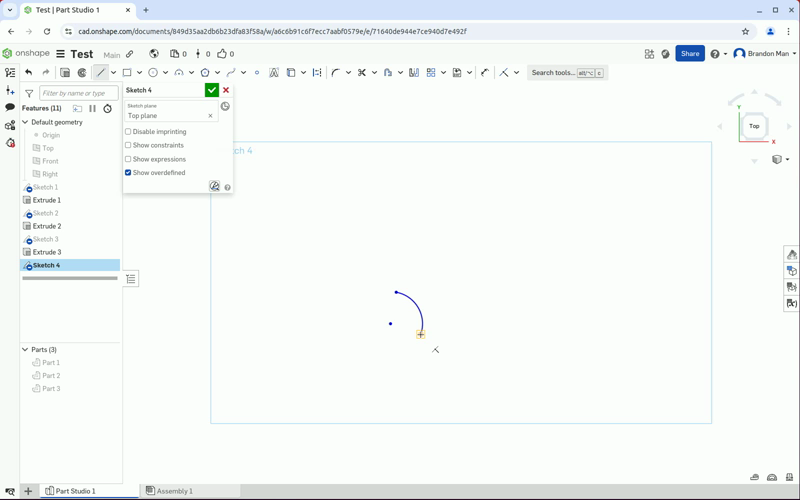
mouse_move(450, 334)
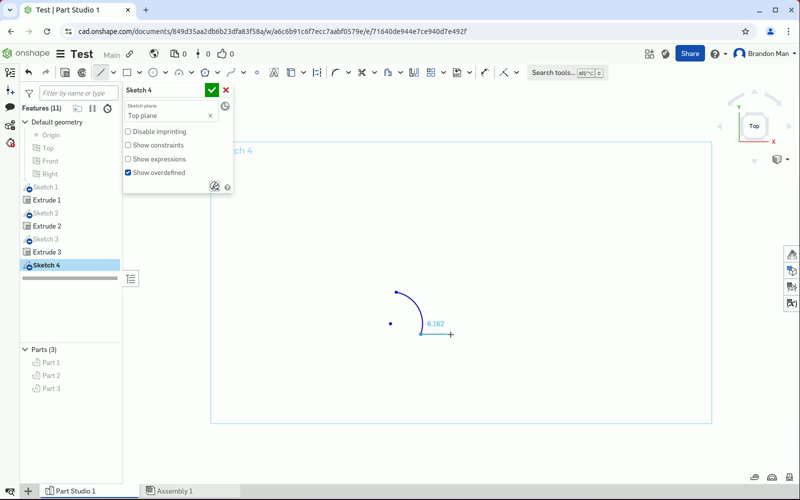
mouse_move(438, 323)
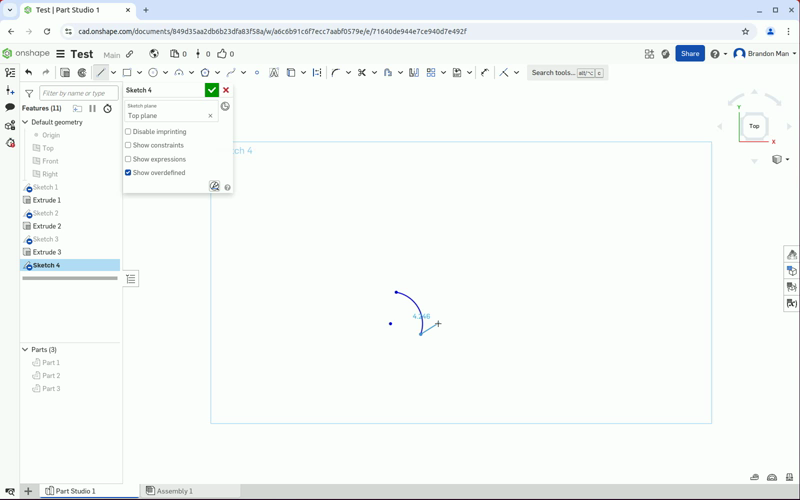
click(438, 323)
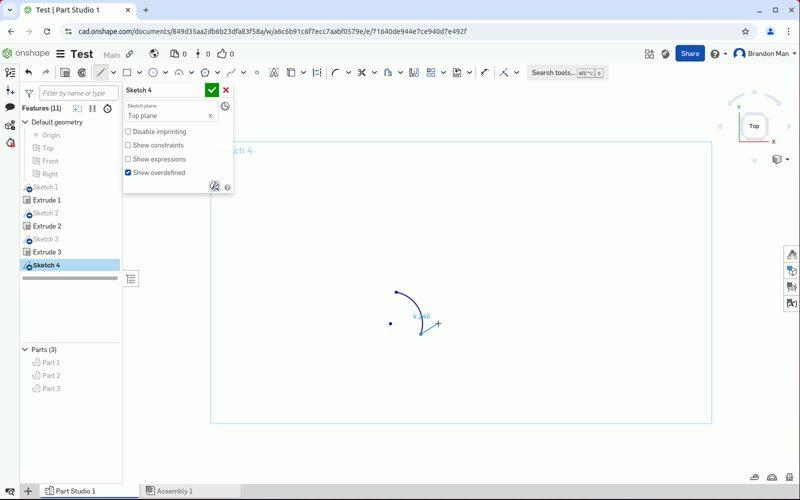
key_up(shift)
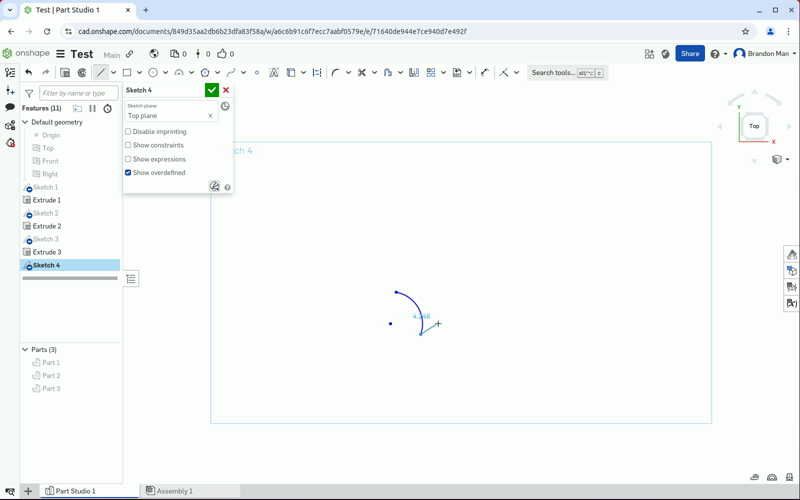
key(esc)
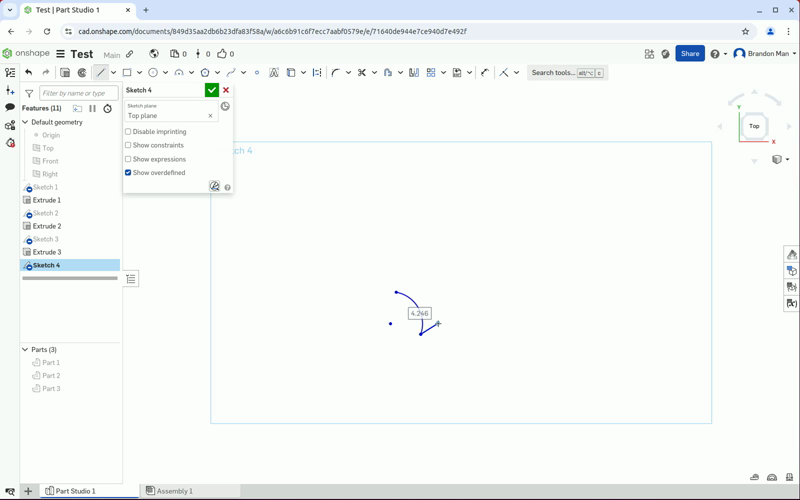
key(a)
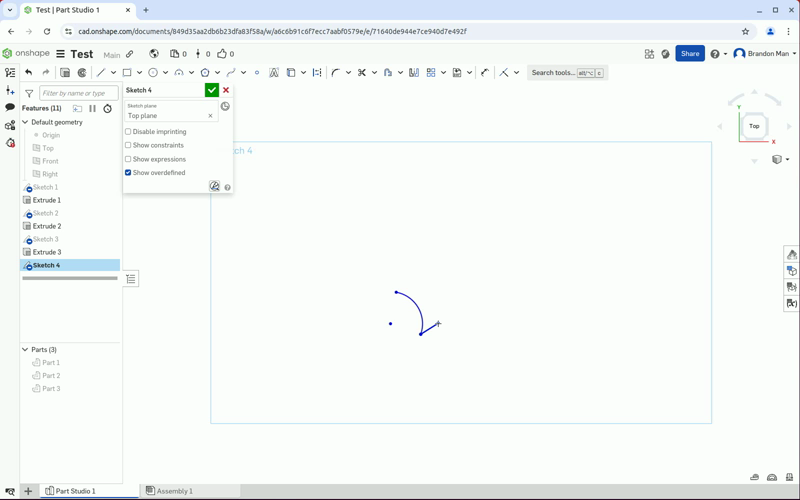
mouse_move(438, 323)
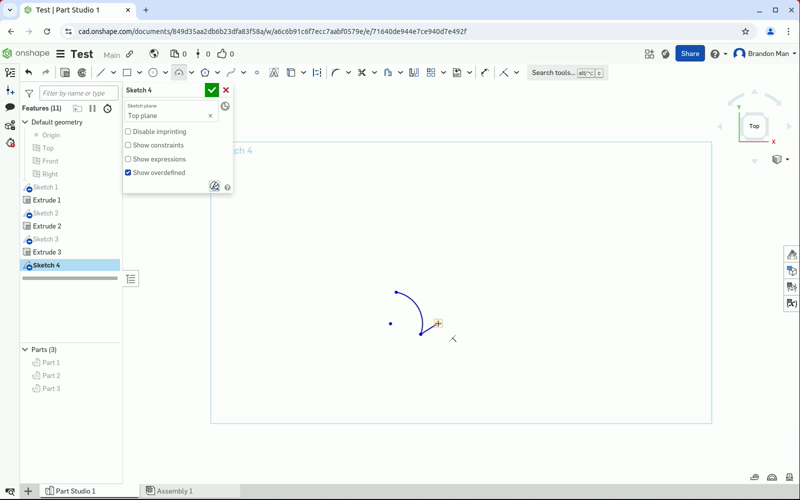
click(438, 323)
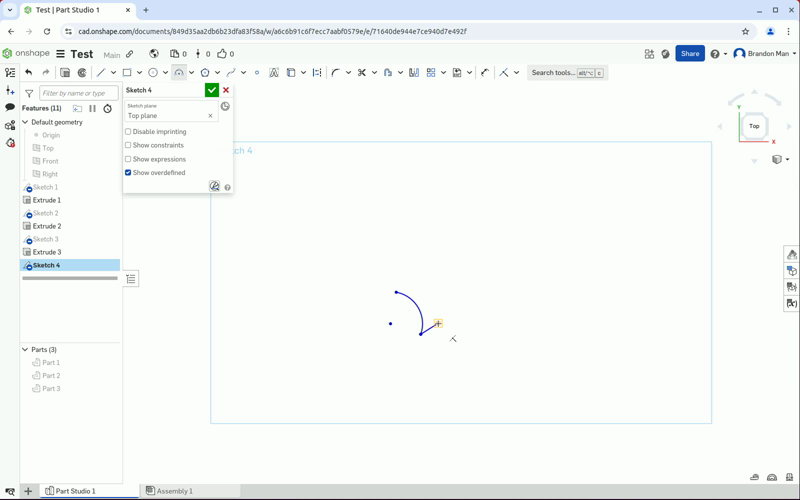
key_down(shift)
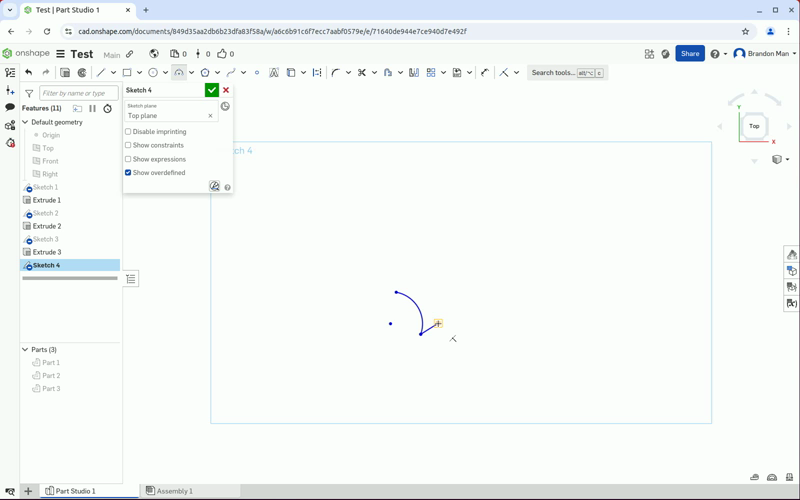
mouse_move(481, 323)
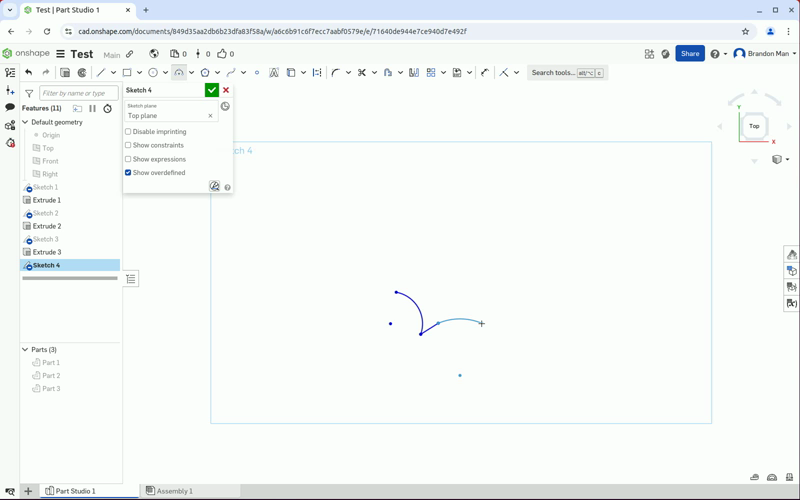
click(481, 323)
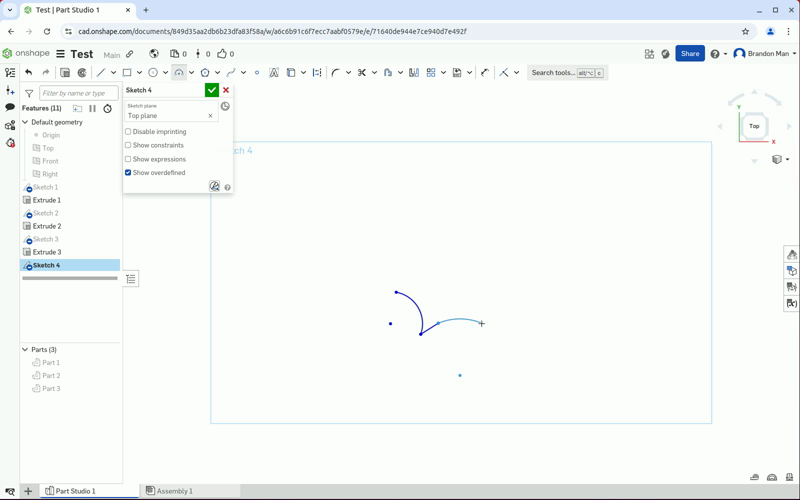
mouse_move(459, 317)
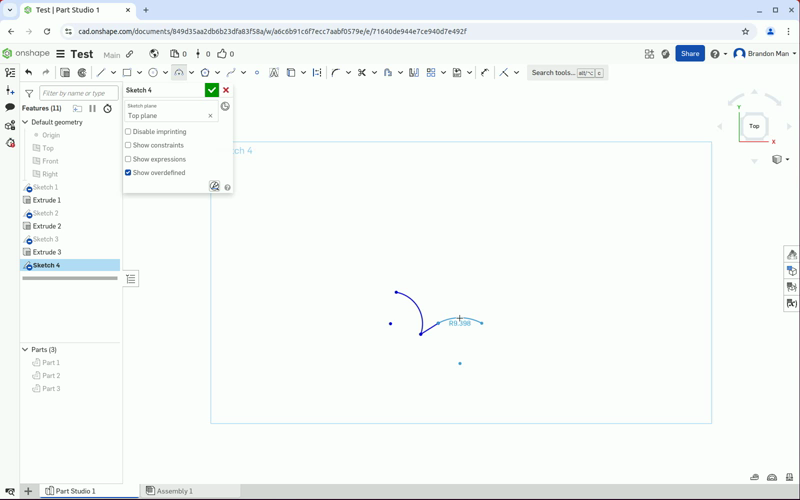
click(459, 317)
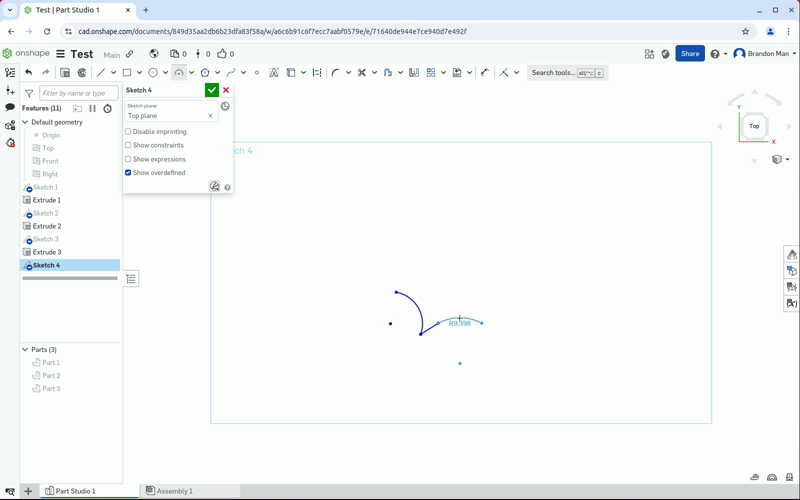
key_up(shift)
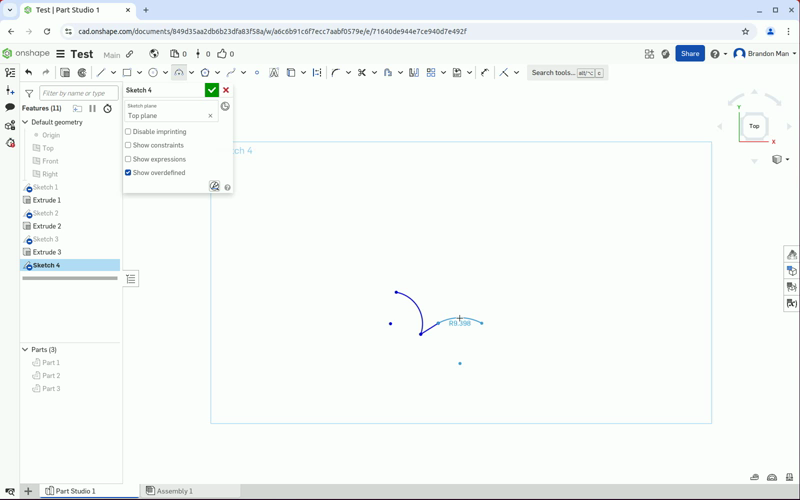
key(esc)
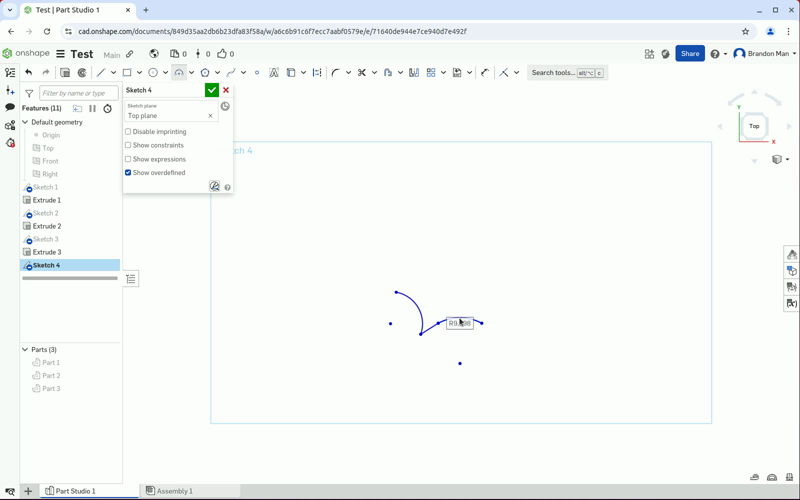
key(l)
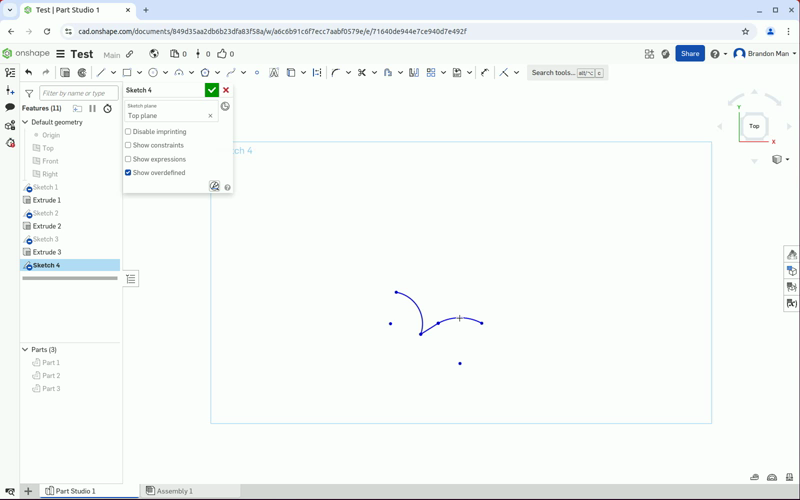
mouse_move(481, 323)
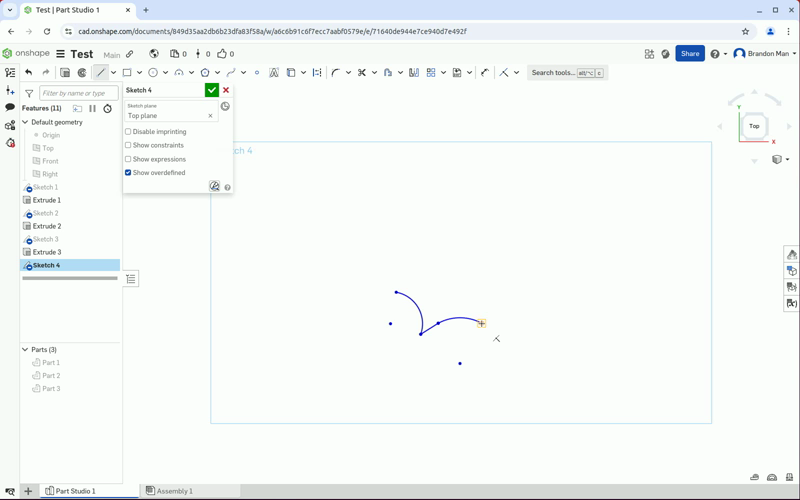
click(481, 323)
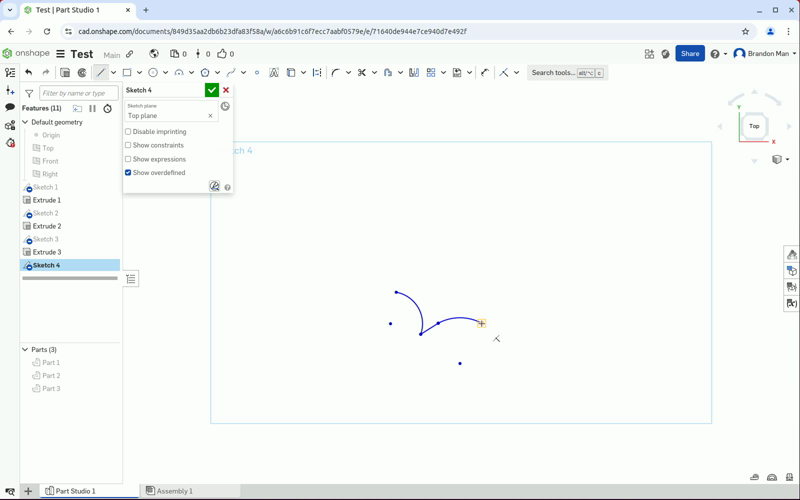
key_down(shift)
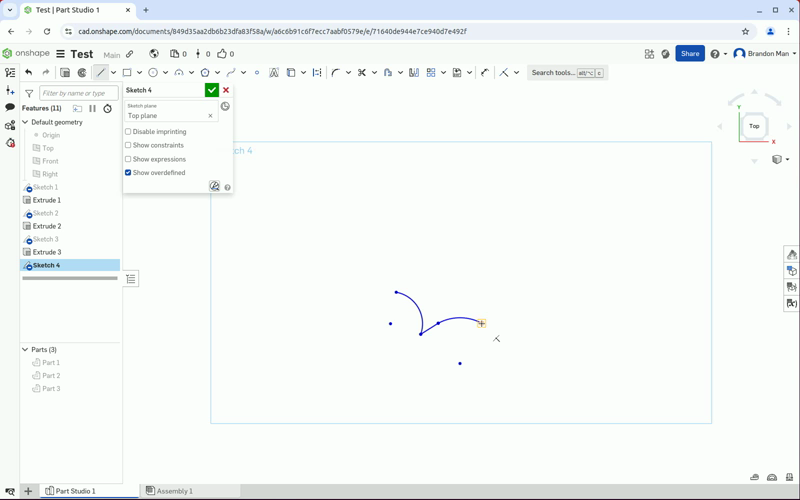
mouse_move(511, 323)
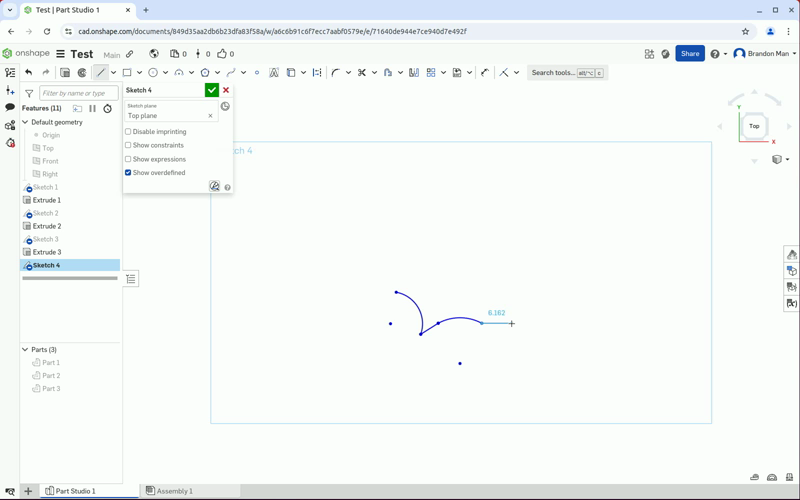
mouse_move(500, 334)
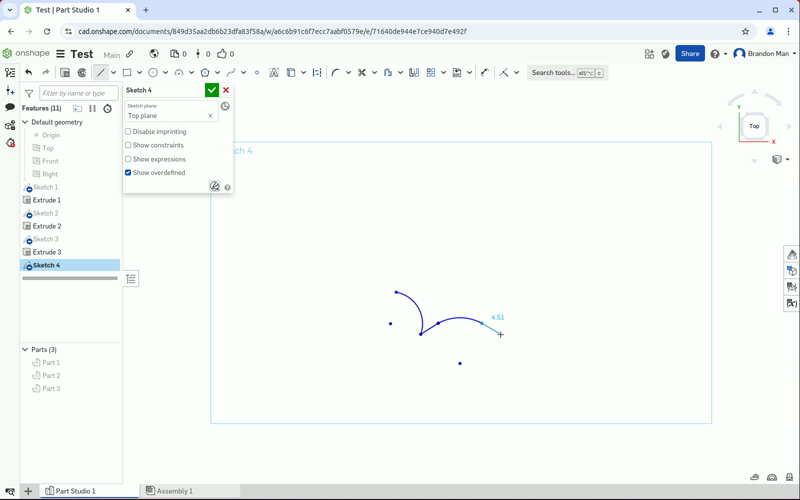
click(500, 334)
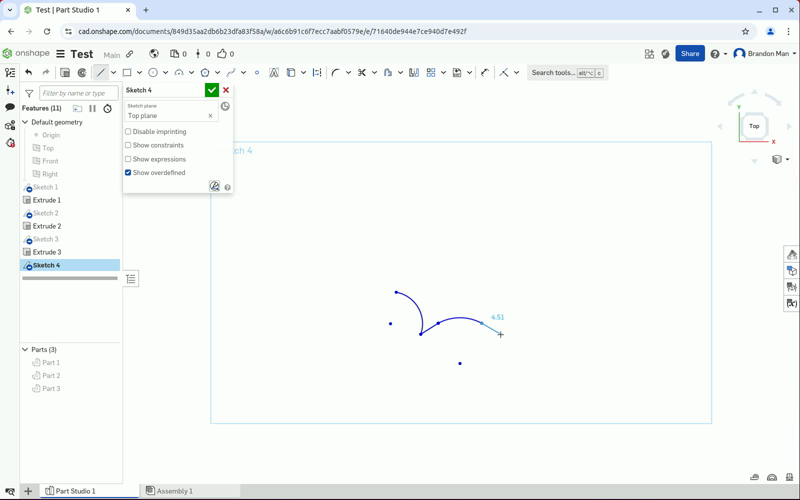
key_up(shift)
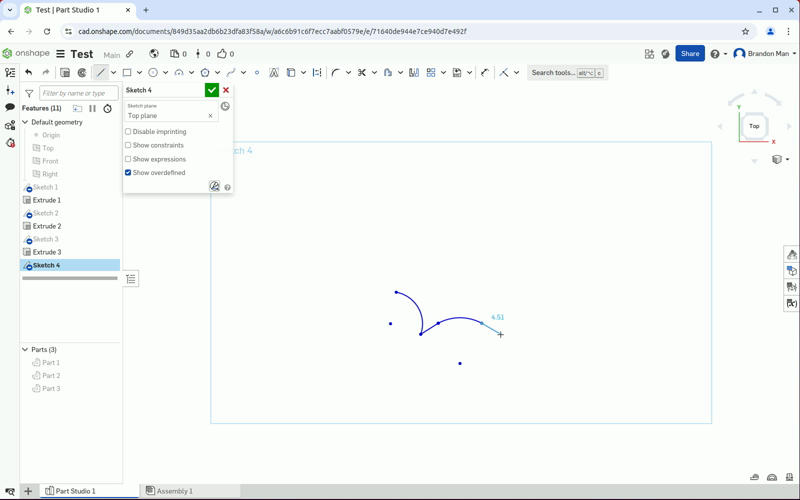
key(esc)
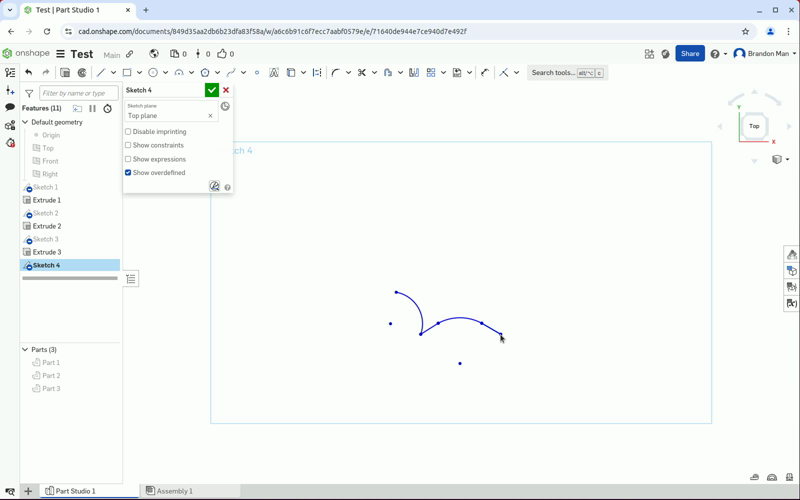
key(a)
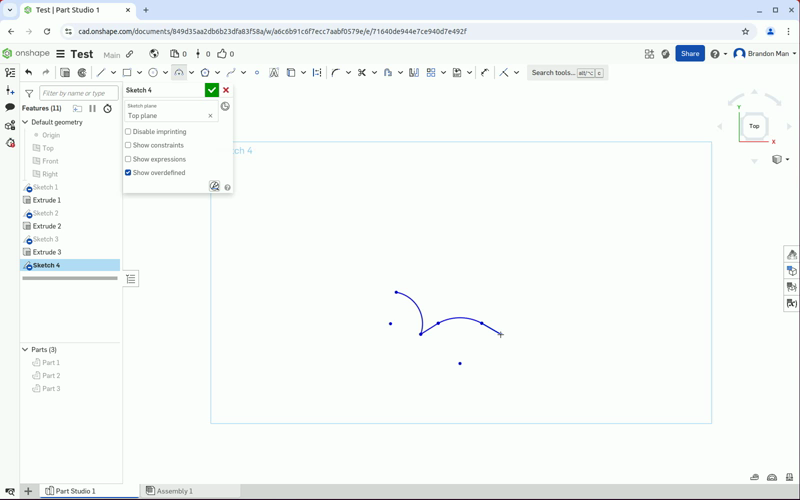
mouse_move(500, 334)
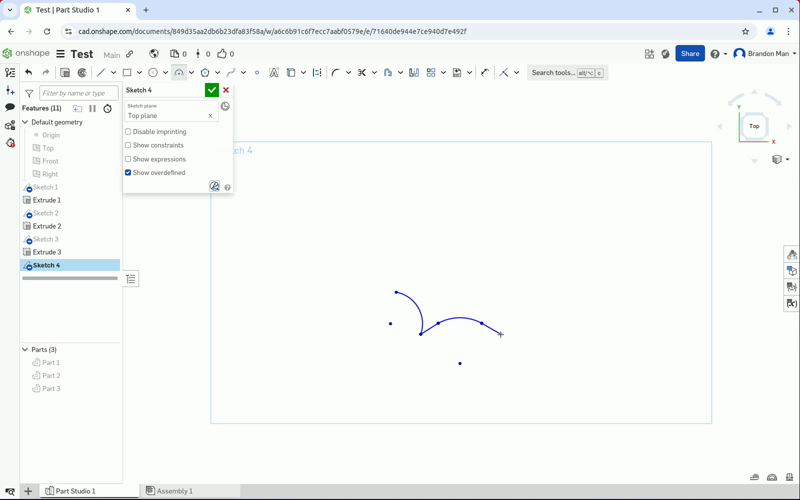
click(500, 334)
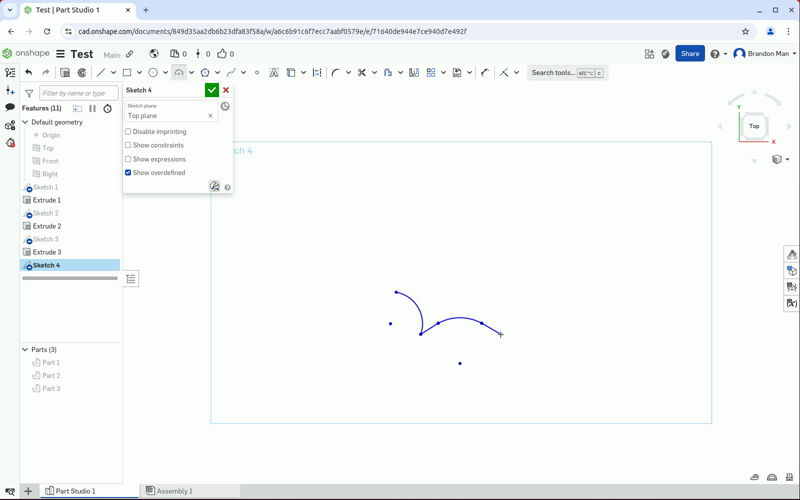
key_down(shift)
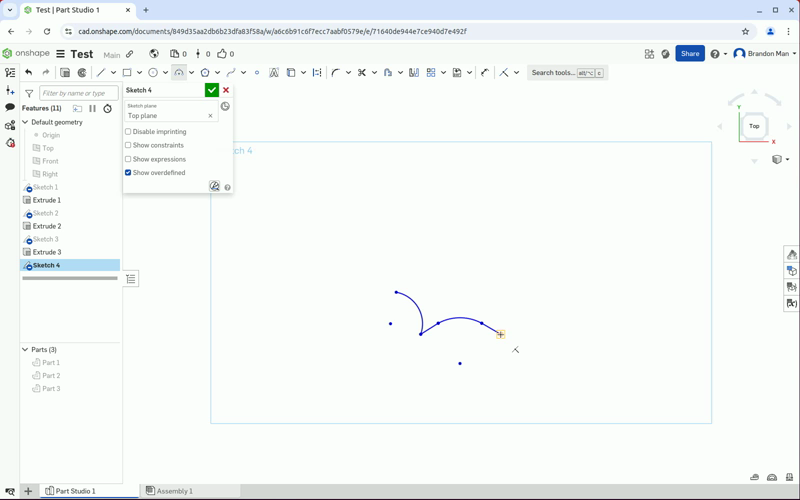
mouse_move(525, 292)
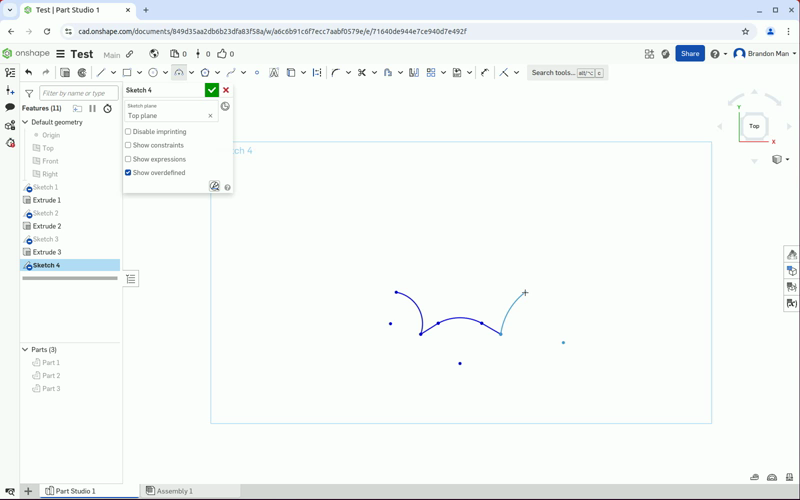
click(525, 292)
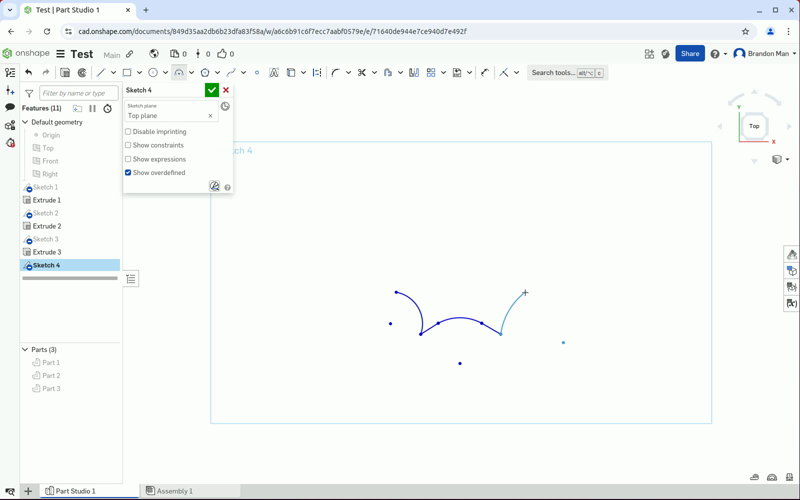
mouse_move(503, 307)
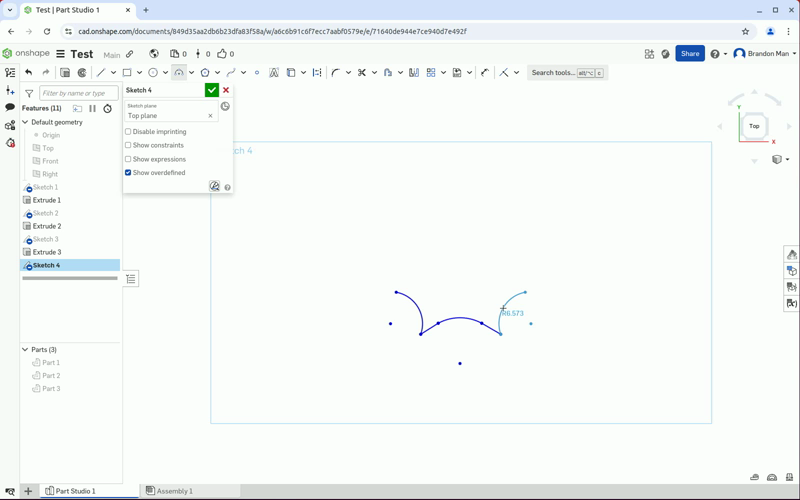
click(503, 307)
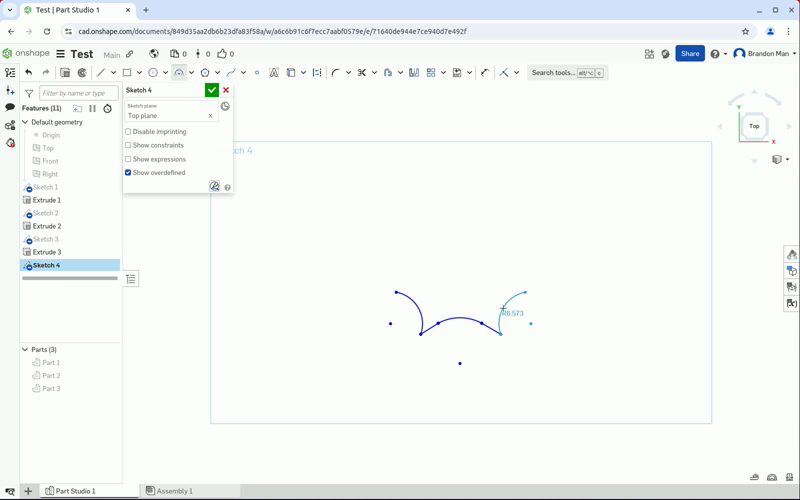
key_up(shift)
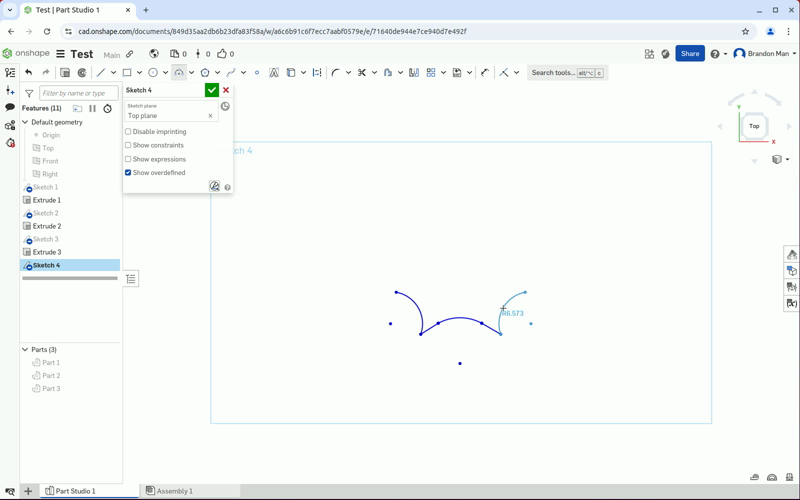
key(esc)
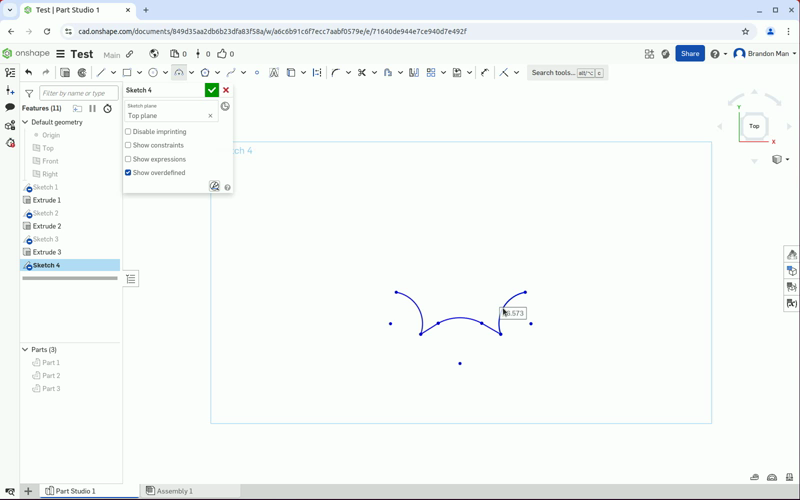
key(l)
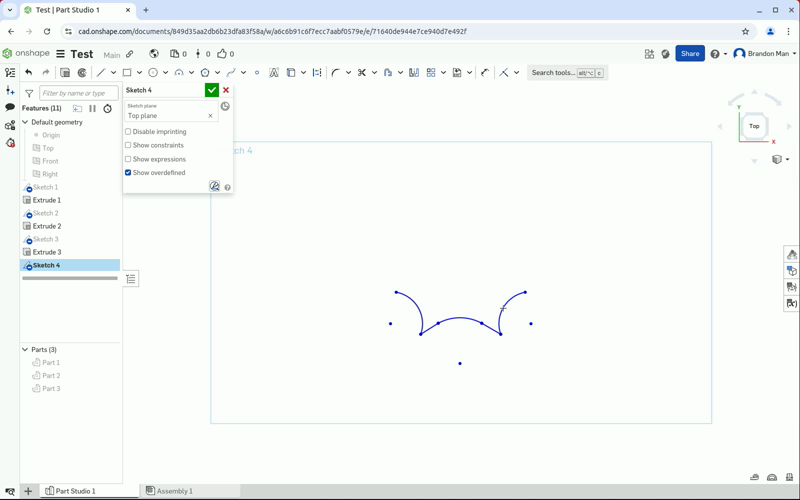
mouse_move(525, 292)
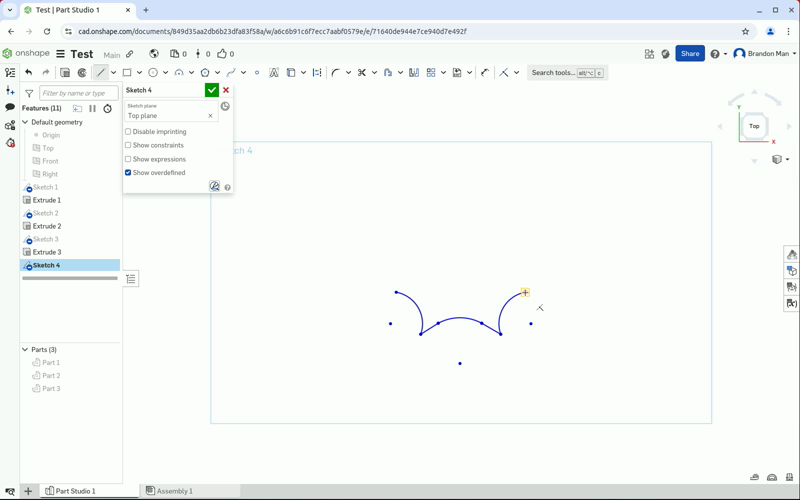
click(525, 292)
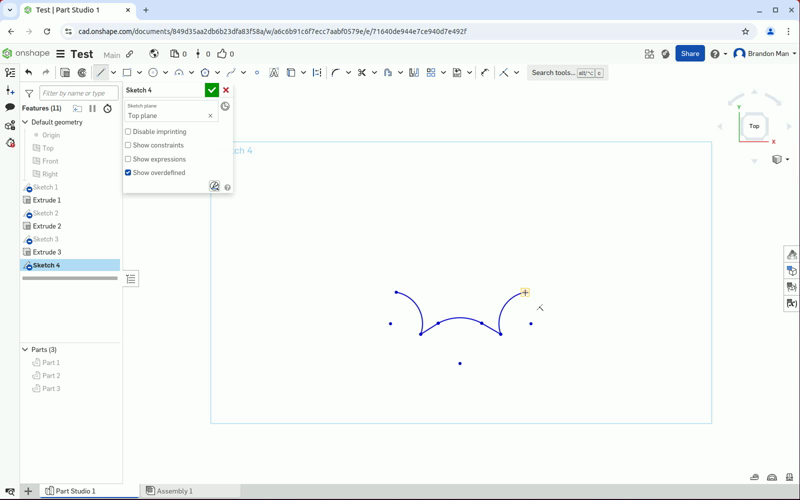
key_down(shift)
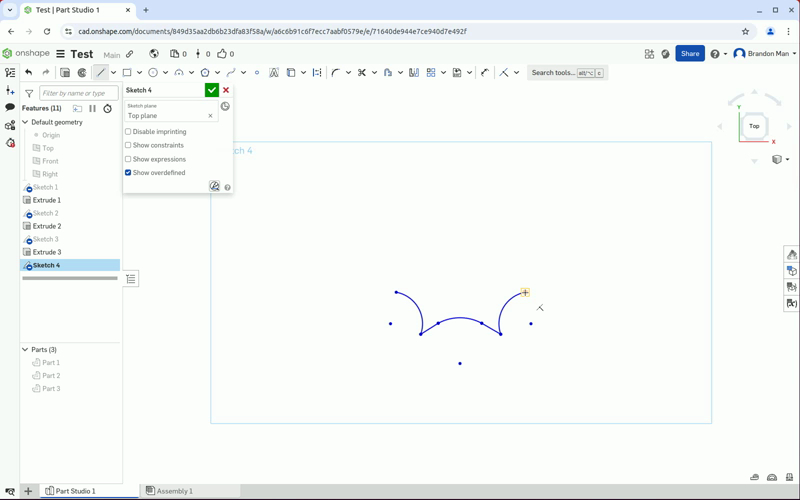
mouse_move(555, 292)
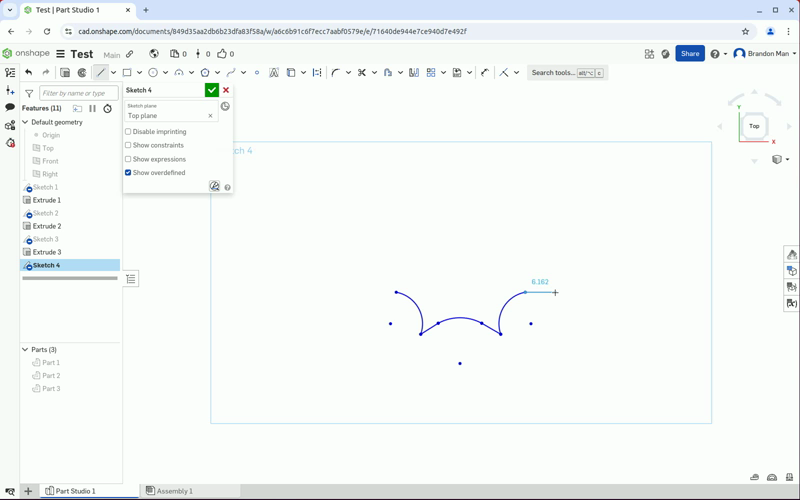
mouse_move(506, 281)
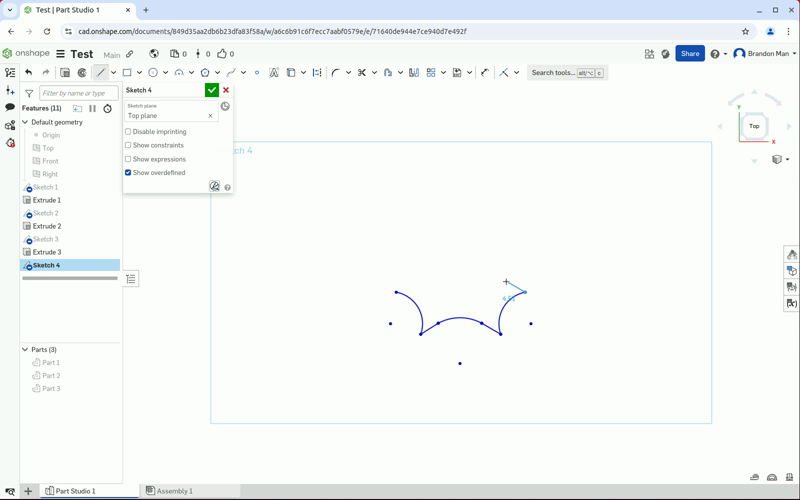
click(506, 281)
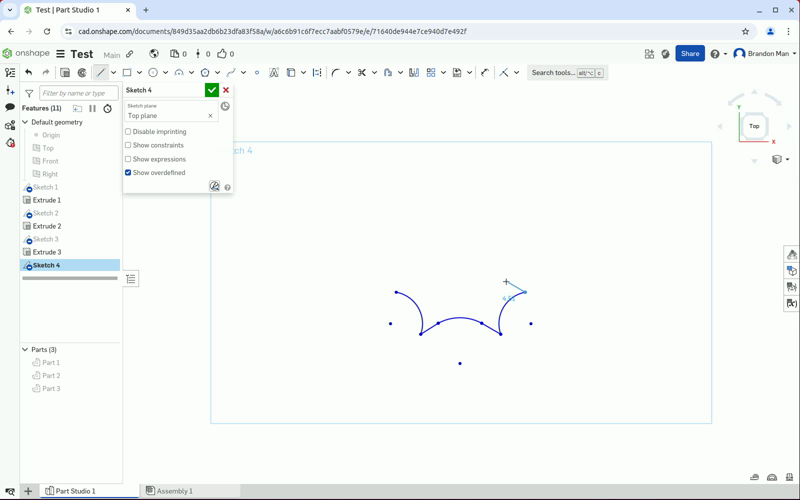
key_up(shift)
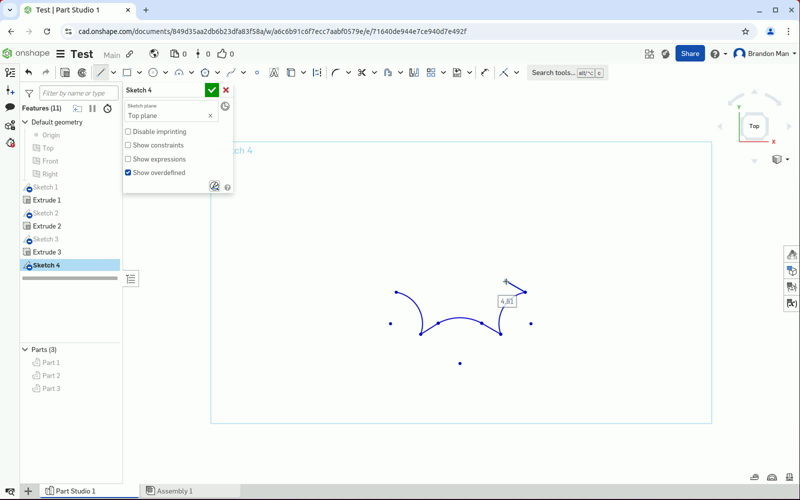
key(esc)
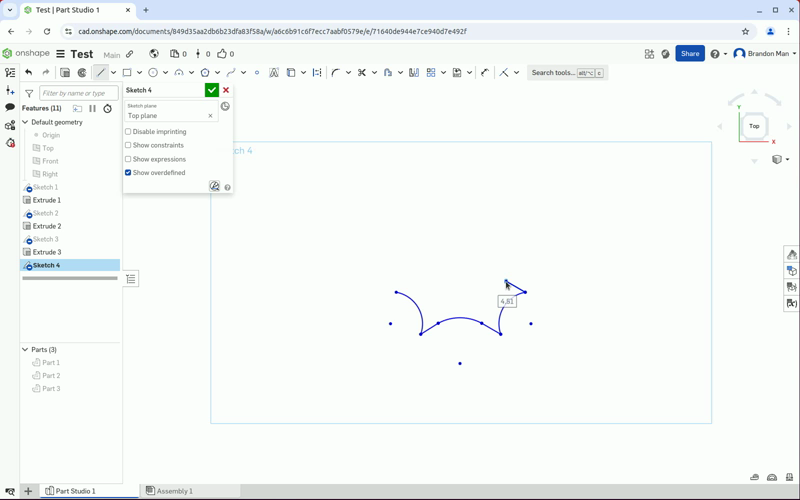
key(a)
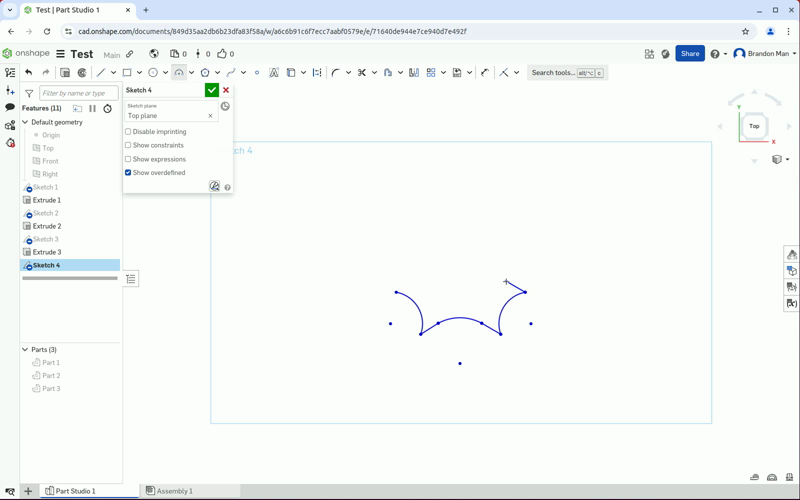
mouse_move(506, 281)
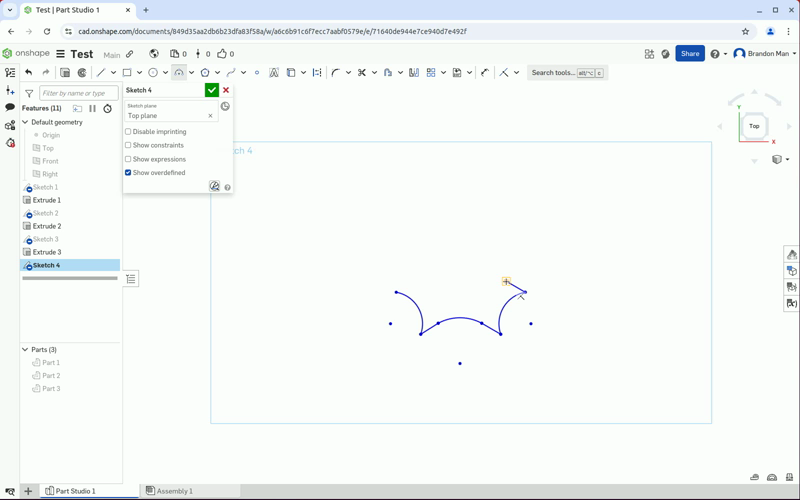
click(506, 281)
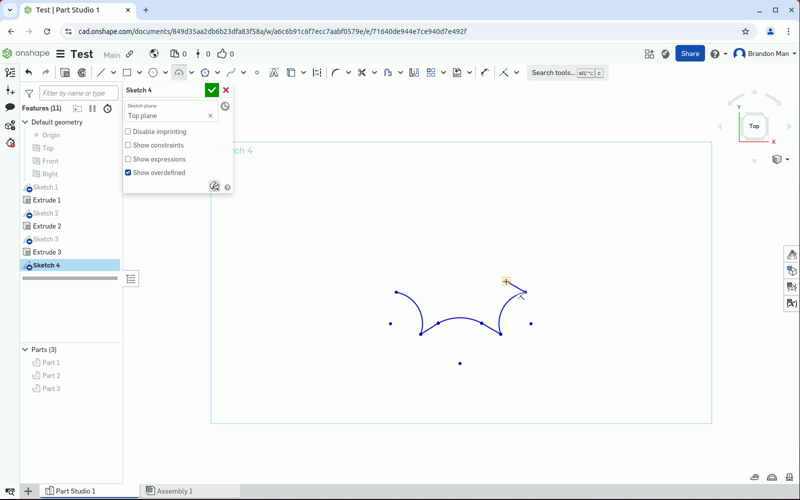
key_down(shift)
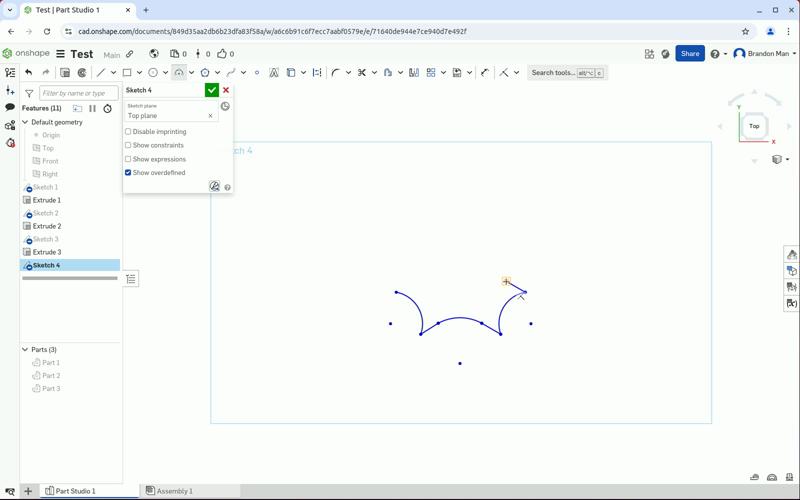
mouse_move(484, 244)
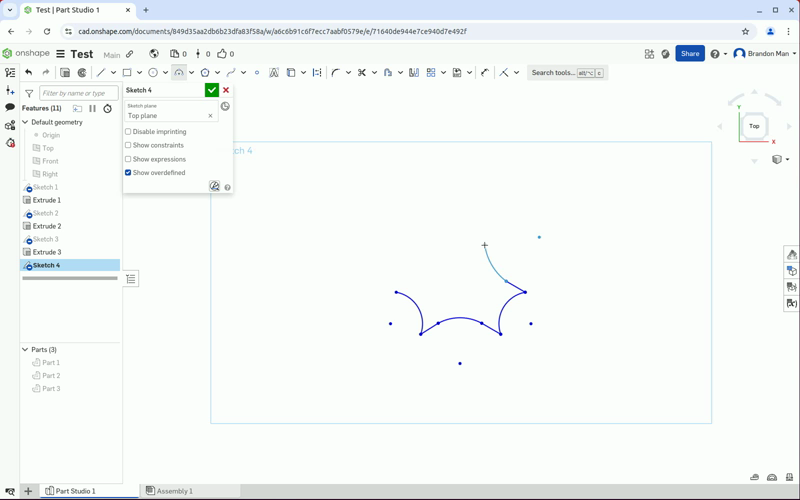
click(484, 244)
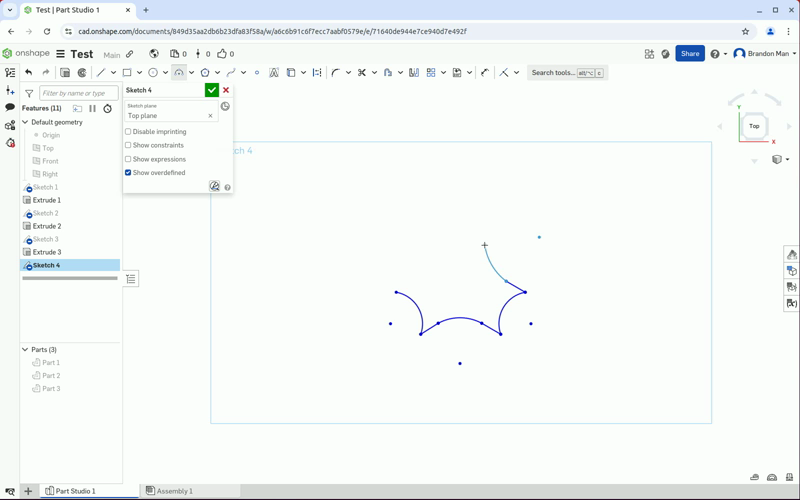
mouse_move(490, 265)
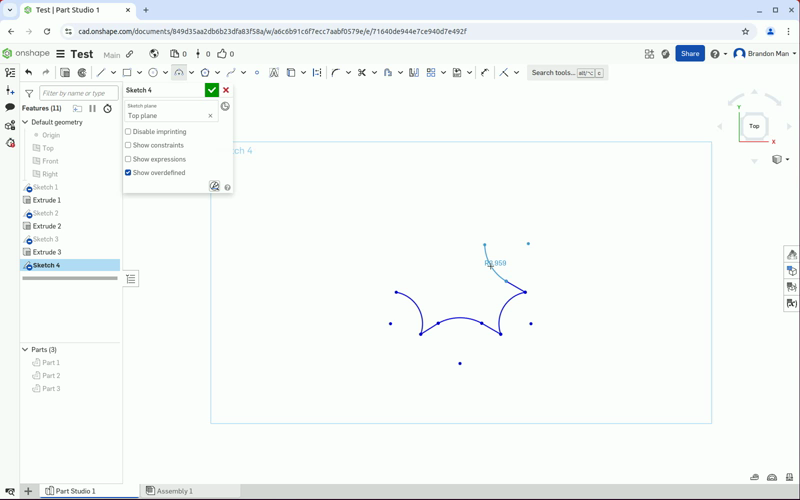
click(490, 265)
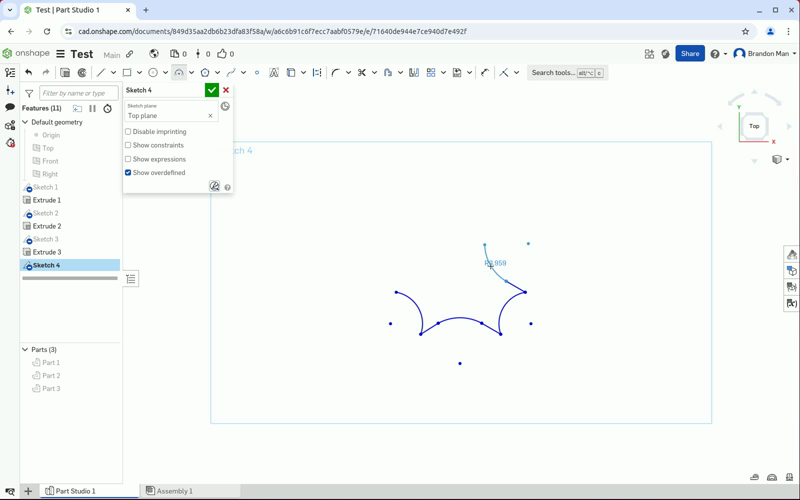
key_up(shift)
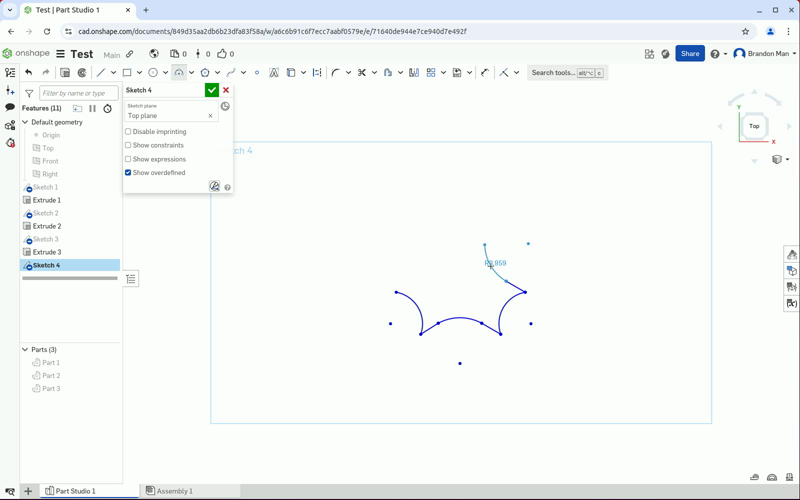
key(esc)
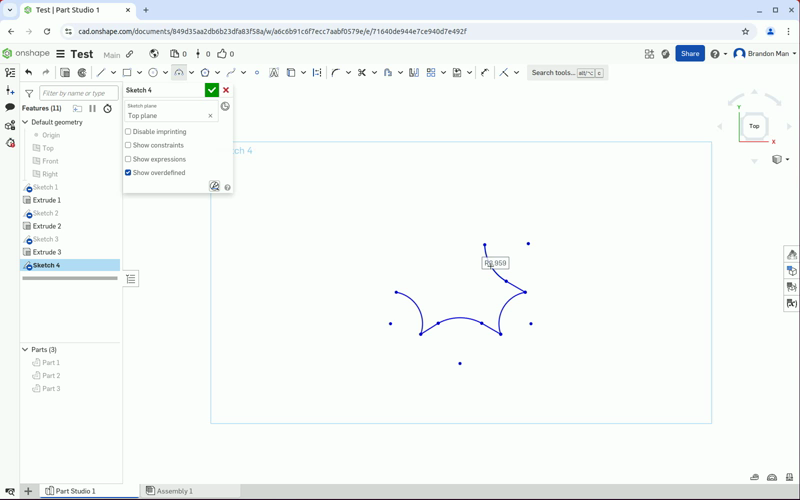
key(l)
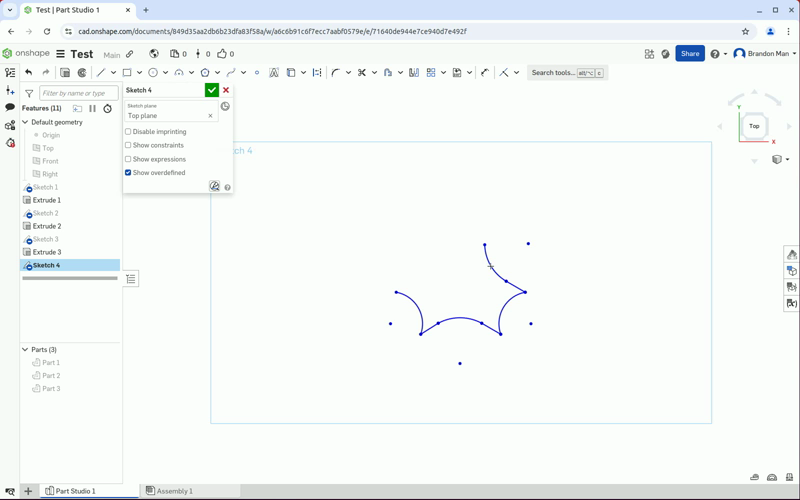
mouse_move(484, 244)
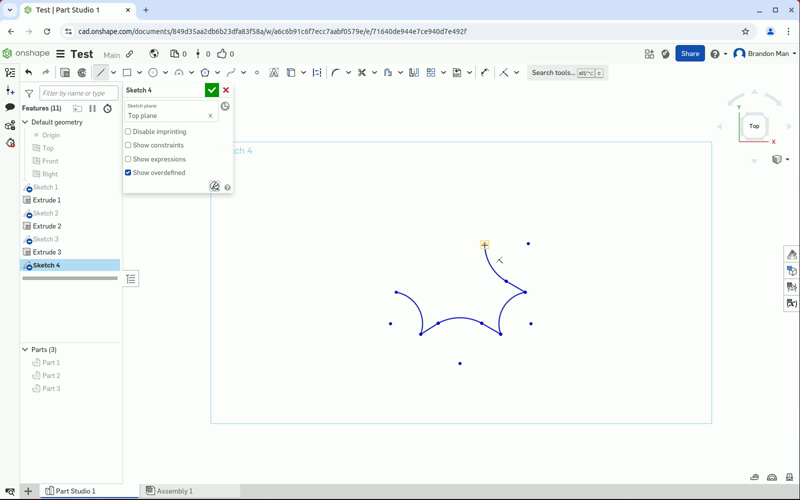
click(484, 244)
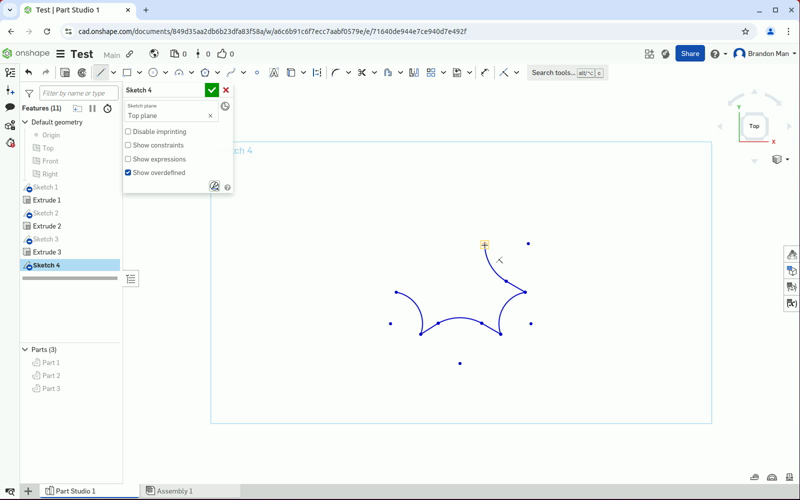
key_down(shift)
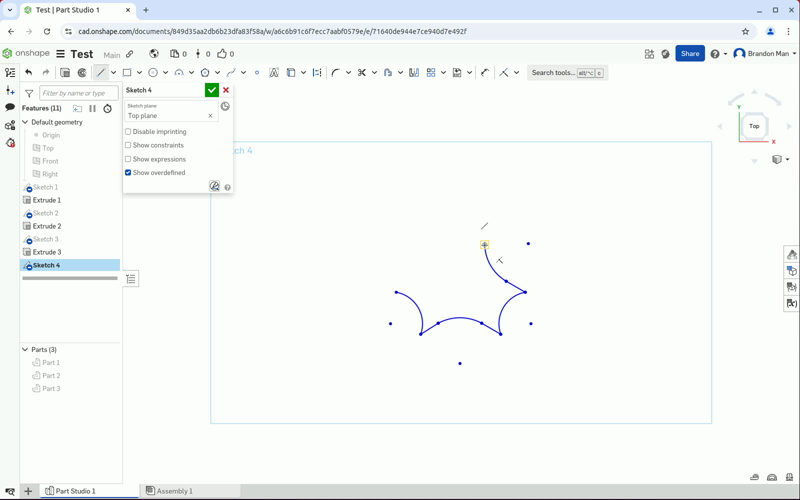
mouse_move(514, 244)
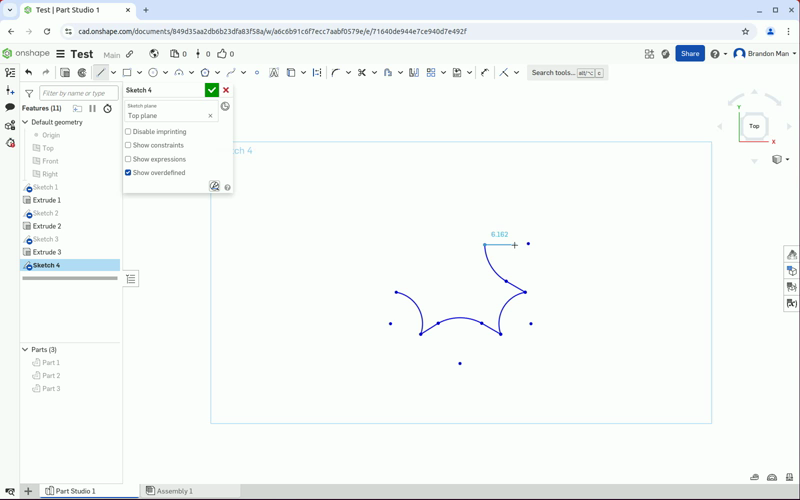
mouse_move(484, 221)
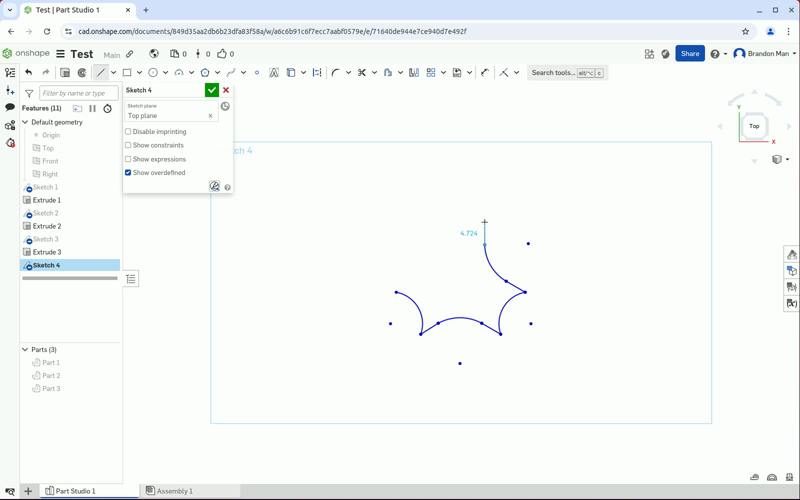
click(484, 221)
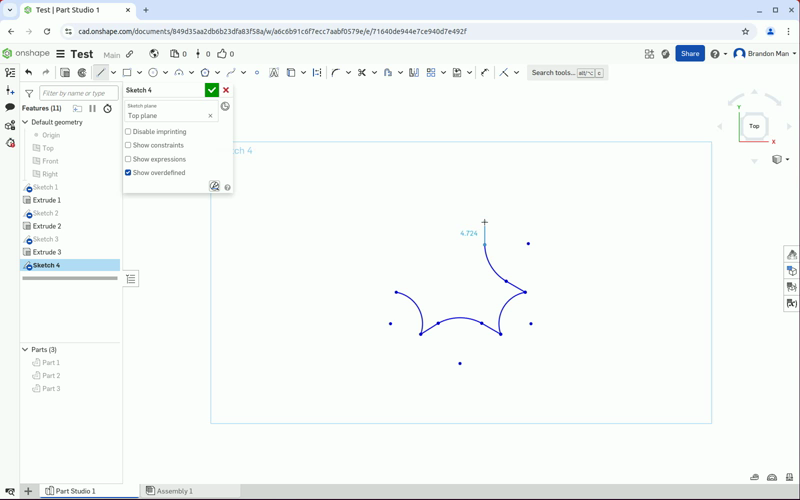
key_up(shift)
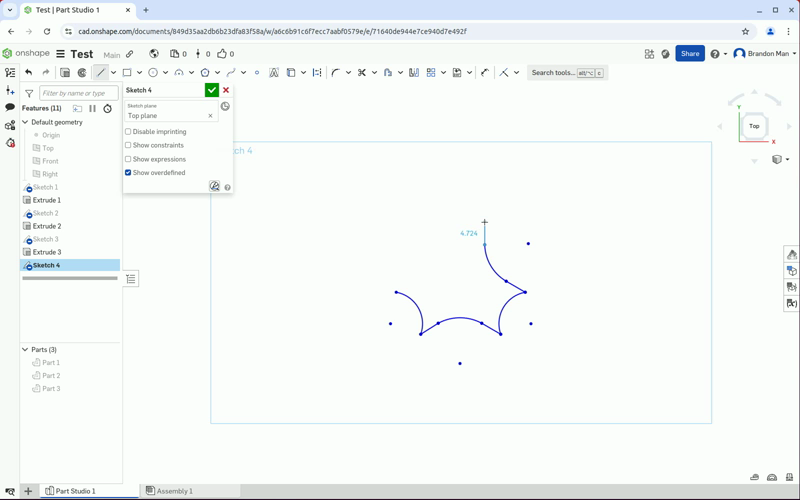
key(esc)
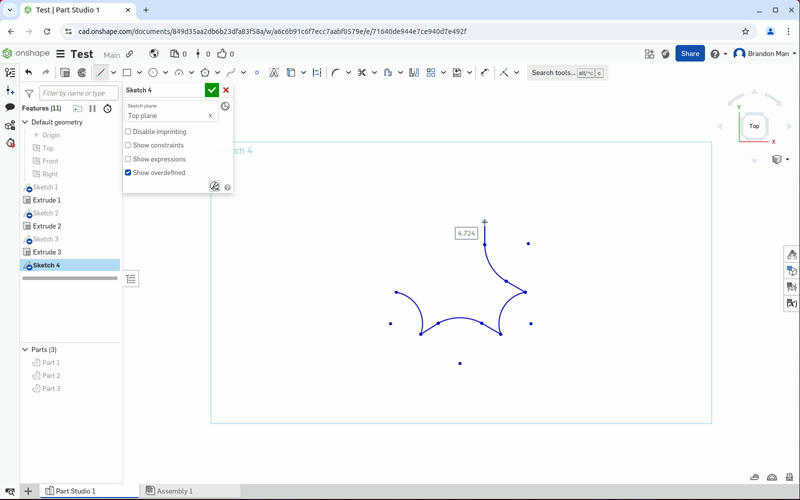
key(a)
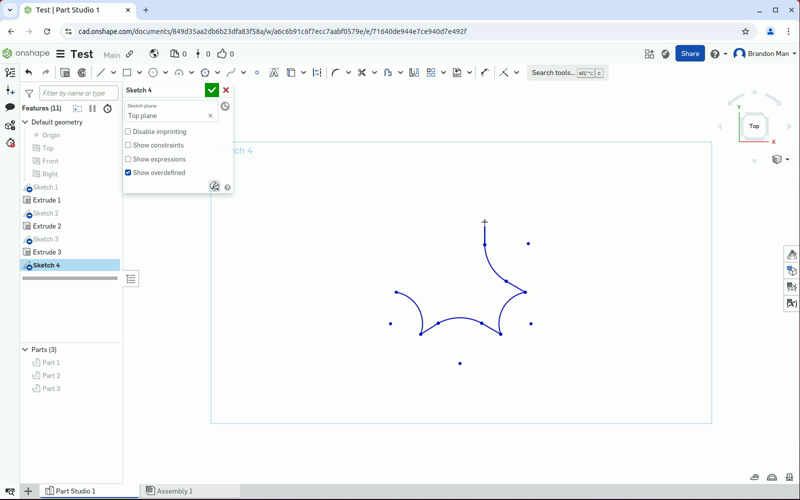
mouse_move(484, 221)
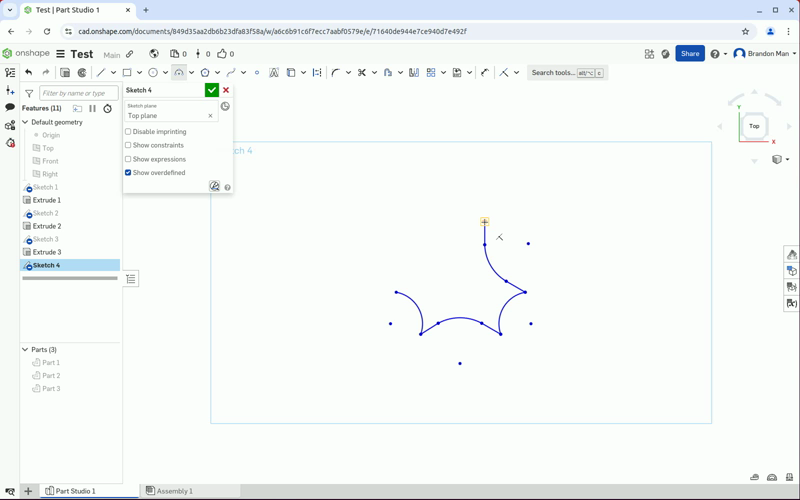
click(484, 221)
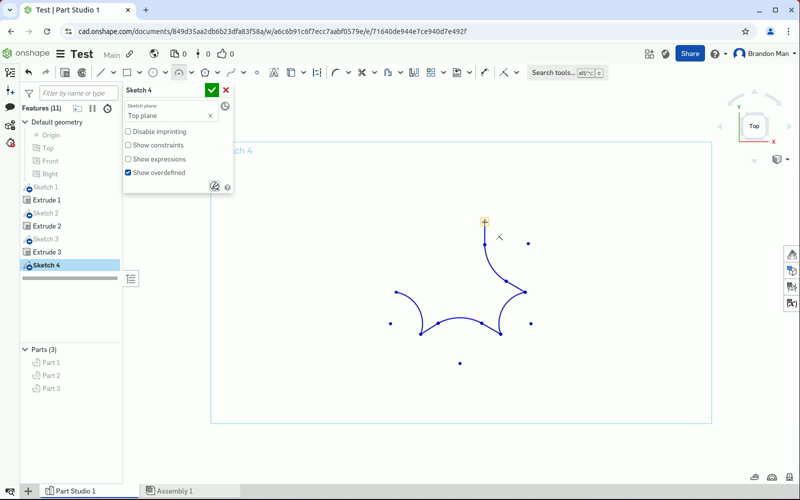
key_down(shift)
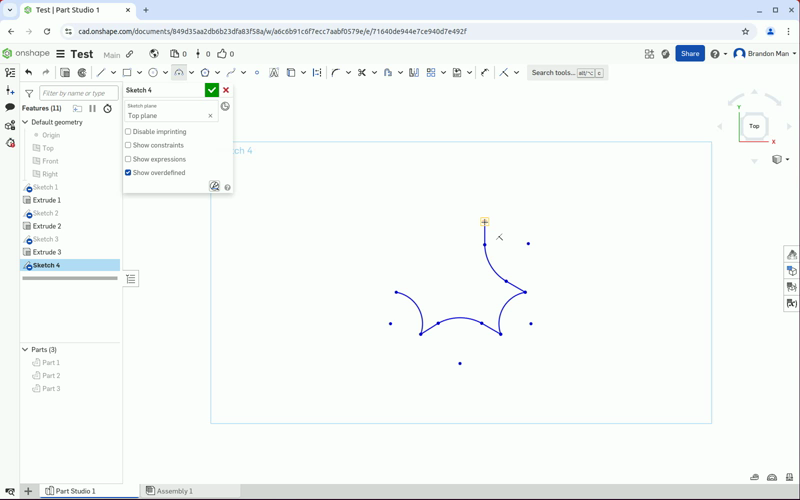
mouse_move(436, 221)
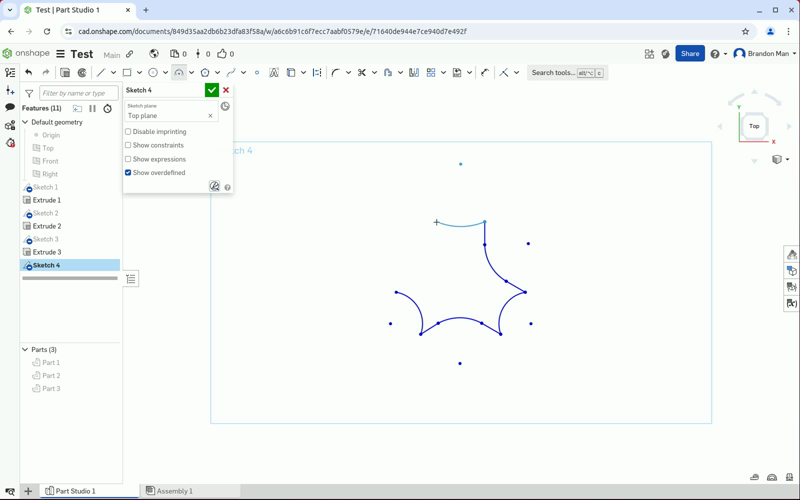
click(436, 221)
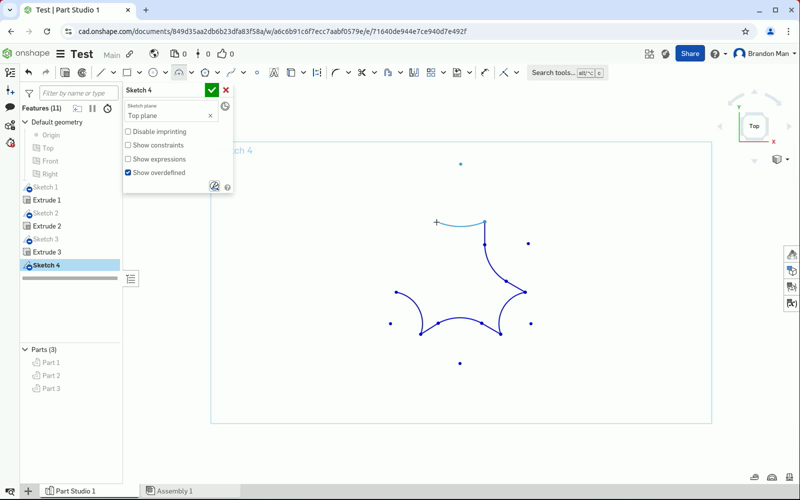
mouse_move(460, 232)
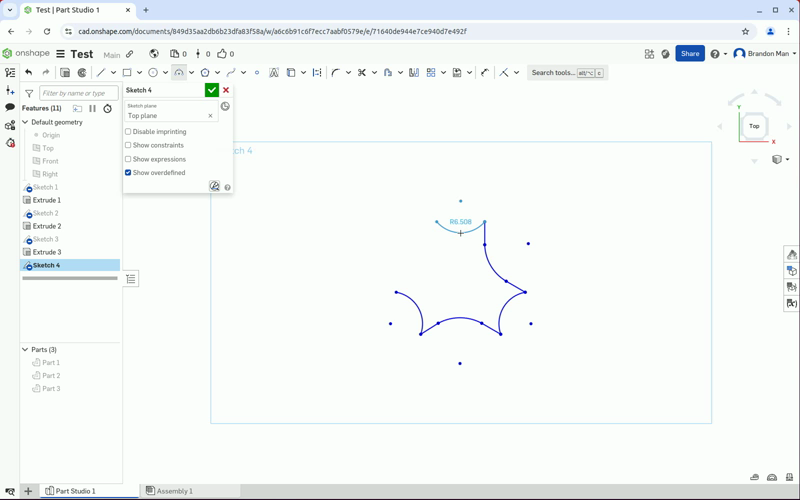
click(460, 232)
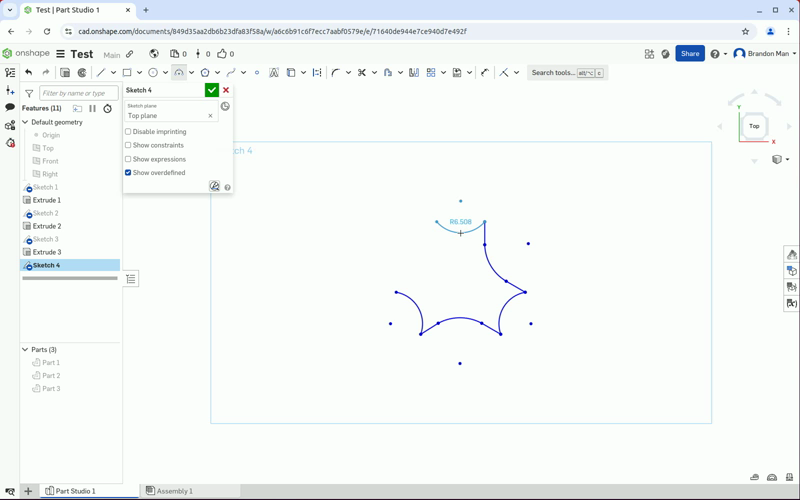
key_up(shift)
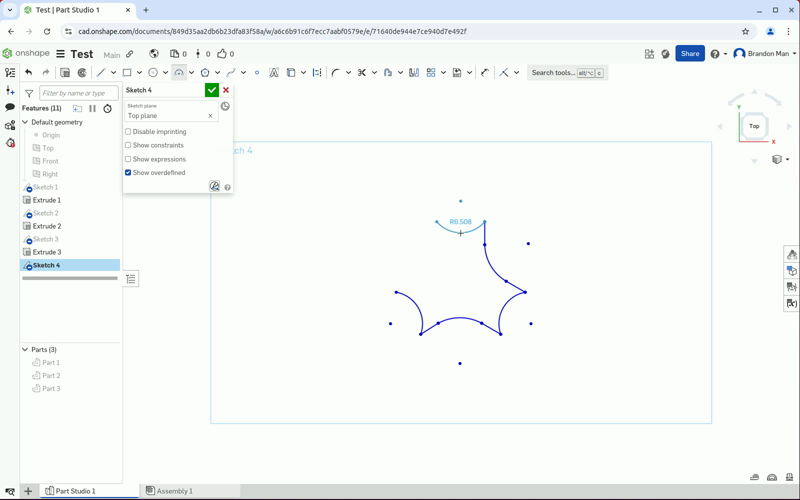
key(esc)
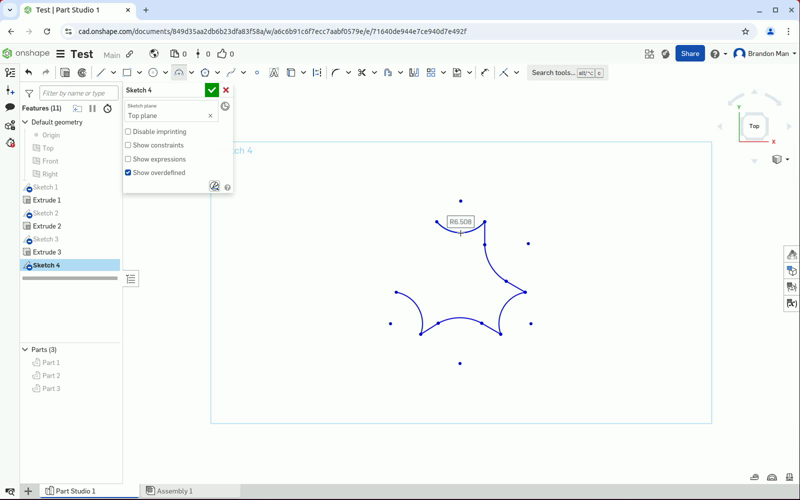
key(l)
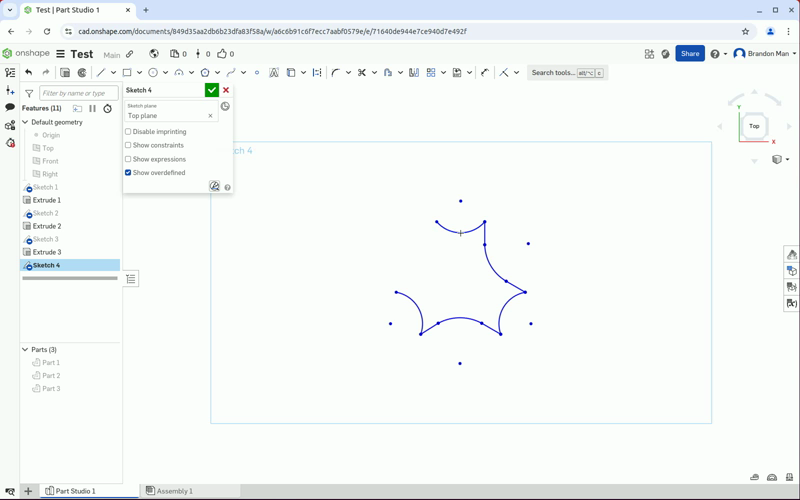
mouse_move(436, 221)
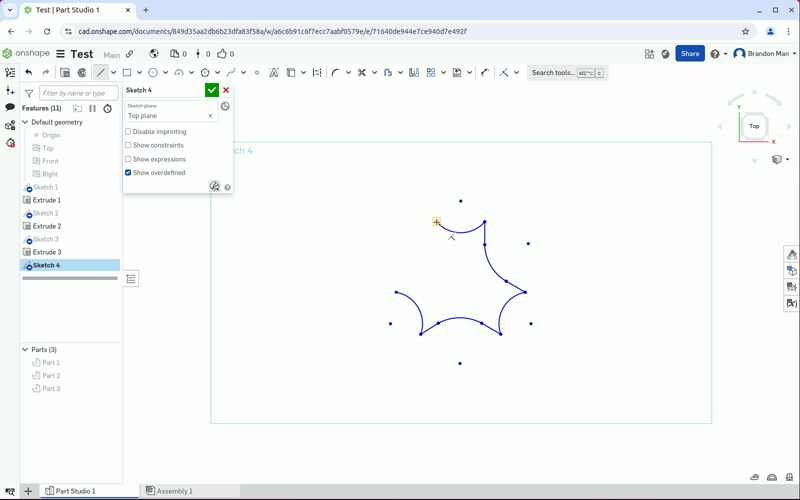
click(436, 221)
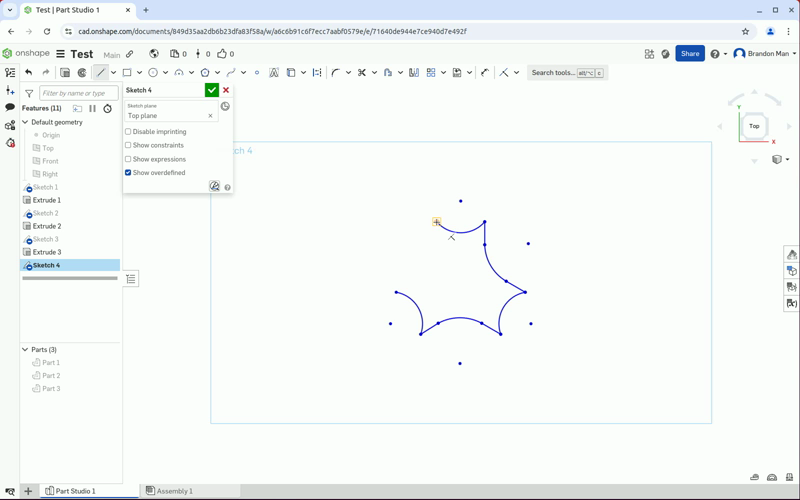
key_down(shift)
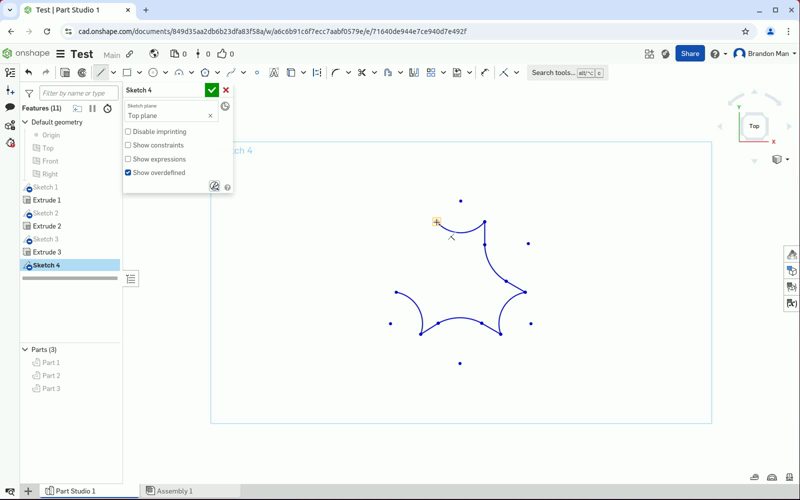
mouse_move(466, 221)
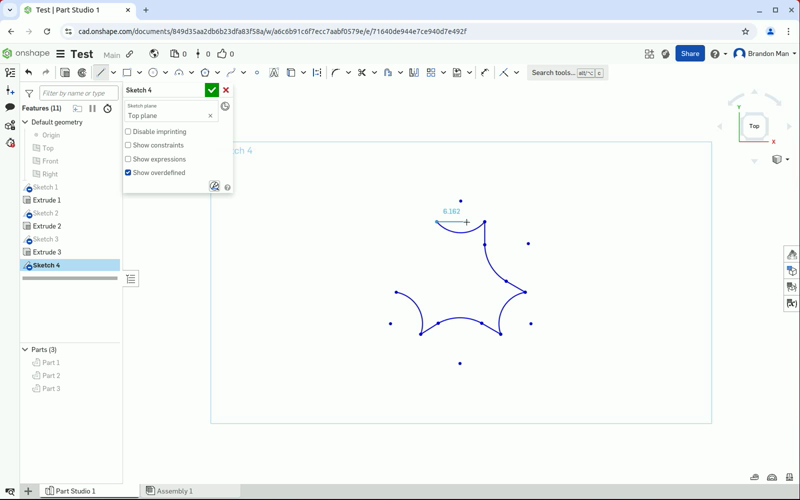
mouse_move(435, 243)
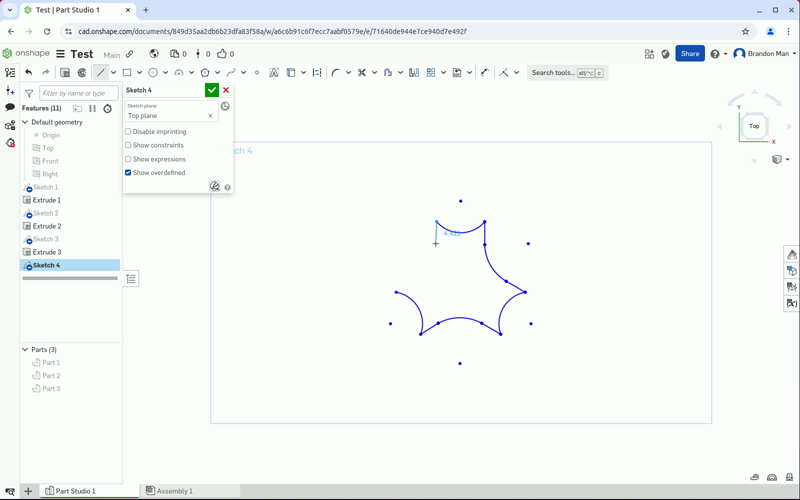
click(435, 243)
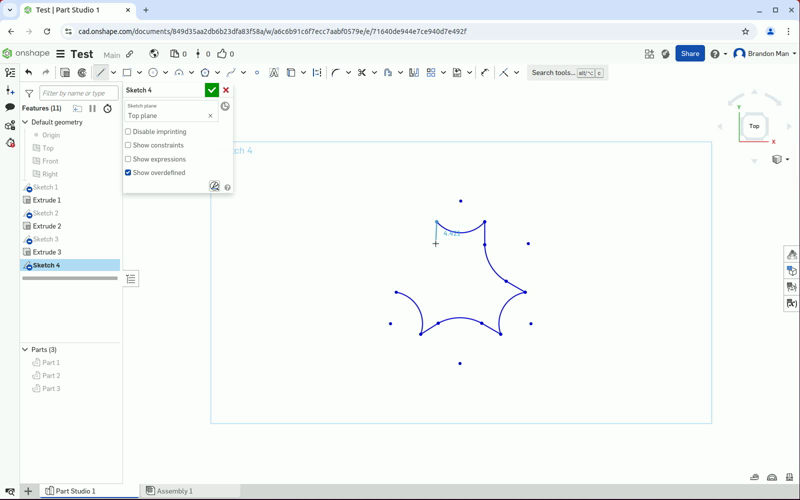
key_up(shift)
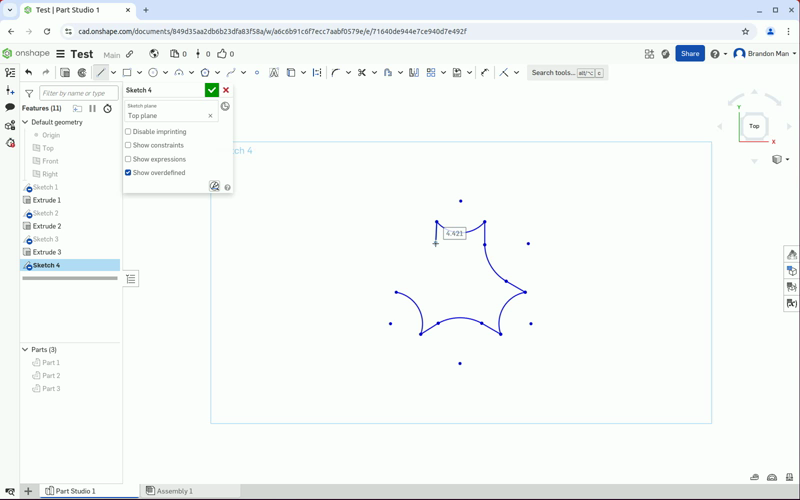
key(esc)
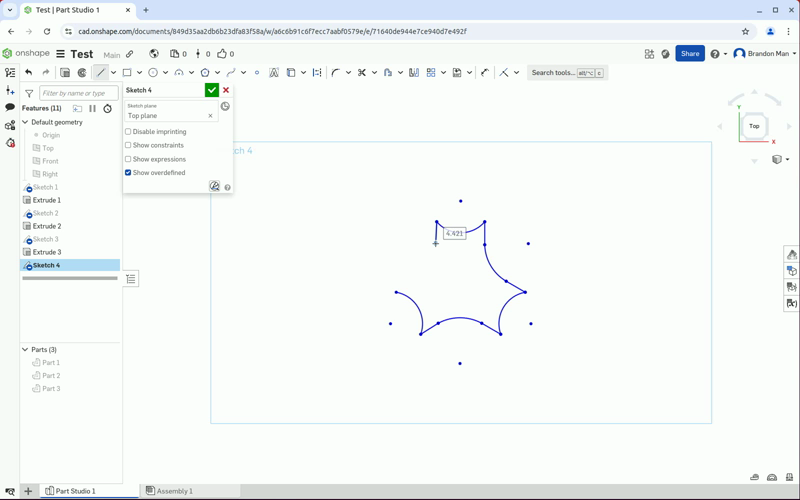
key(a)
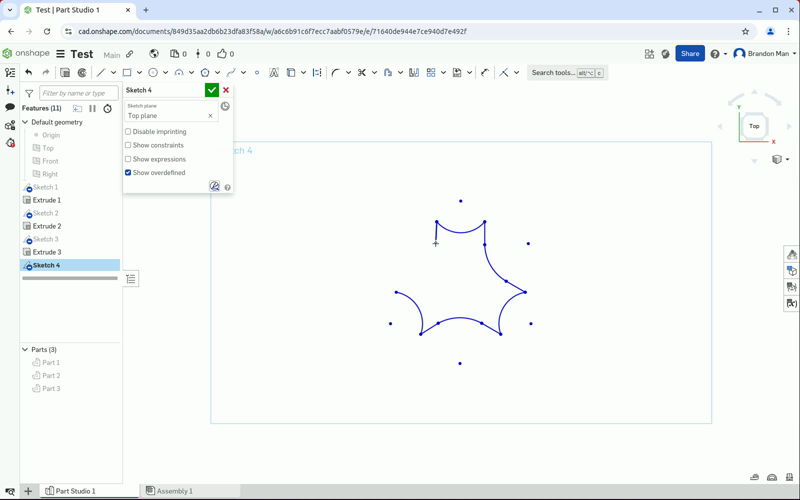
mouse_move(435, 243)
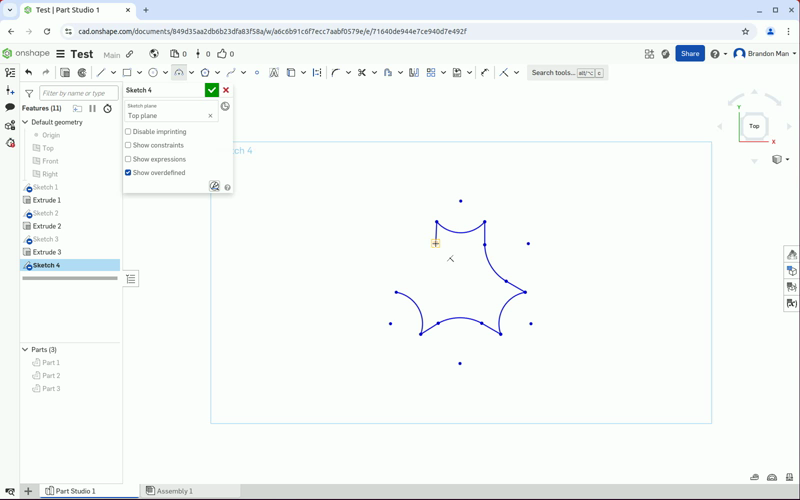
click(435, 243)
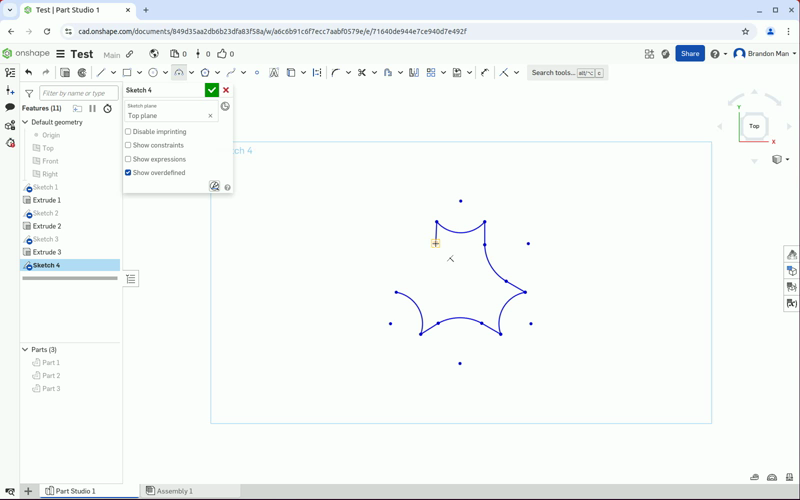
key_down(shift)
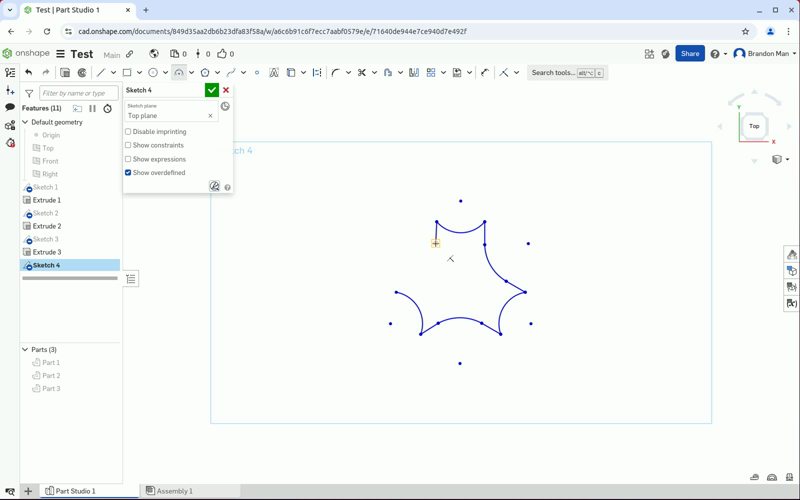
mouse_move(415, 281)
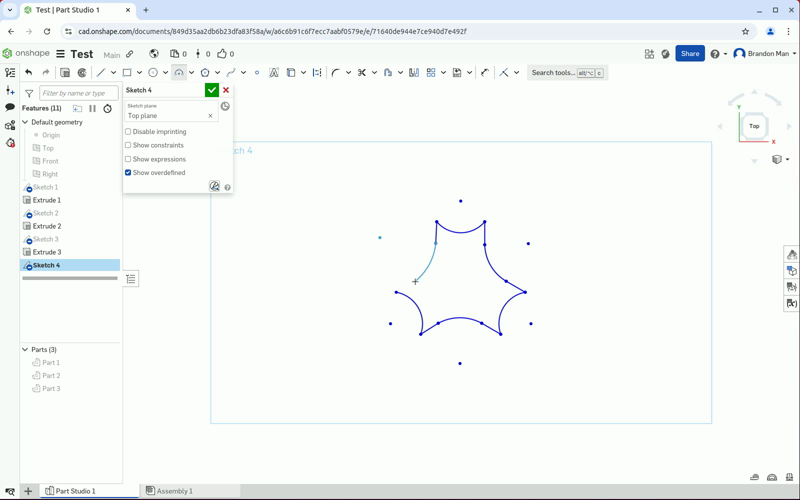
click(415, 281)
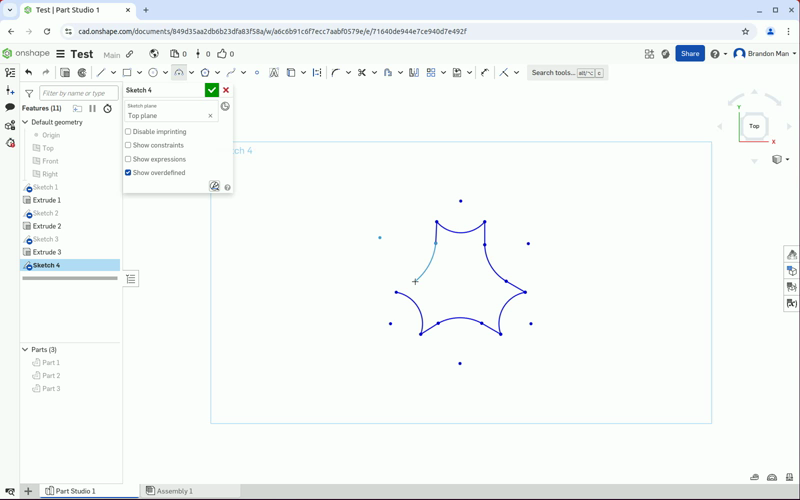
mouse_move(430, 264)
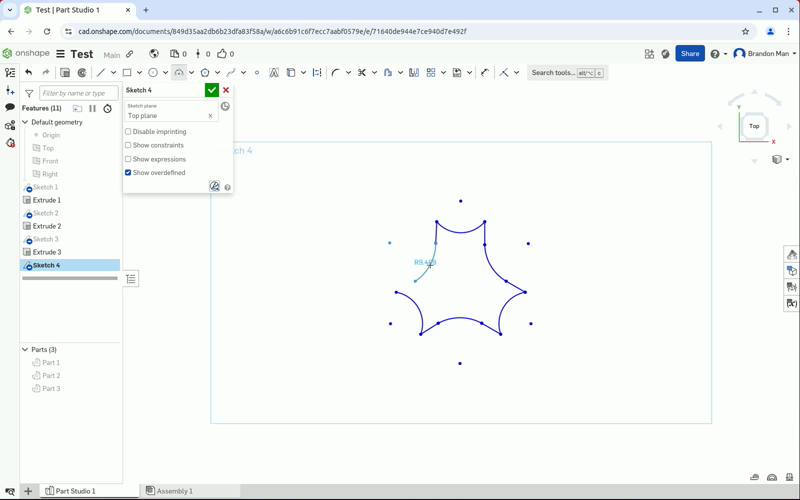
click(430, 264)
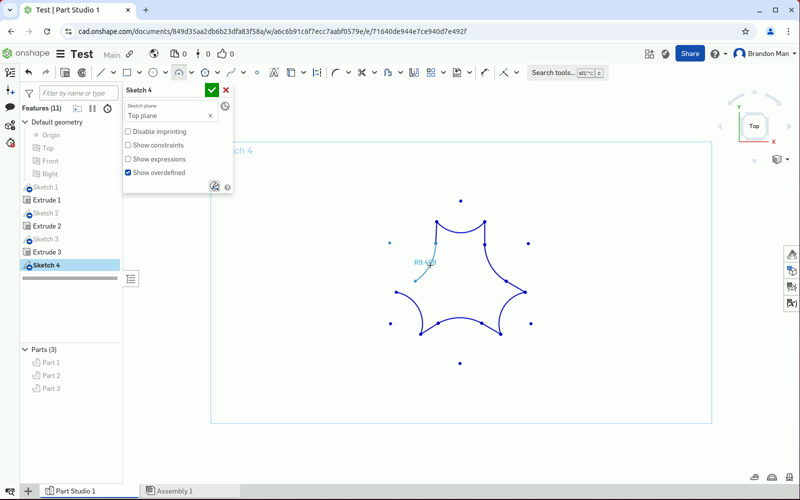
key_up(shift)
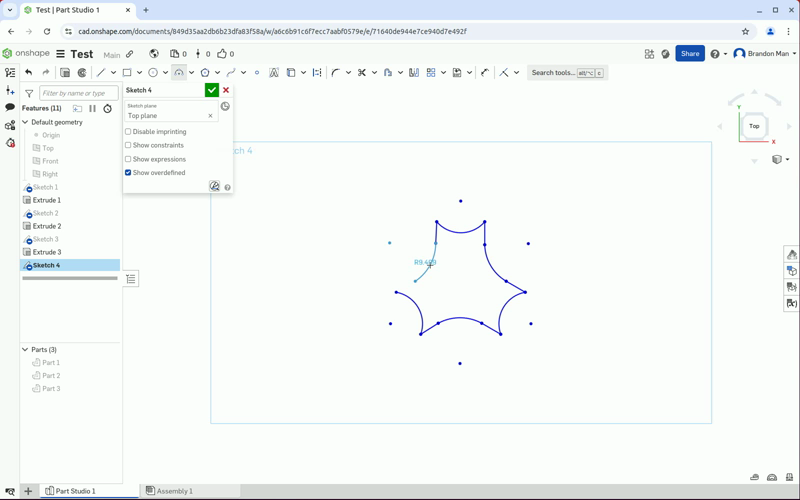
key(esc)
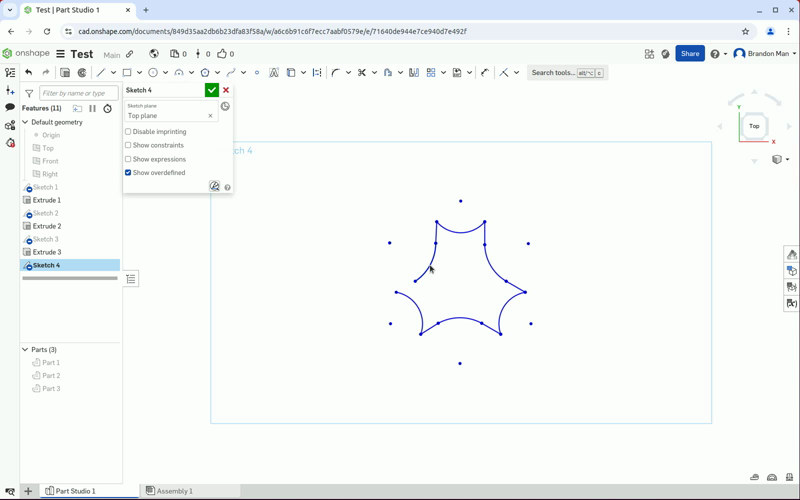
key(l)
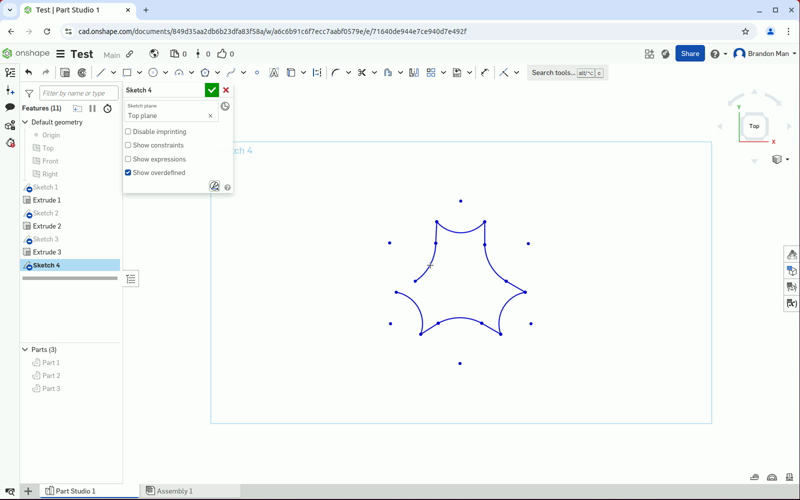
mouse_move(415, 281)
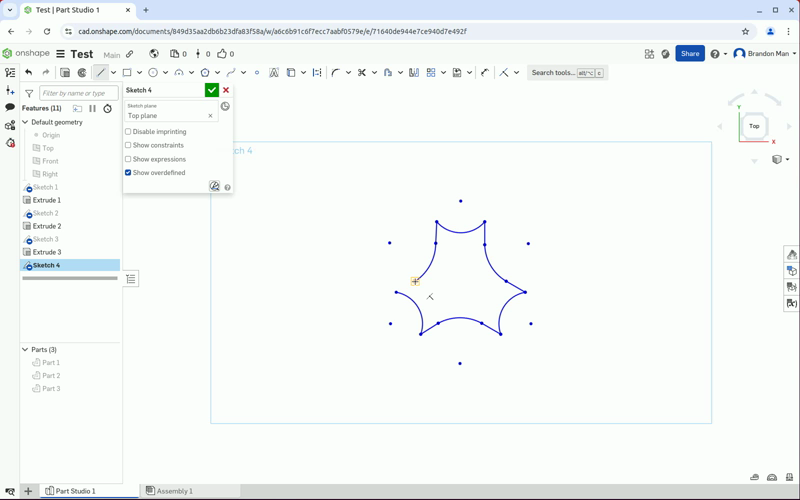
click(415, 281)
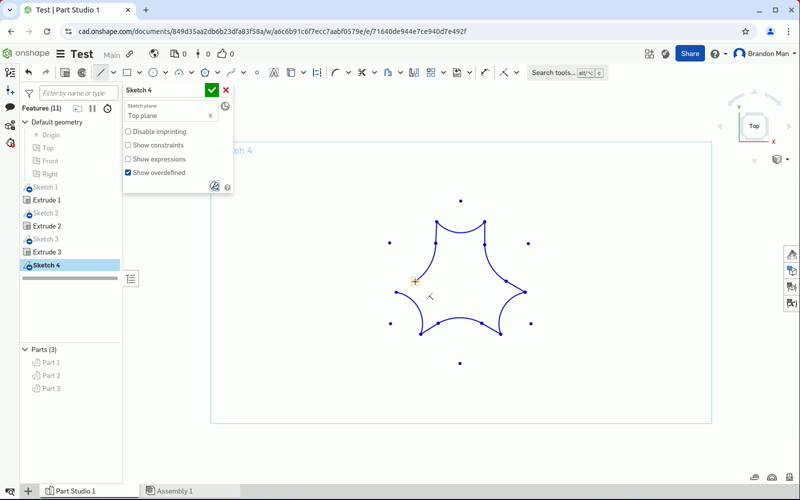
mouse_move(445, 281)
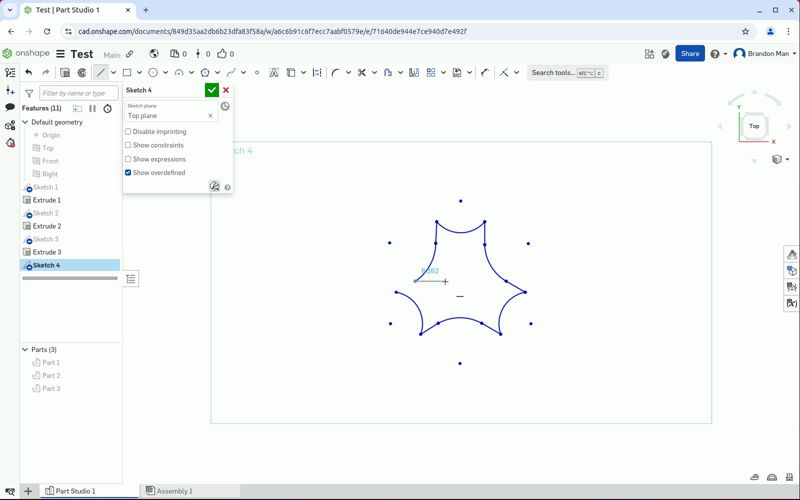
key_down(shift)
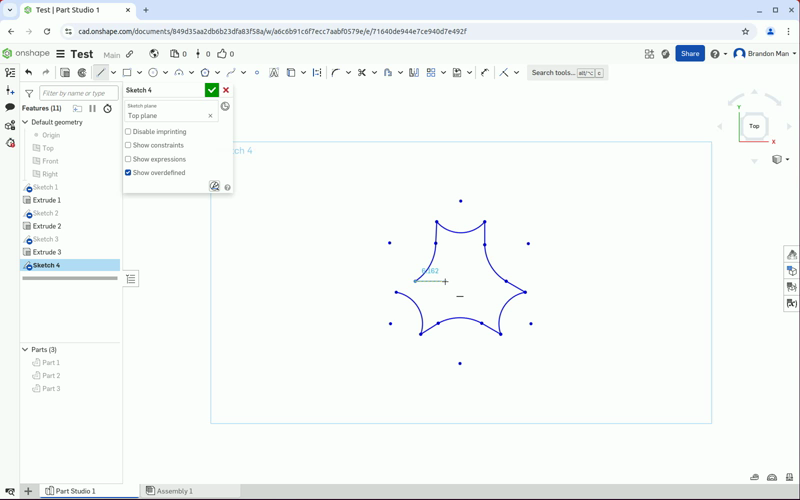
mouse_move(396, 292)
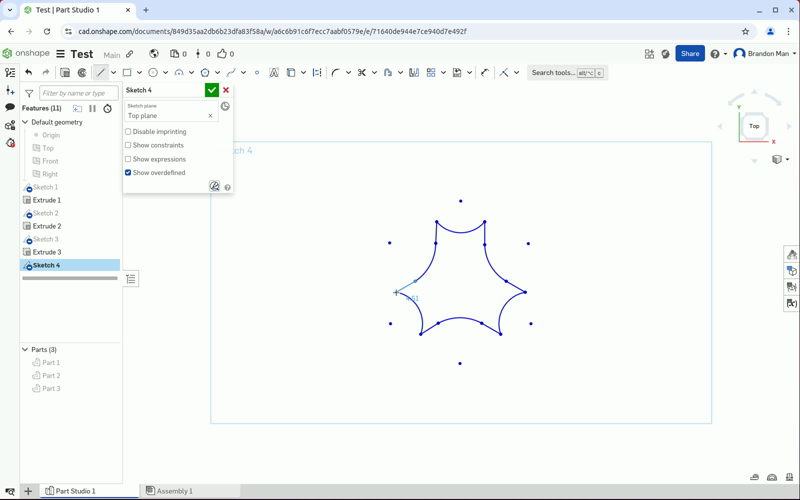
key_up(shift)
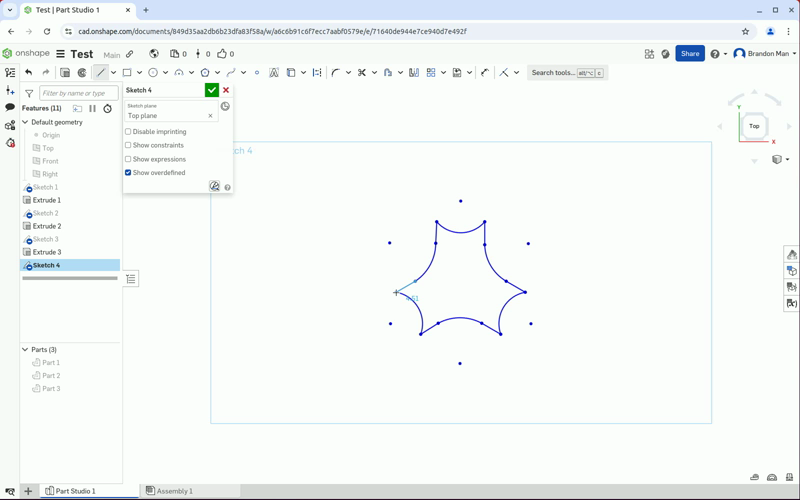
click(396, 292)
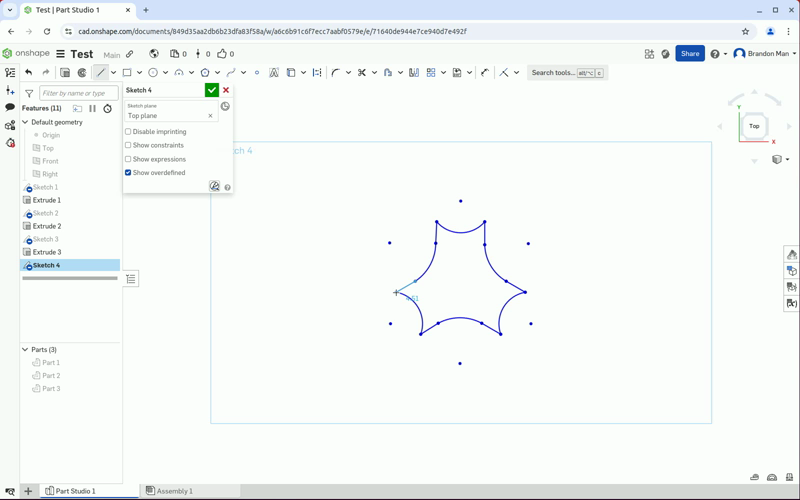
key(esc)
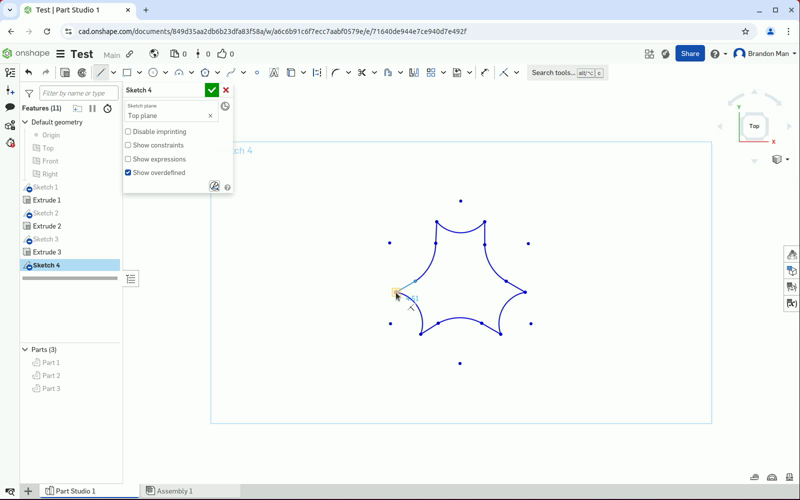
key(c)
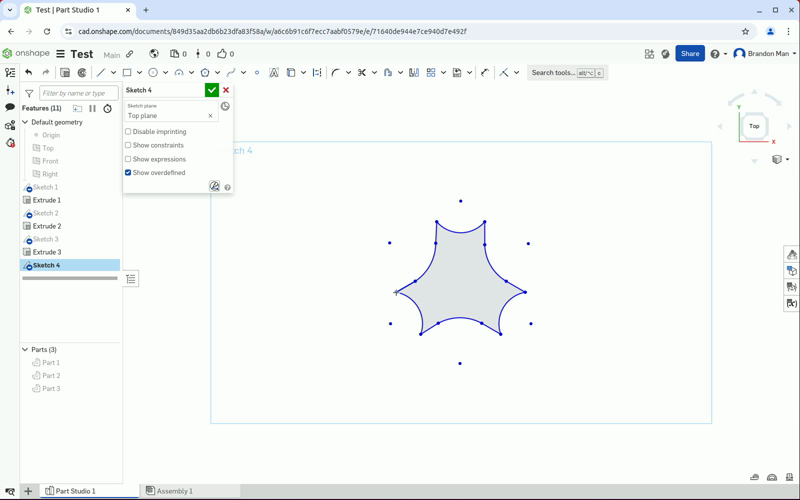
key_down(shift)
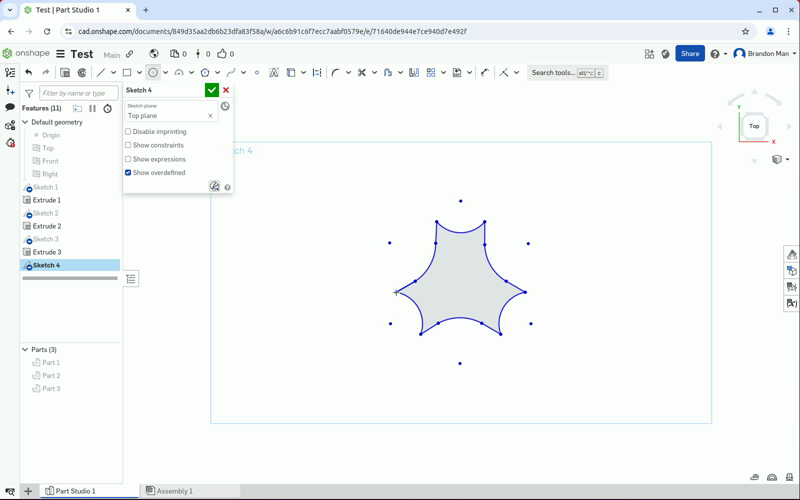
mouse_move(459, 282)
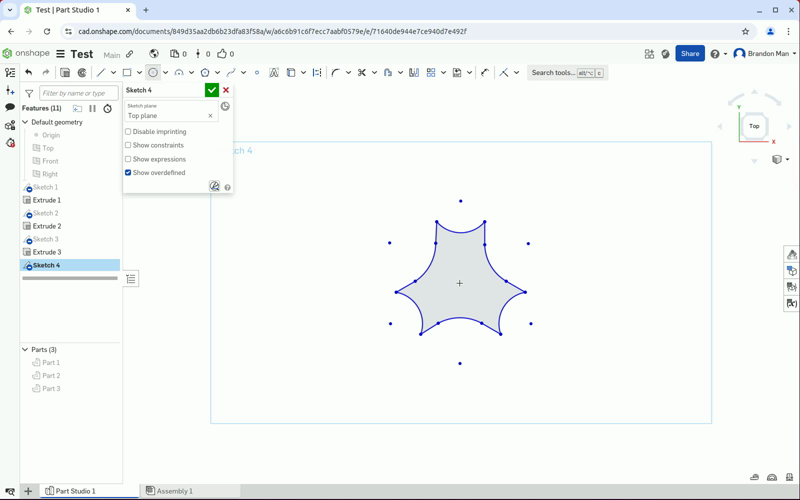
click(459, 282)
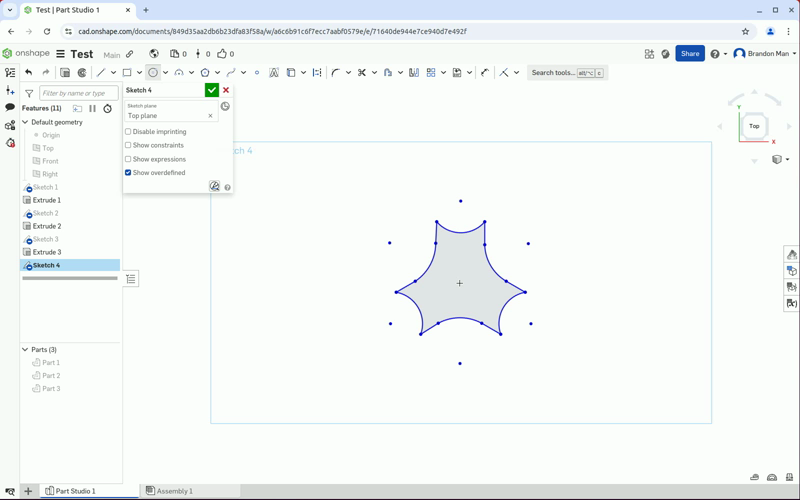
key_up(shift)
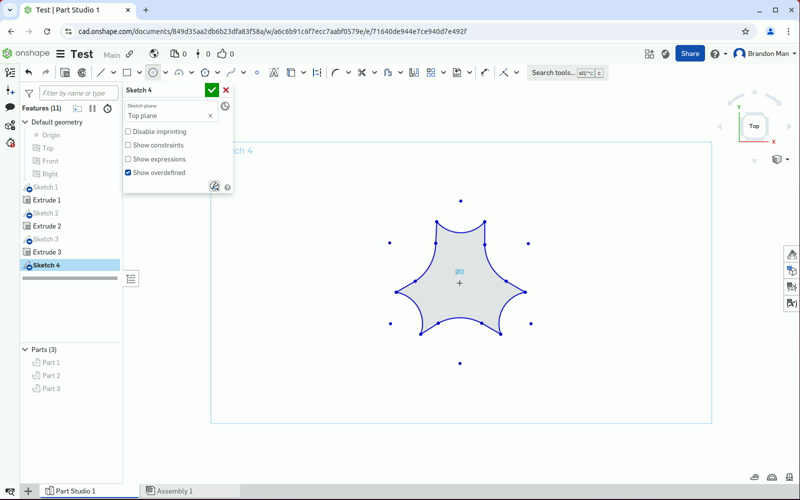
mouse_move(488, 282)
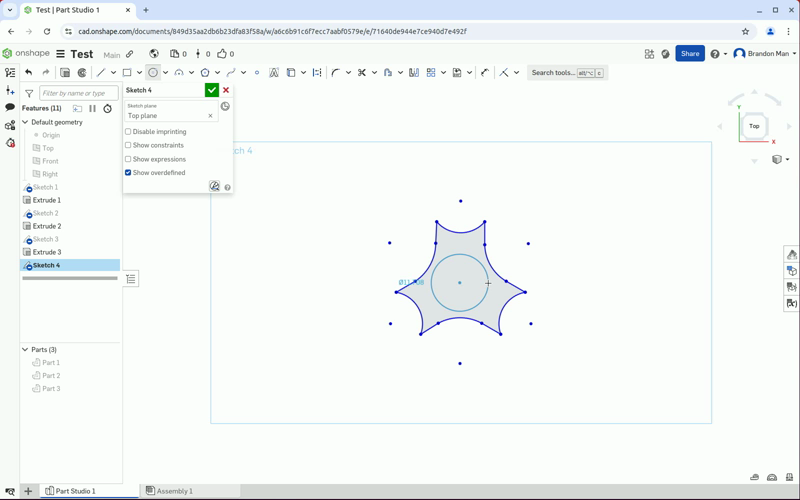
click(488, 282)
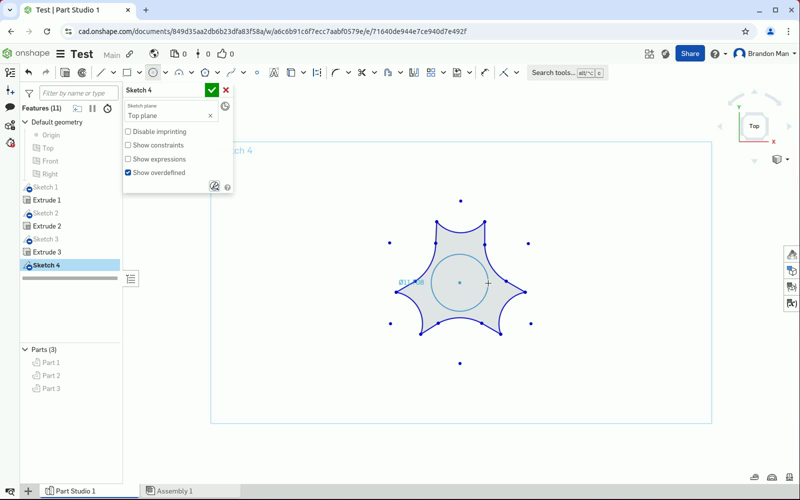
key(esc)
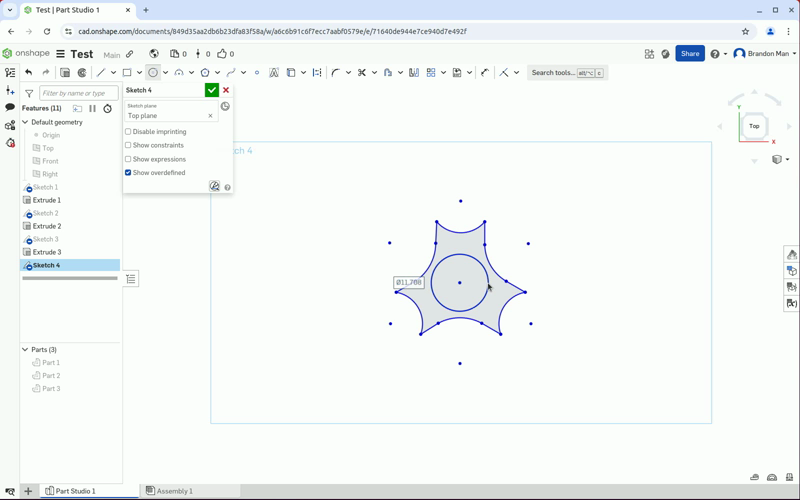
mouse_move(415, 285)
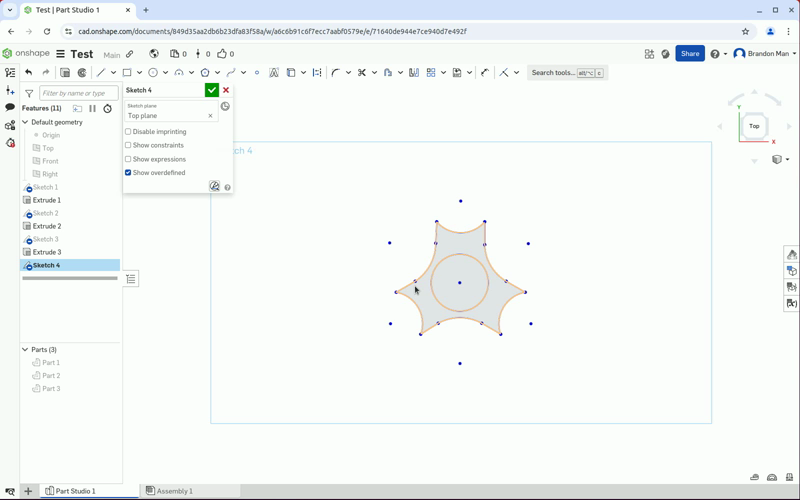
click(415, 285)
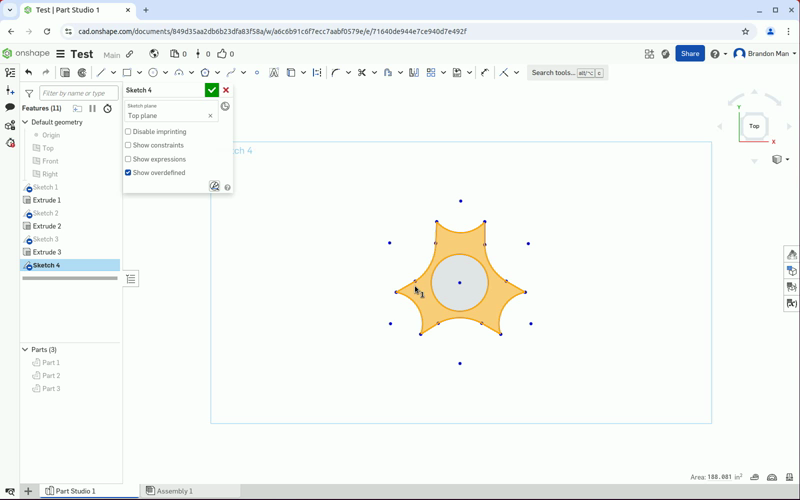
mouse_move(73, 352)
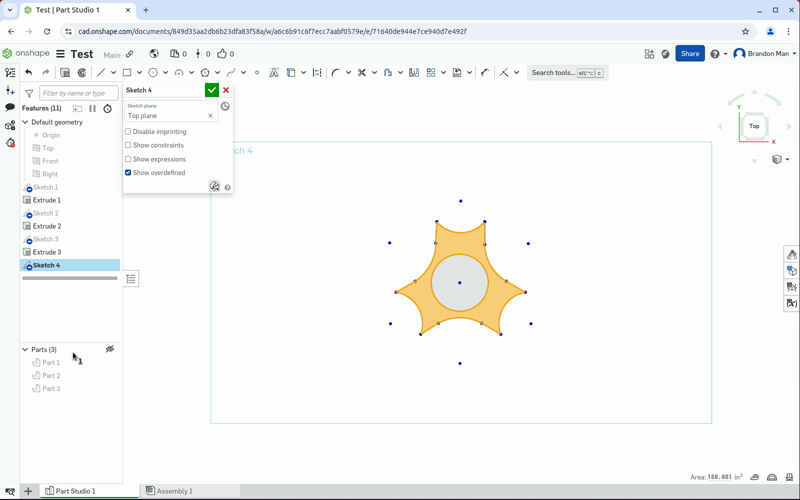
key(shift+y)
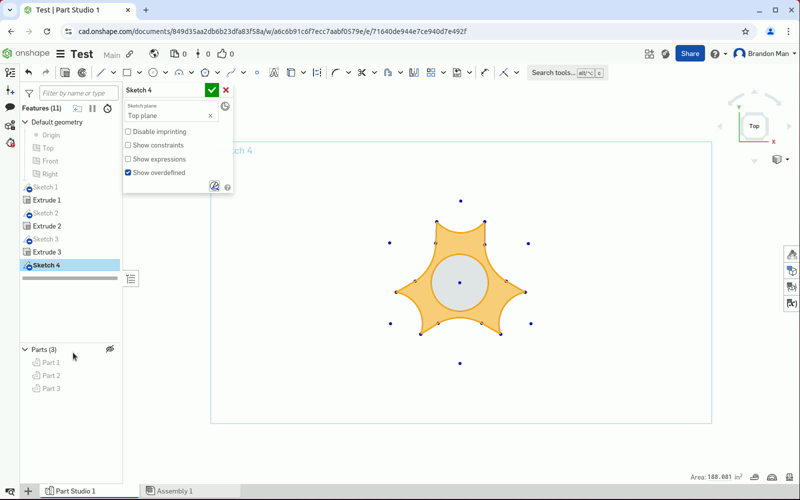
key(shift+e)
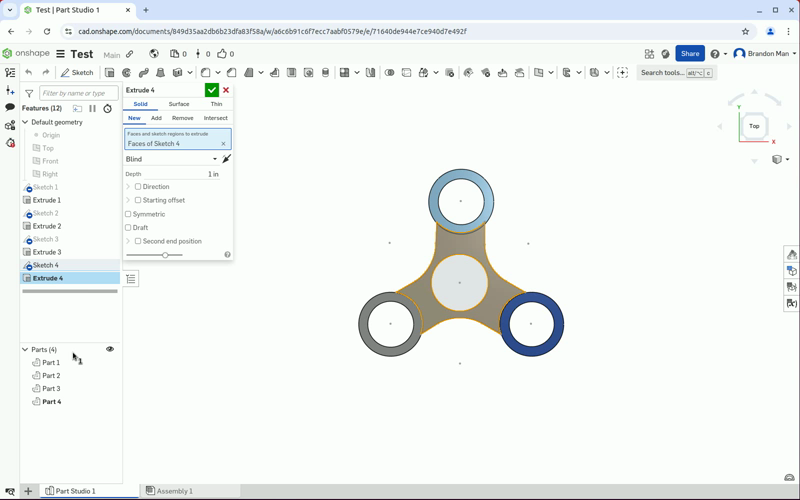
mouse_move(143, 106)
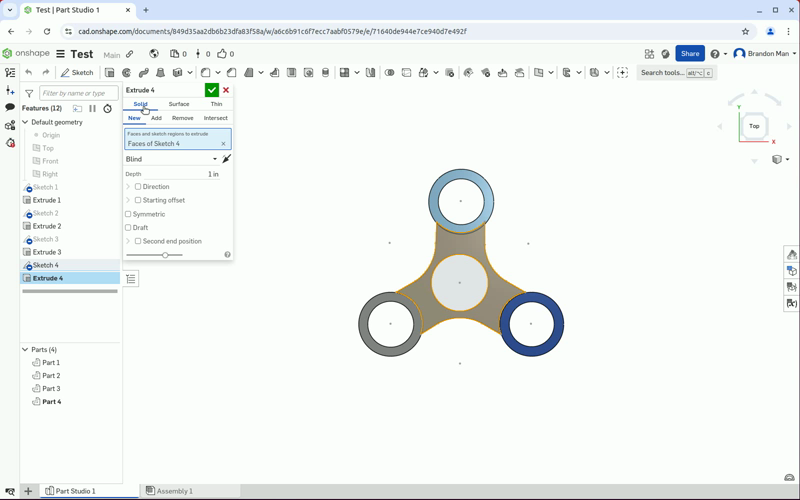
click(143, 106)
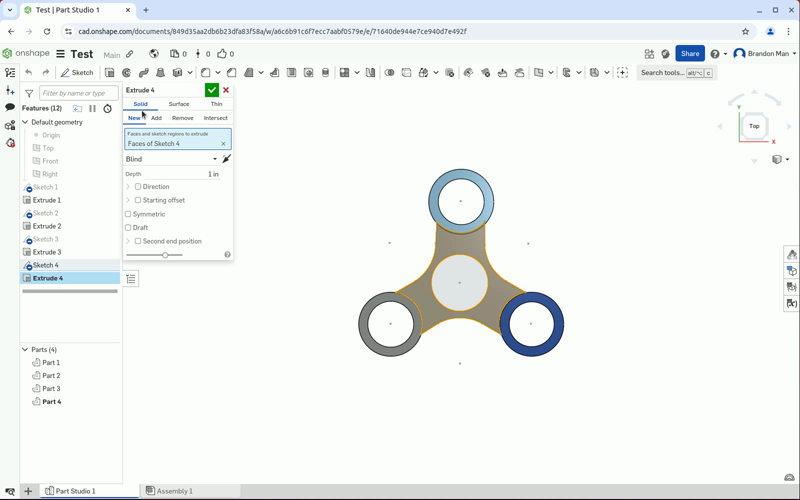
mouse_move(137, 120)
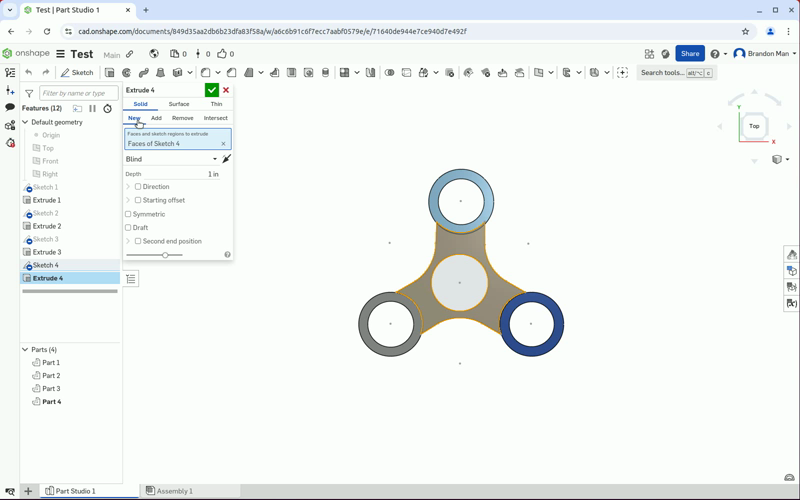
click(137, 120)
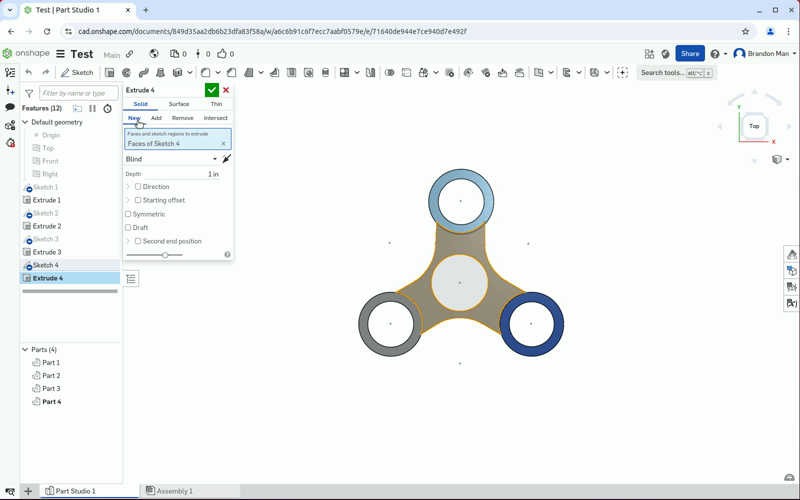
key(tab, 4)
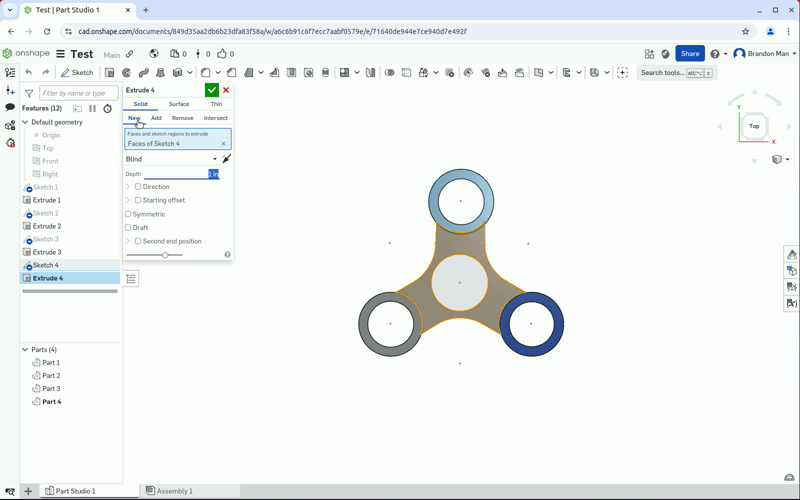
text(2.648)
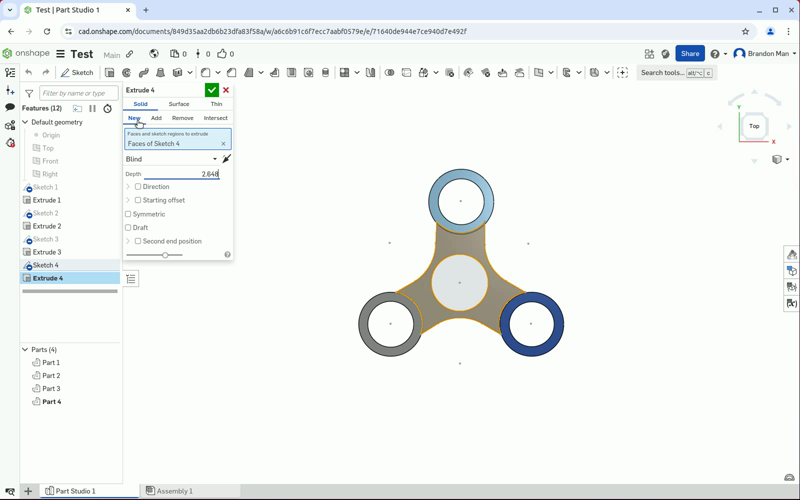
key(enter)
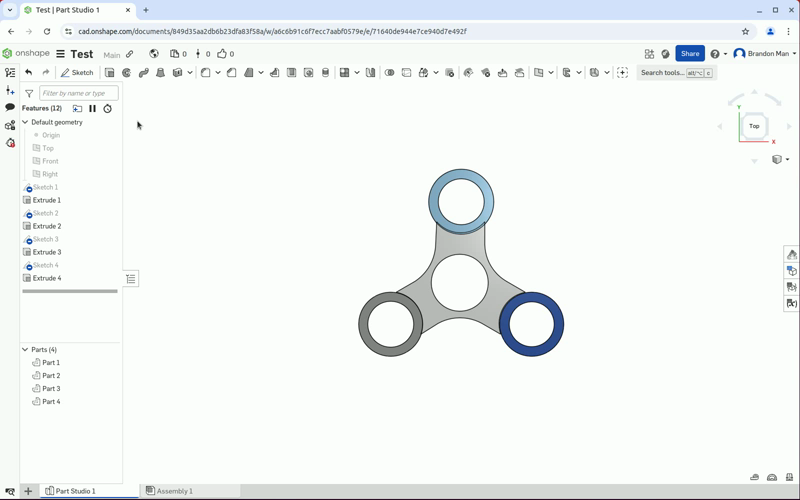
key(shift+h)
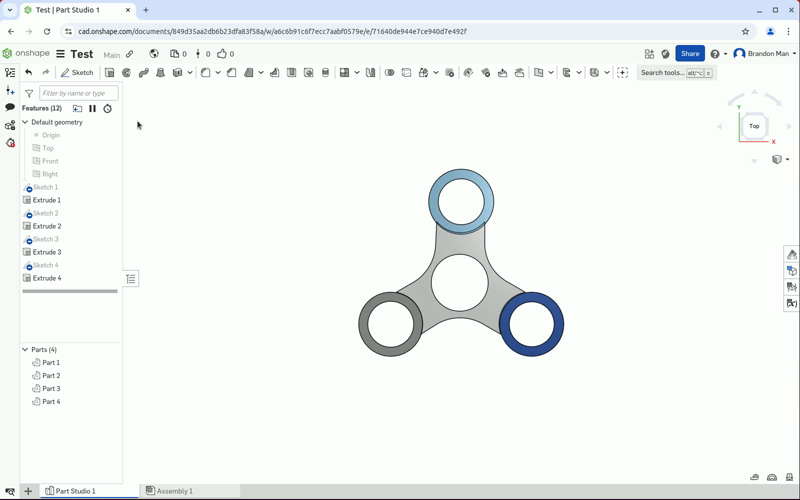
key(shift+h)
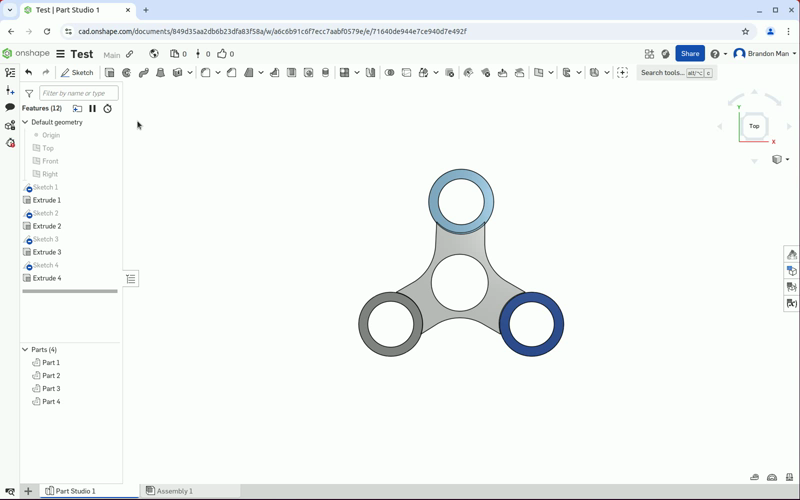
mouse_move(73, 189)
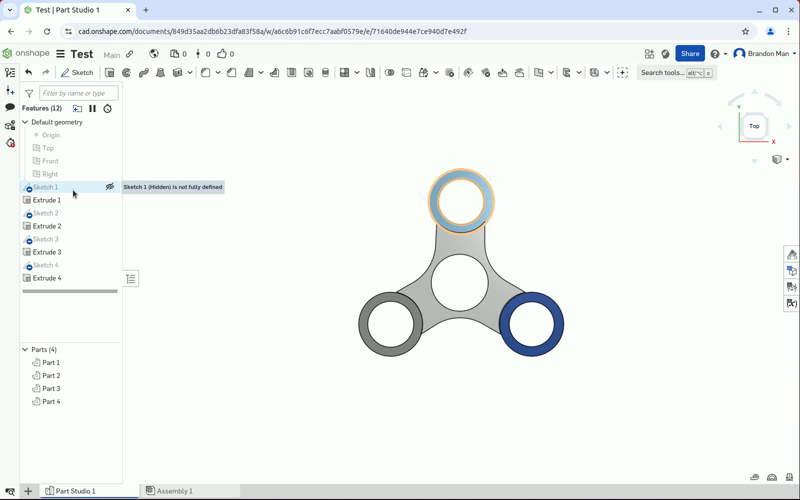
click(73, 189)
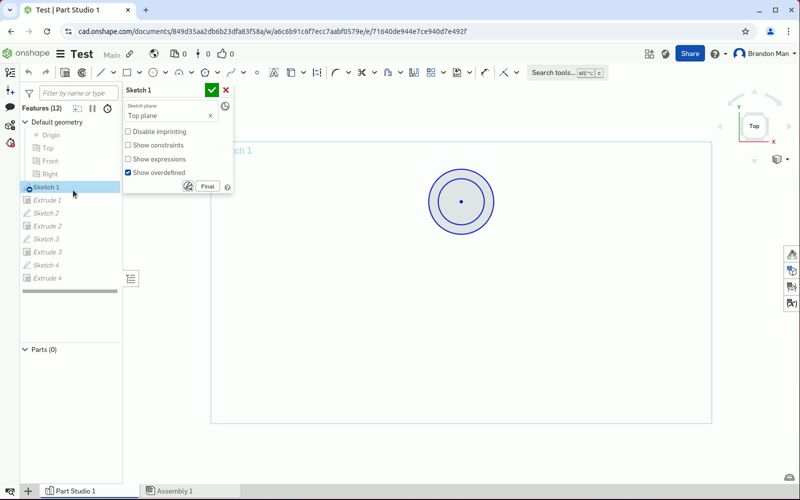
mouse_move(229, 92)
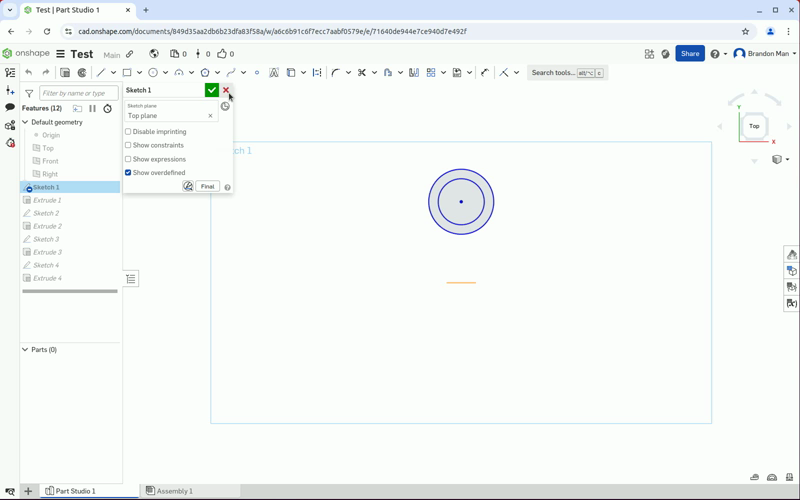
click(229, 92)
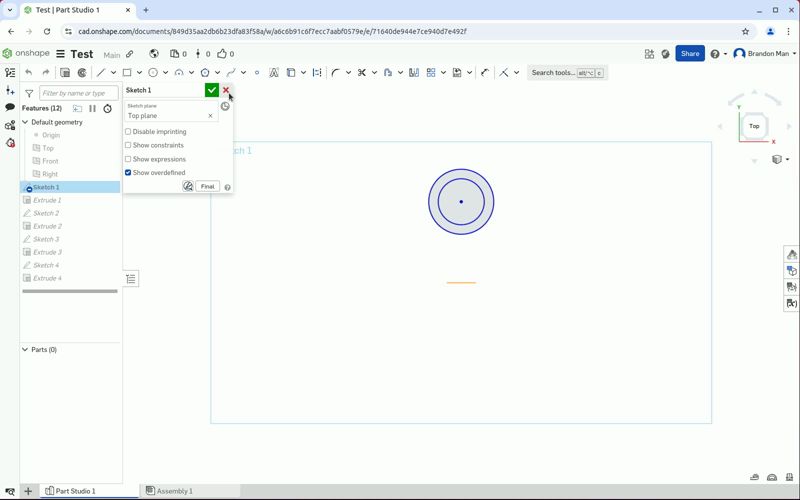
key(shift+s)
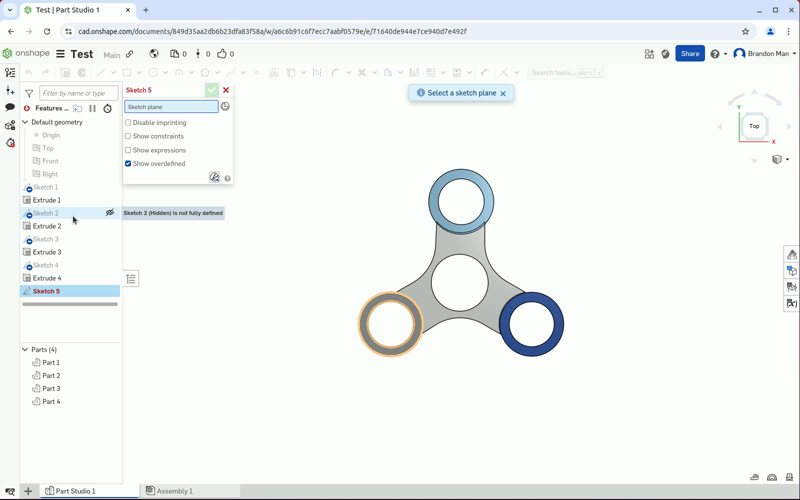
scroll(3)
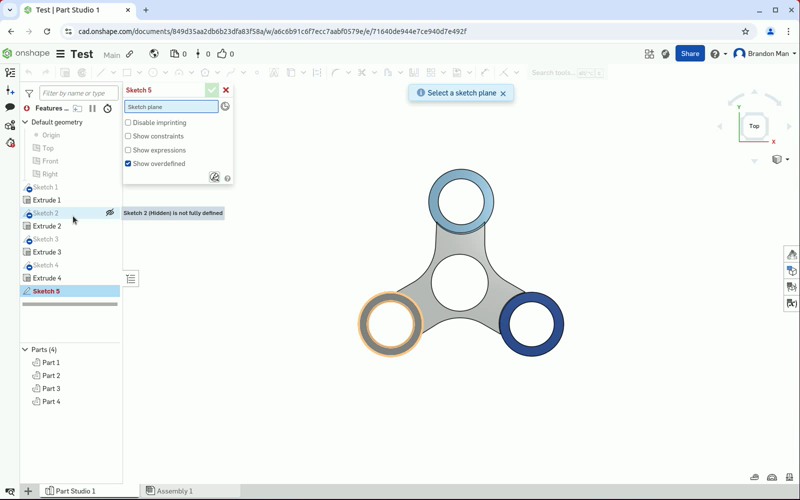
mouse_move(73, 150)
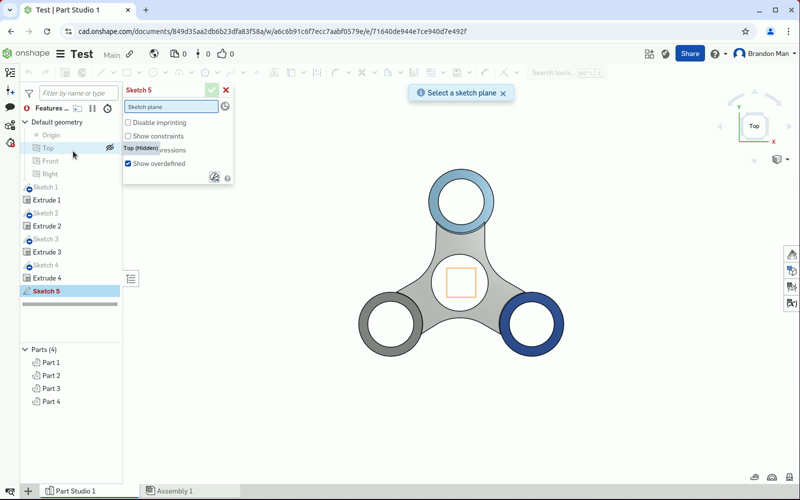
click(73, 150)
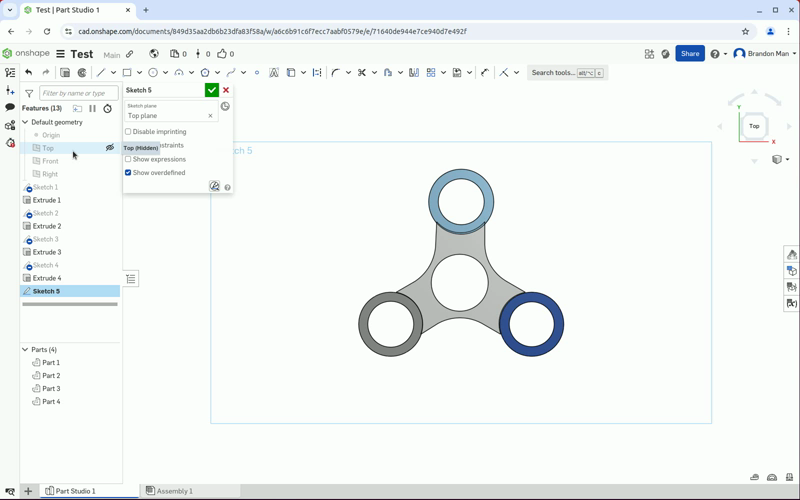
mouse_move(73, 352)
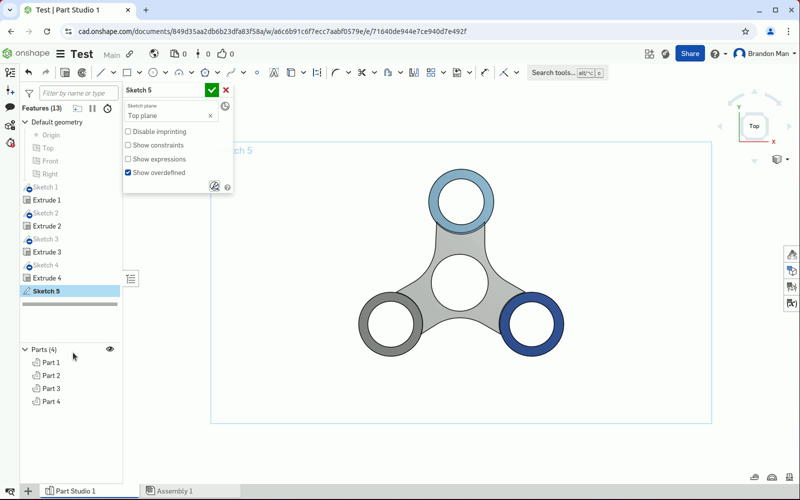
key(y)
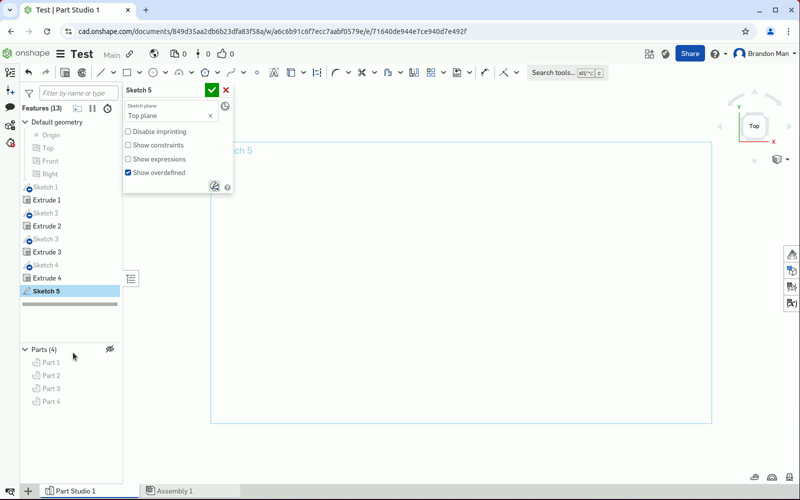
key(c)
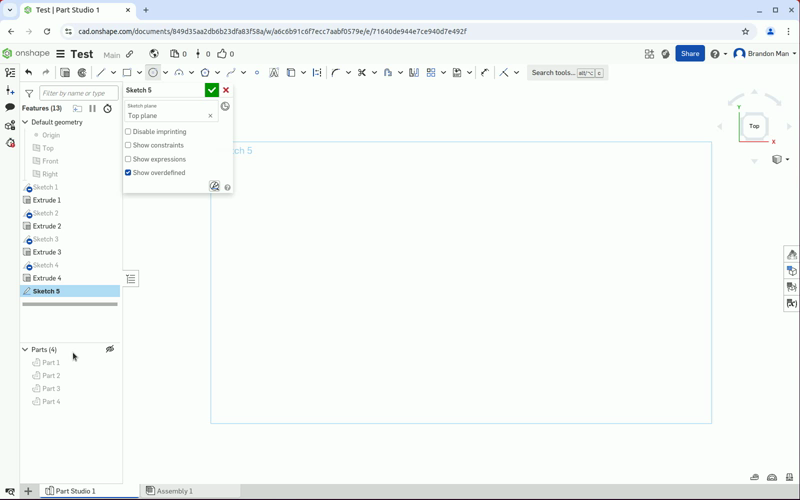
key_down(shift)
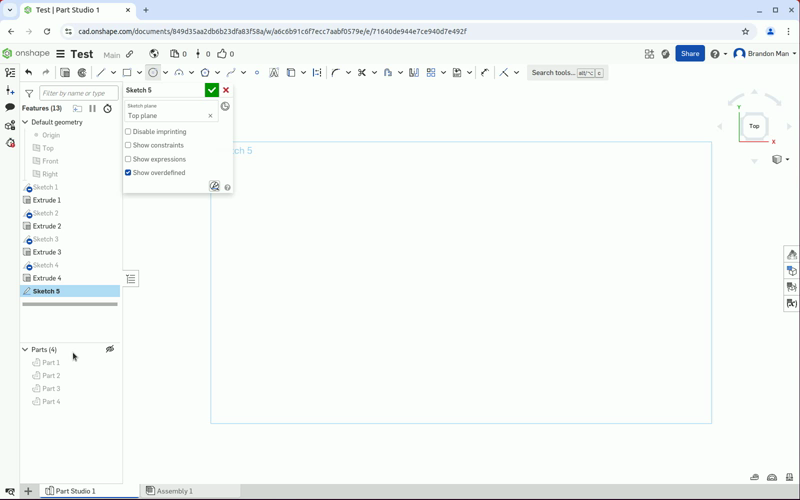
mouse_move(460, 282)
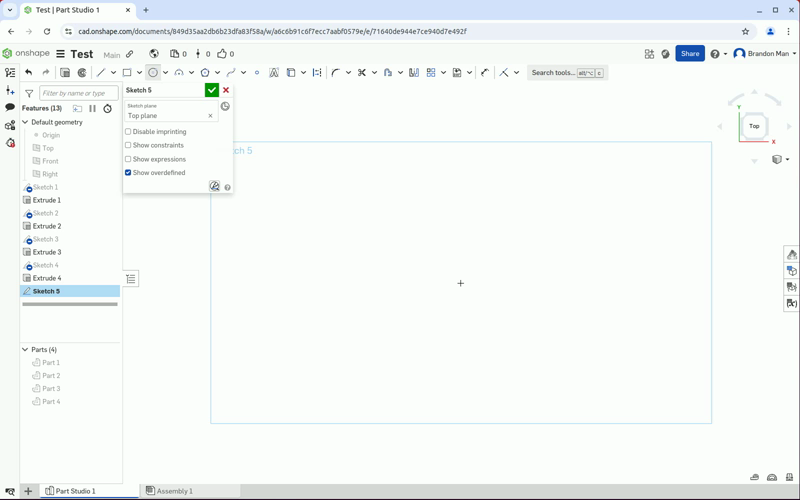
click(460, 282)
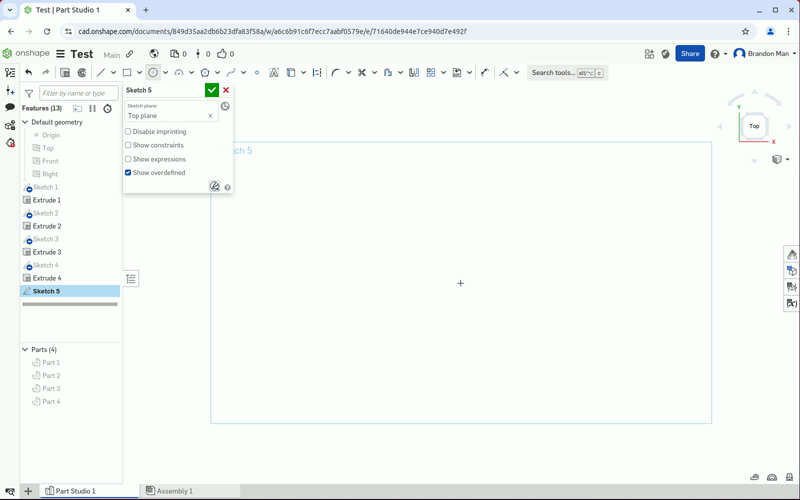
key_up(shift)
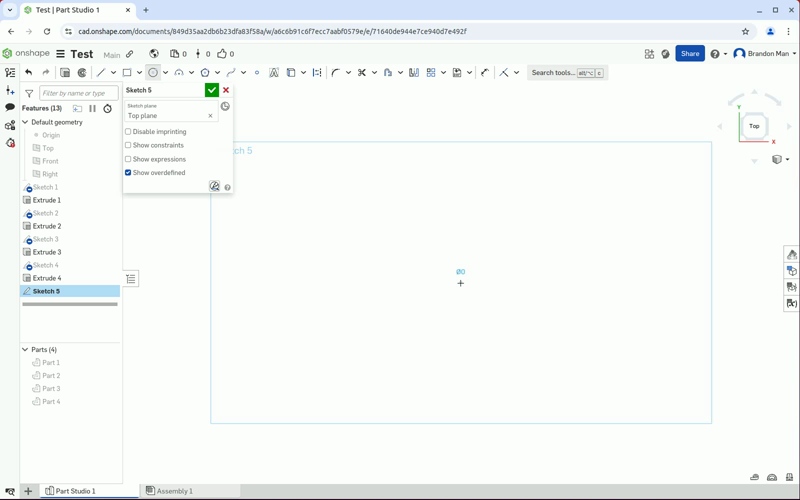
mouse_move(490, 282)
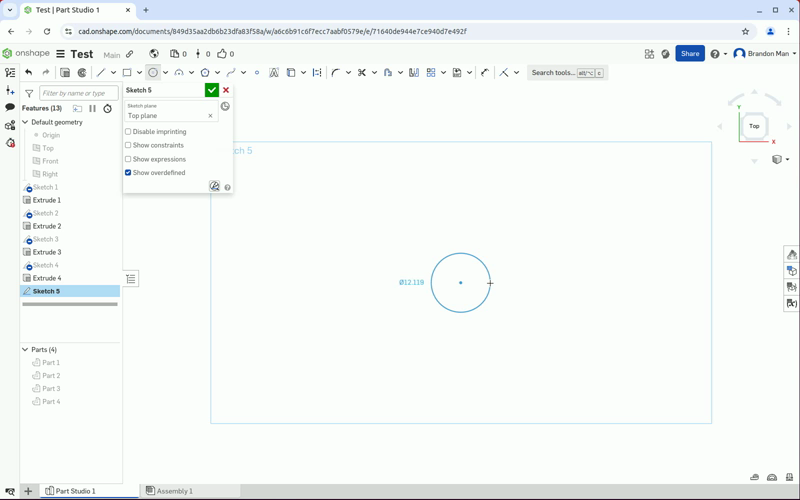
click(490, 282)
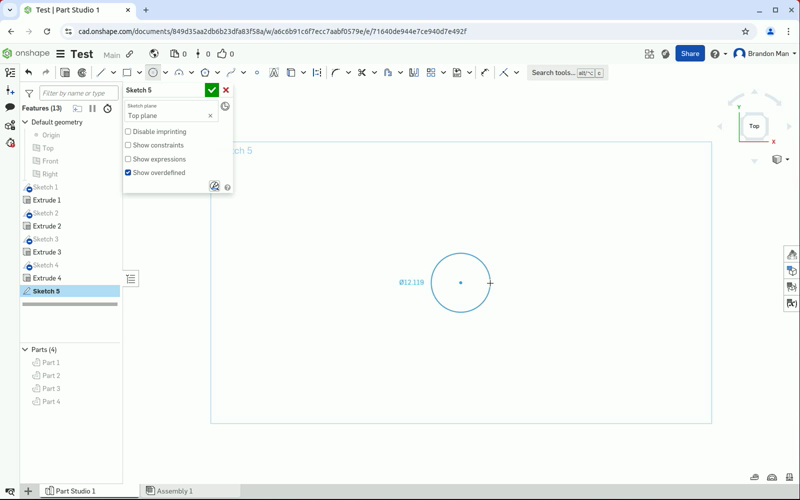
key(esc)
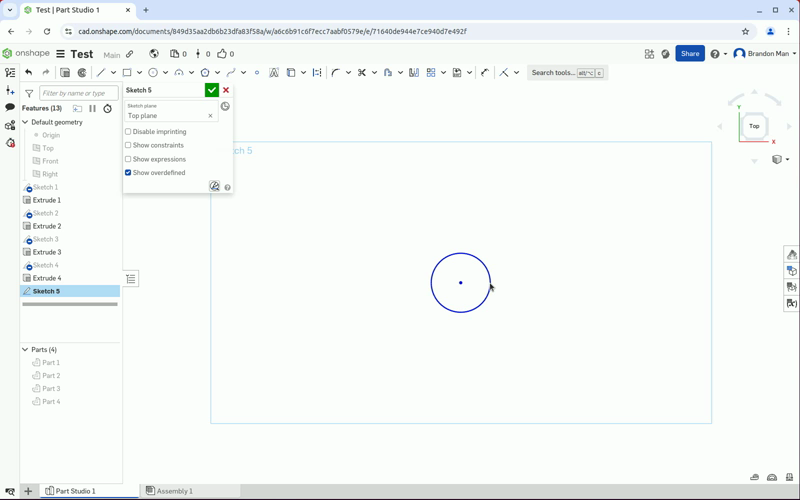
key(c)
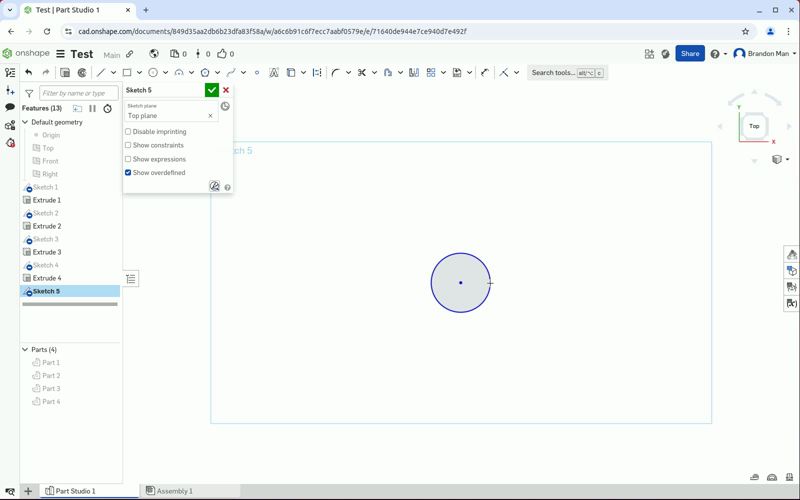
key_down(shift)
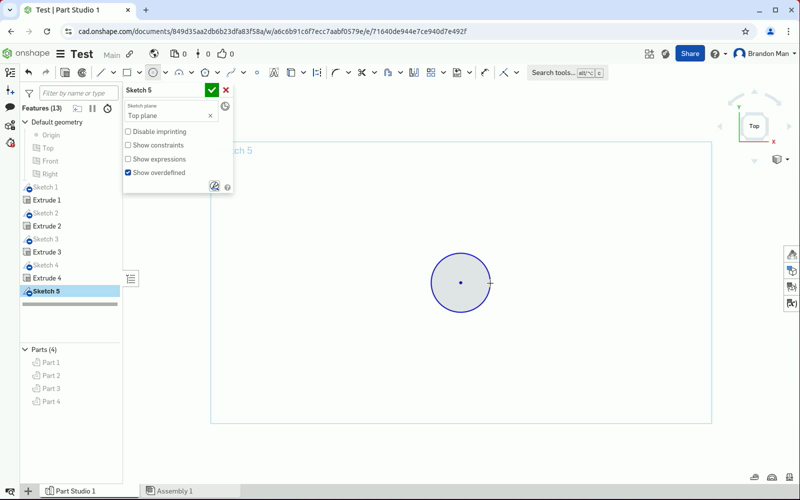
mouse_move(460, 282)
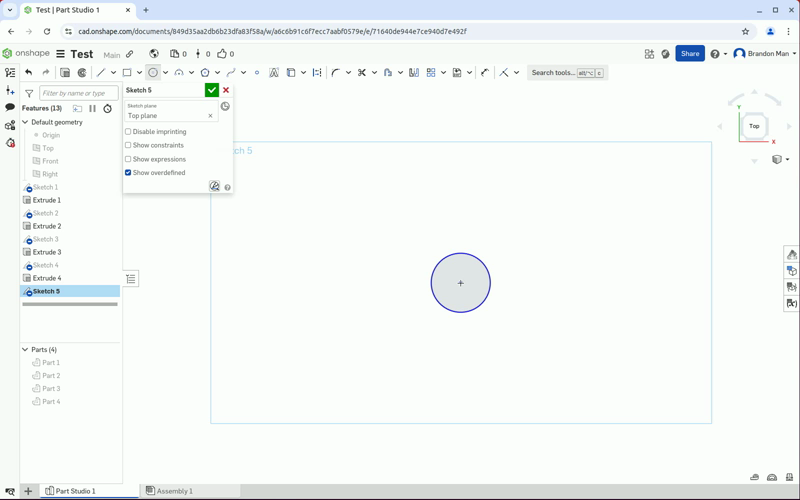
click(460, 282)
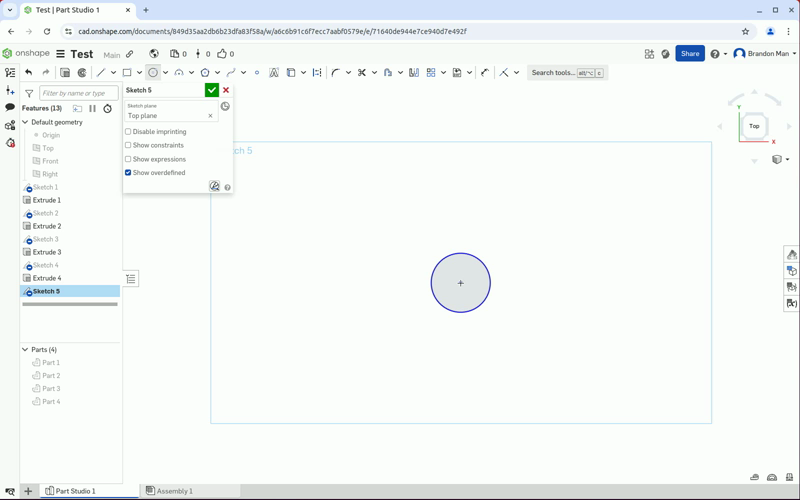
key_up(shift)
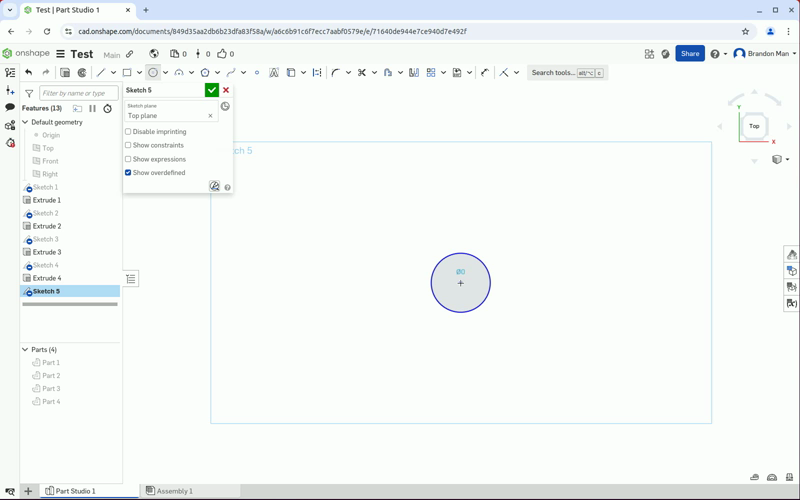
mouse_move(483, 282)
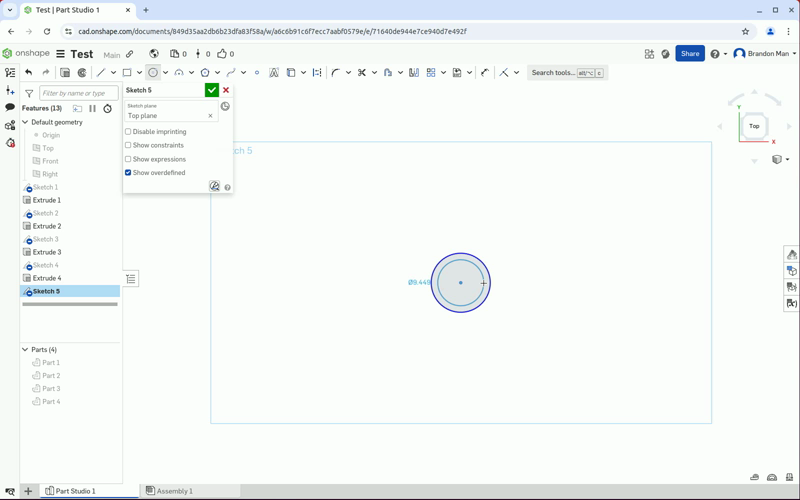
click(483, 282)
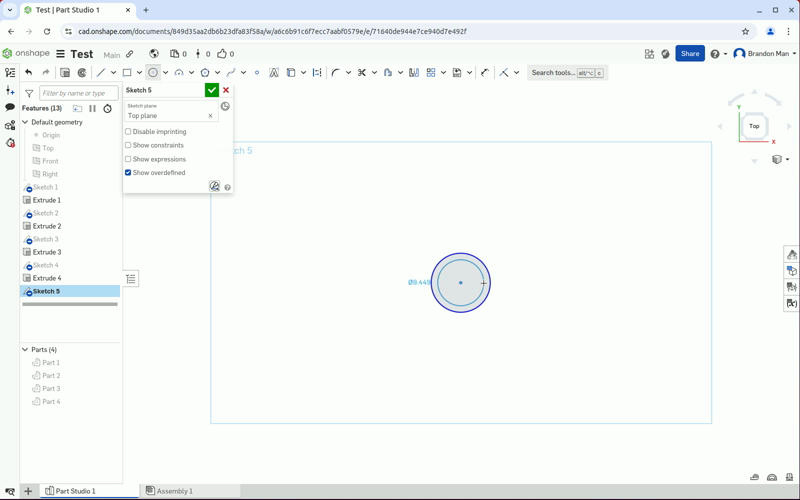
key(esc)
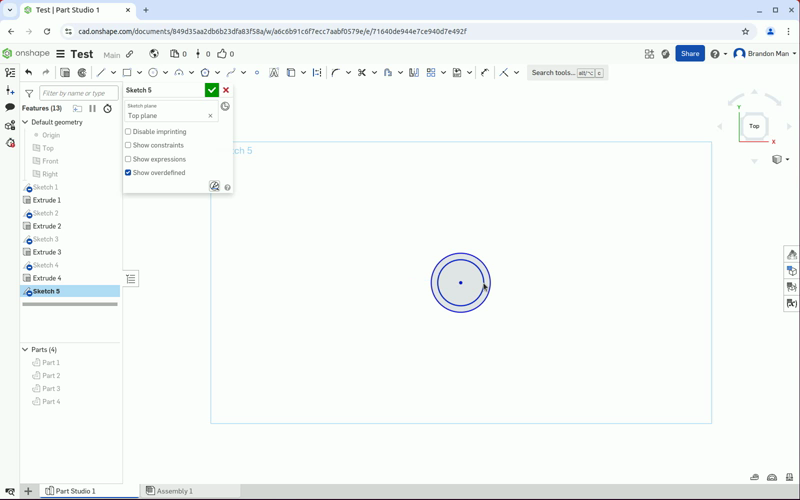
mouse_move(435, 290)
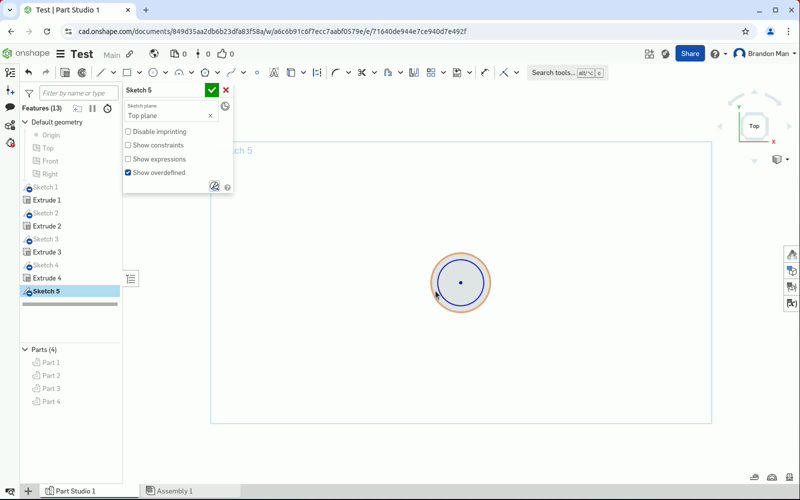
scroll(6)
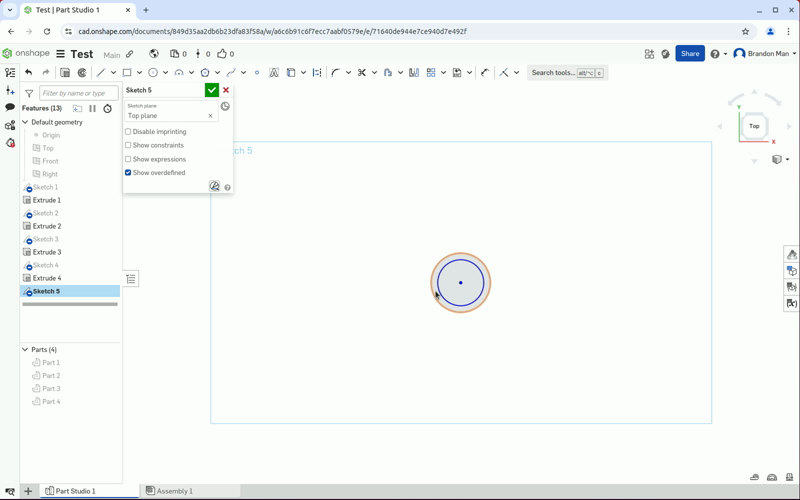
scroll(6)
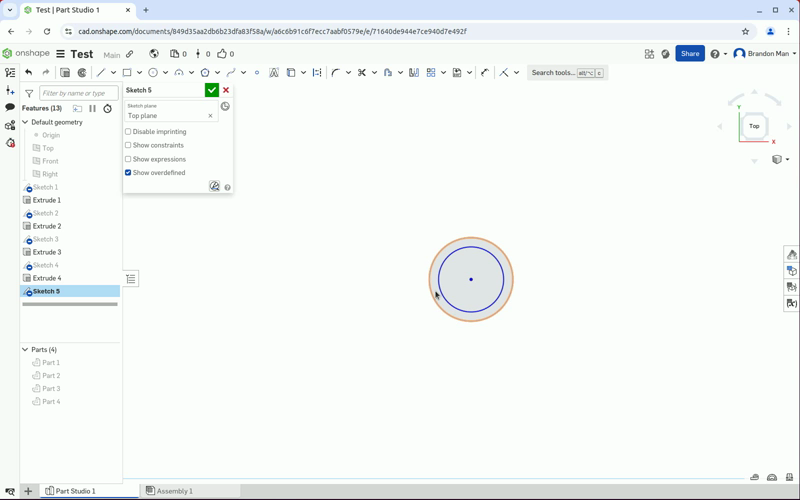
scroll(6)
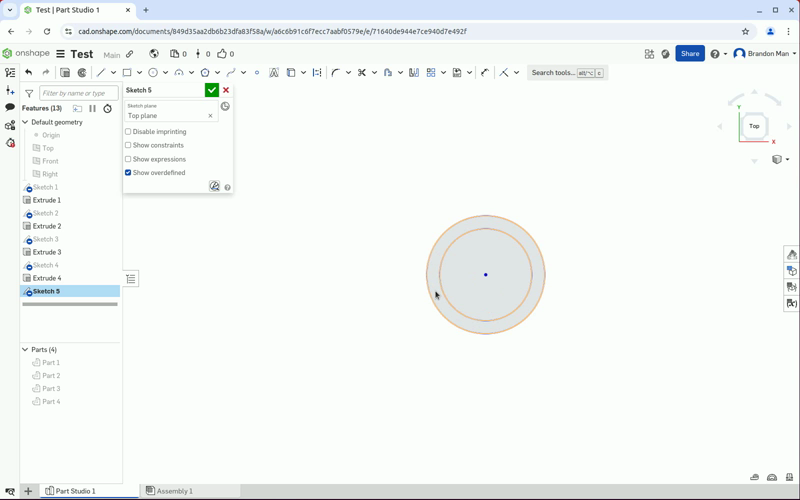
scroll(6)
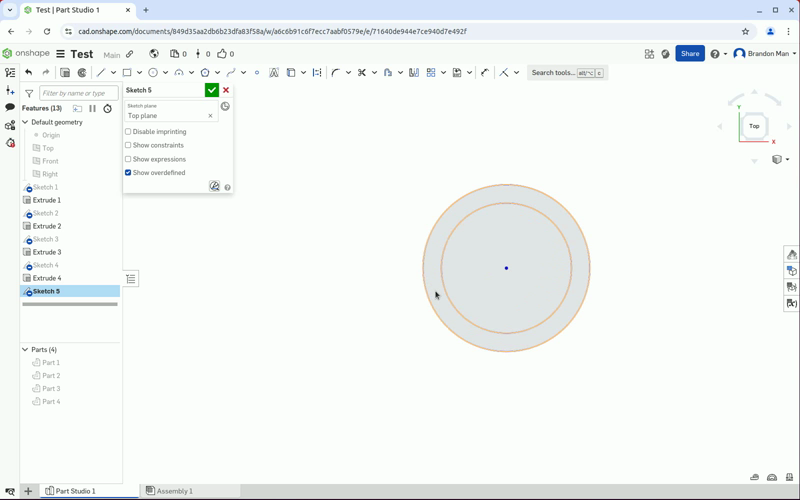
scroll(6)
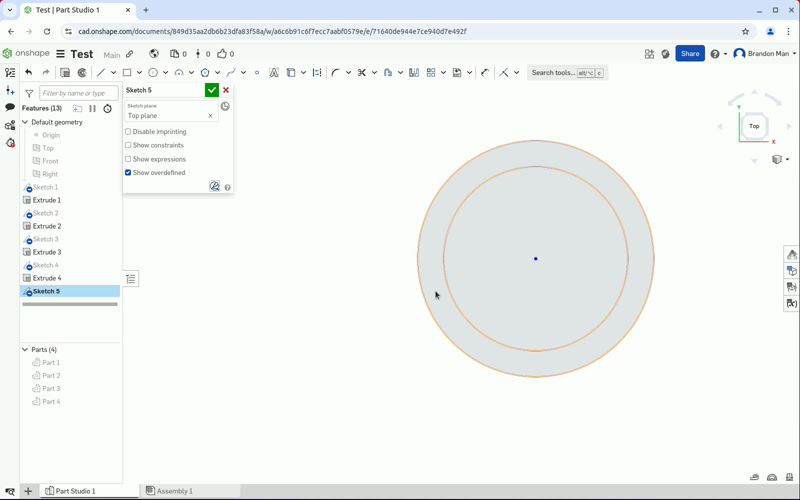
scroll(6)
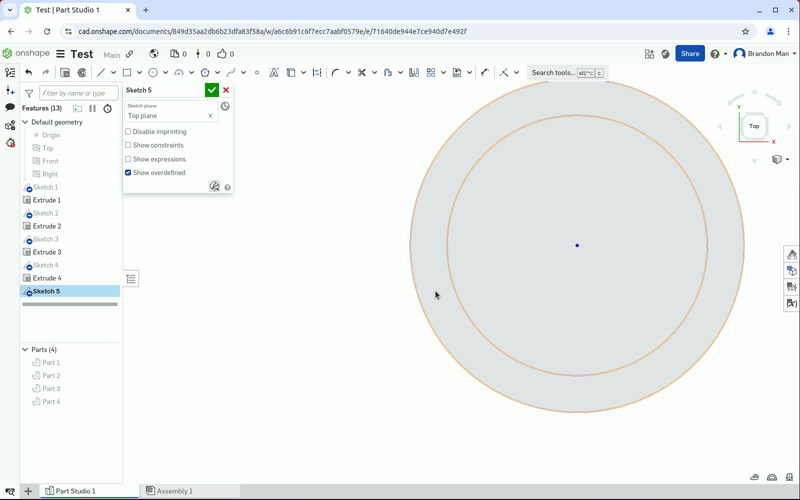
scroll(6)
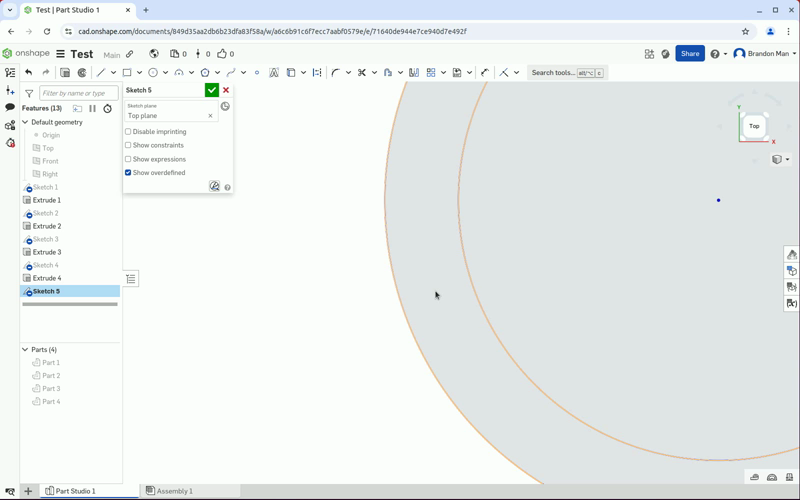
click(435, 290)
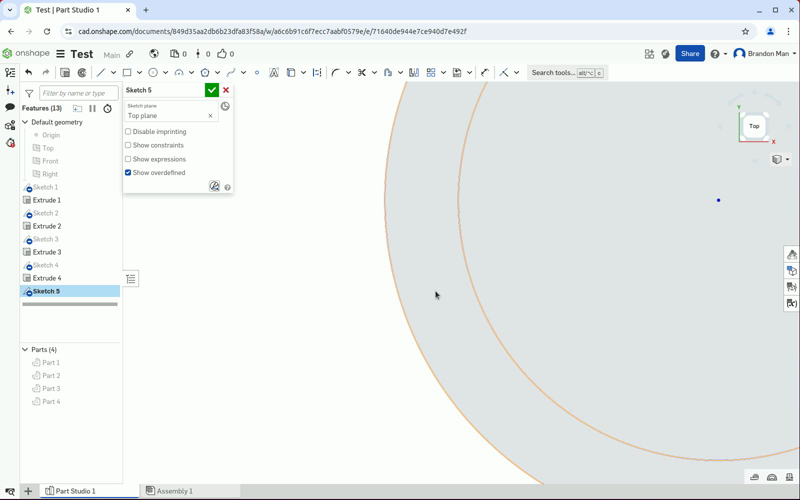
scroll(-6)
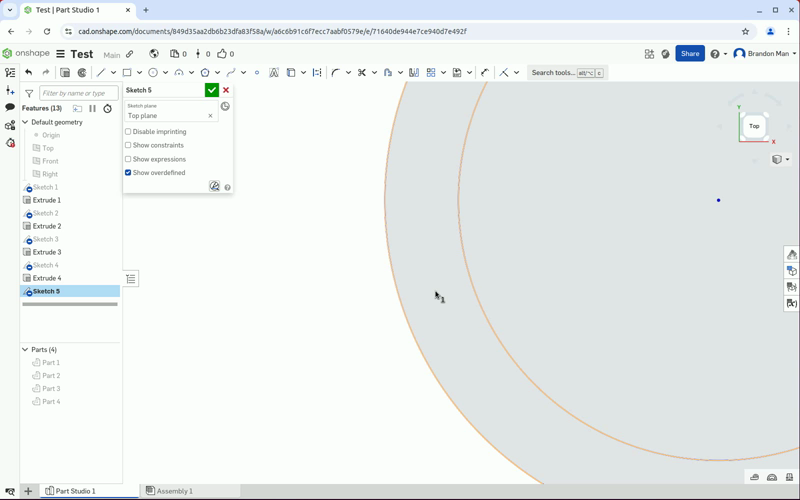
scroll(-6)
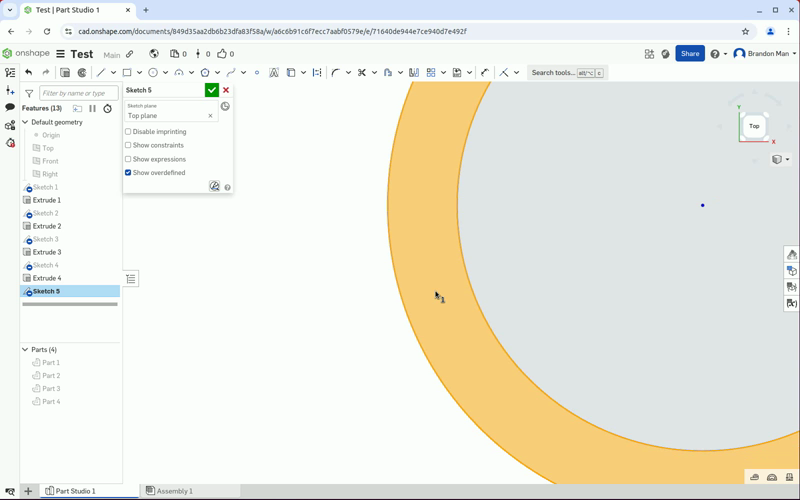
scroll(-6)
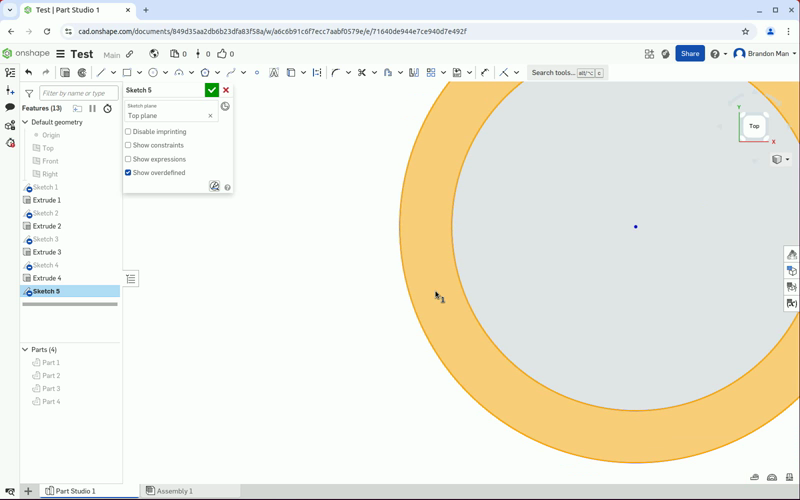
scroll(-6)
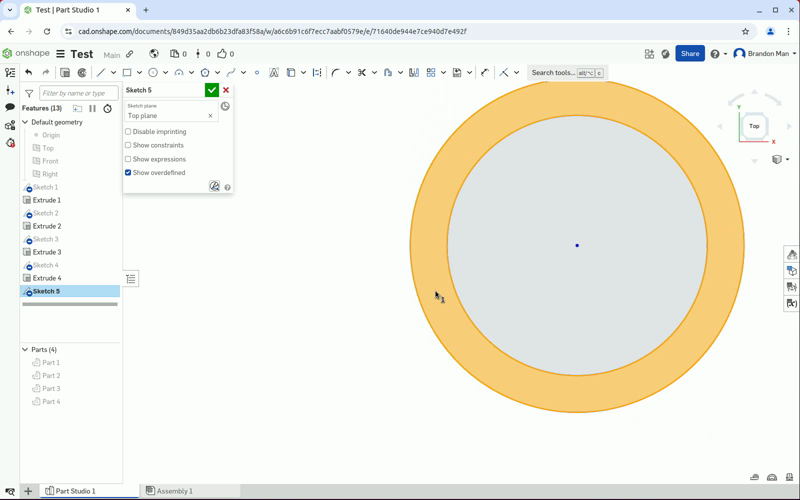
scroll(-6)
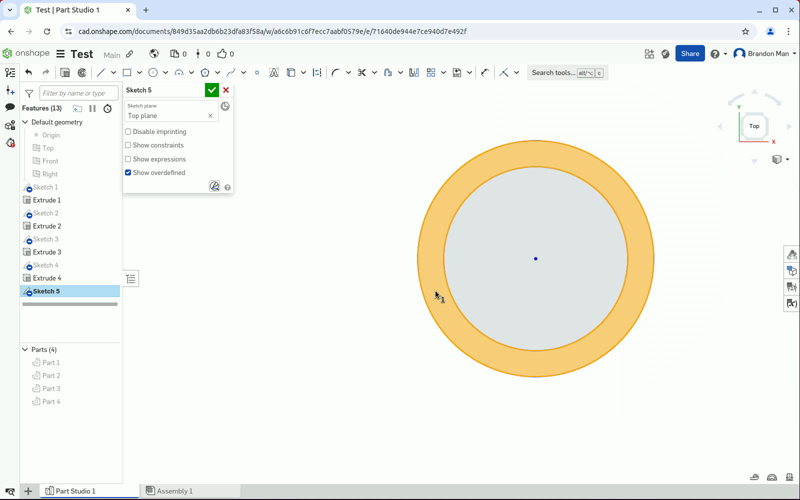
scroll(-6)
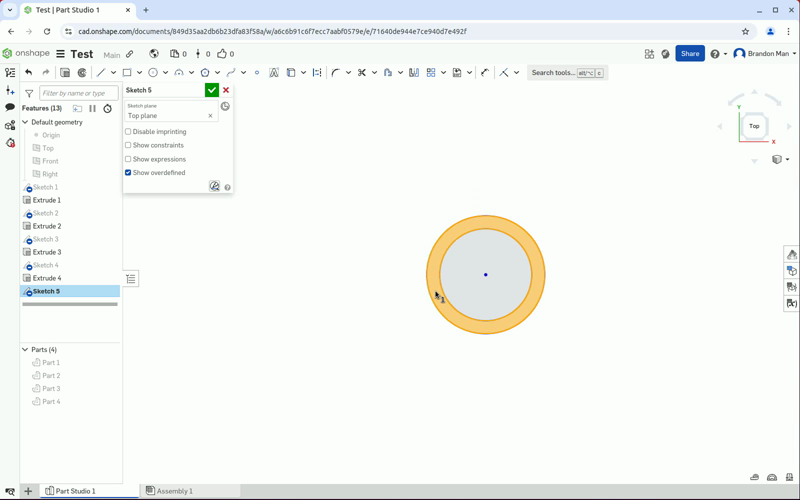
scroll(-6)
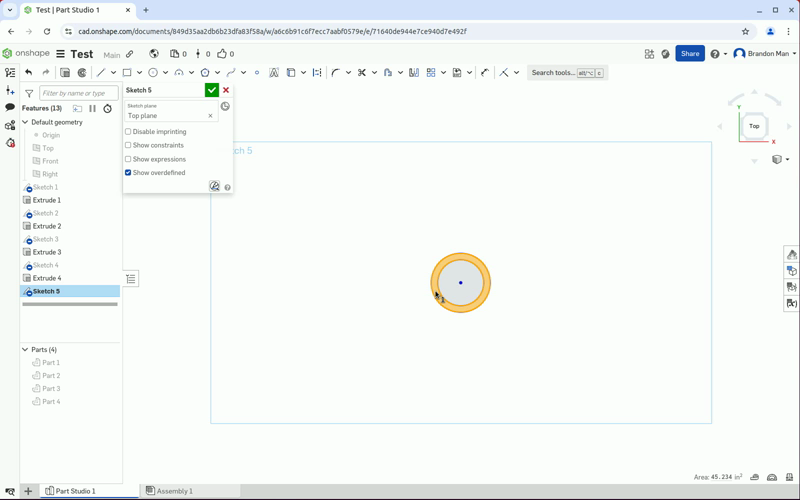
mouse_move(73, 352)
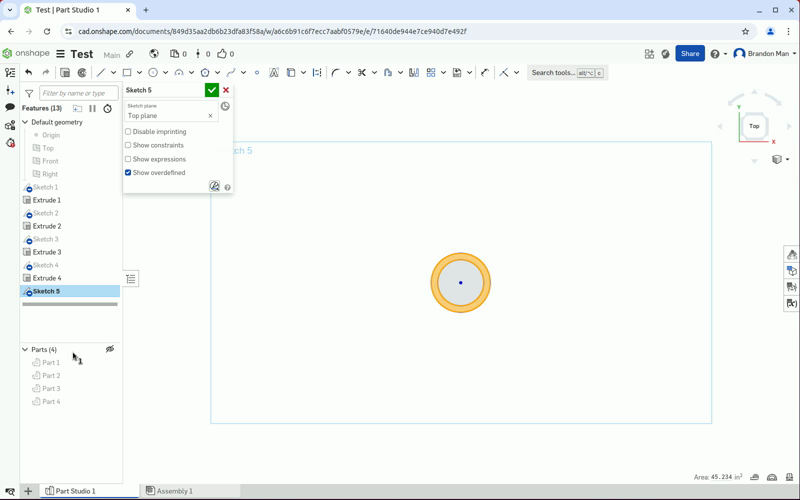
key(shift+y)
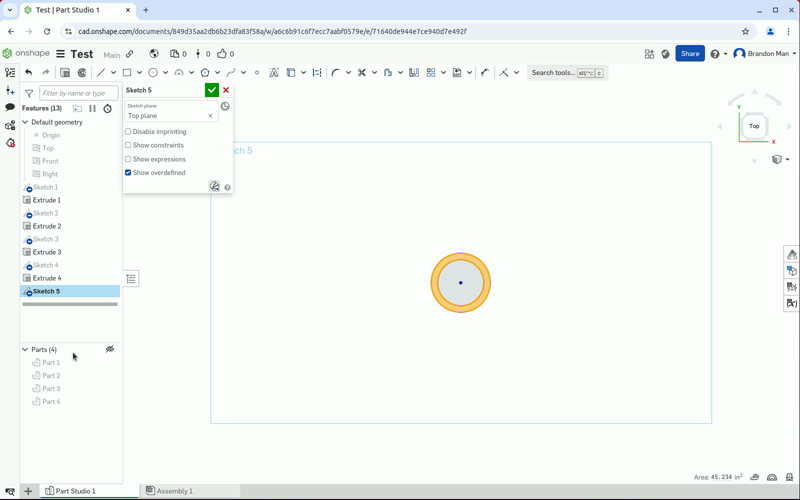
key(shift+e)
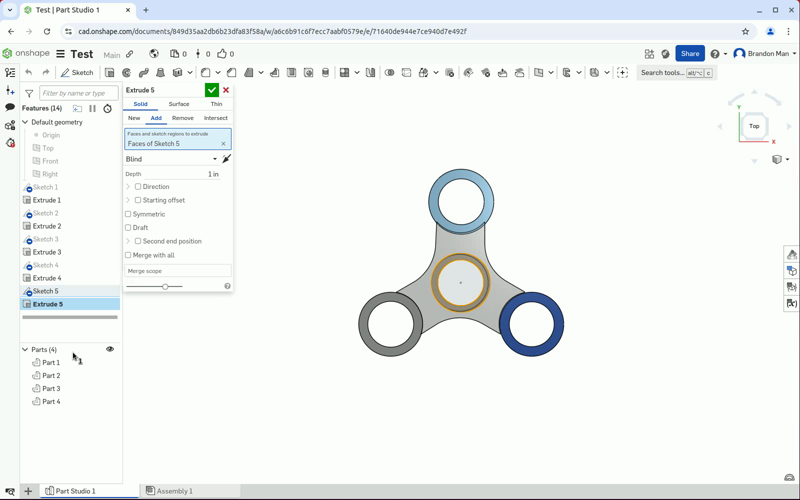
mouse_move(143, 106)
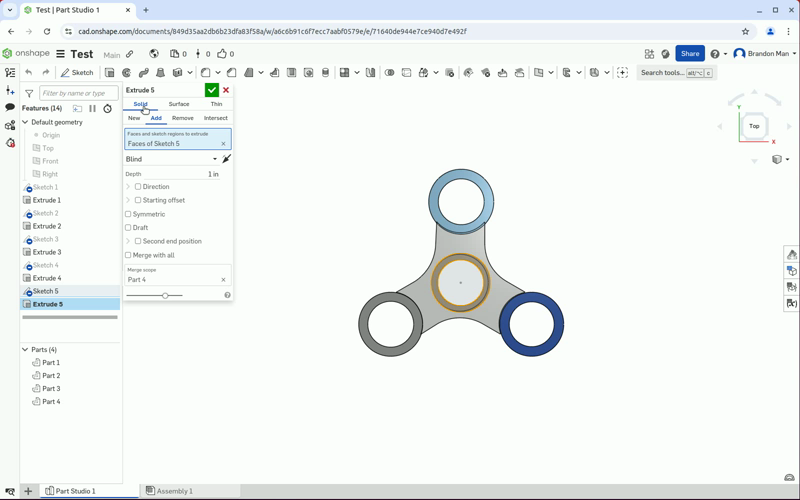
click(143, 106)
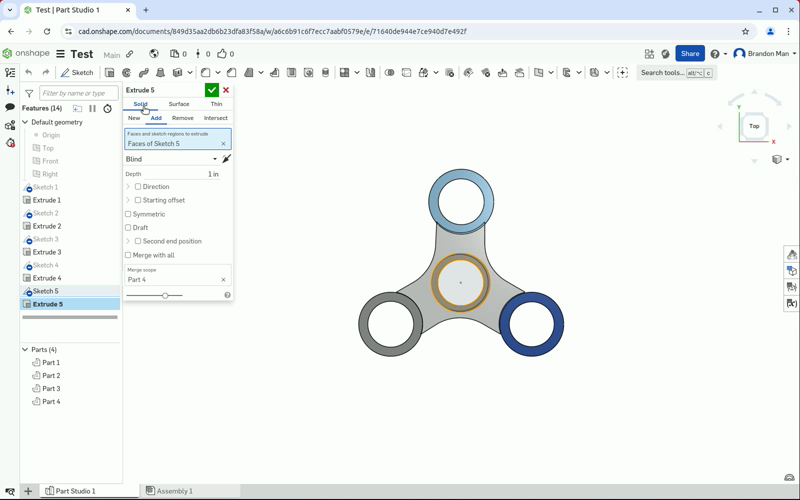
mouse_move(137, 120)
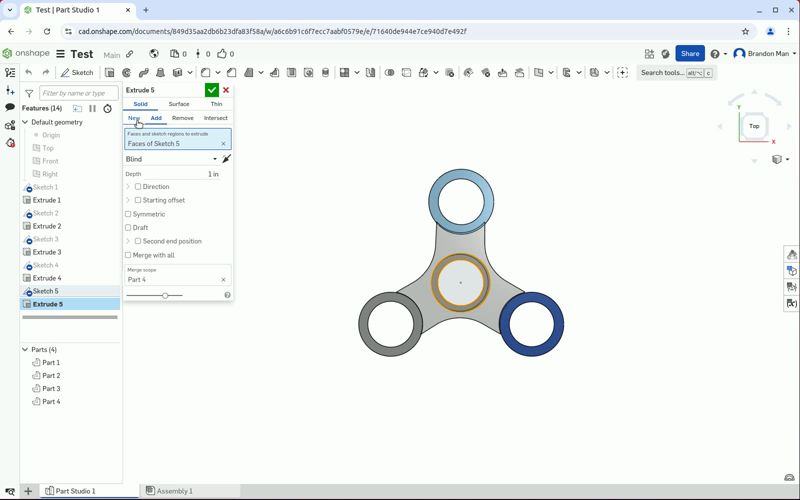
click(137, 120)
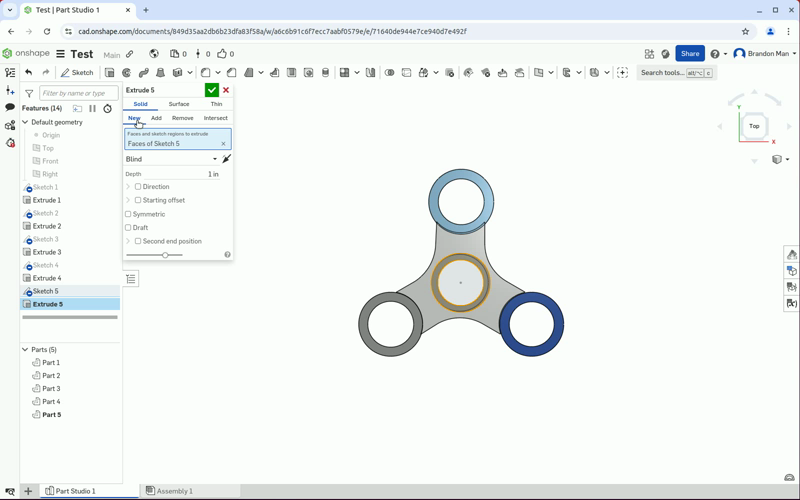
key(tab, 4)
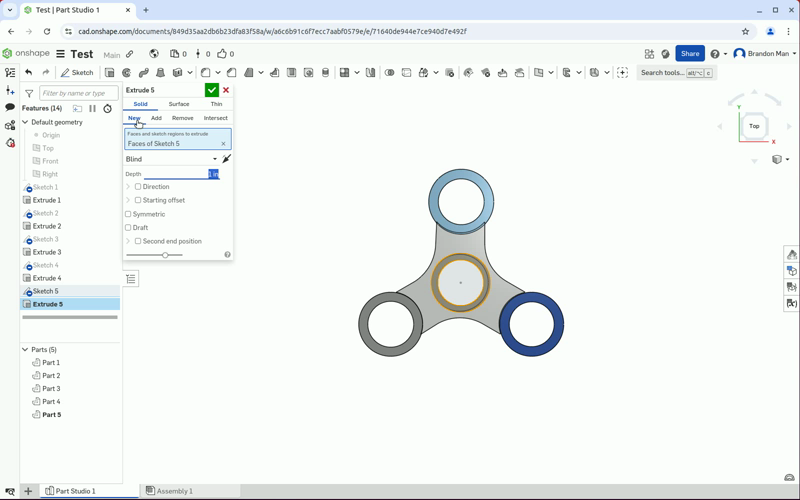
text(2.648)
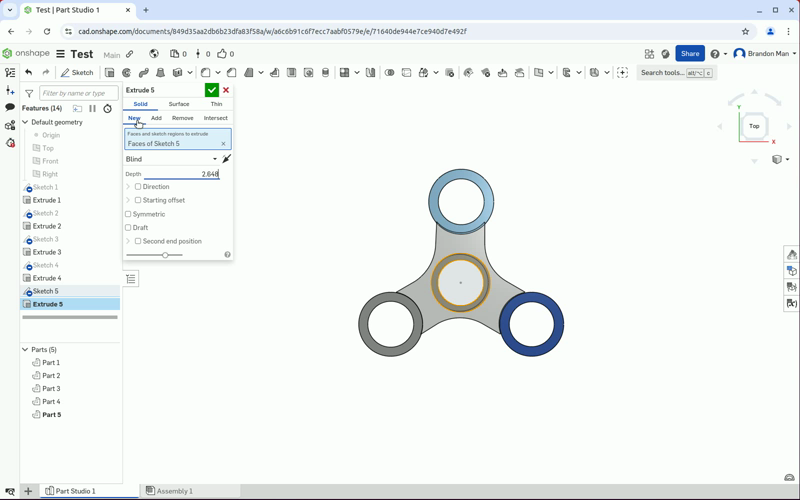
key(enter)
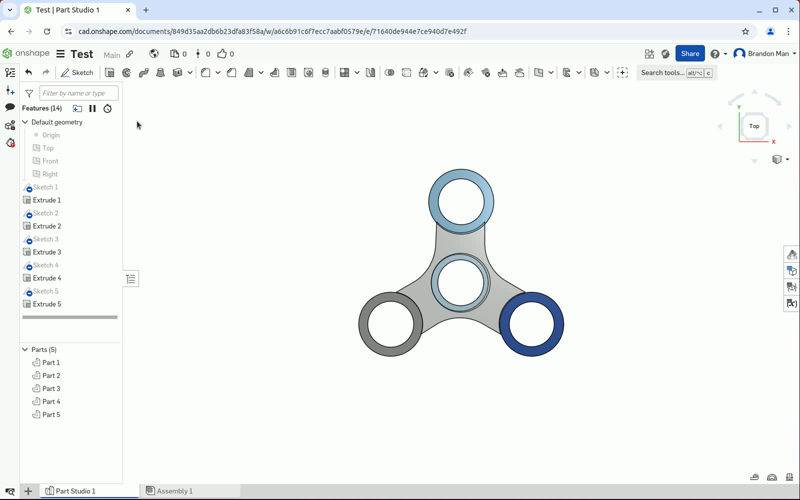
key(shift+h)
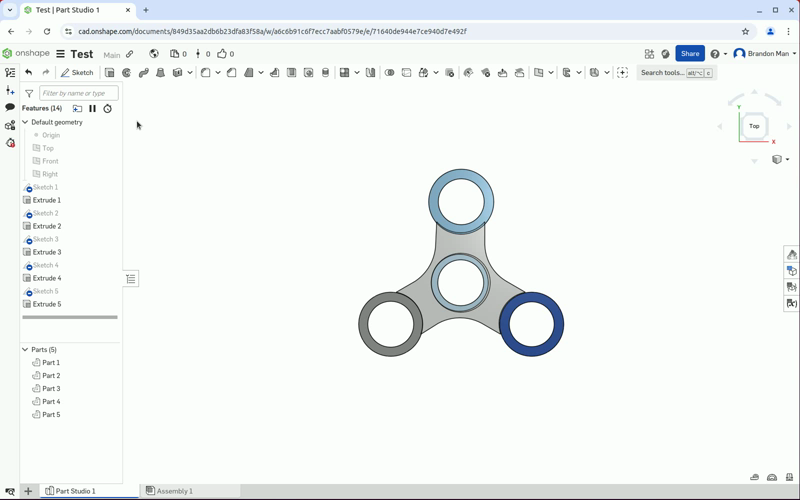
key(shift+h)
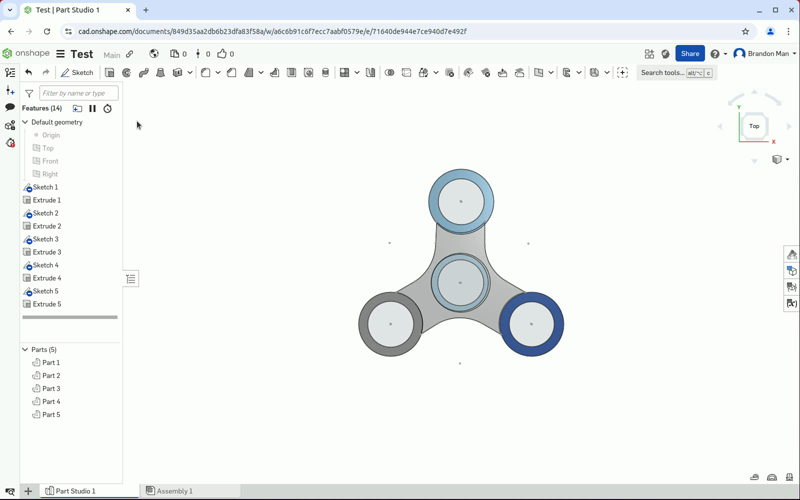
key(shift+7)
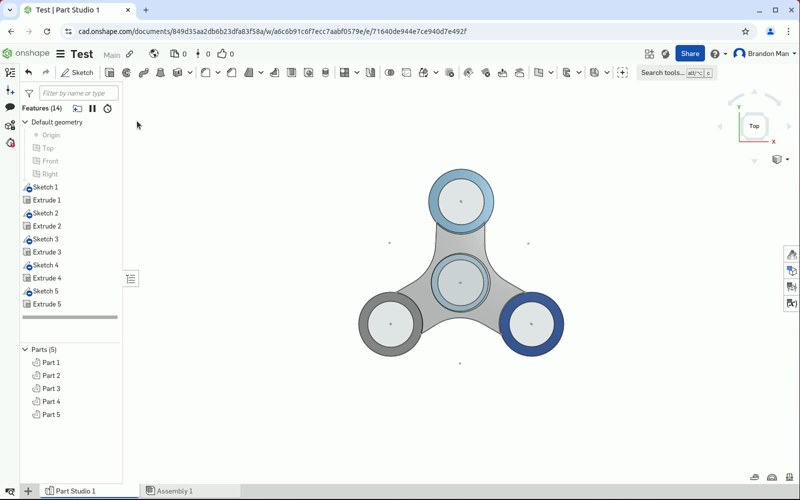
key(up, 3)
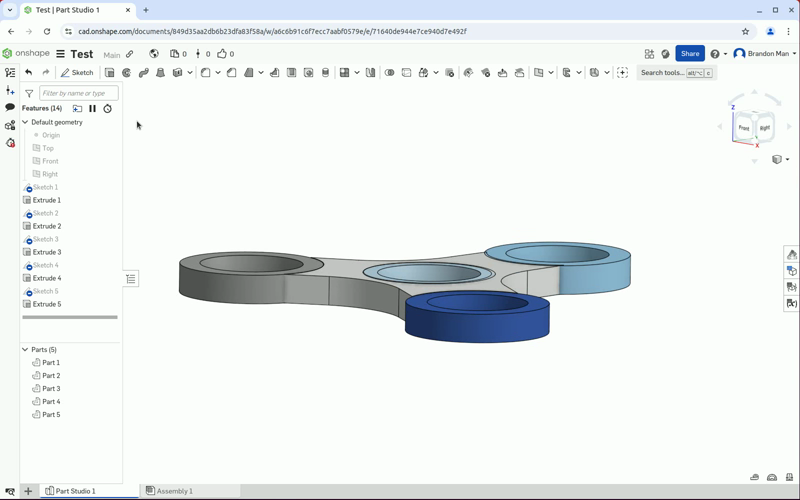
key(left, 3)
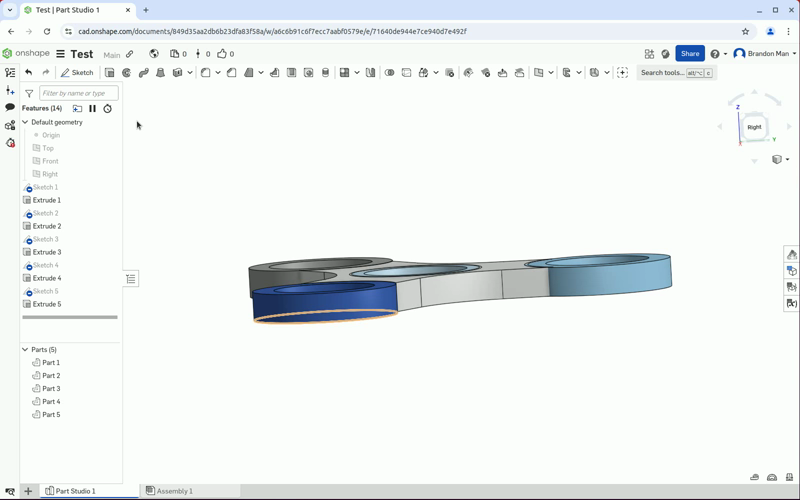
key(right, 3)
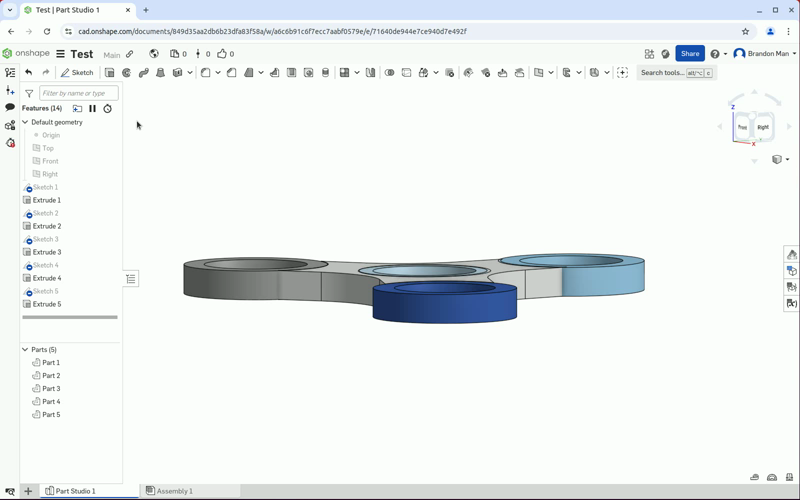
key(down, 3)
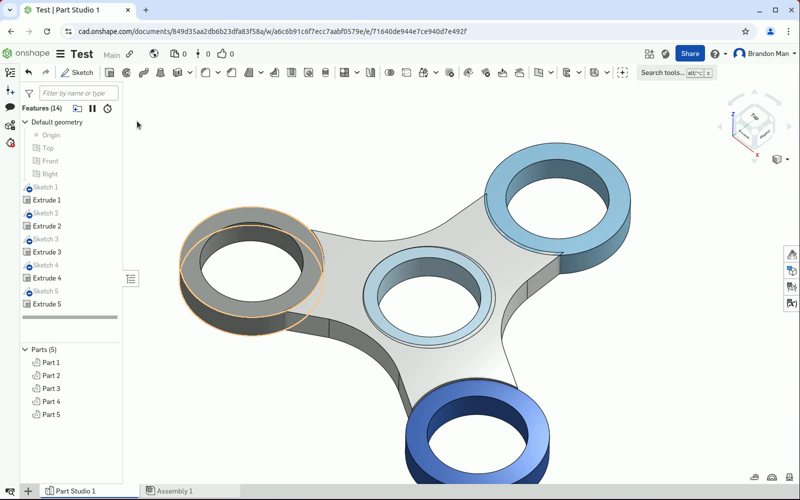
mouse_move(73, 189)
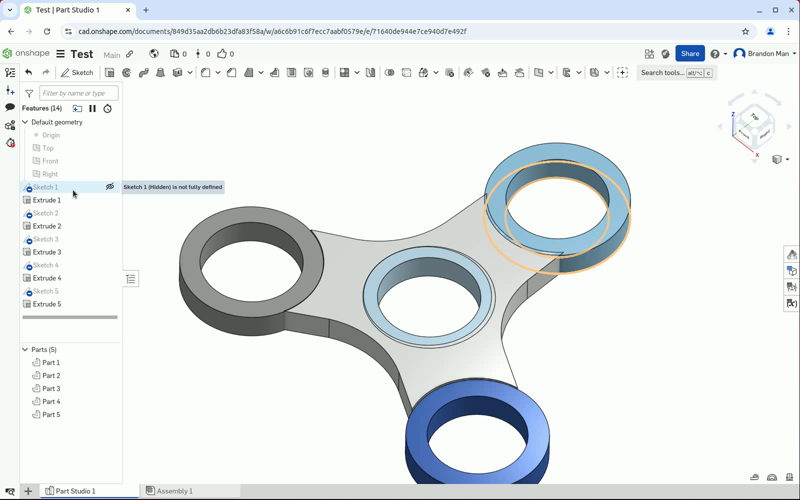
click(73, 189)